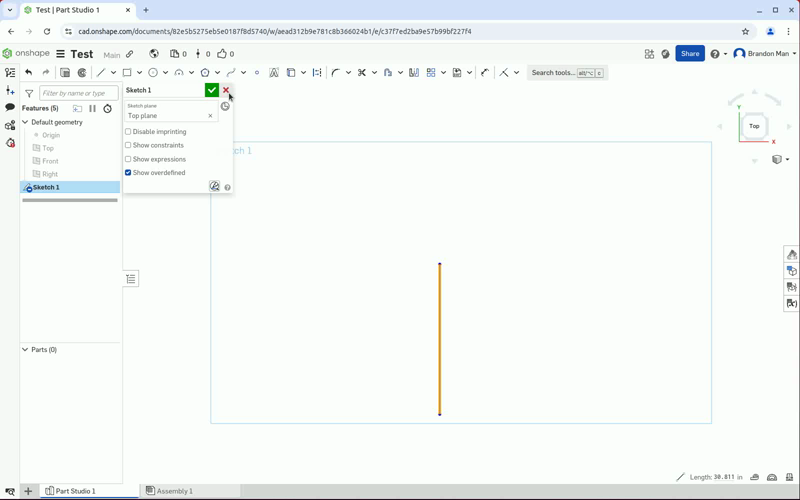
key(shift+h)
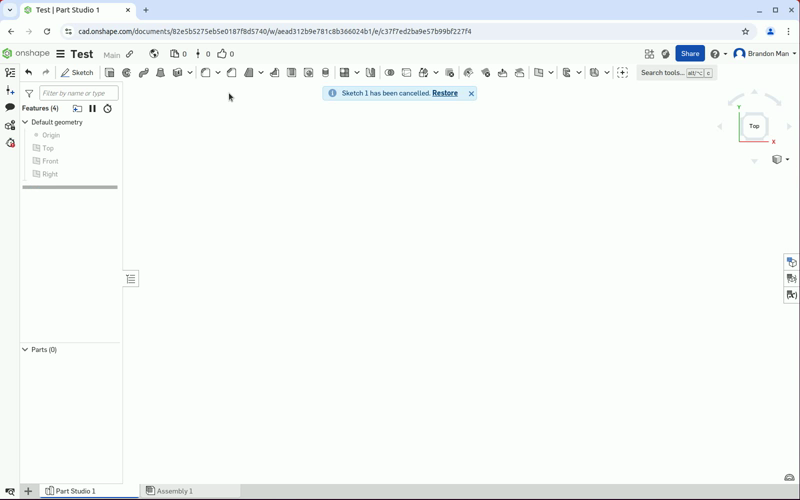
mouse_move(73, 352)
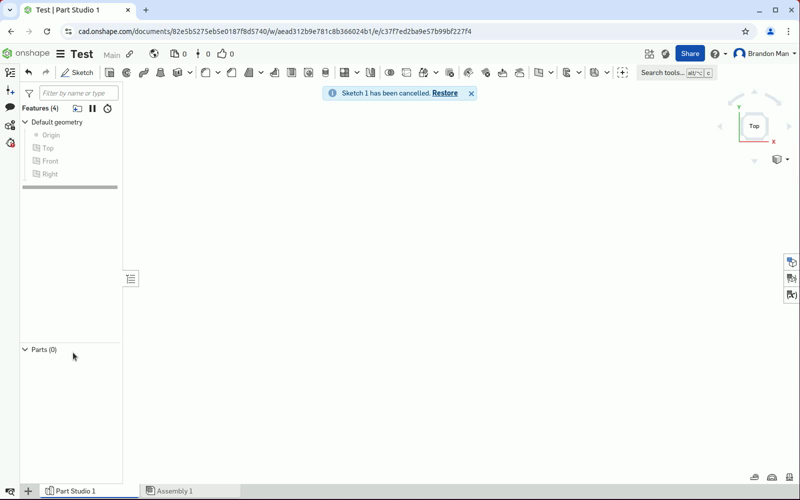
key(y)
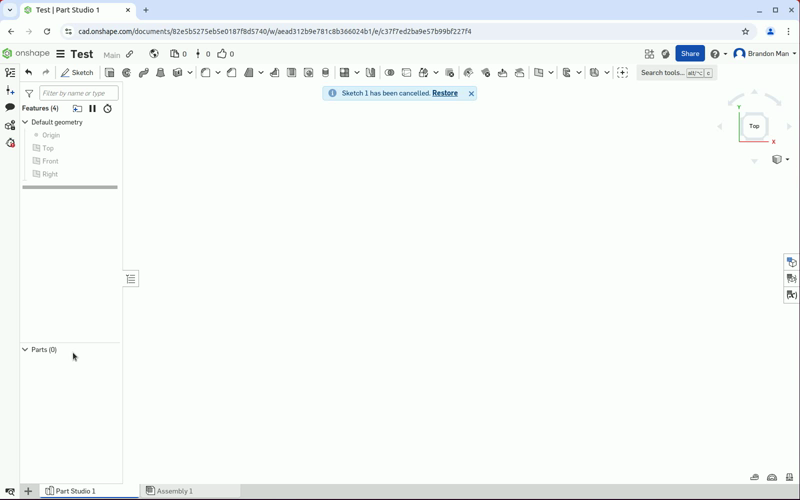
key(shift+p)
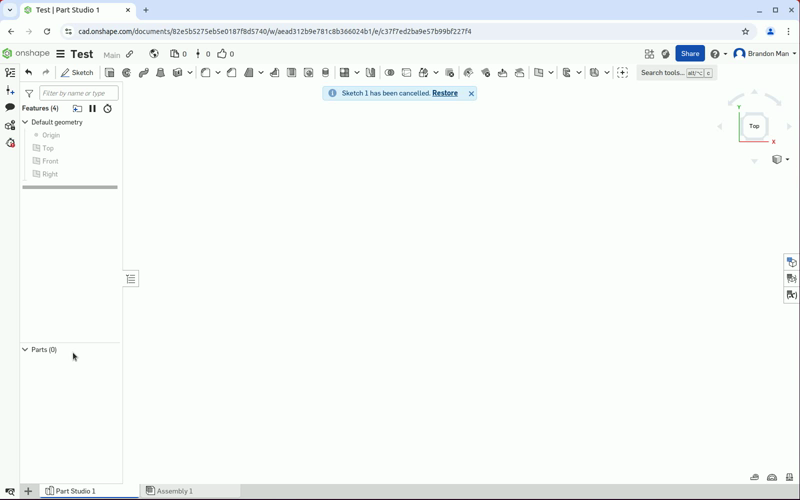
key(space)
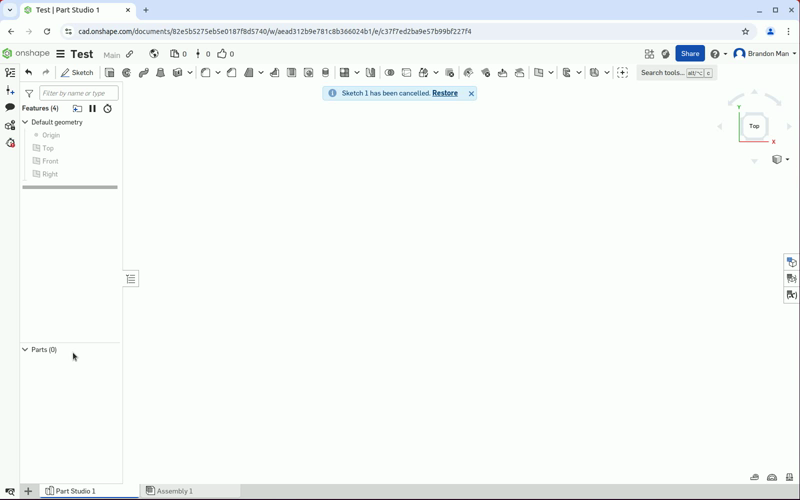
key_down(shift)
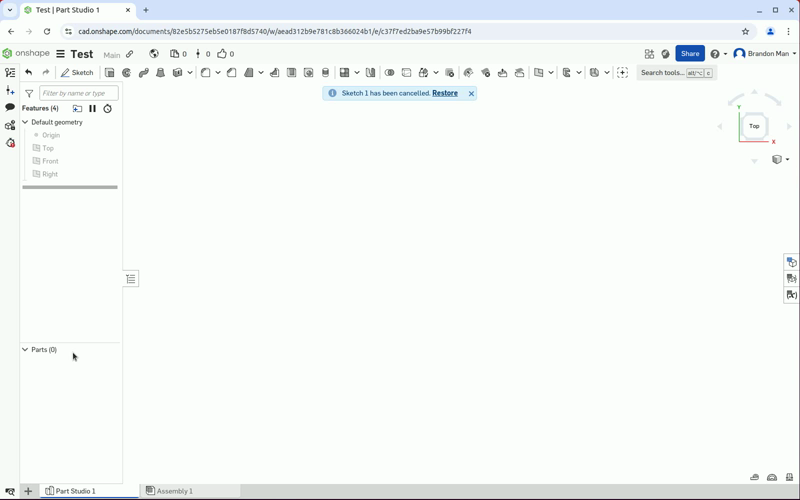
key(up)
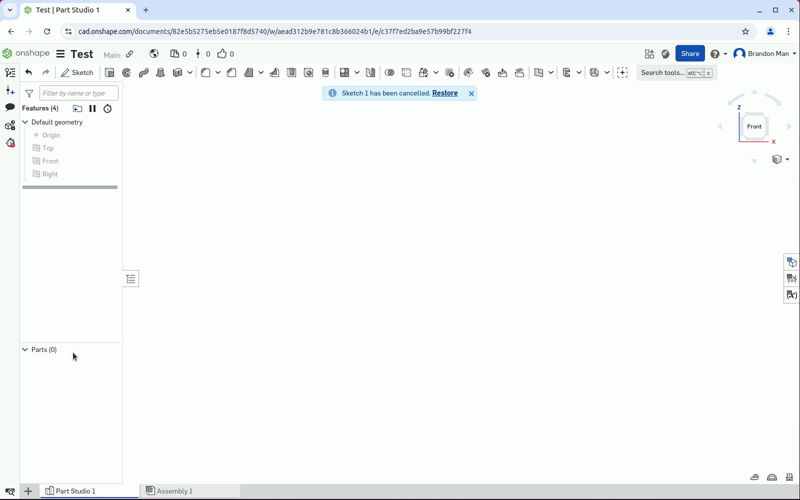
key_up(shift)
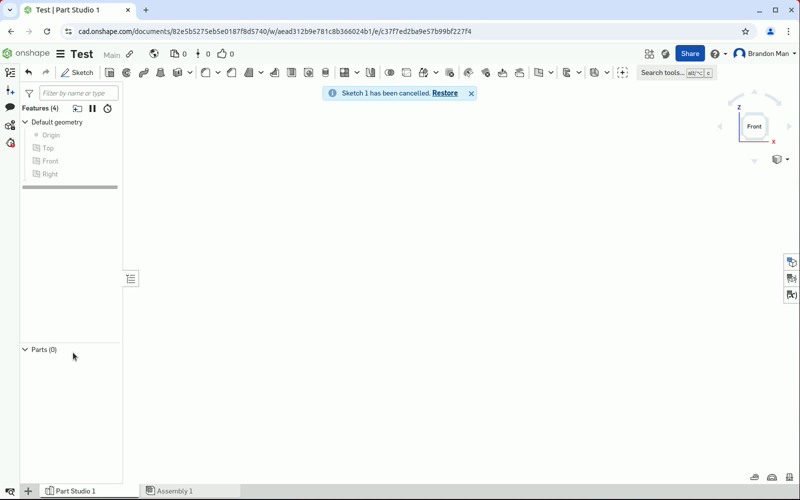
mouse_move(73, 352)
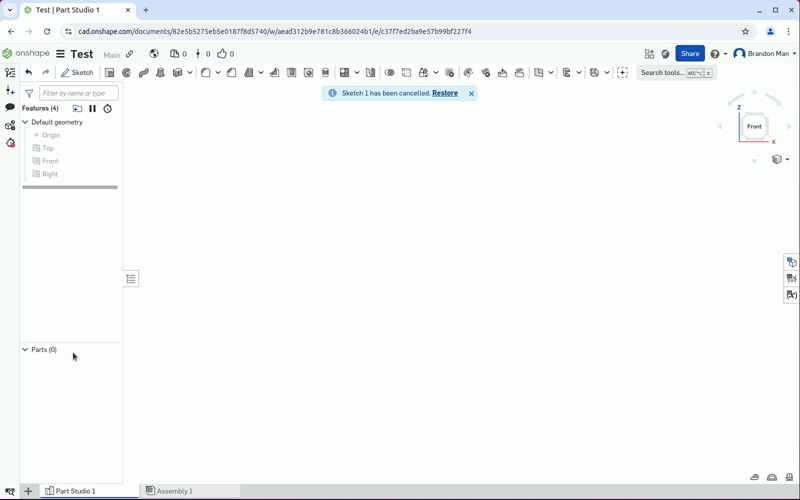
key(shift+y)
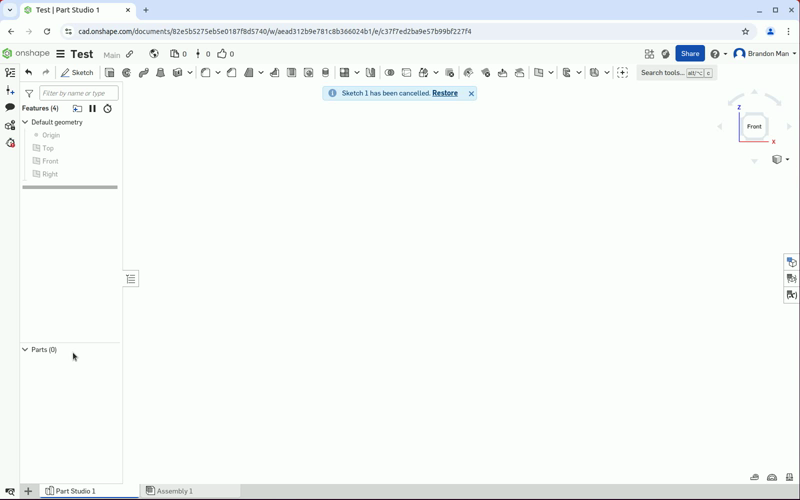
key(shift+s)
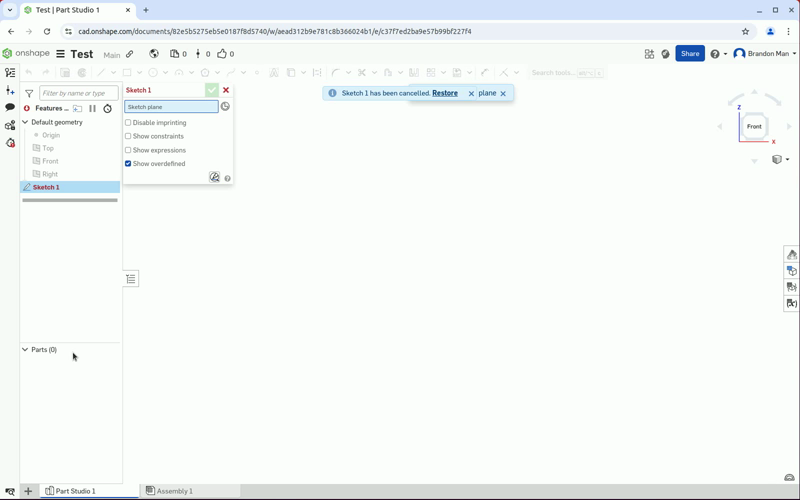
mouse_move(73, 163)
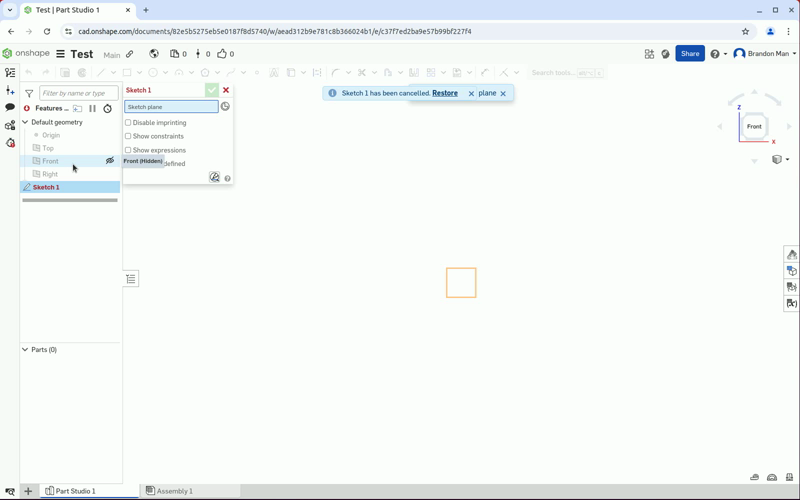
click(73, 163)
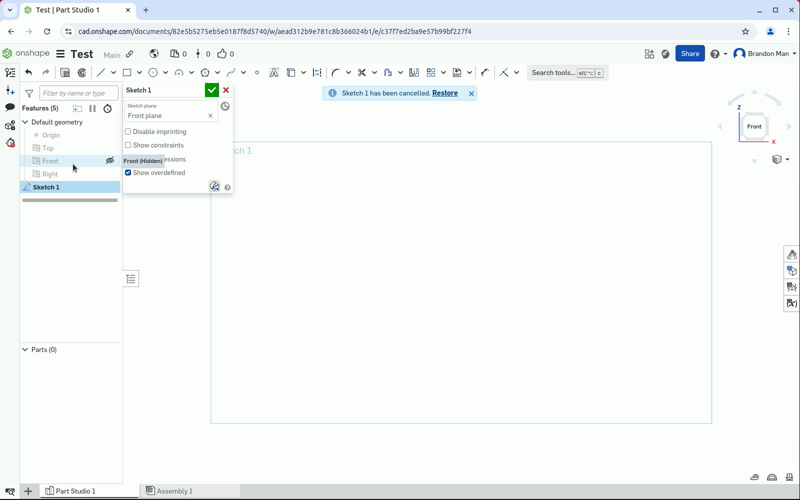
mouse_move(73, 352)
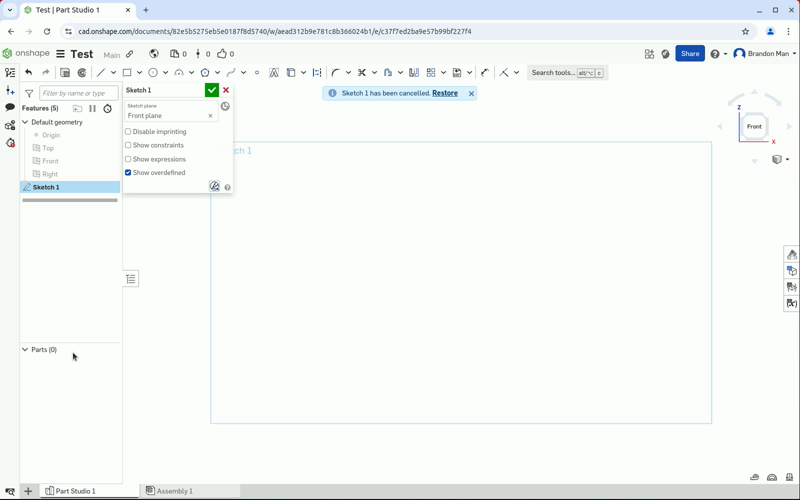
key(y)
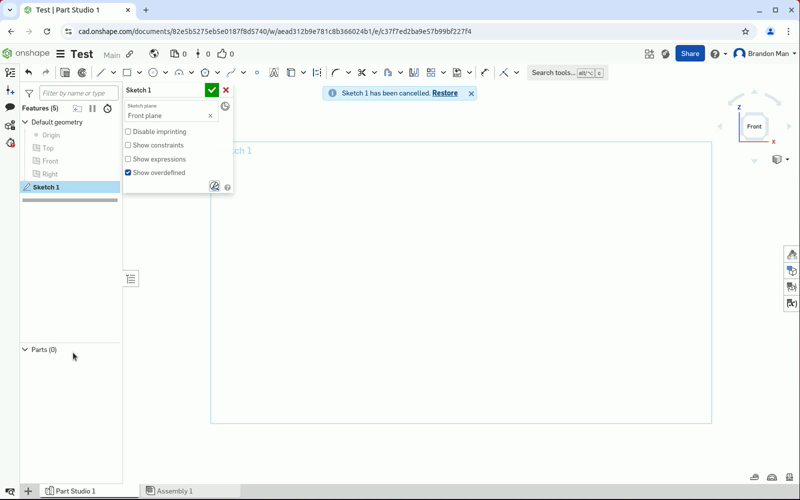
key(l)
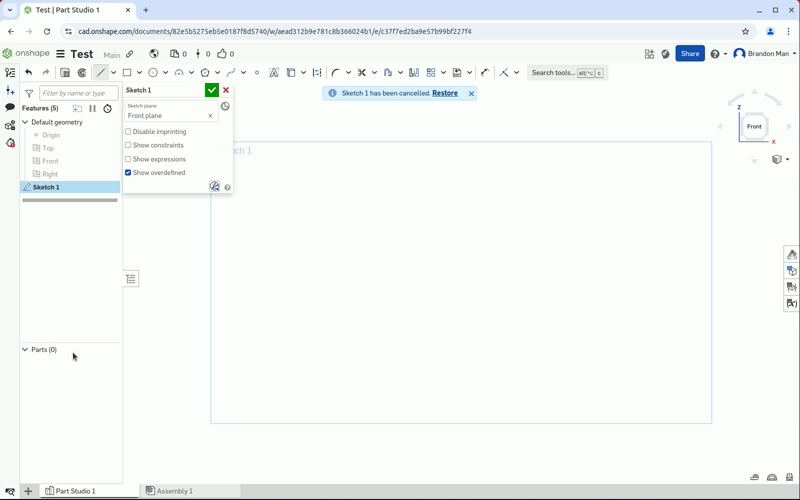
key_down(shift)
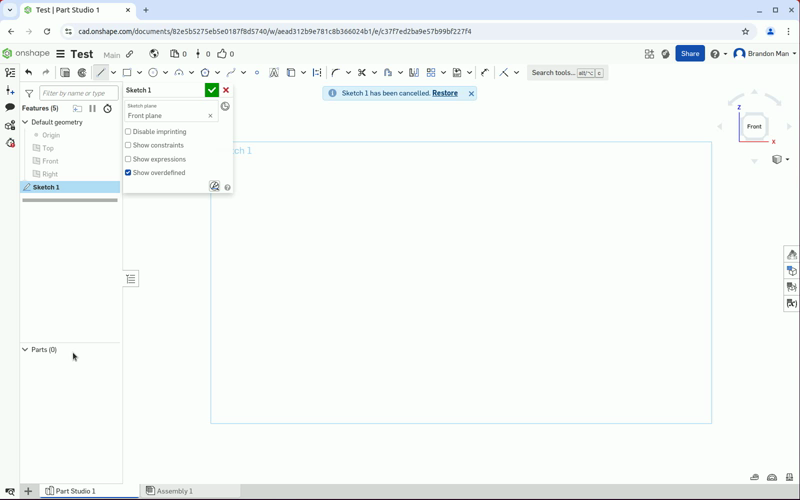
mouse_move(453, 282)
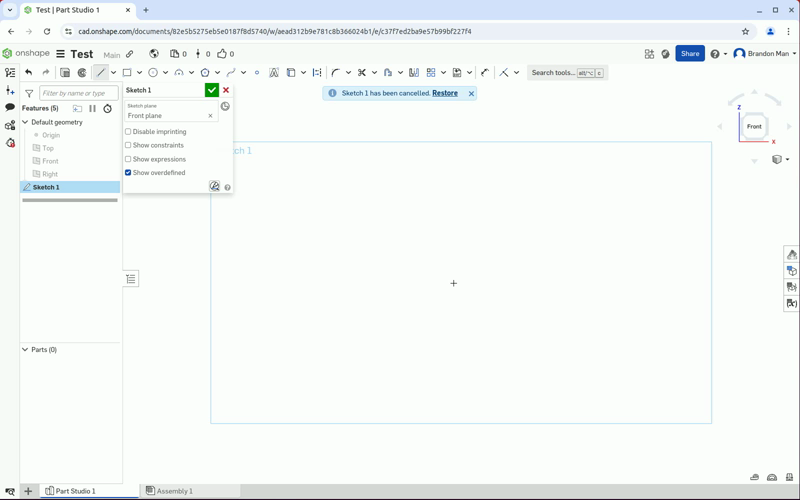
click(453, 282)
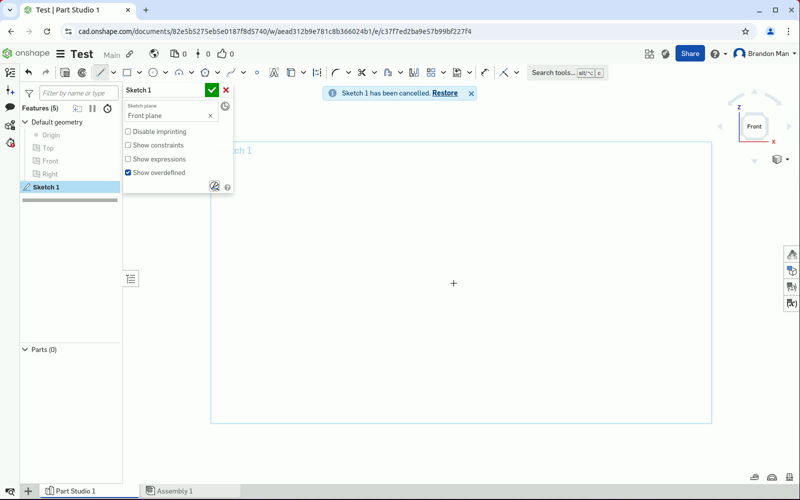
key_up(shift)
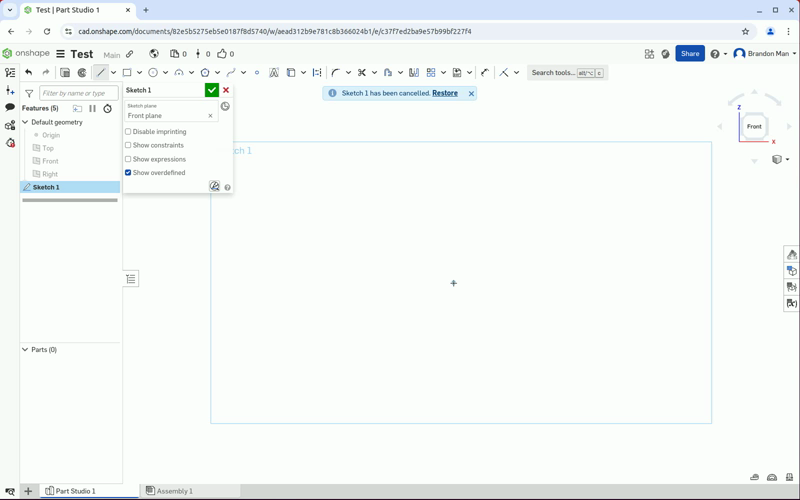
key_down(shift)
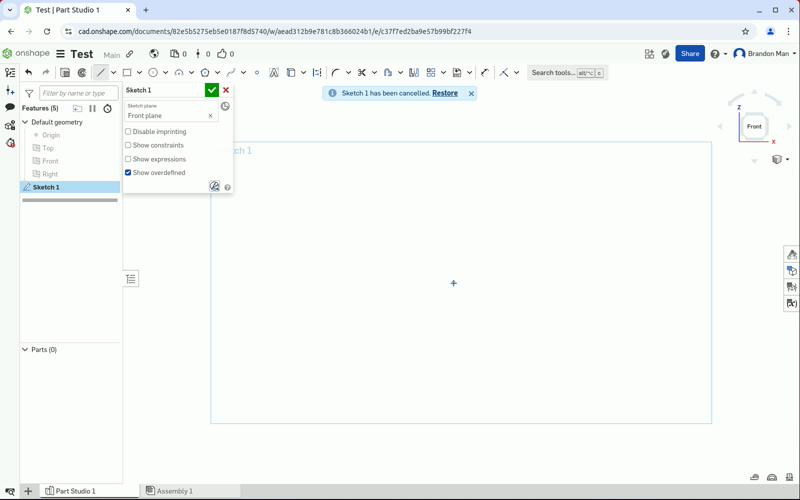
mouse_move(483, 282)
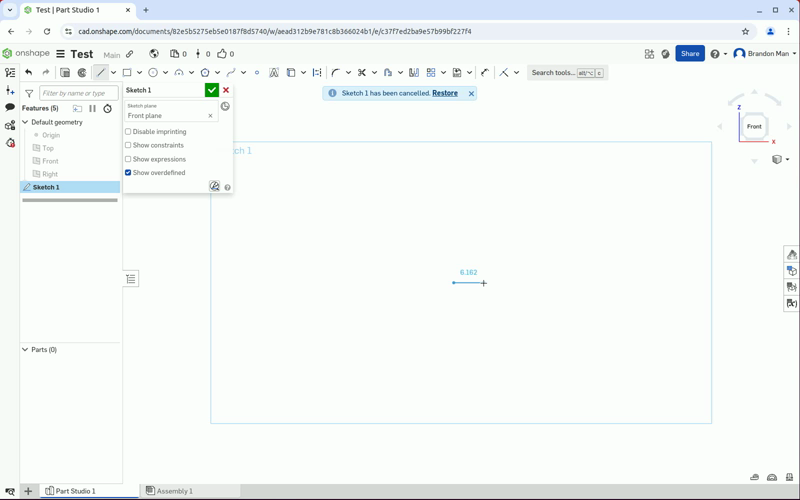
mouse_move(461, 282)
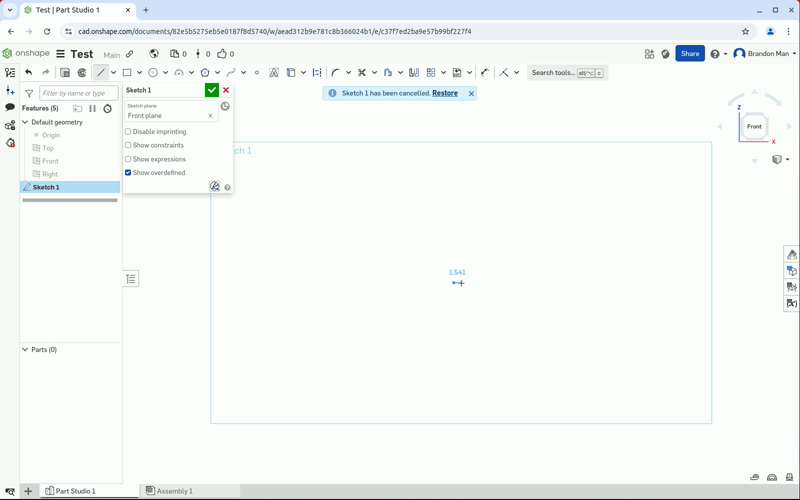
click(461, 282)
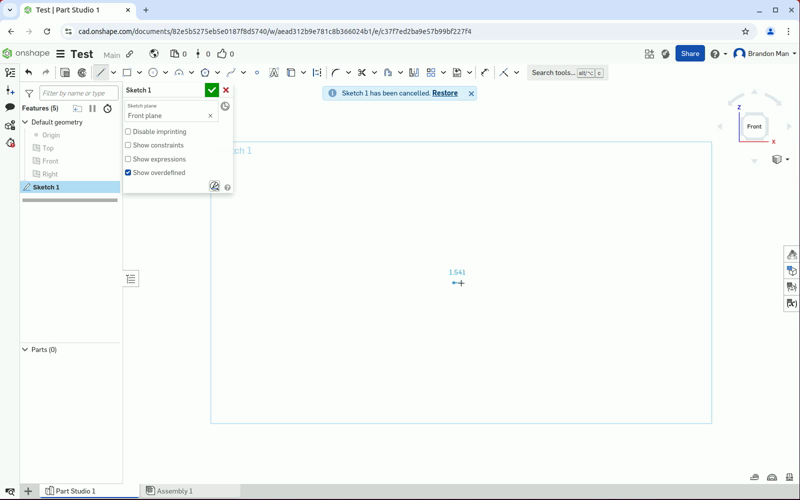
key_up(shift)
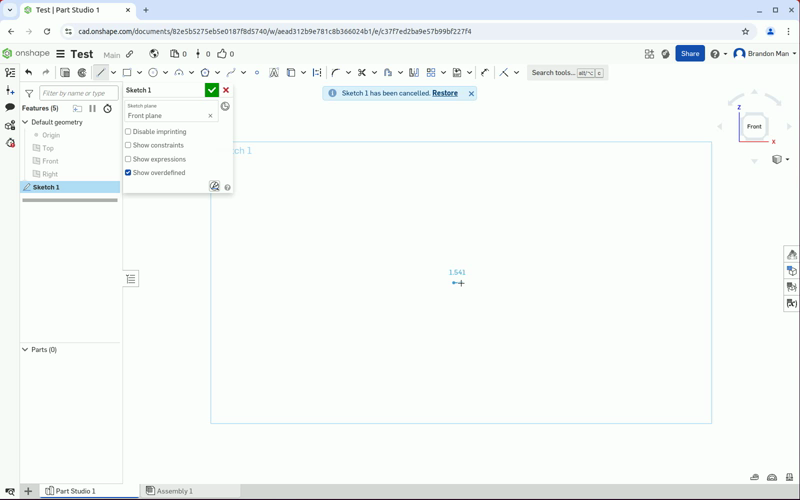
key_down(shift)
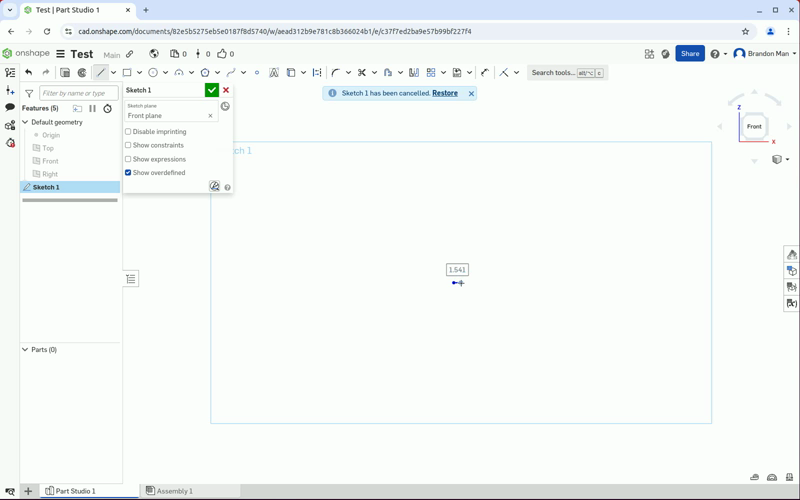
mouse_move(491, 282)
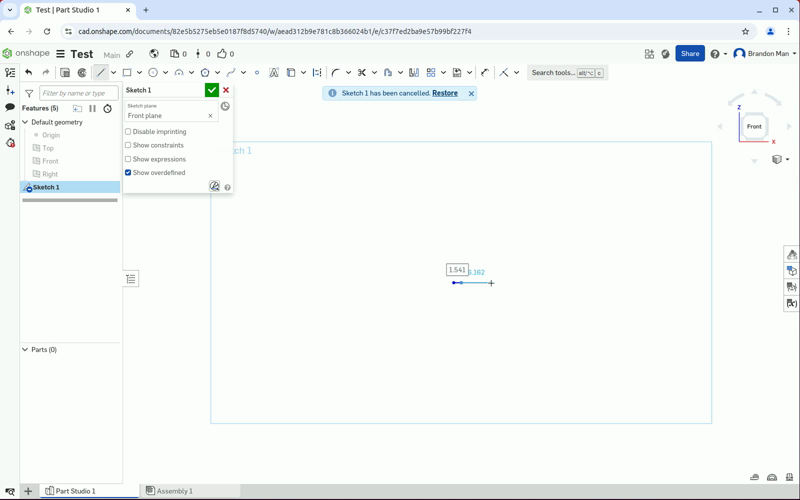
mouse_move(461, 267)
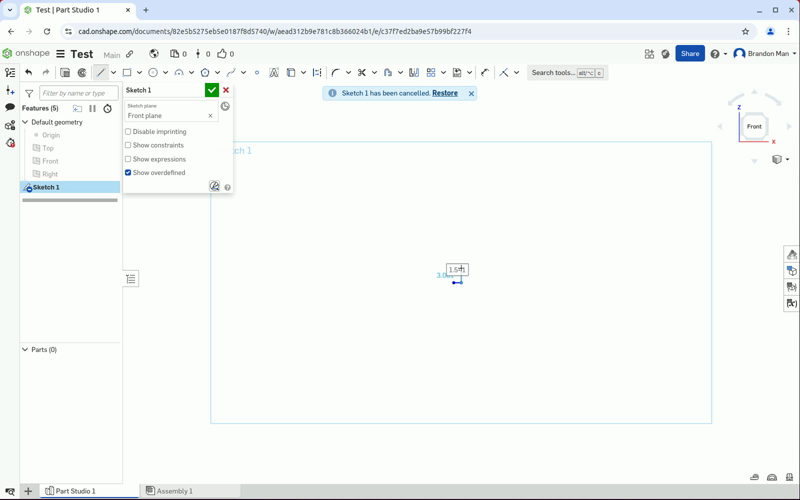
click(461, 267)
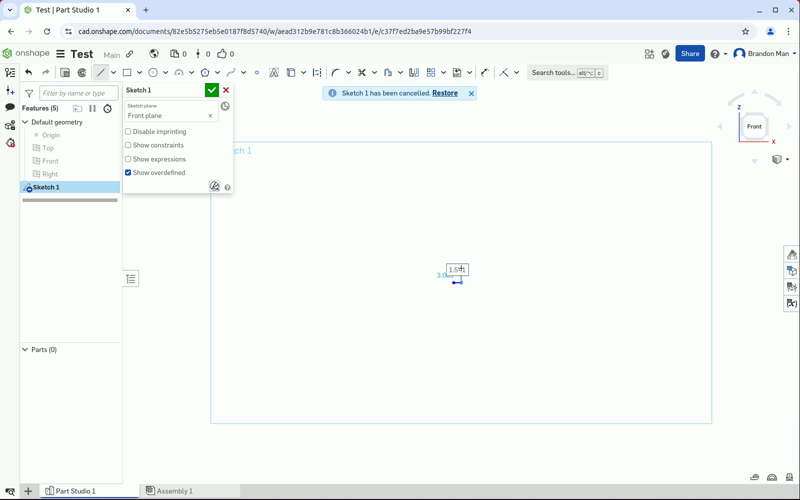
key_up(shift)
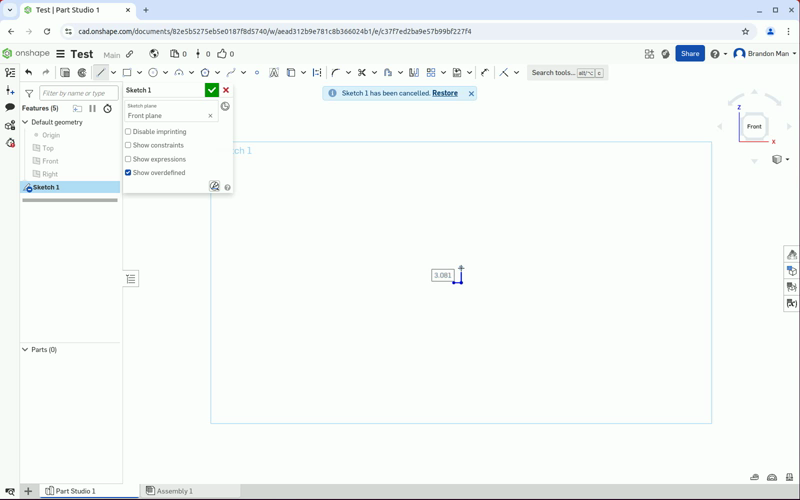
key_down(shift)
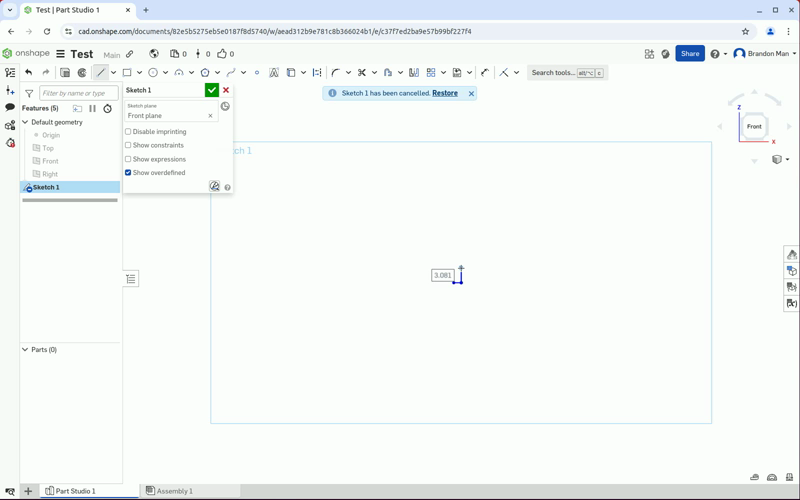
mouse_move(491, 267)
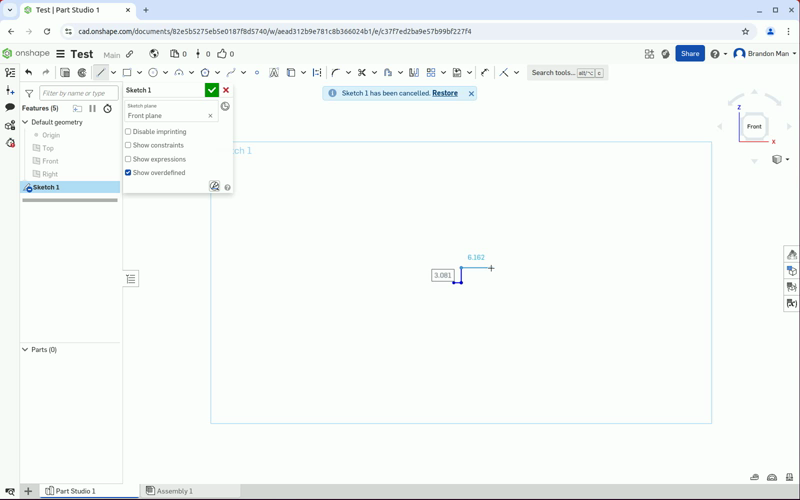
mouse_move(453, 267)
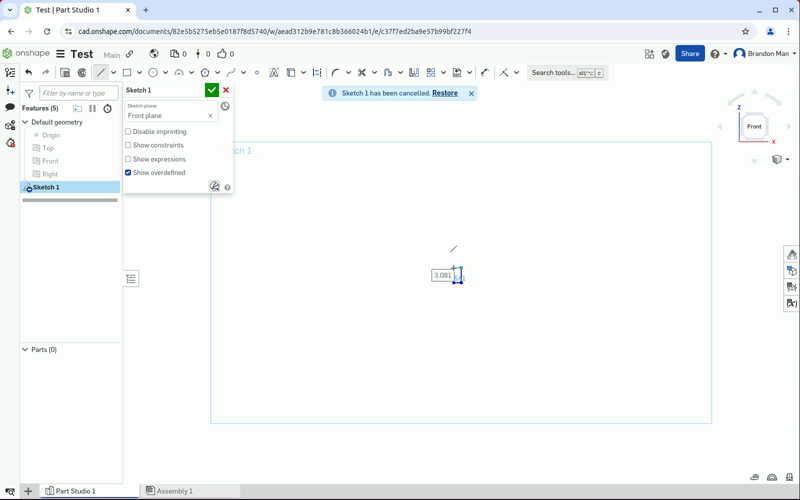
click(453, 267)
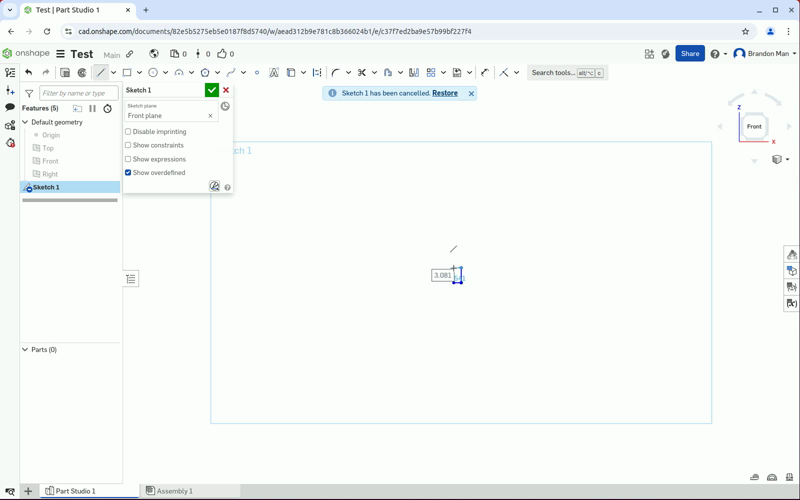
key_up(shift)
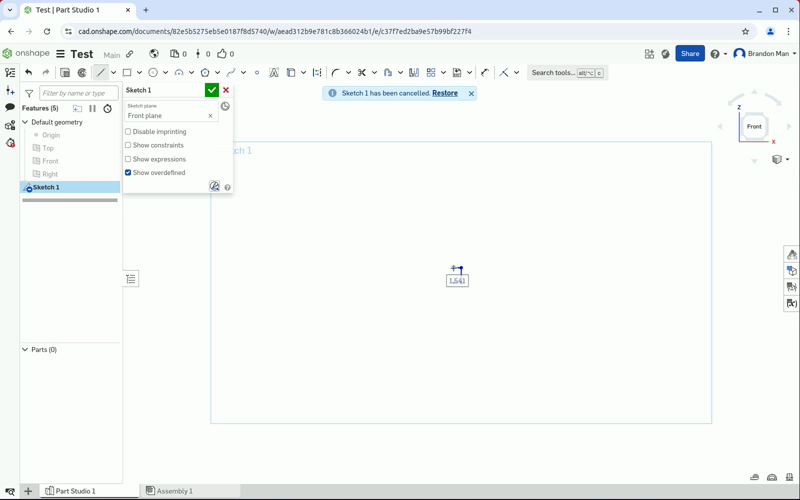
mouse_move(483, 267)
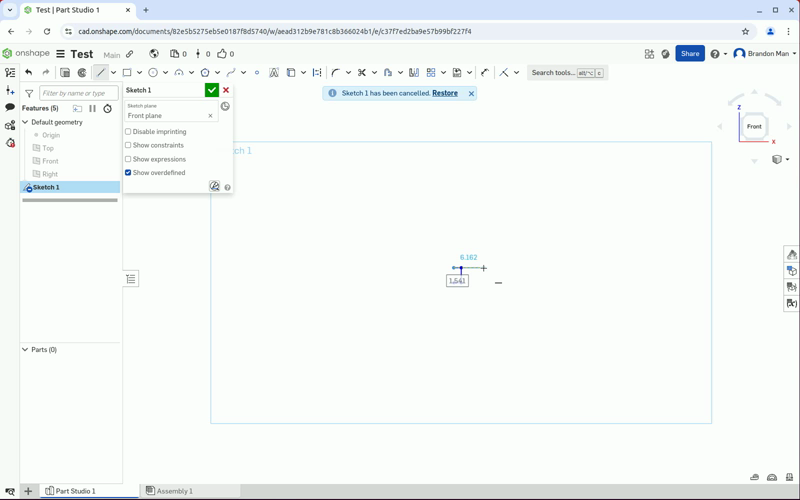
key_down(shift)
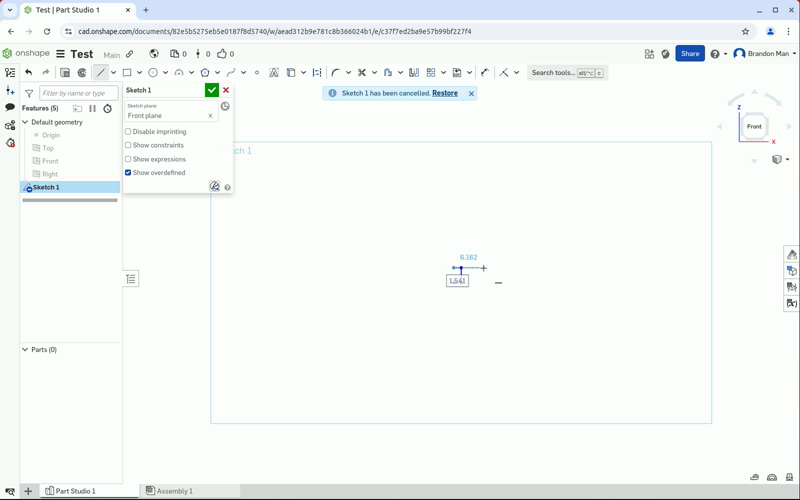
mouse_move(453, 282)
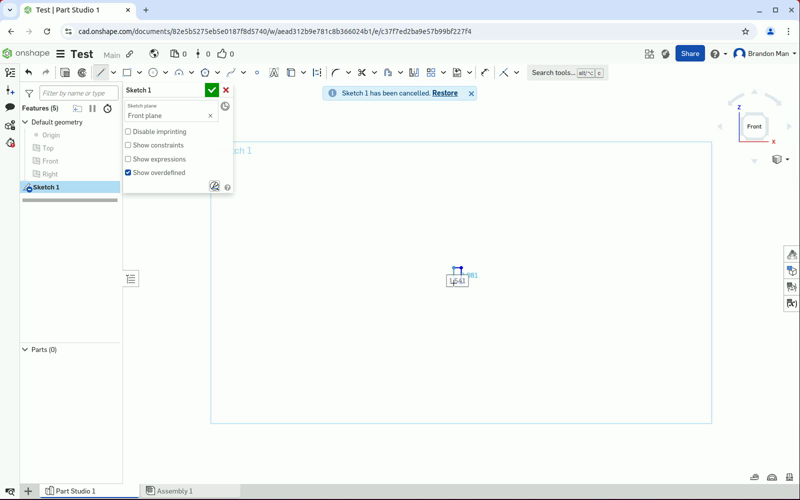
key_up(shift)
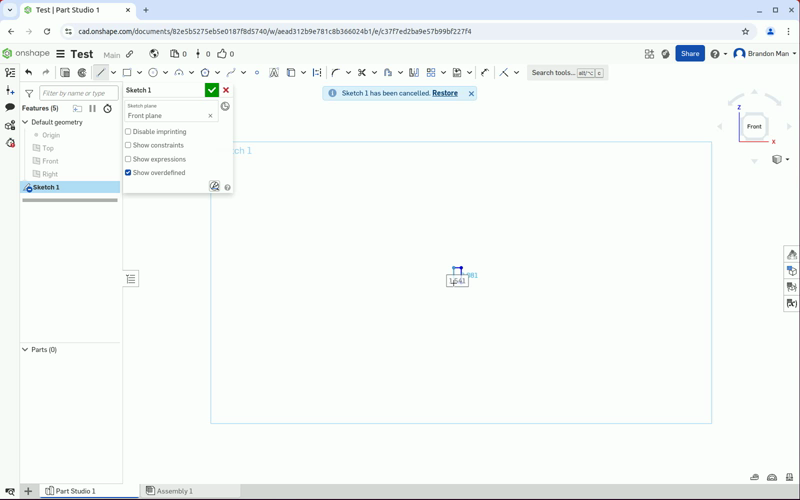
click(453, 282)
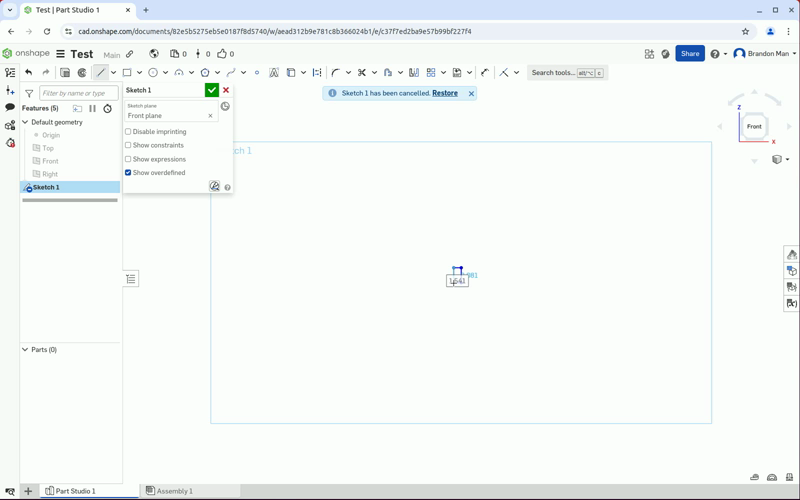
key(esc)
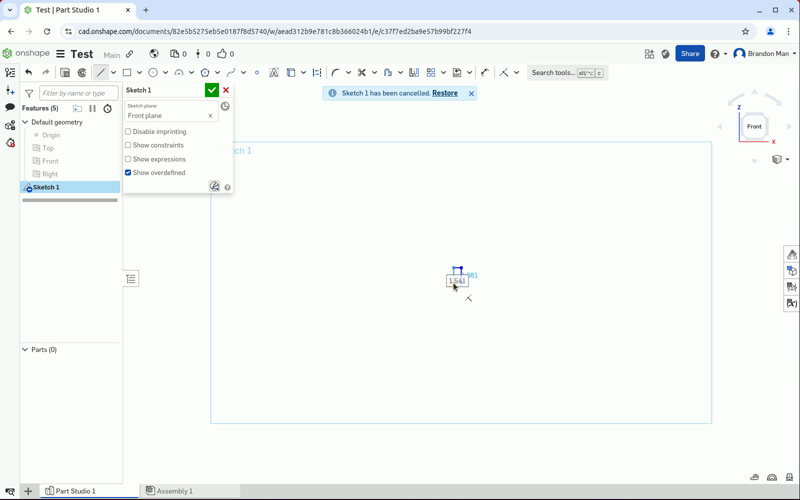
mouse_move(455, 280)
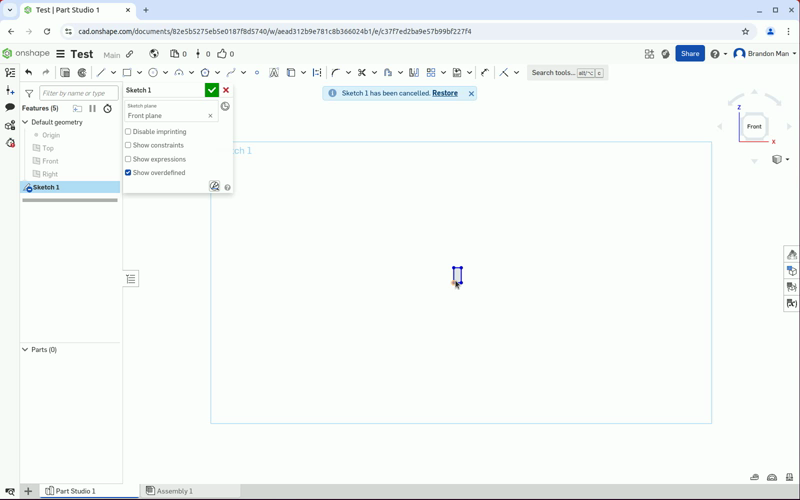
scroll(6)
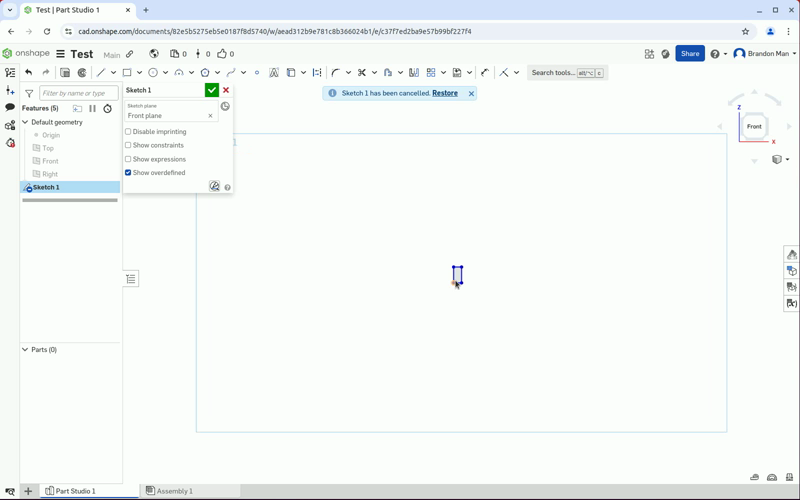
scroll(6)
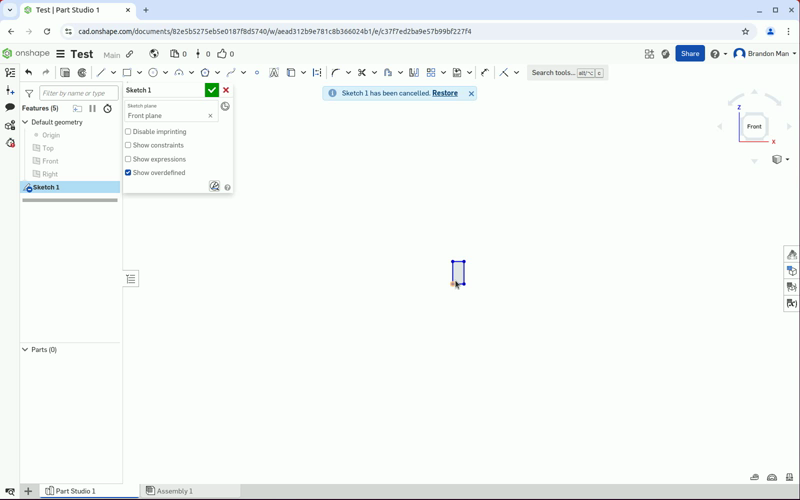
scroll(6)
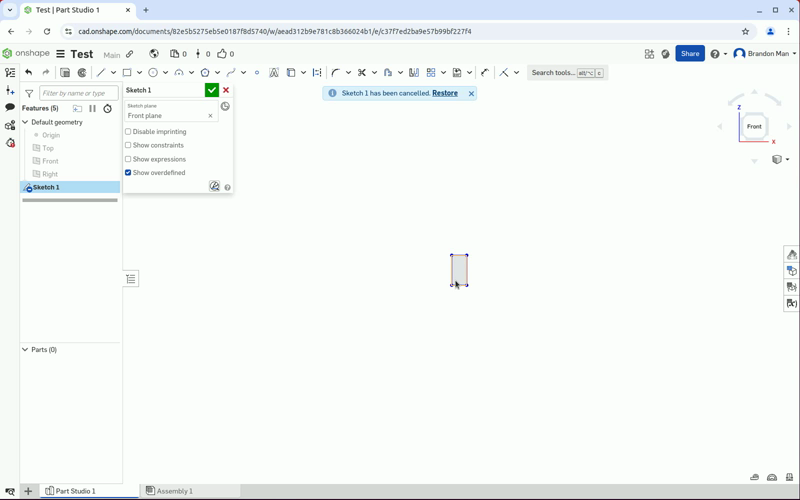
scroll(6)
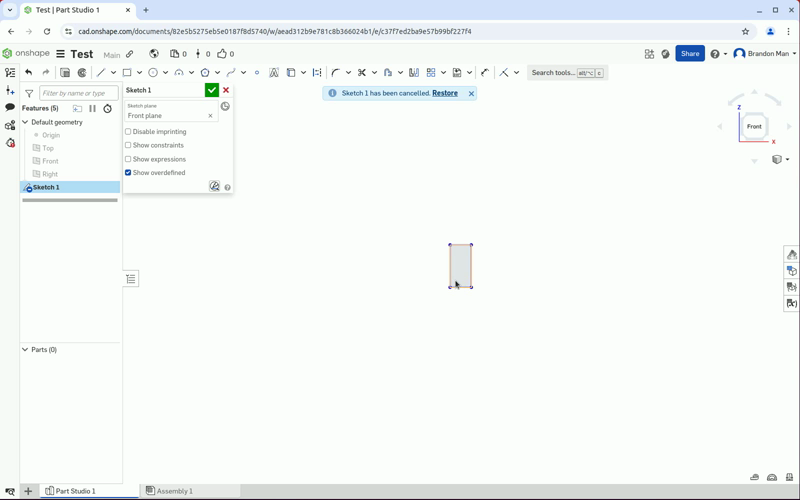
scroll(6)
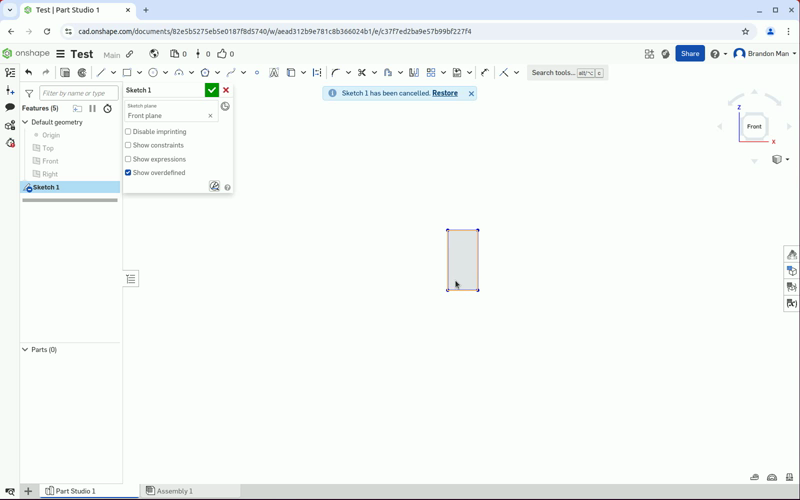
scroll(6)
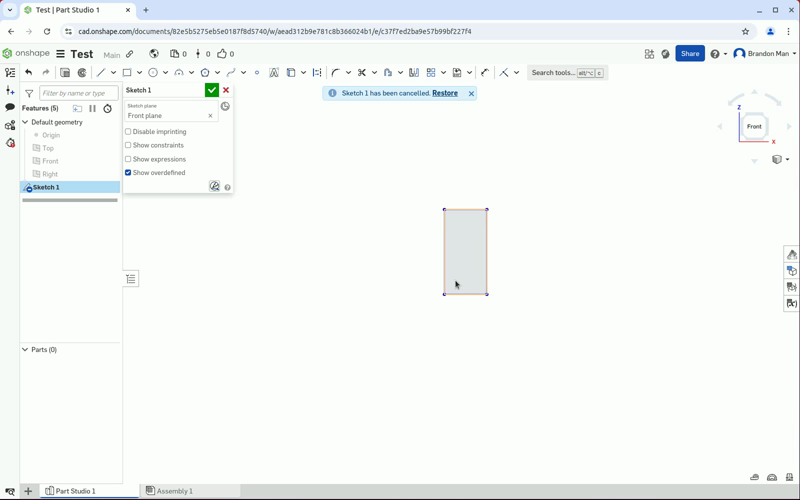
scroll(6)
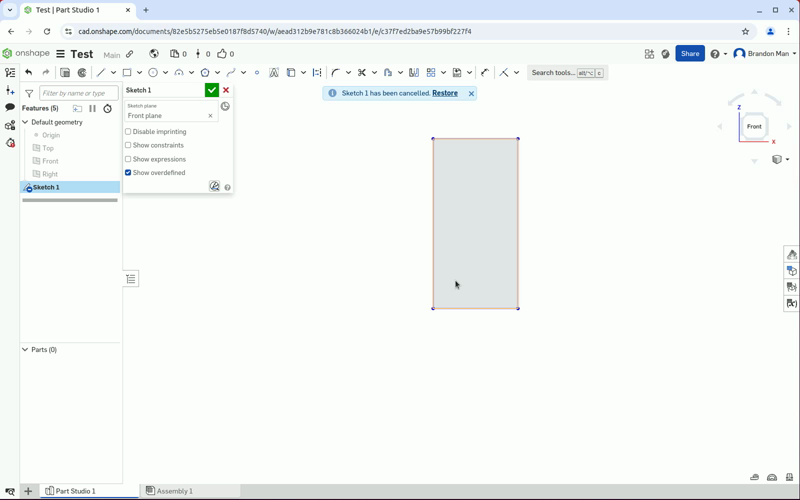
click(455, 280)
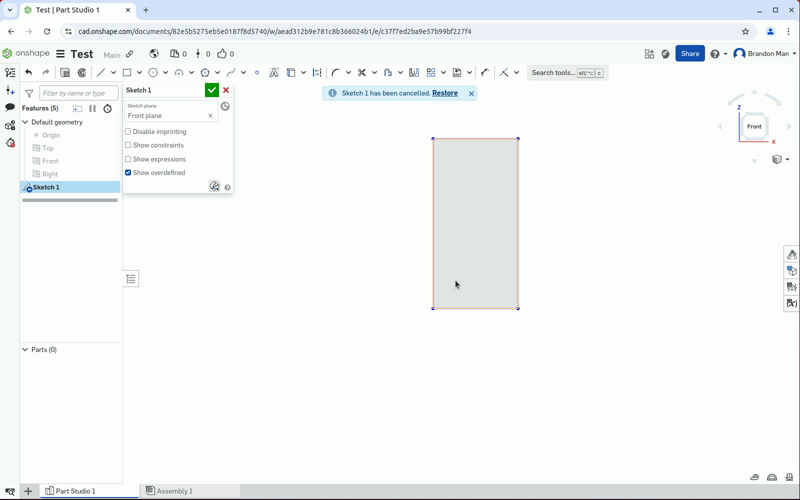
scroll(-6)
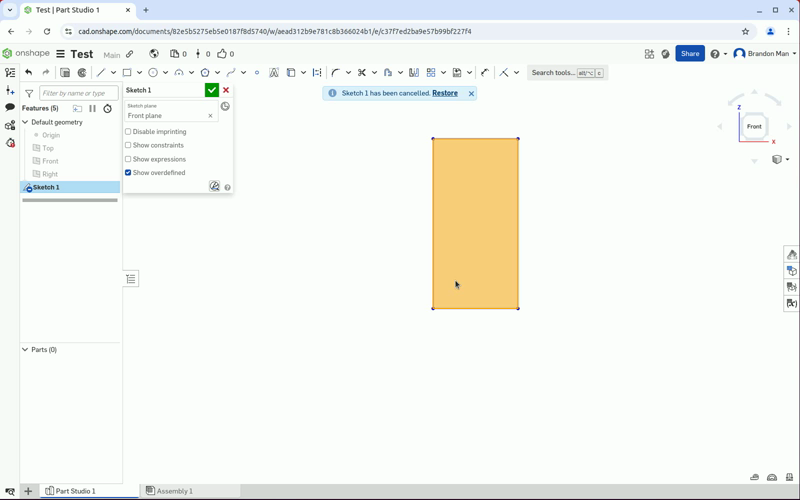
scroll(-6)
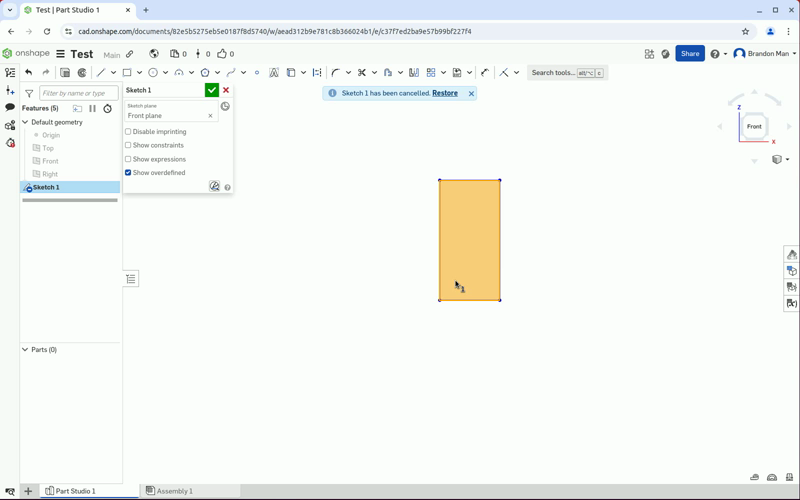
scroll(-6)
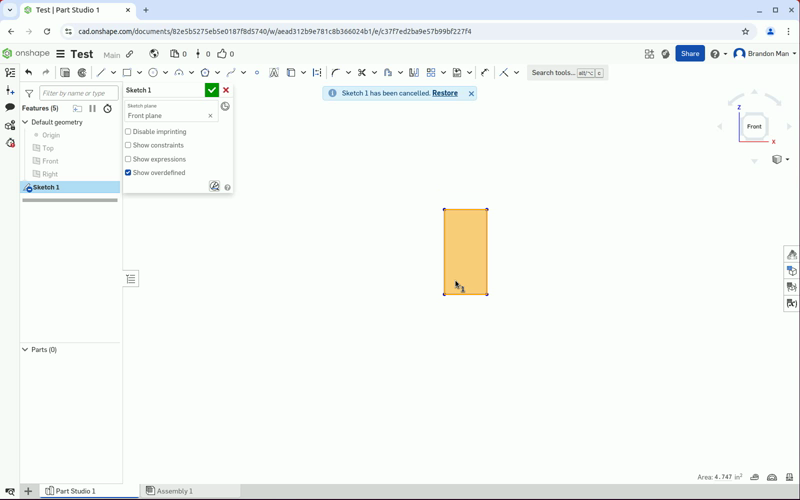
scroll(-6)
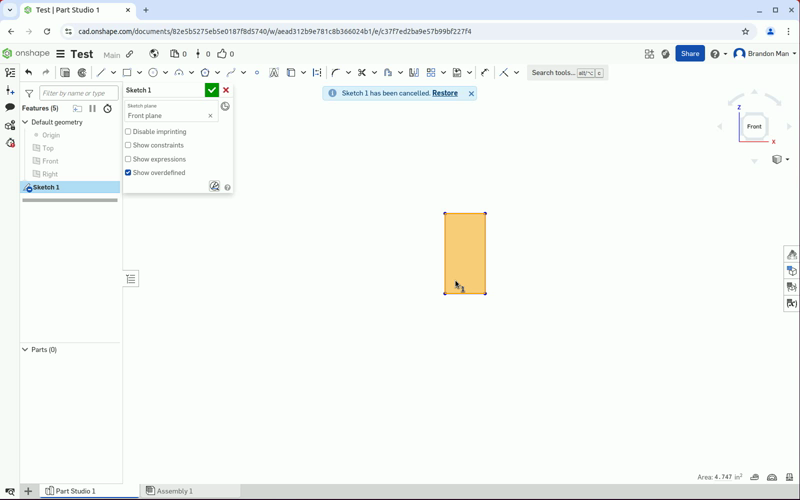
scroll(-6)
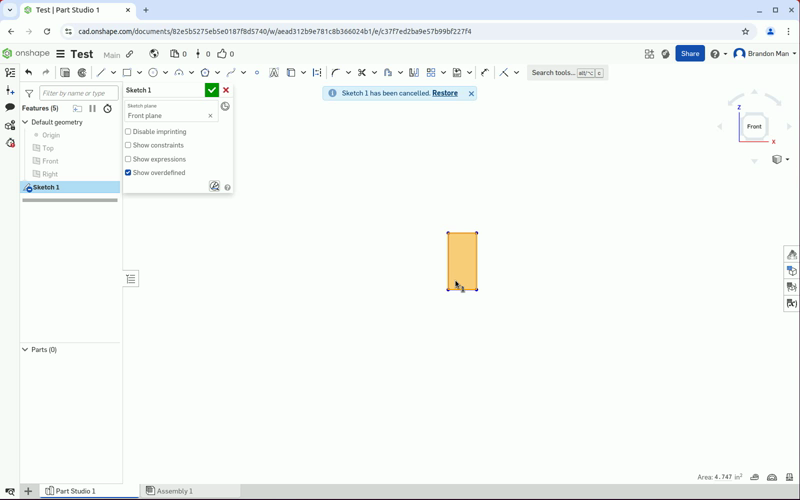
scroll(-6)
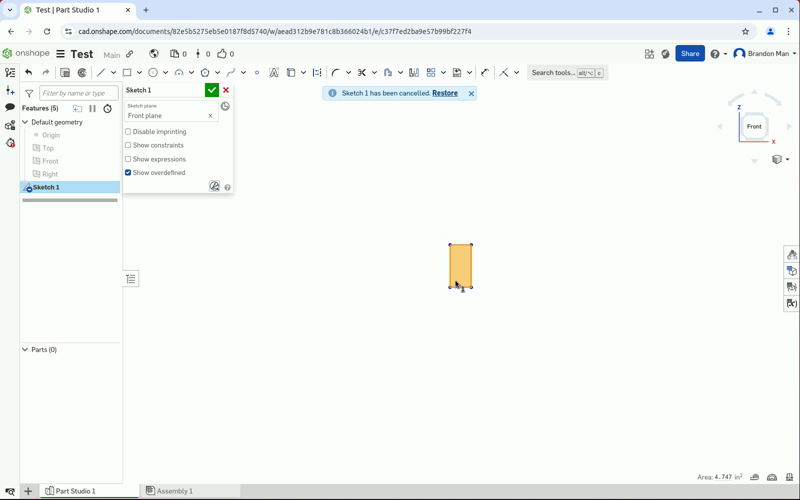
scroll(-6)
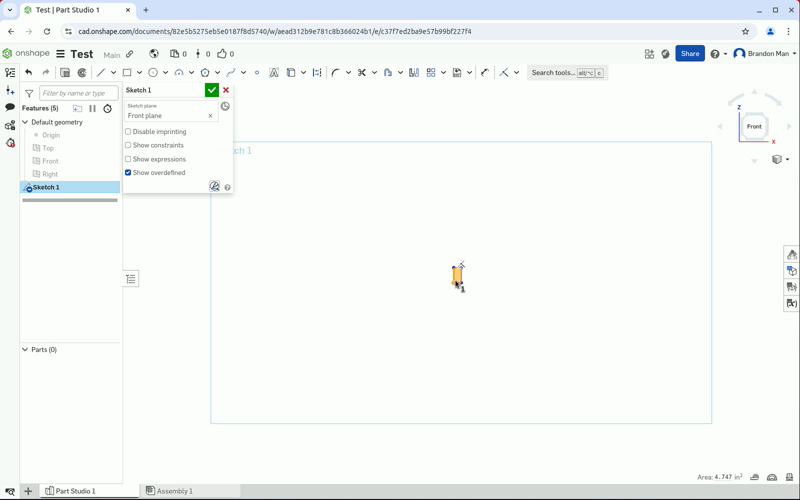
mouse_move(73, 352)
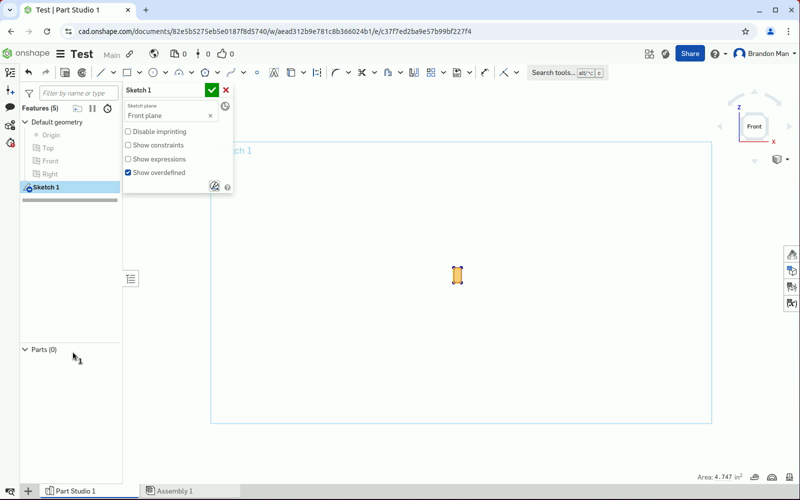
key(shift+y)
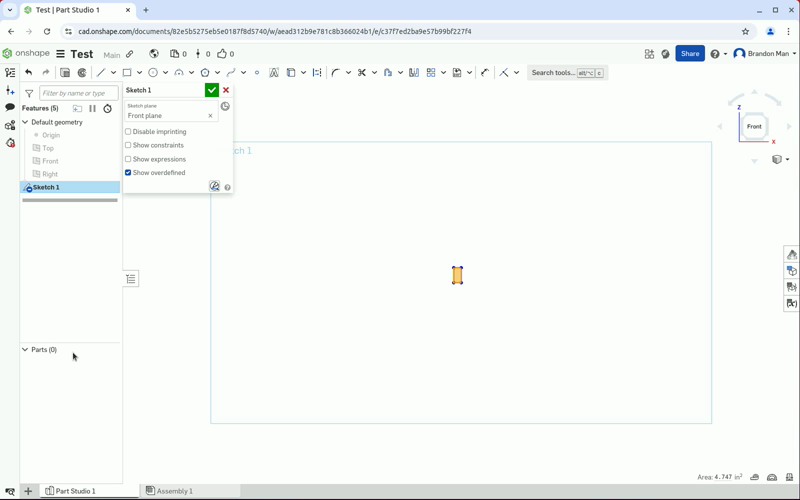
key(shift+e)
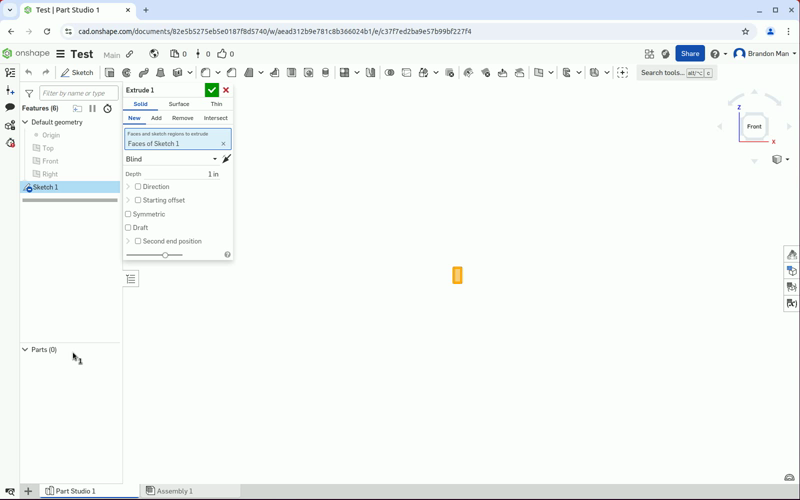
mouse_move(143, 106)
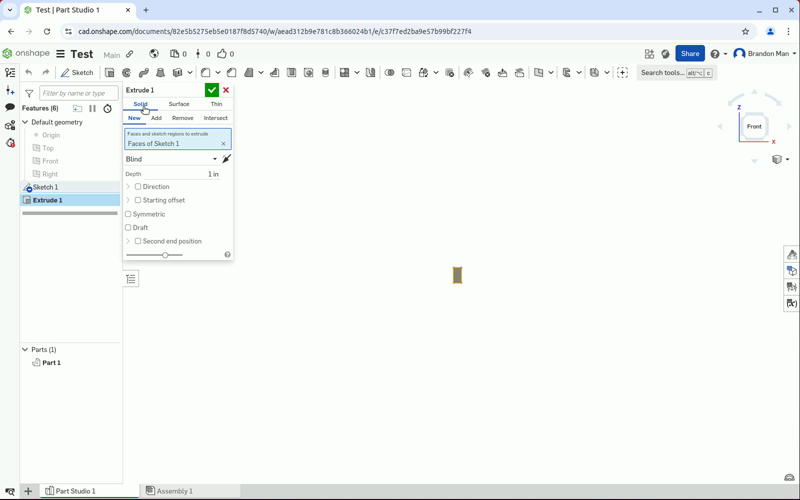
click(143, 106)
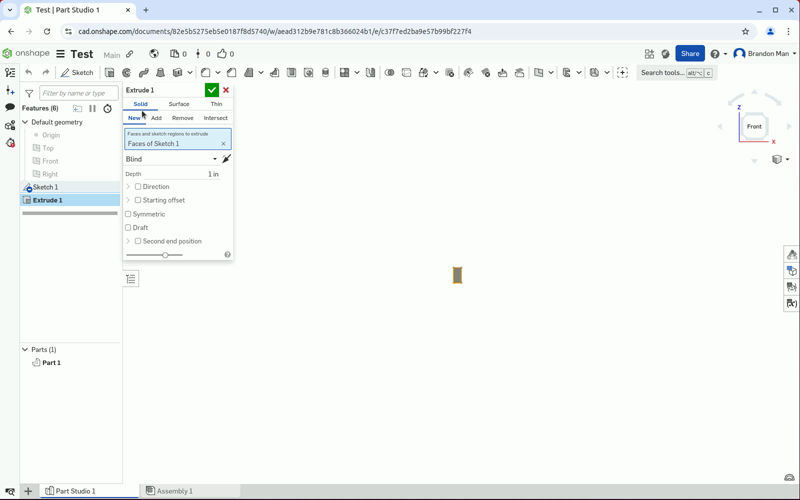
mouse_move(137, 120)
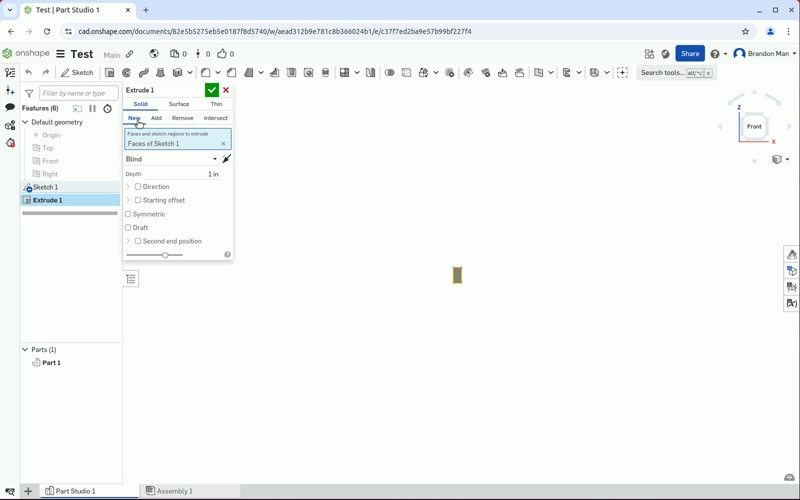
click(137, 120)
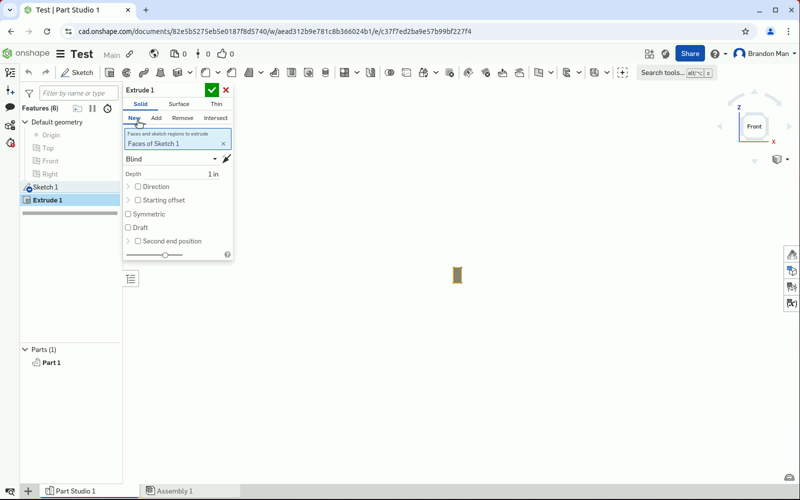
key(tab, 4)
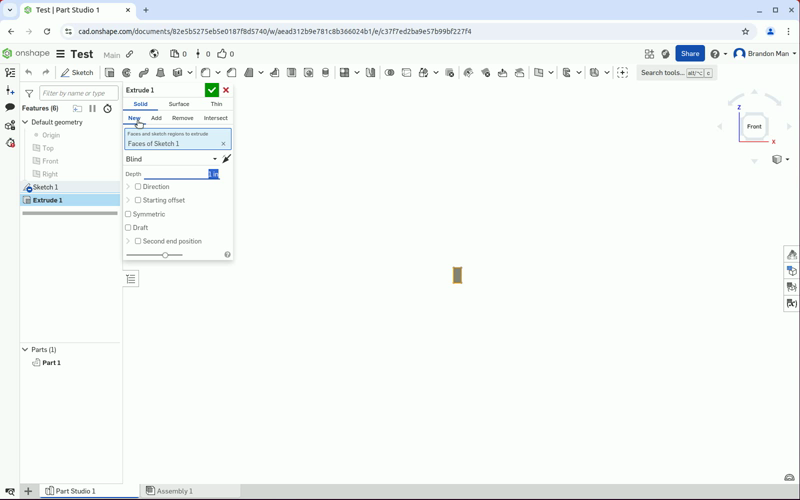
text(23.108)
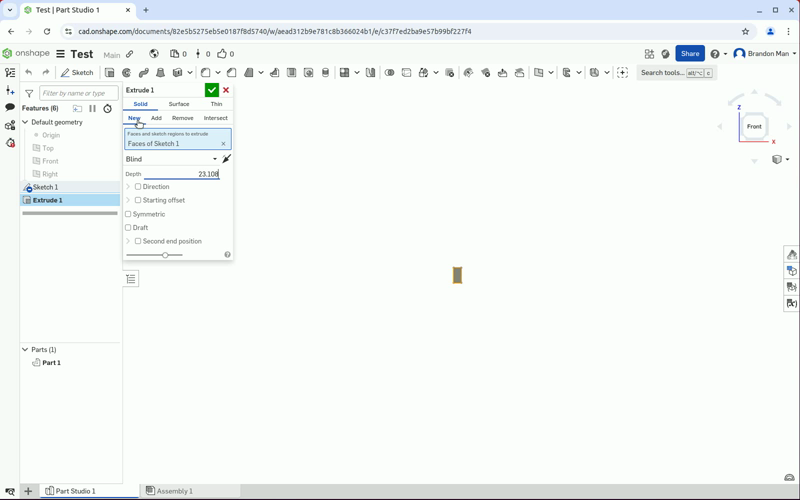
key(enter)
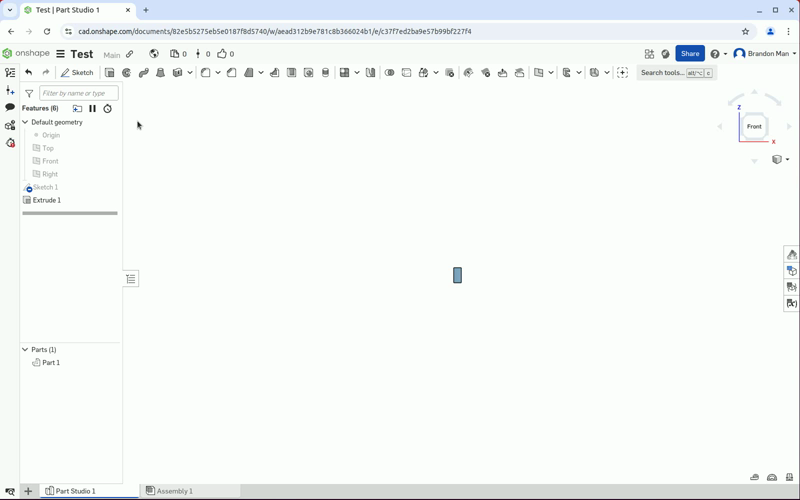
key(shift+h)
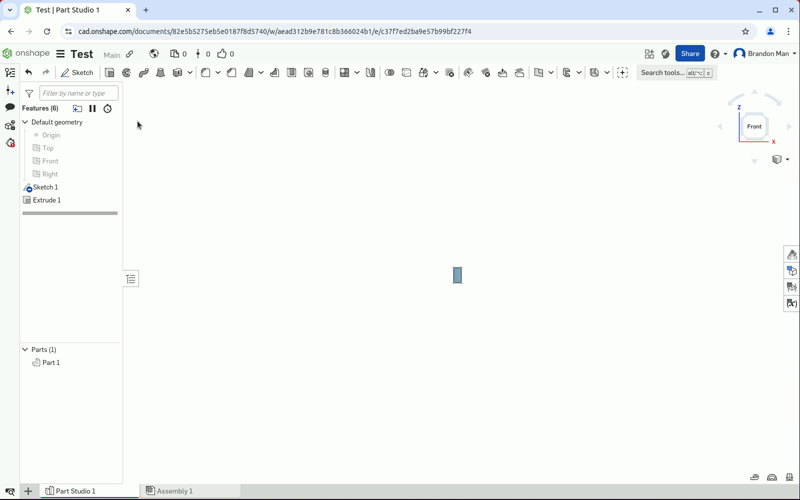
key(shift+h)
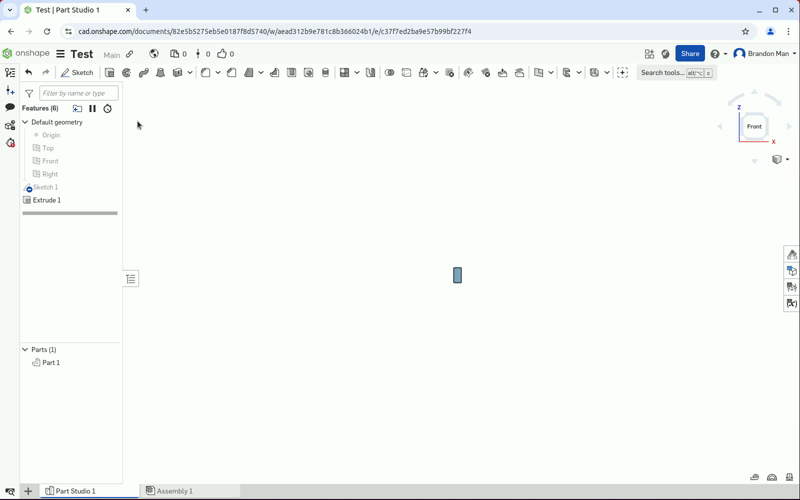
mouse_move(73, 189)
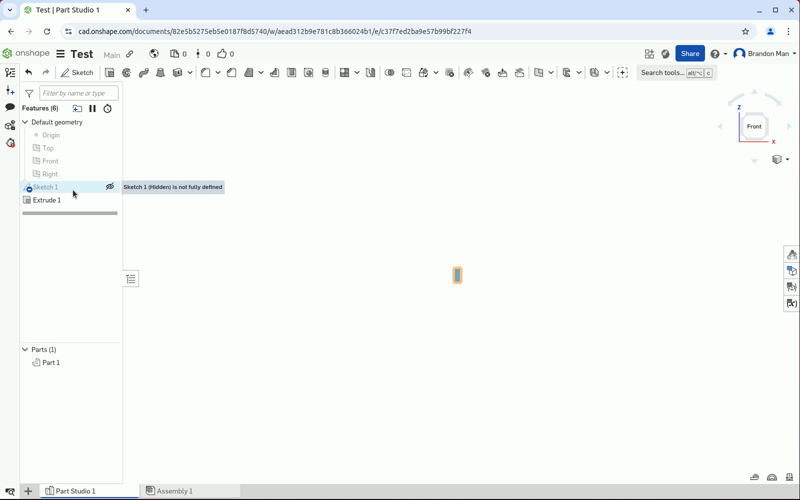
click(73, 189)
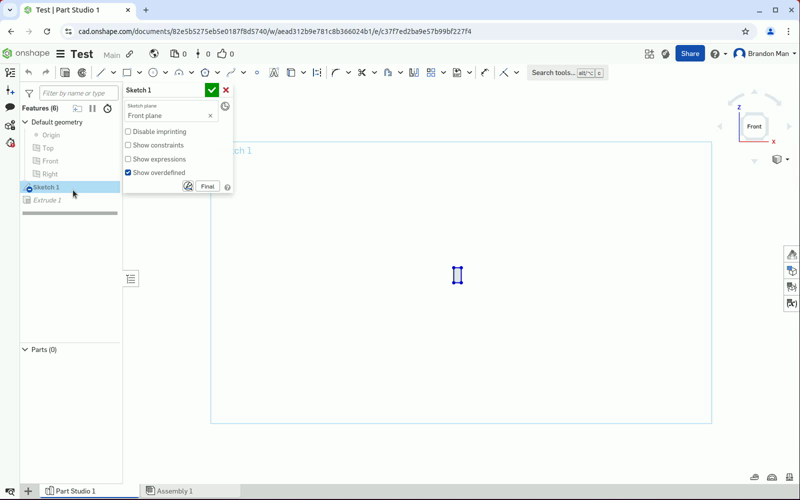
mouse_move(229, 92)
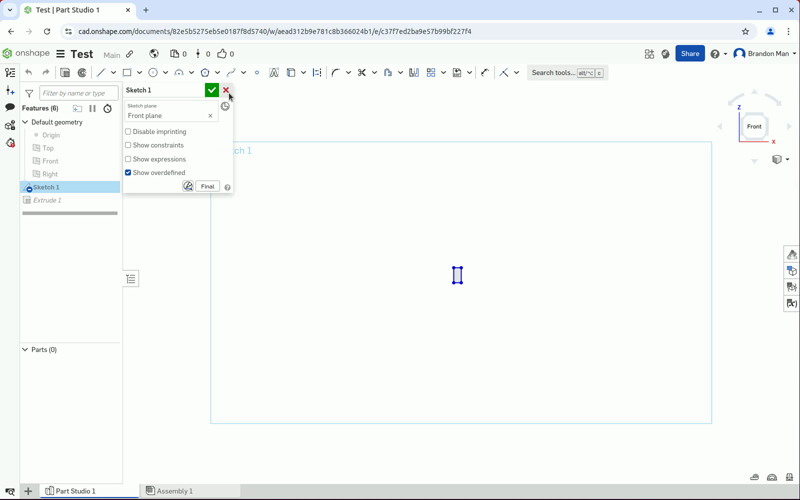
click(229, 92)
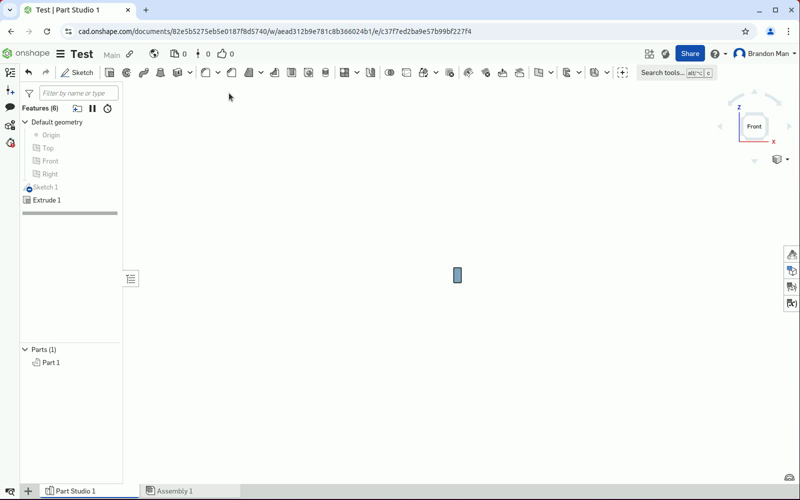
mouse_move(73, 352)
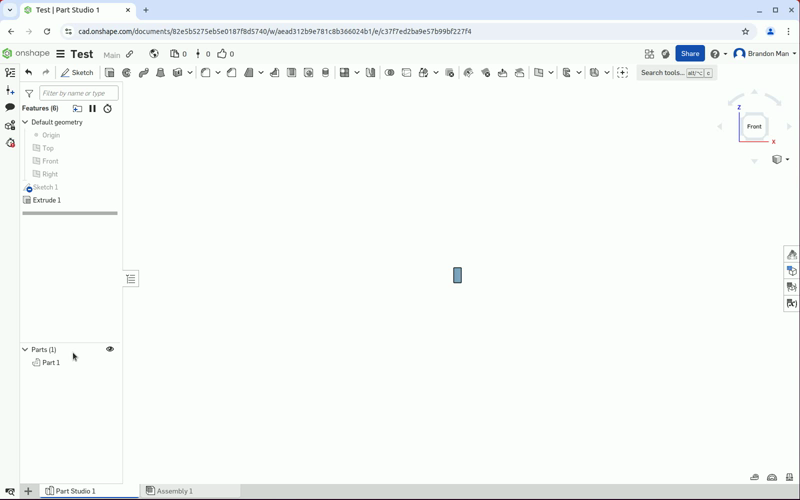
key(y)
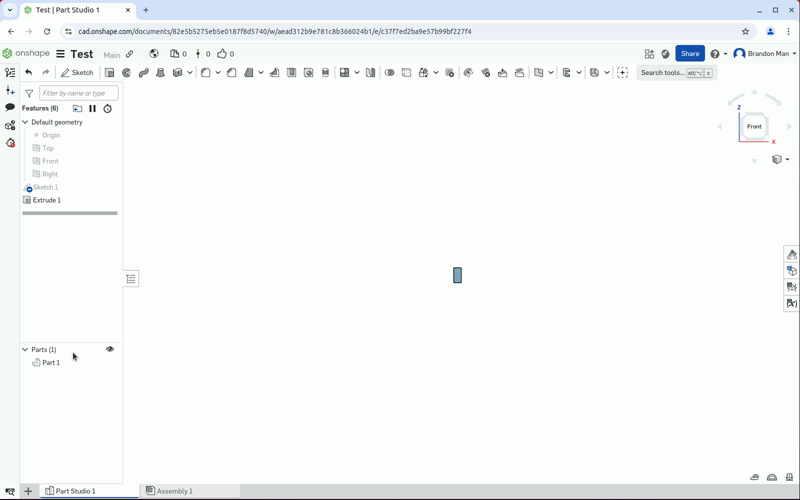
key(shift+p)
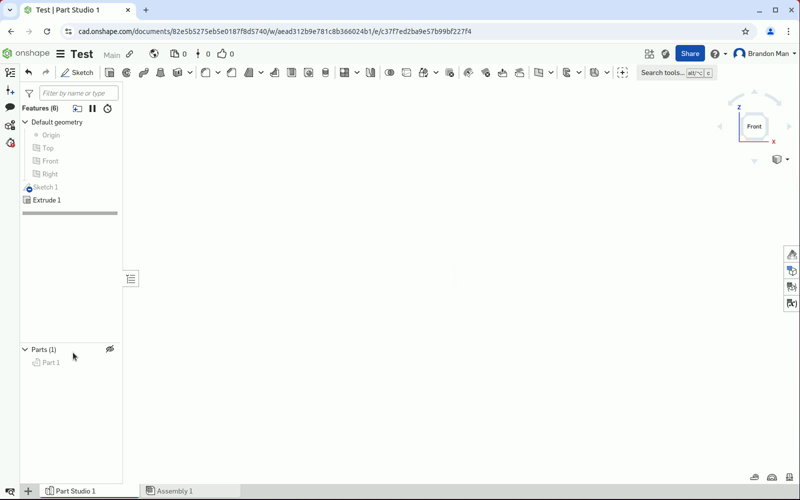
key(space)
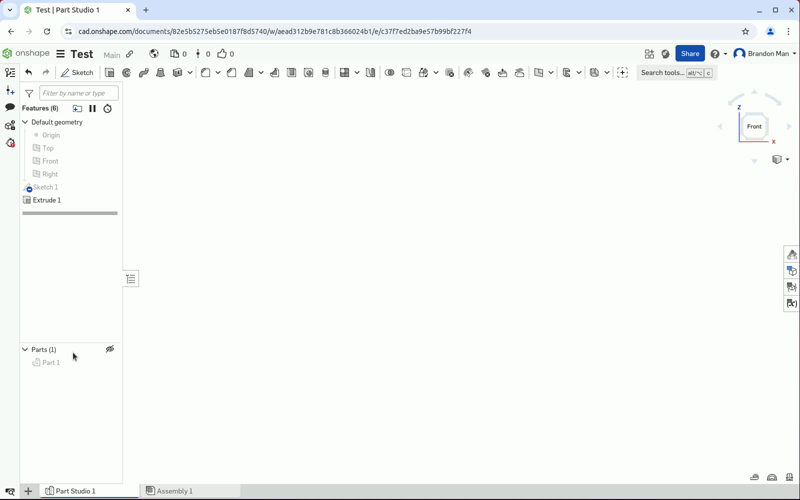
key_down(shift)
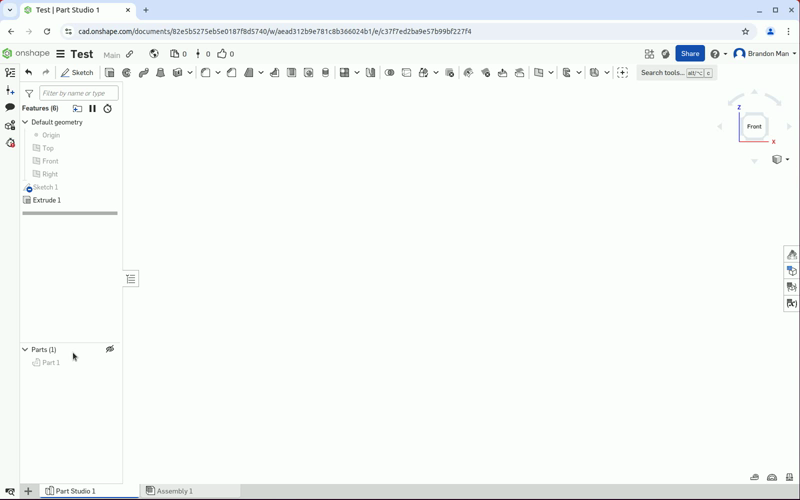
key(left)
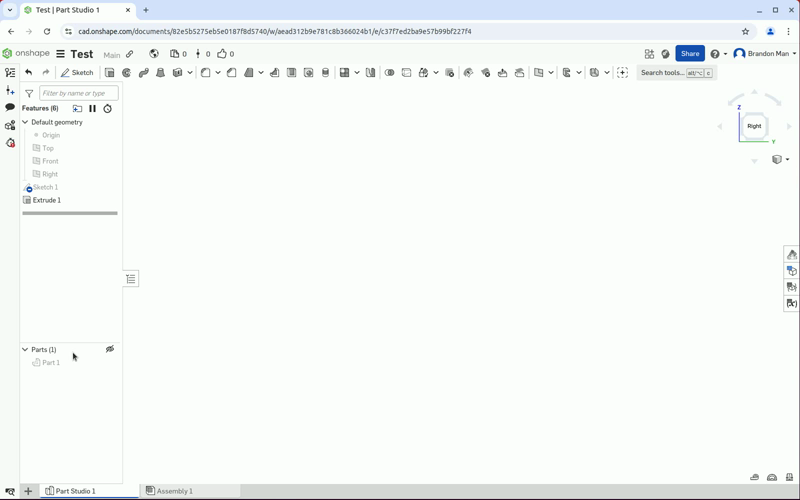
key_up(shift)
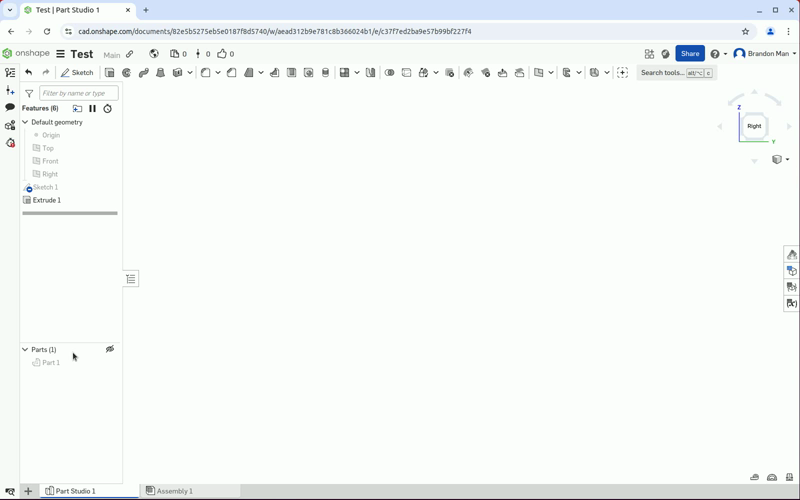
mouse_move(73, 352)
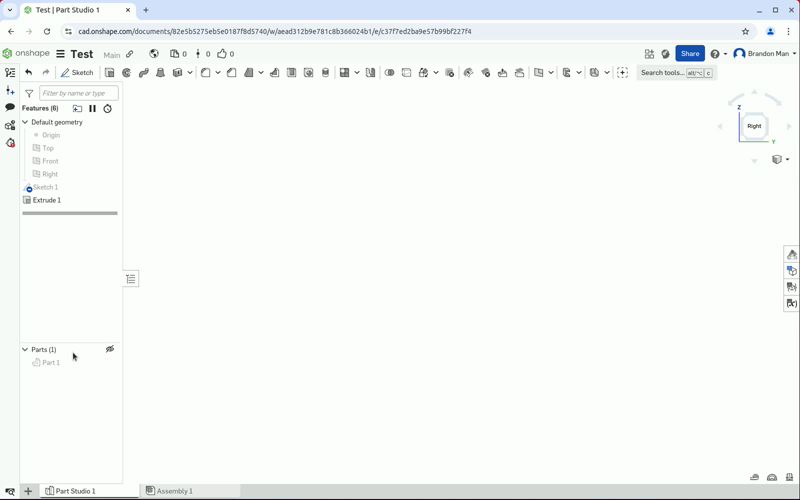
key(shift+y)
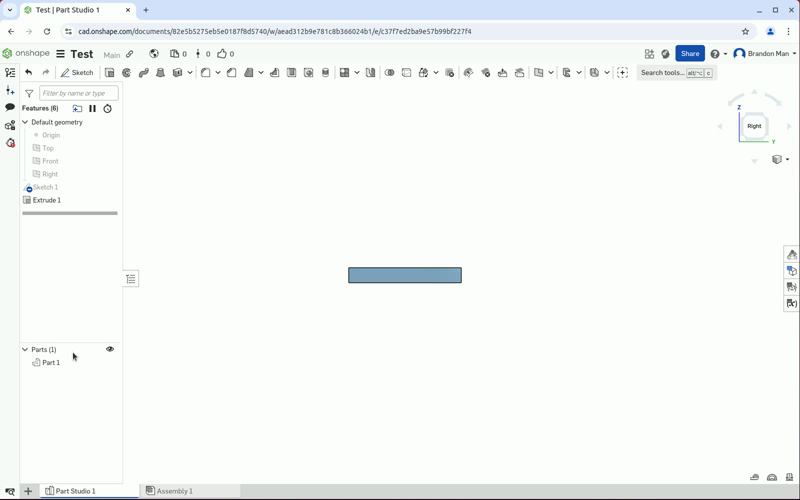
mouse_move(541, 75)
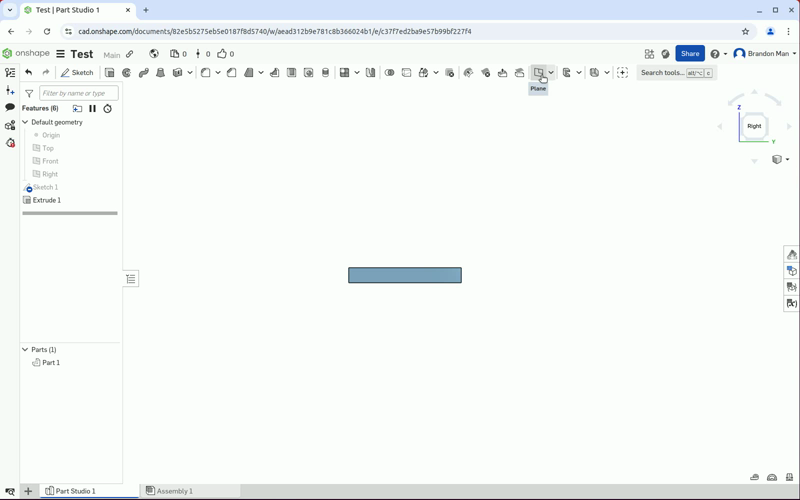
click(541, 75)
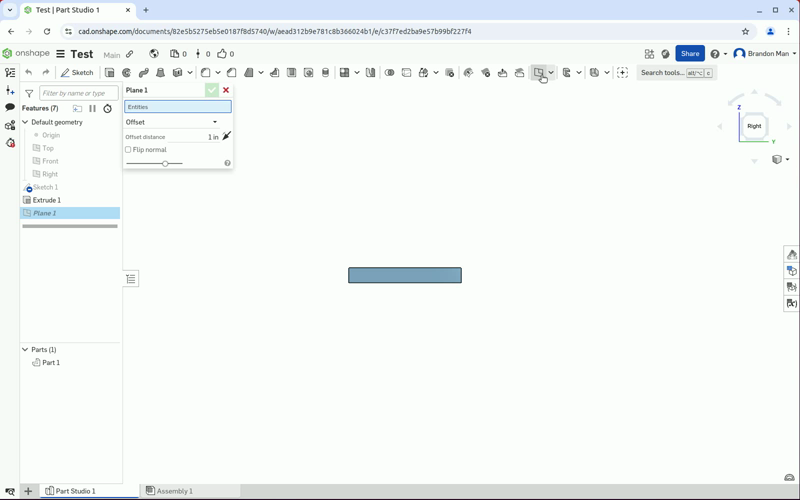
mouse_move(73, 176)
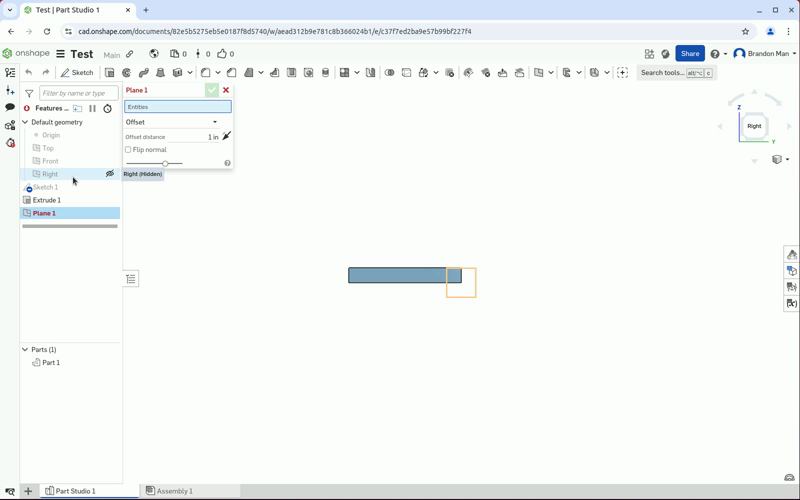
click(73, 176)
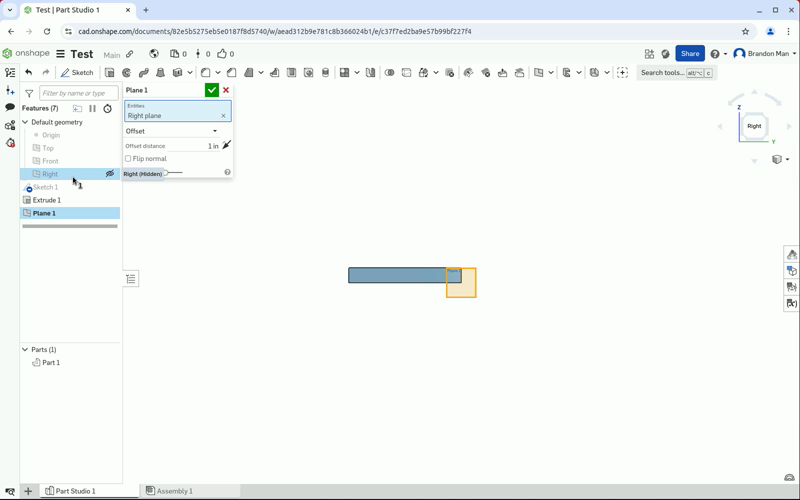
key(tab, 2)
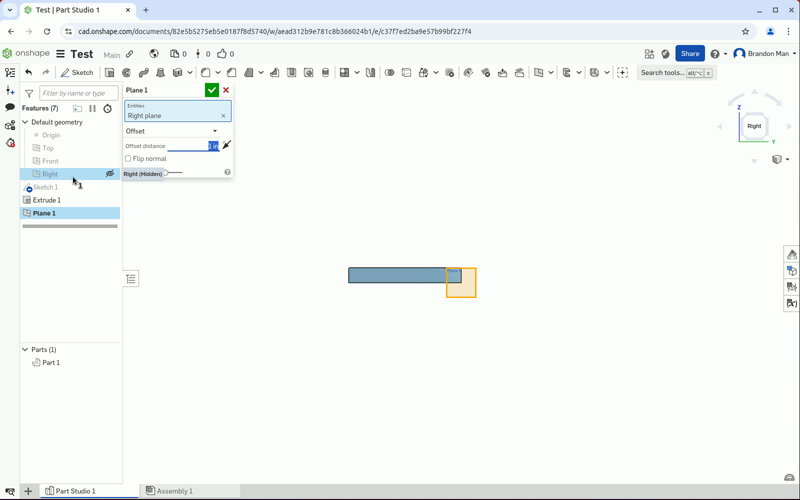
text(1.448)
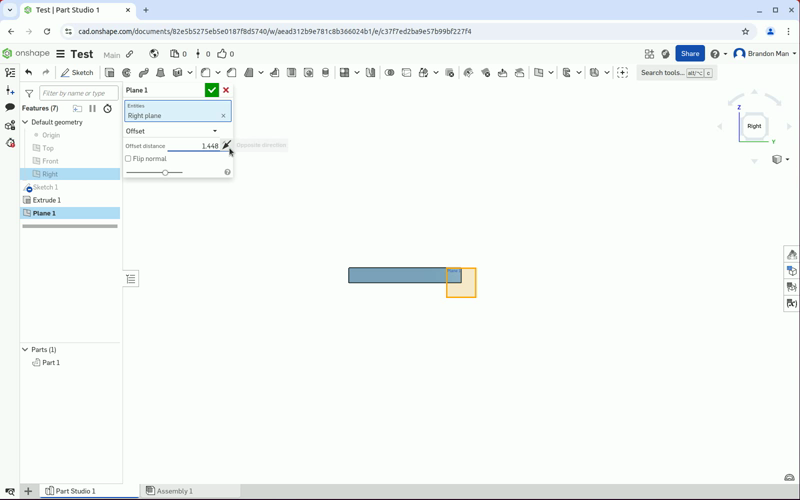
mouse_move(229, 147)
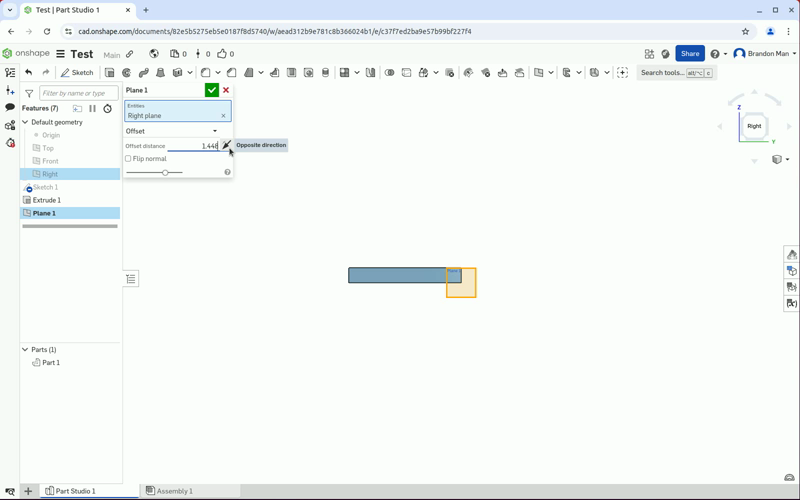
click(229, 147)
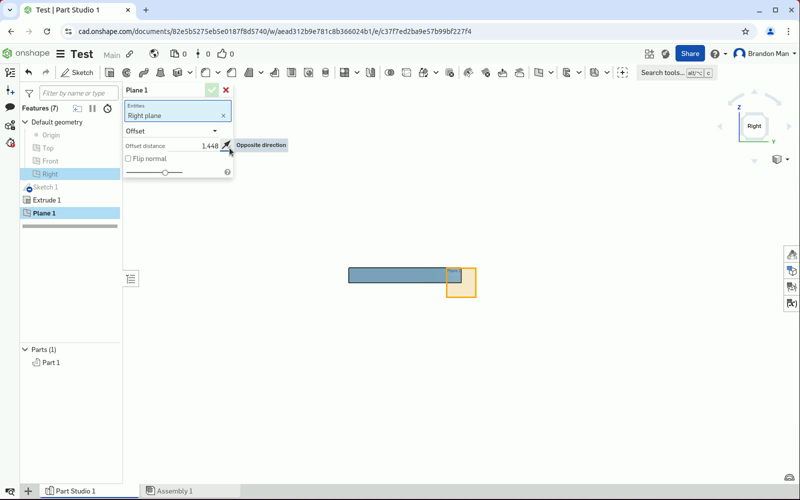
key(enter, 2)
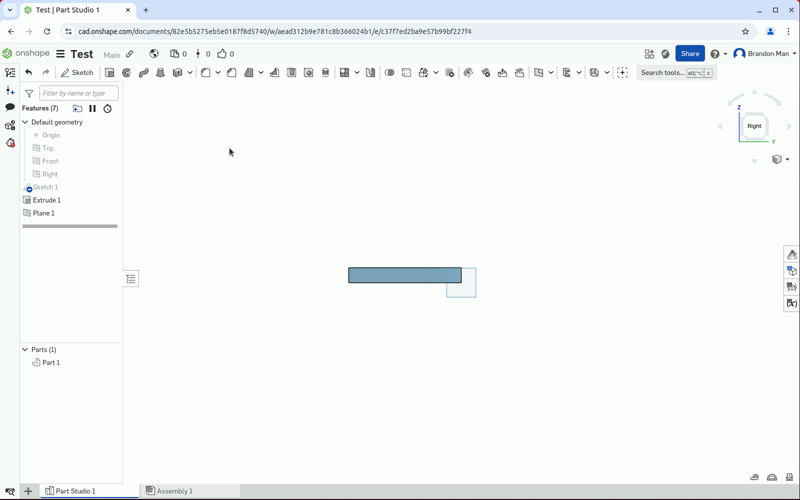
key(shift+s)
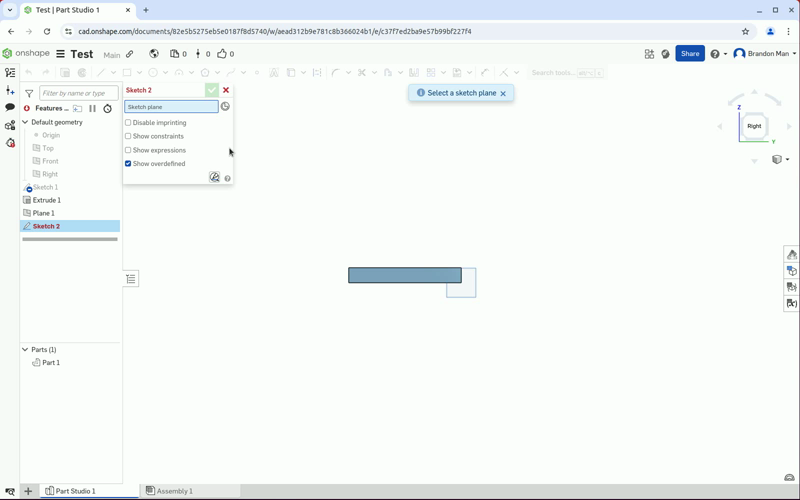
mouse_move(73, 215)
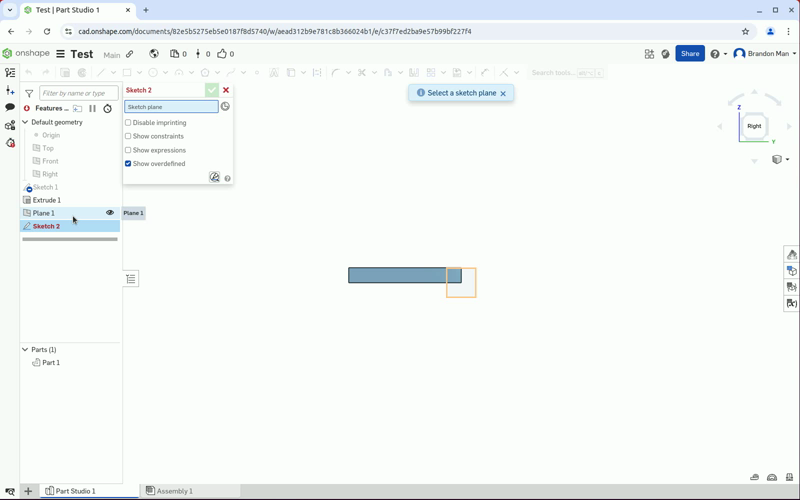
click(73, 215)
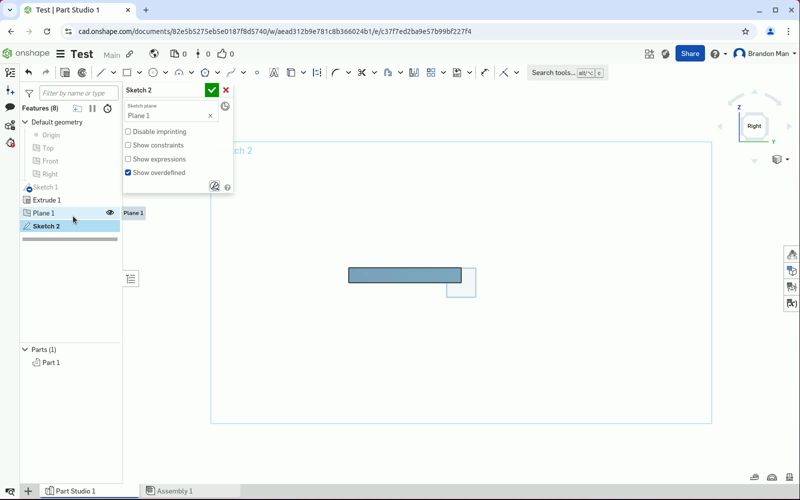
mouse_move(73, 352)
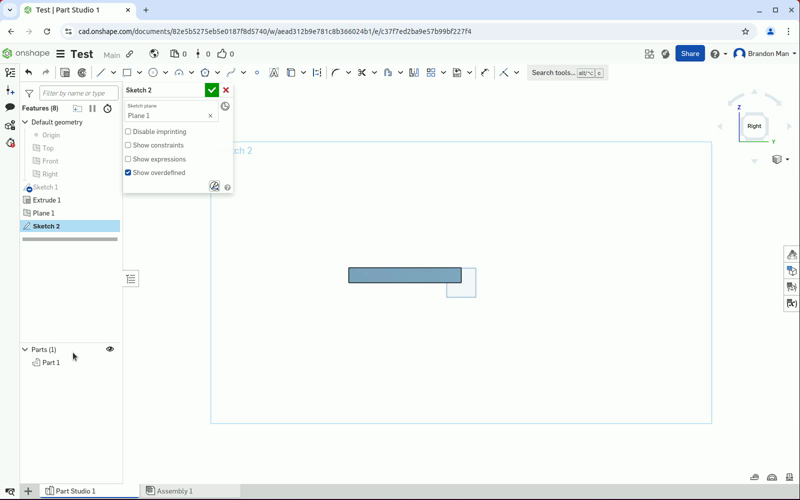
key(y)
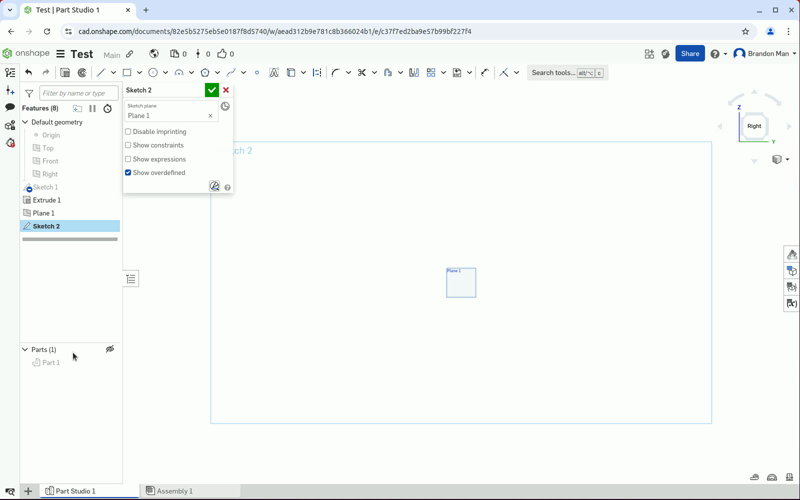
key(c)
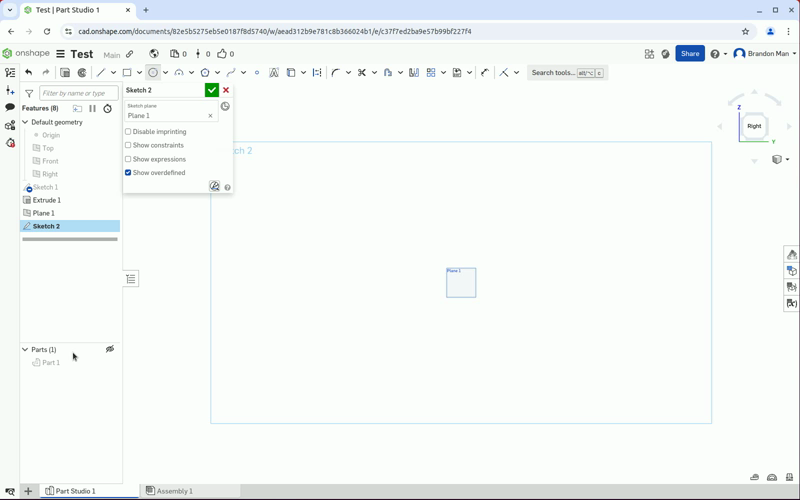
key_down(shift)
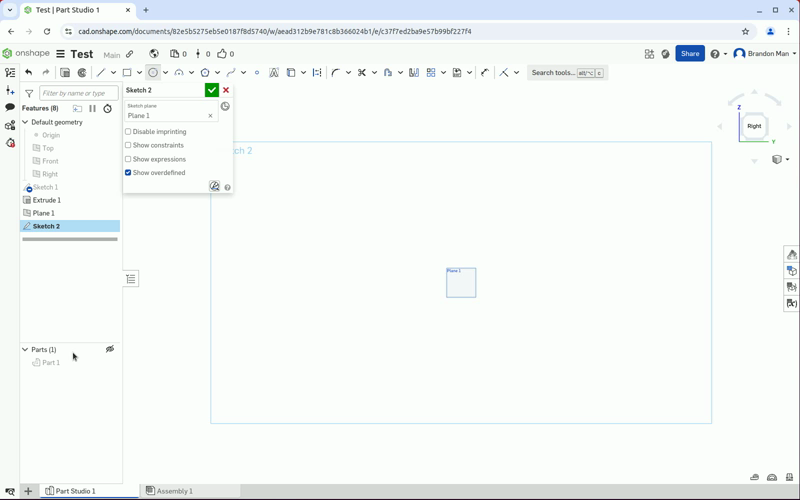
mouse_move(358, 279)
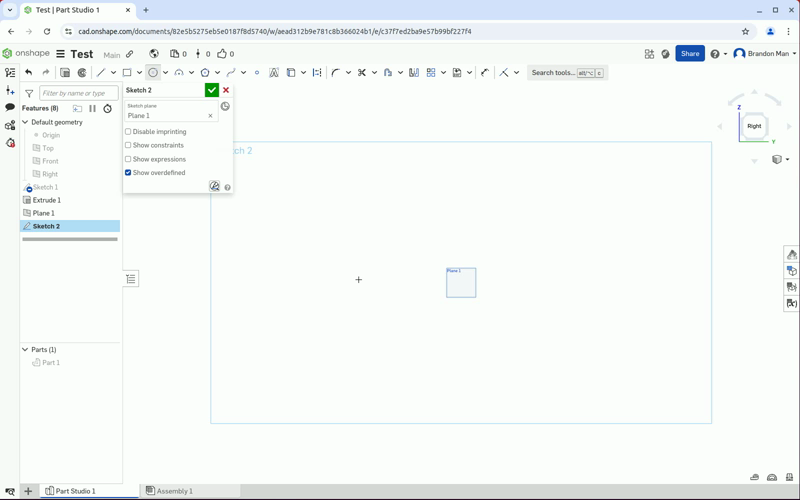
click(358, 279)
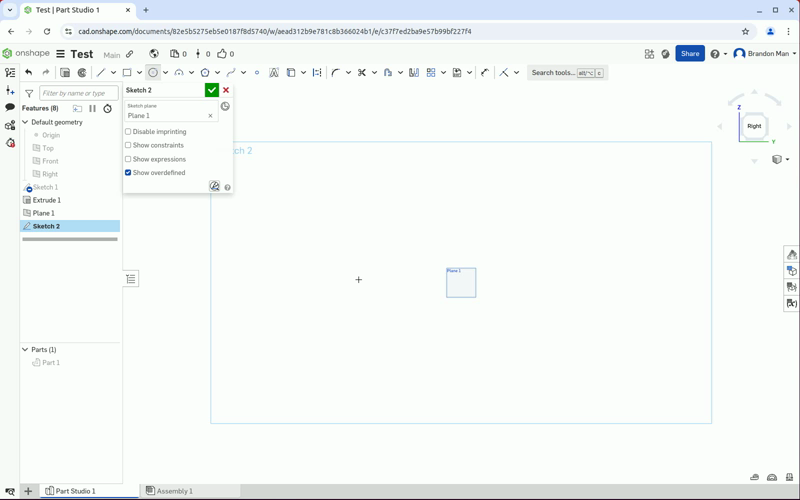
key_up(shift)
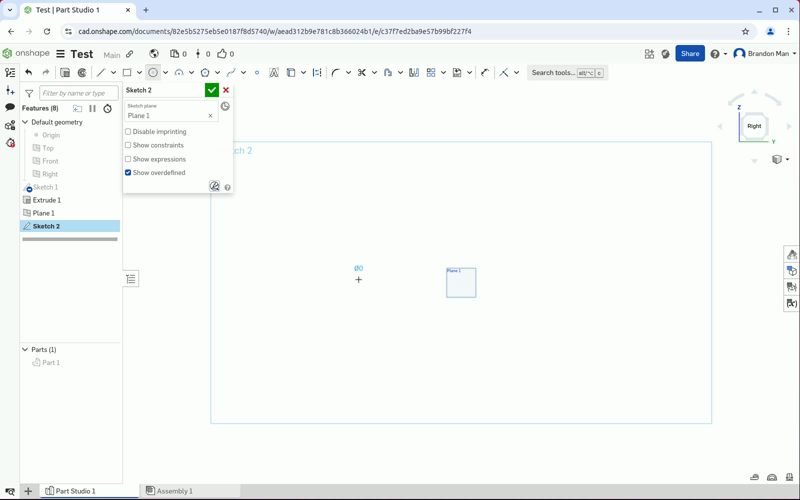
mouse_move(359, 279)
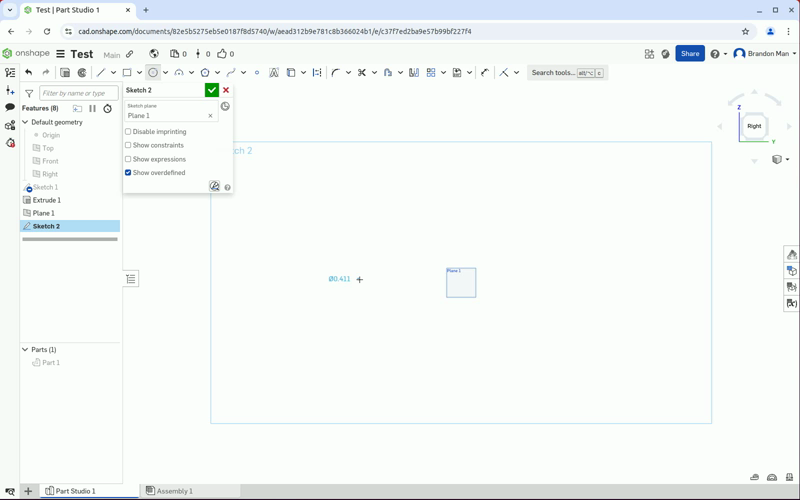
scroll(6)
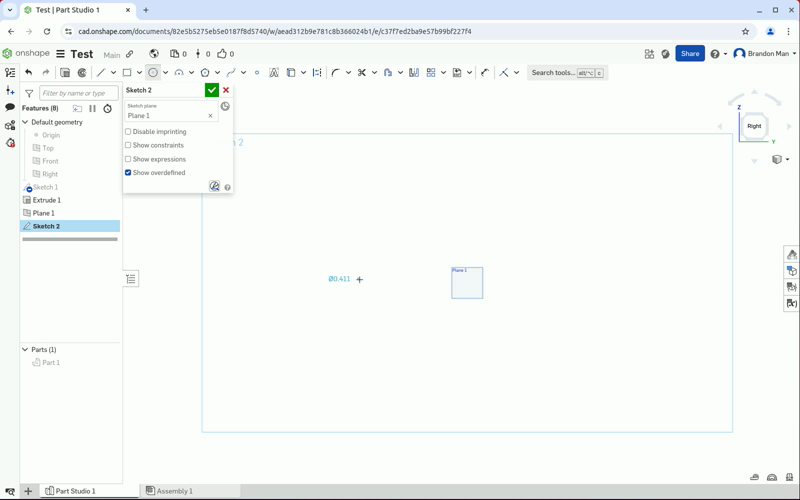
scroll(6)
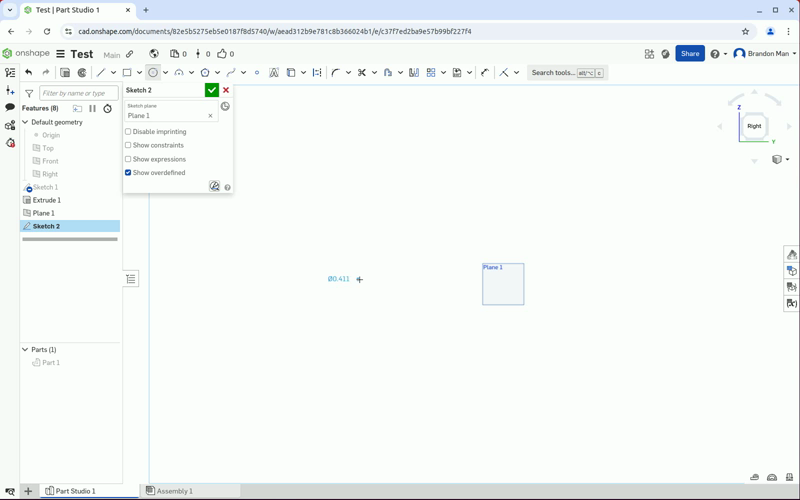
scroll(6)
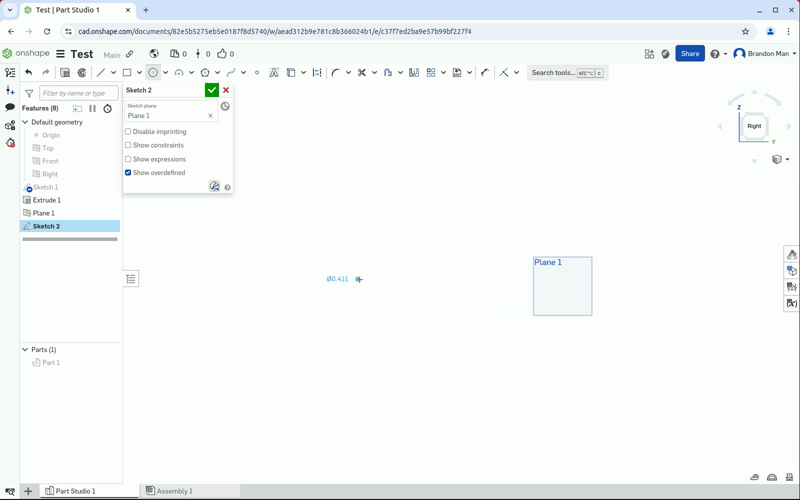
scroll(6)
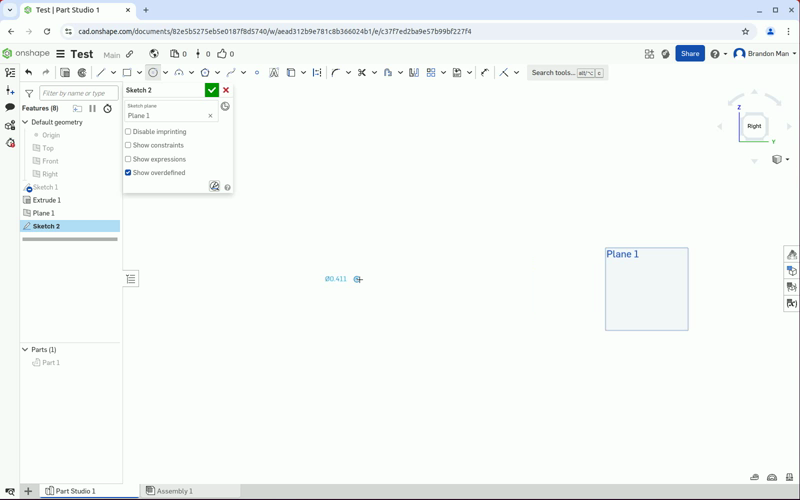
scroll(6)
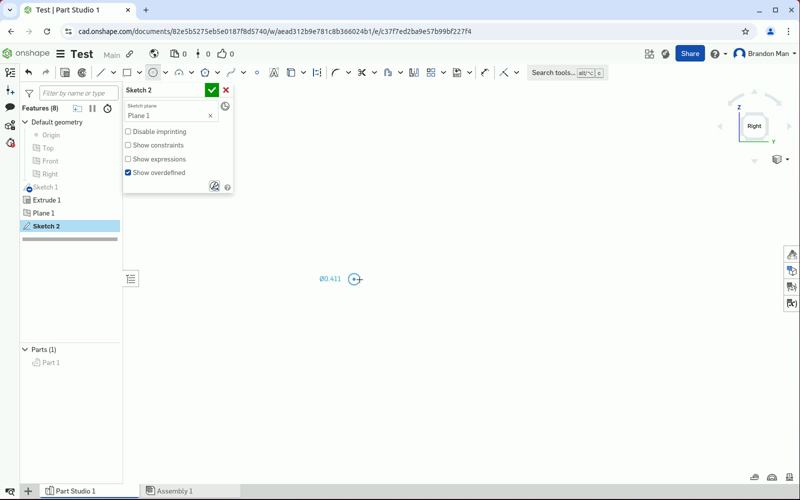
scroll(6)
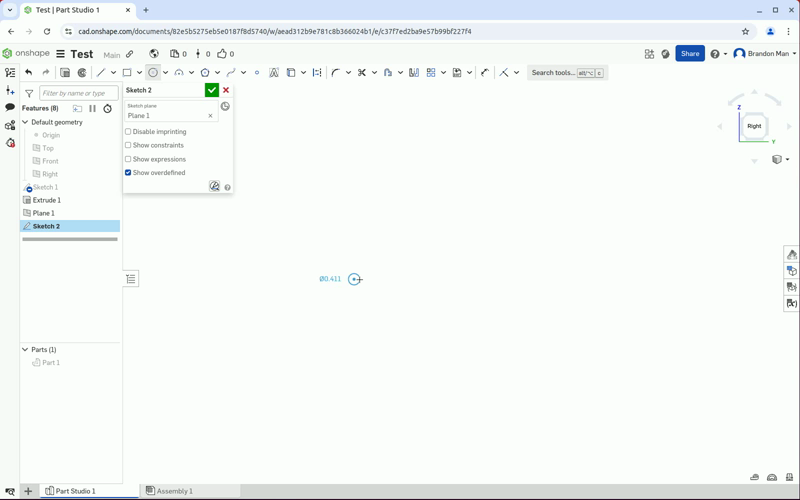
scroll(6)
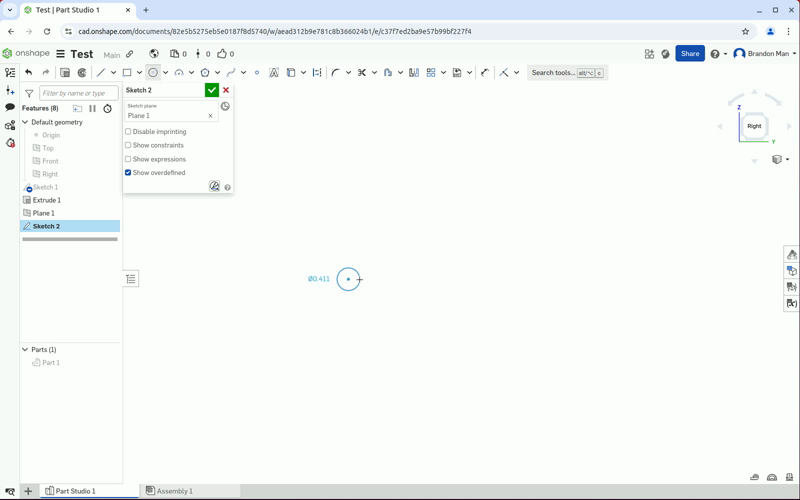
click(359, 279)
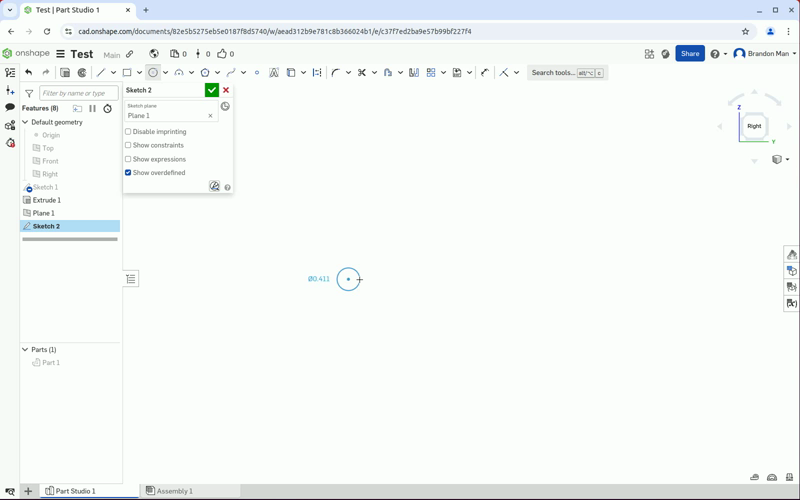
scroll(-6)
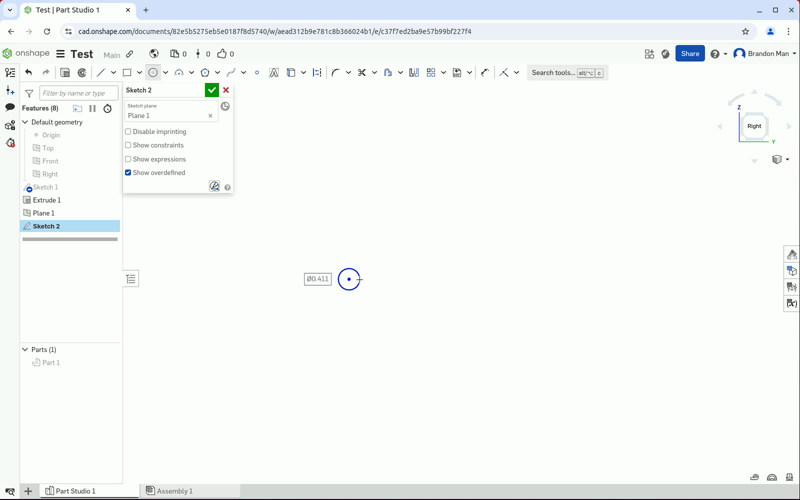
scroll(-6)
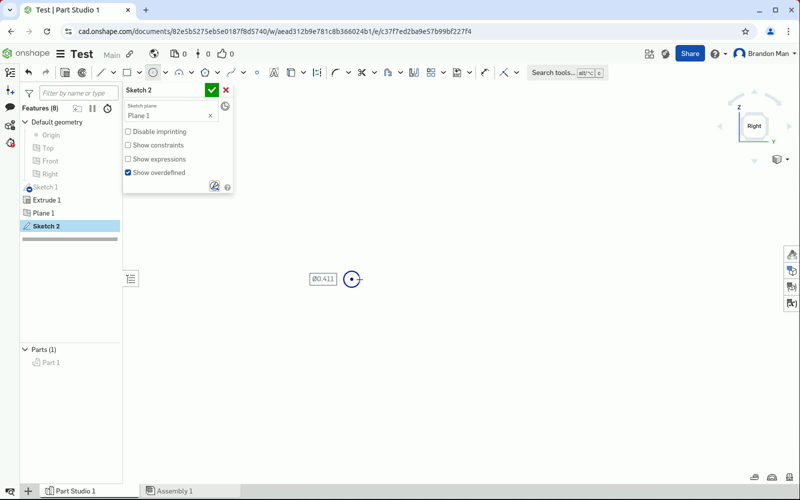
scroll(-6)
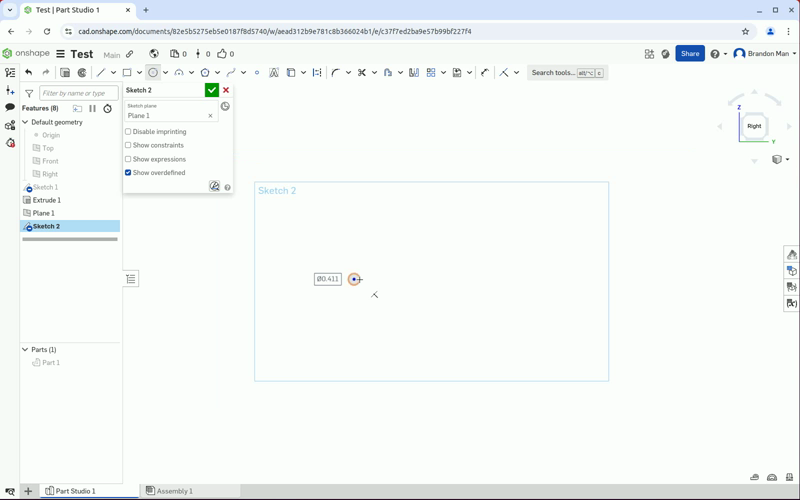
scroll(-6)
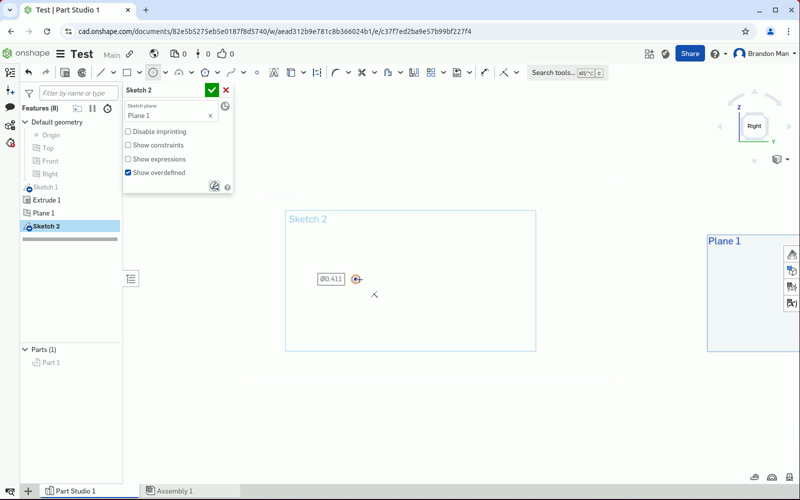
scroll(-6)
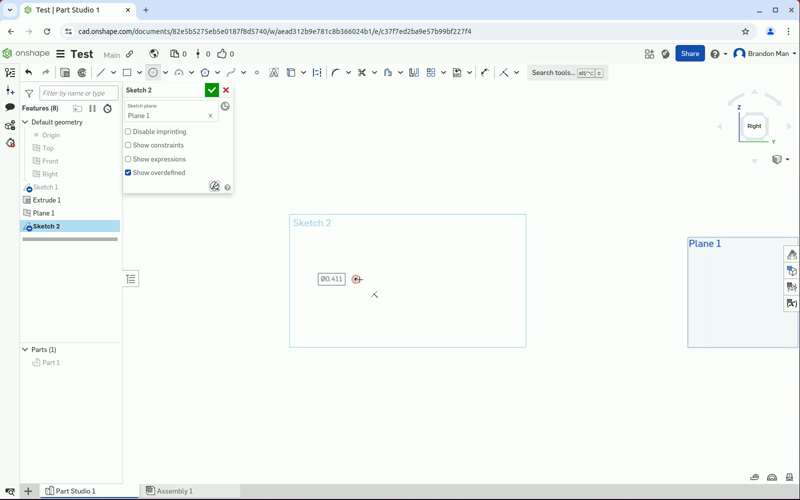
scroll(-6)
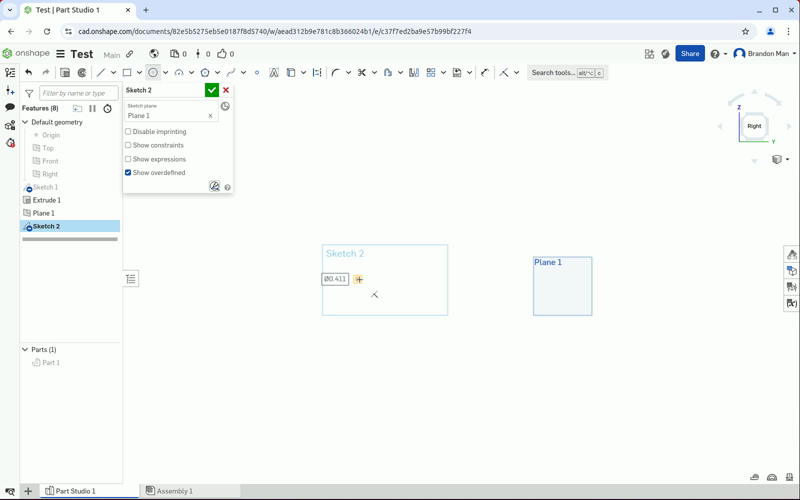
scroll(-6)
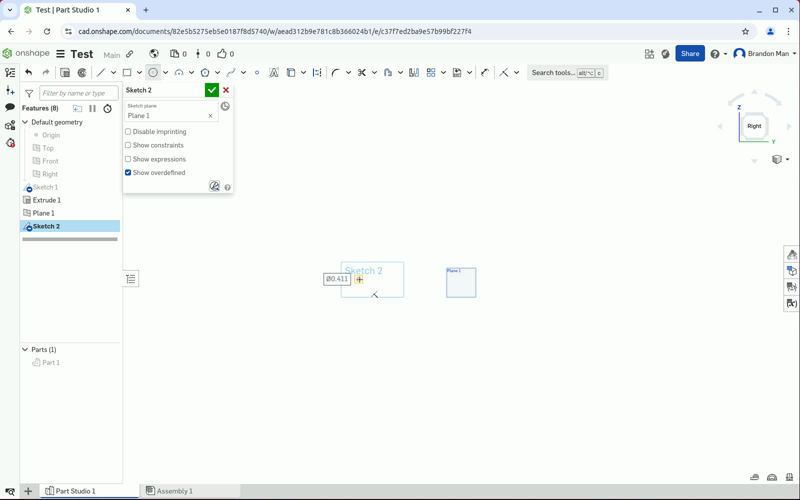
key(esc)
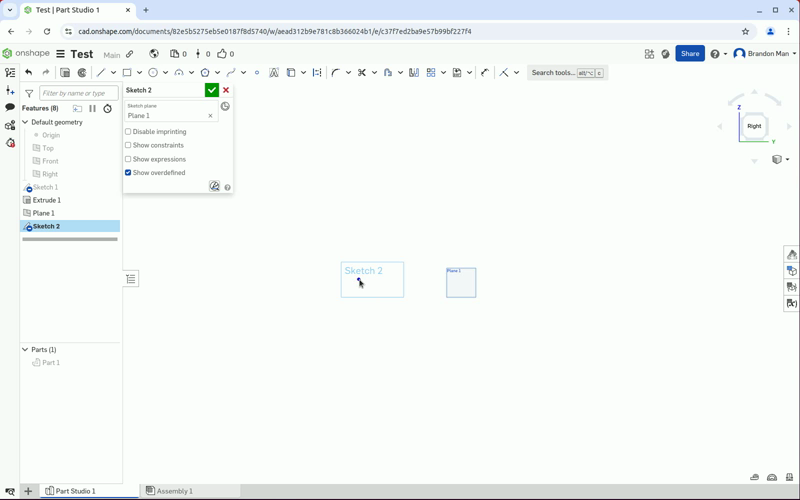
mouse_move(359, 278)
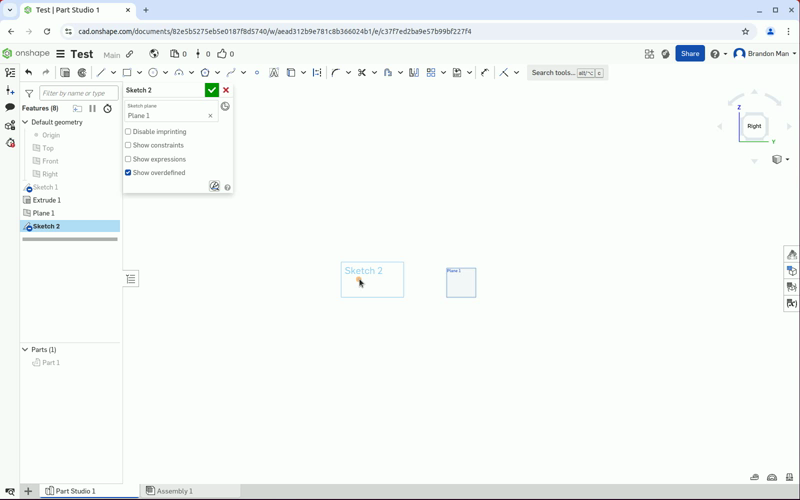
scroll(6)
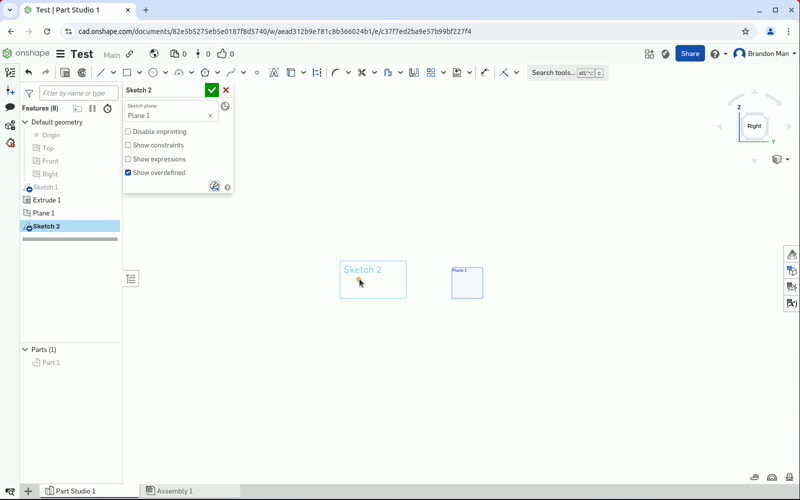
scroll(6)
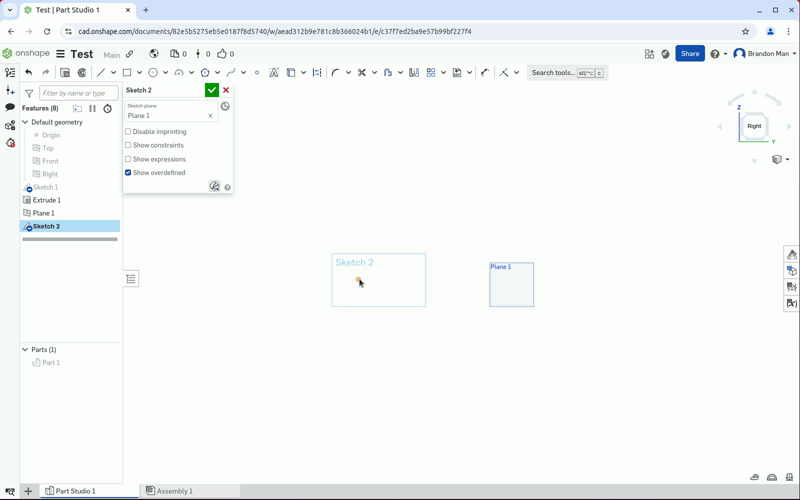
scroll(6)
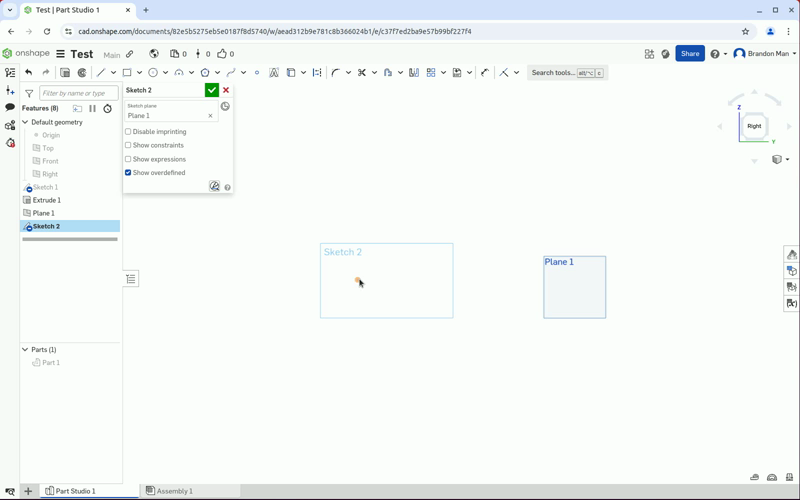
scroll(6)
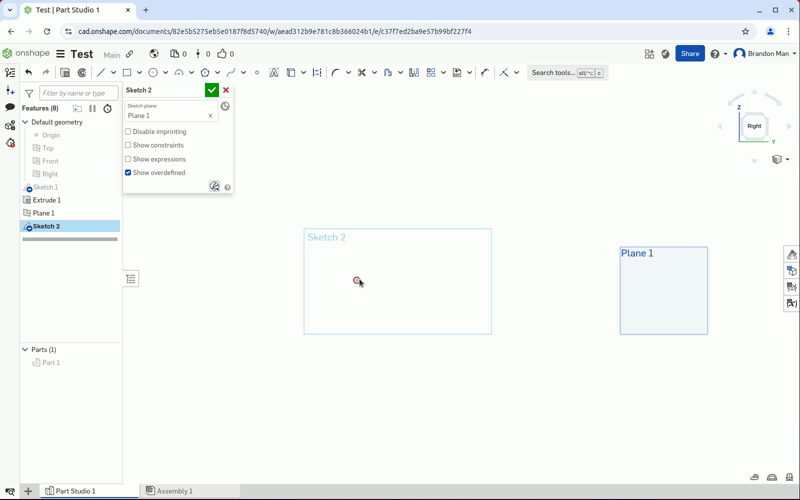
scroll(6)
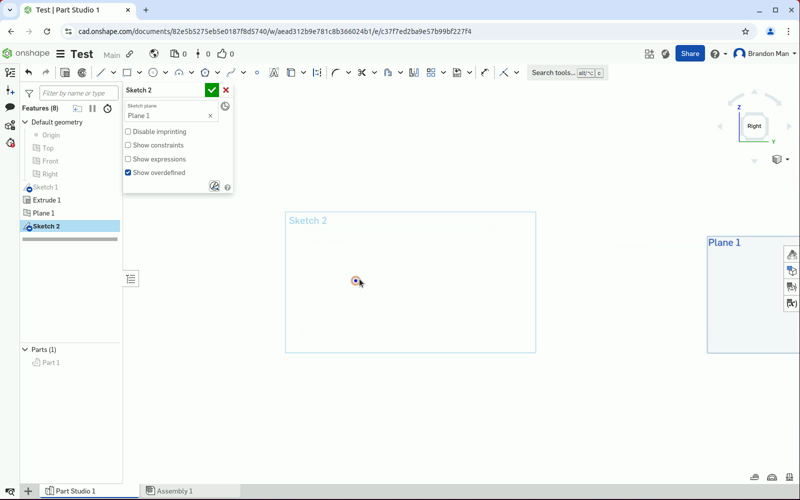
scroll(6)
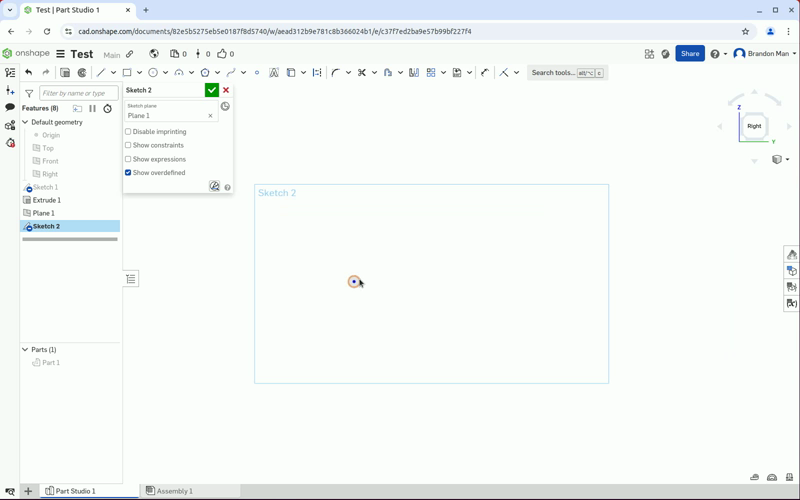
scroll(6)
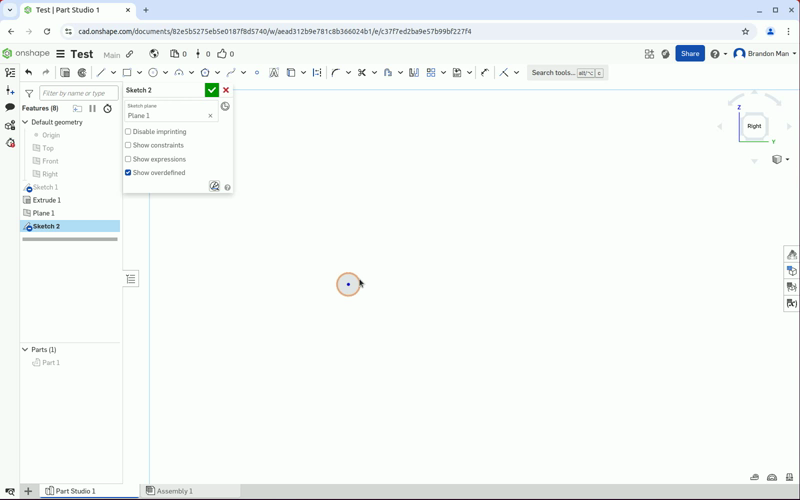
click(359, 278)
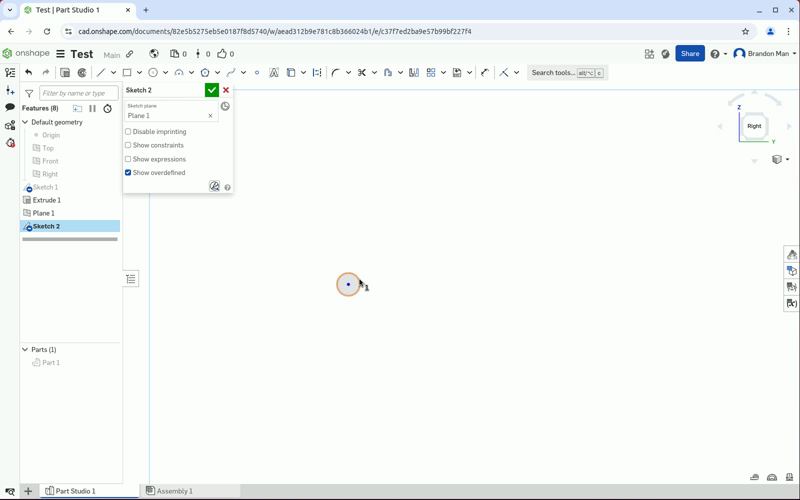
scroll(-6)
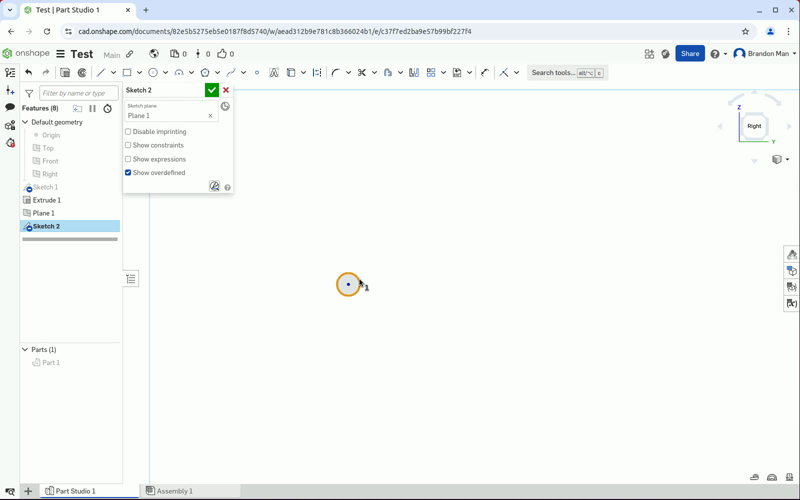
scroll(-6)
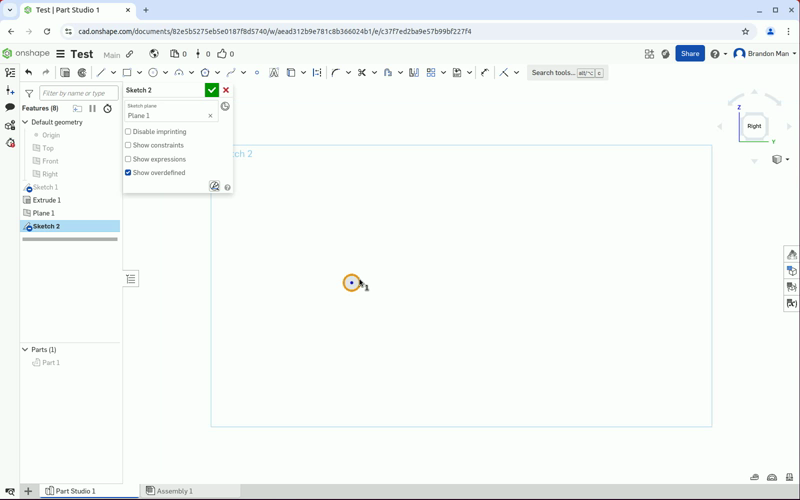
scroll(-6)
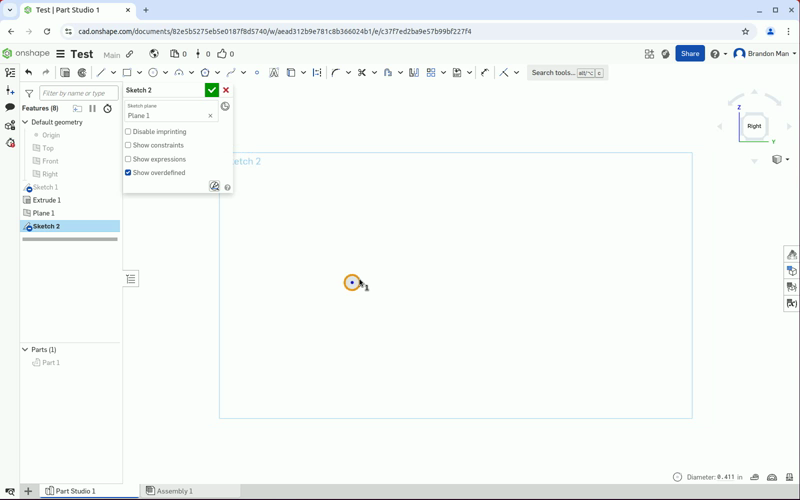
scroll(-6)
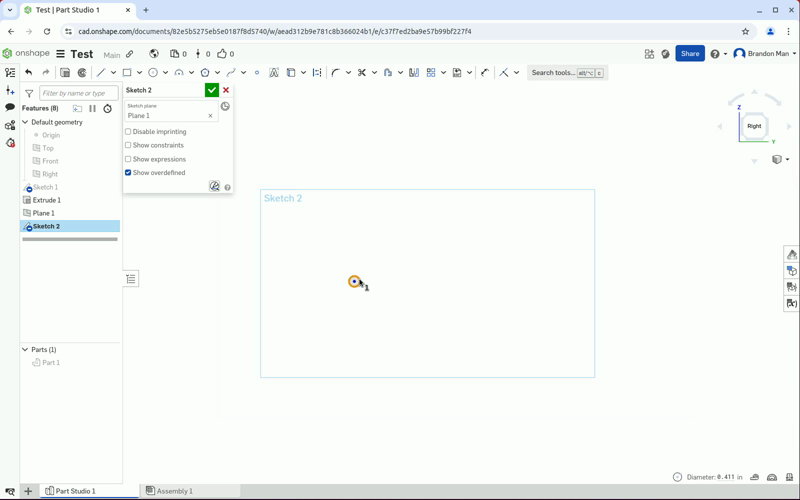
scroll(-6)
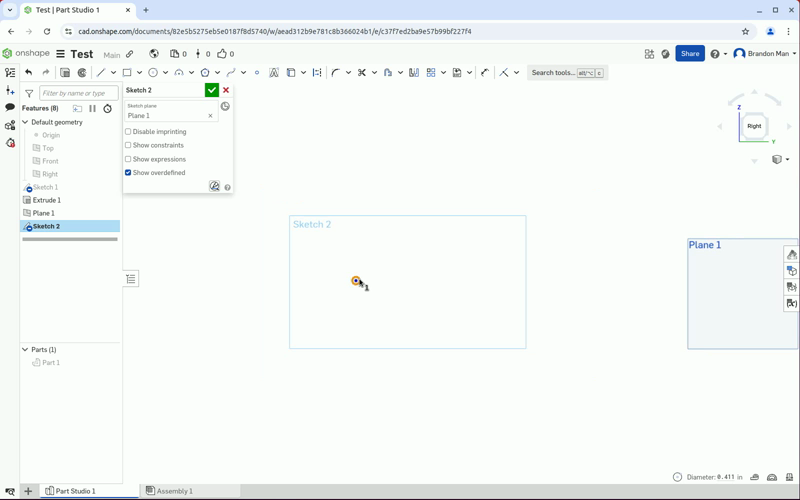
scroll(-6)
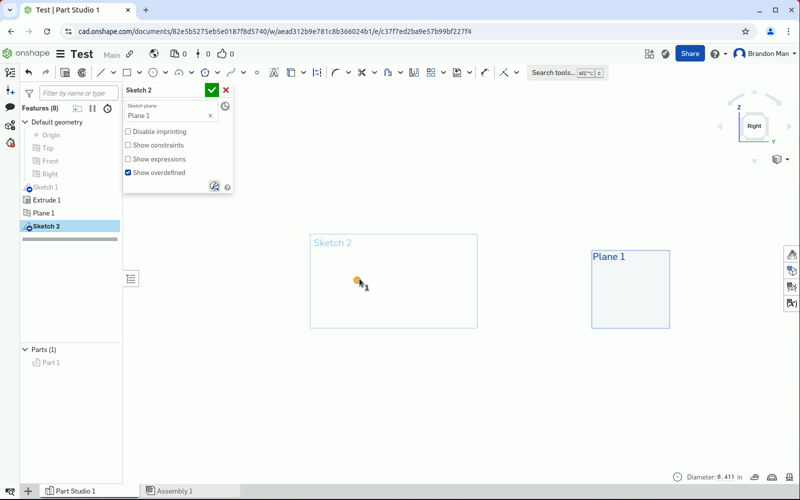
scroll(-6)
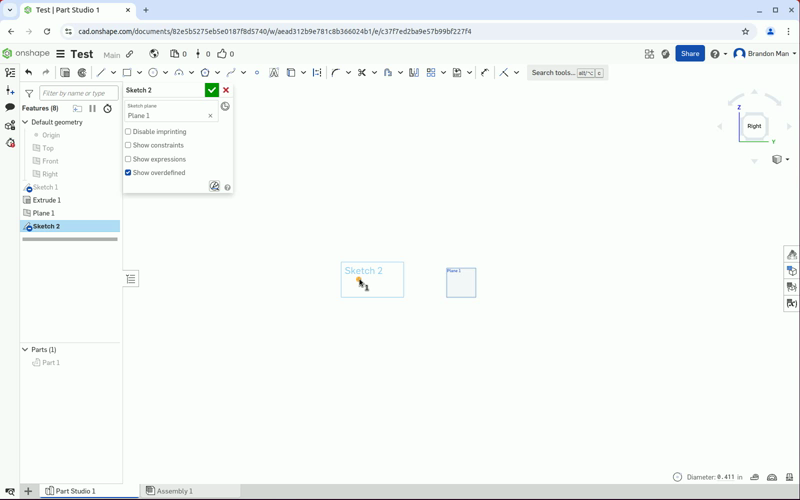
mouse_move(73, 352)
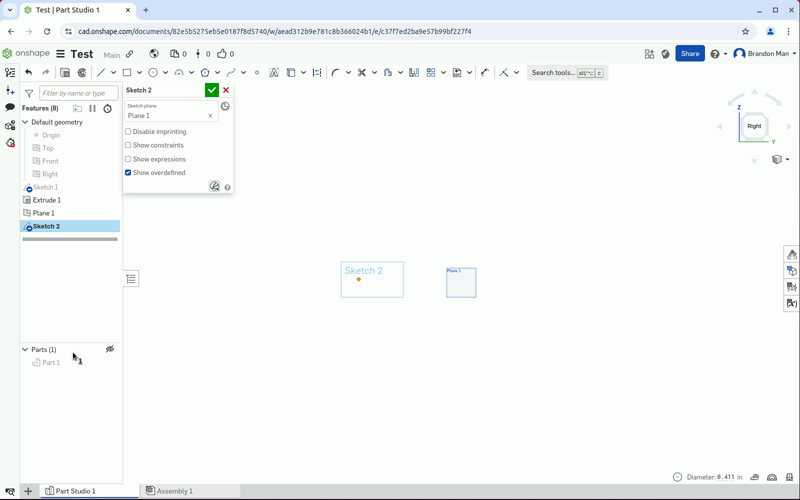
key(shift+y)
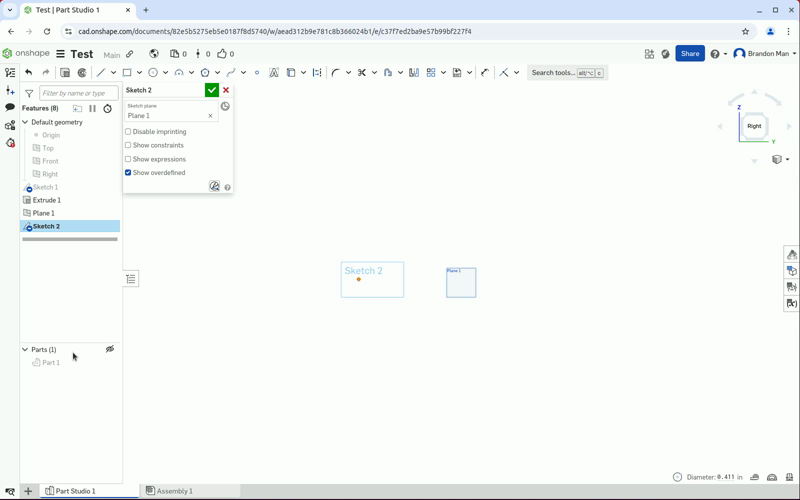
key(shift+e)
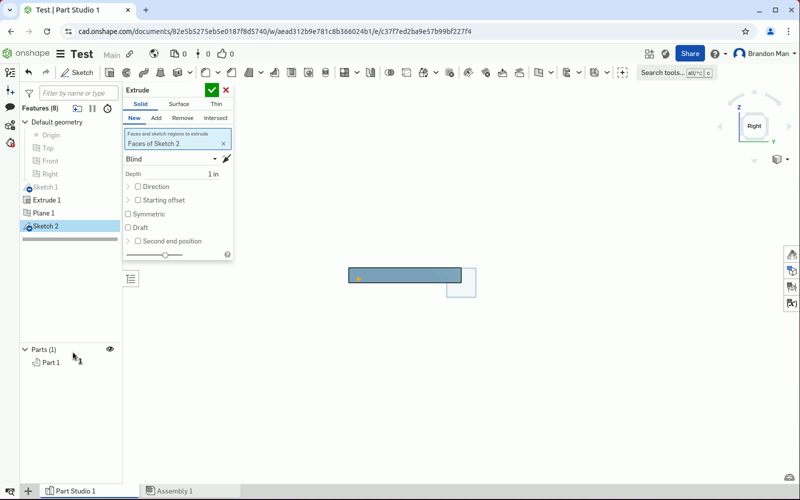
mouse_move(143, 106)
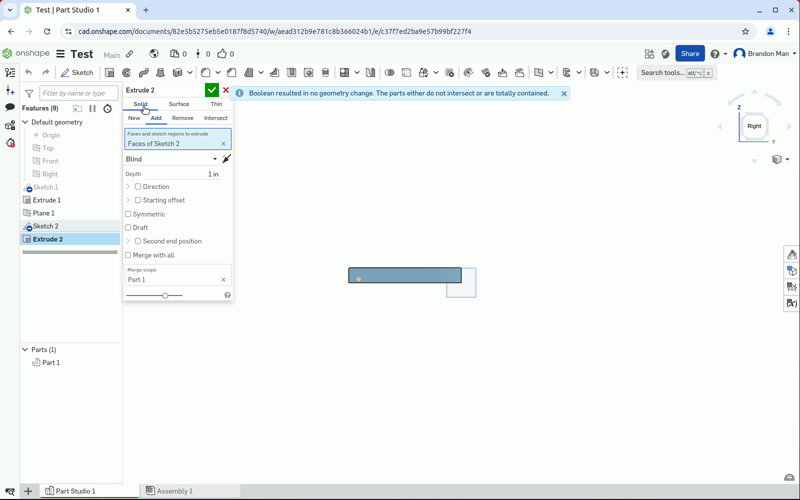
click(143, 106)
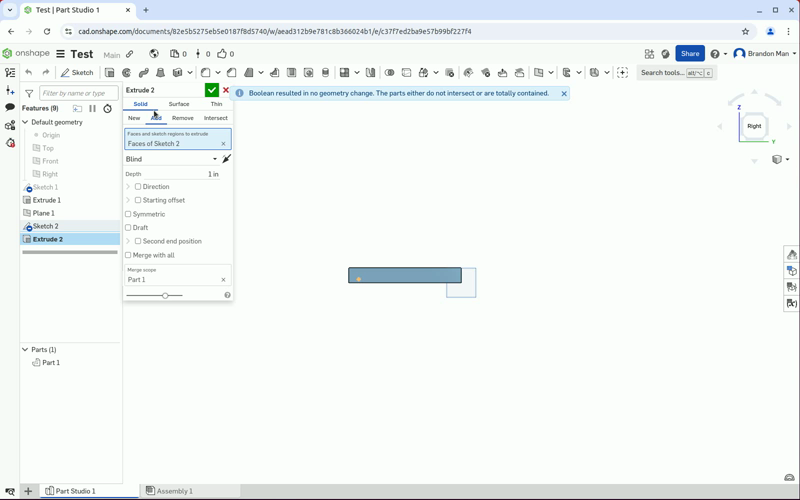
mouse_move(186, 120)
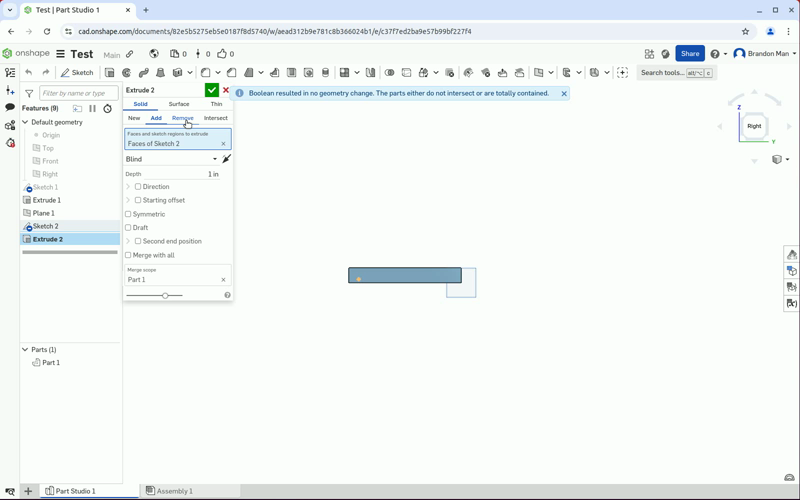
click(186, 120)
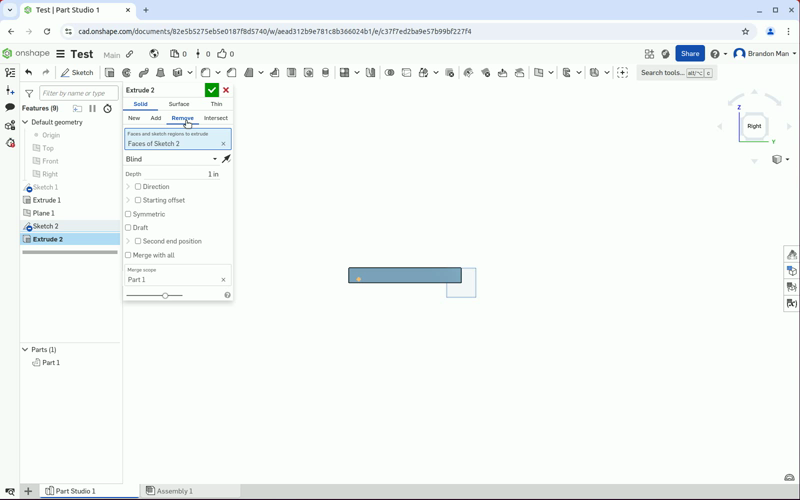
key(tab, 4)
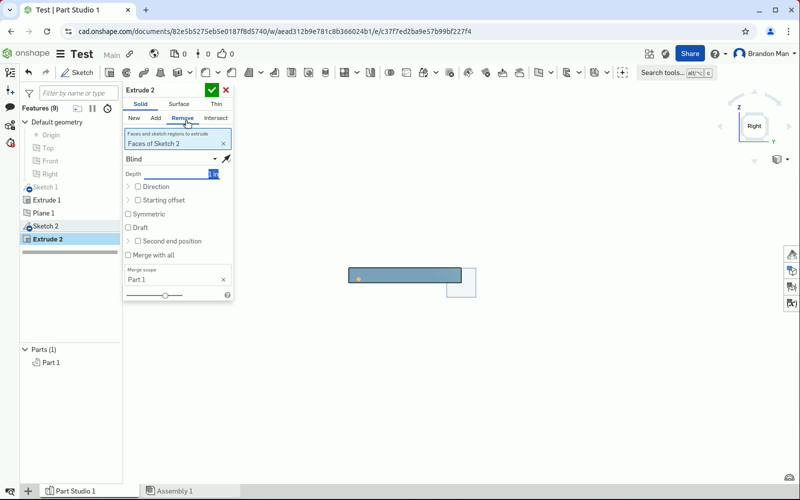
text(0.722)
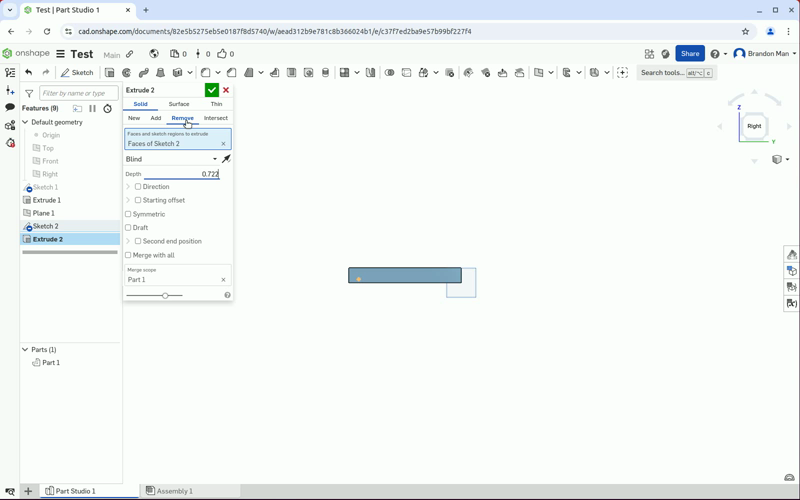
key(tab, 6)
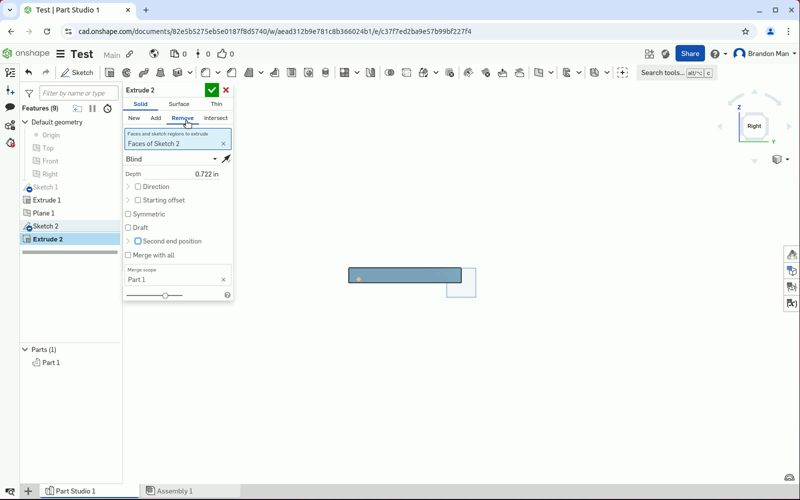
key(space)
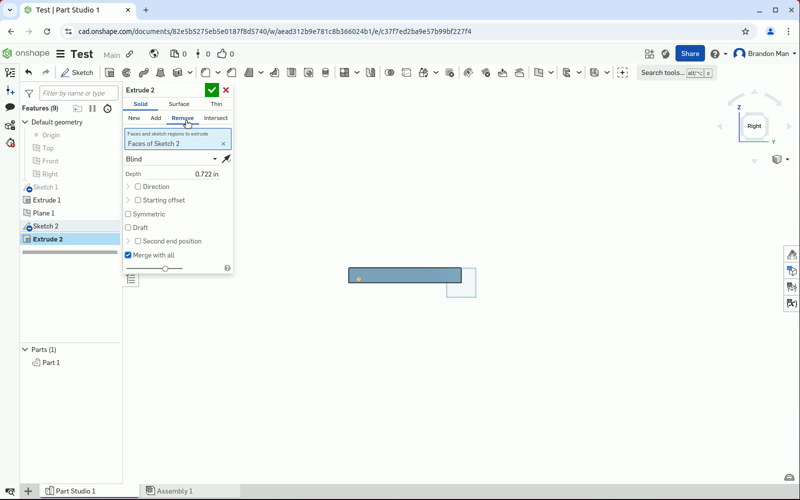
key(enter)
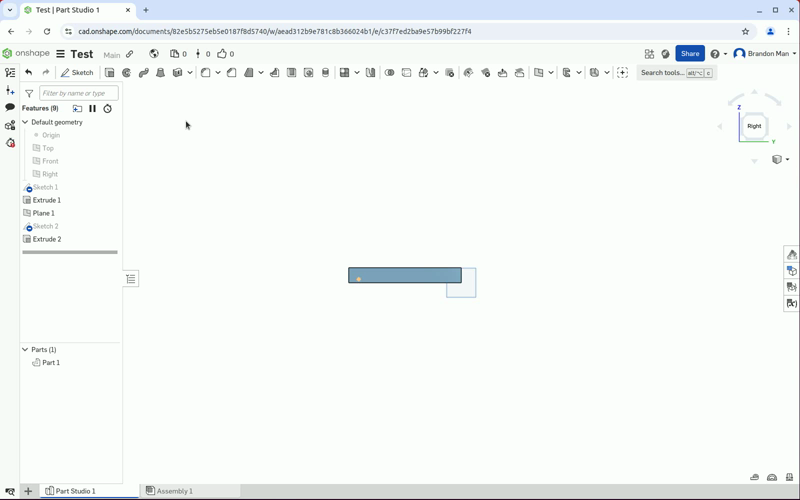
key(shift+h)
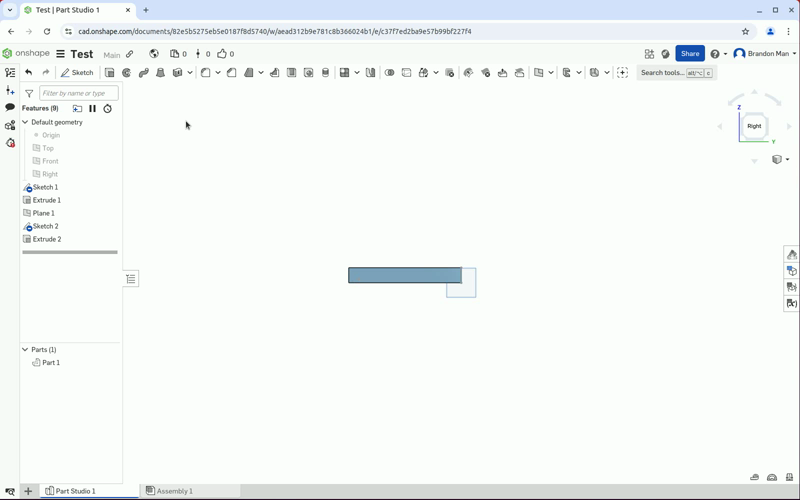
key(shift+h)
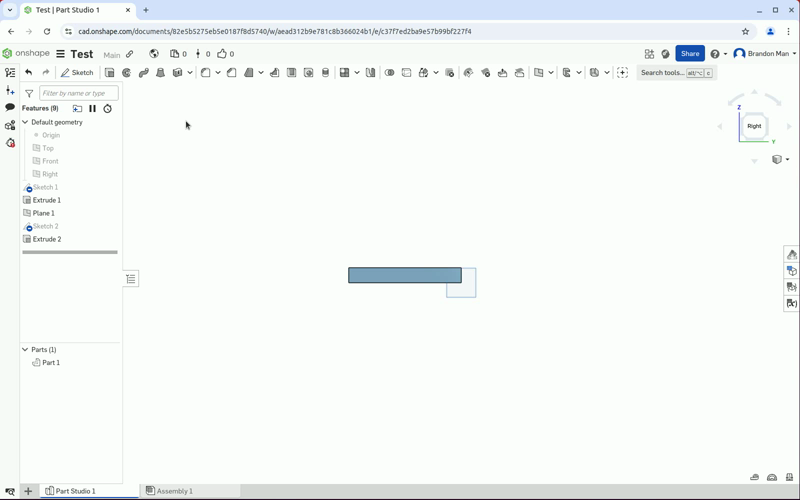
mouse_move(73, 189)
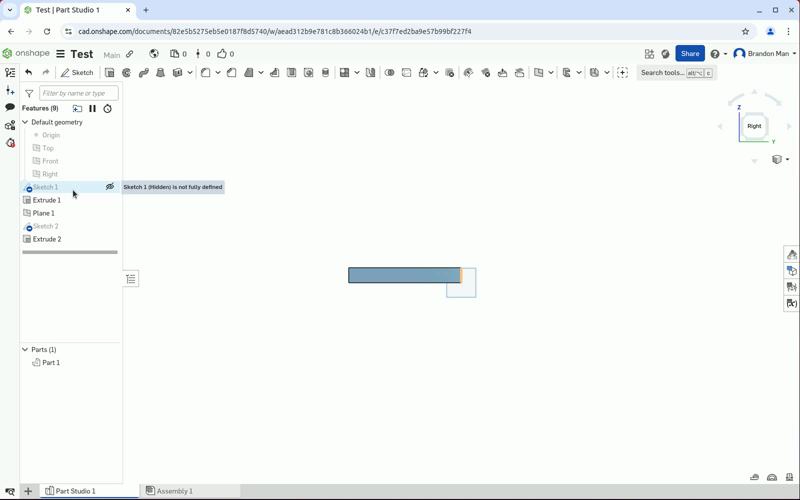
click(73, 189)
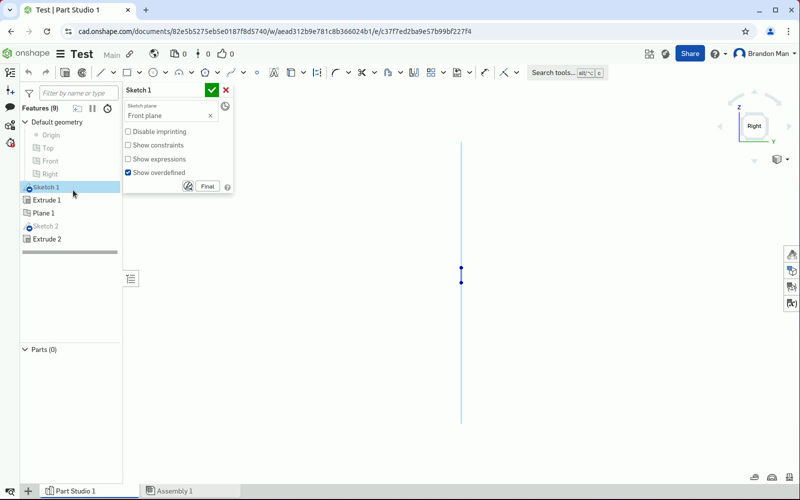
mouse_move(229, 92)
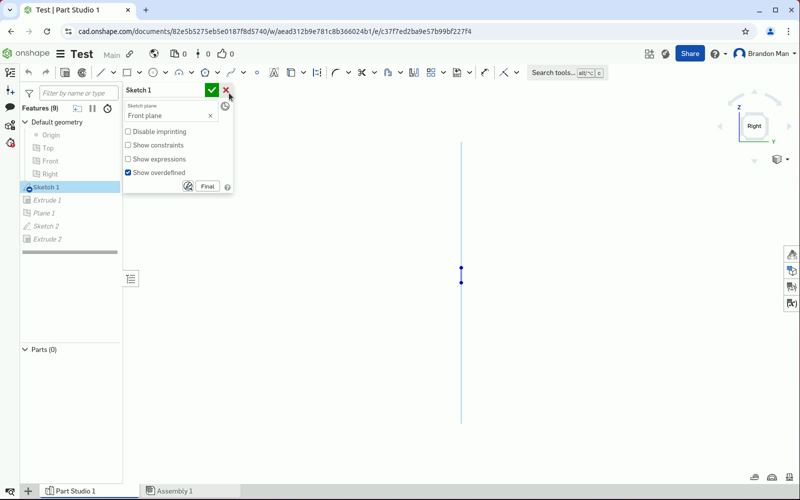
click(229, 92)
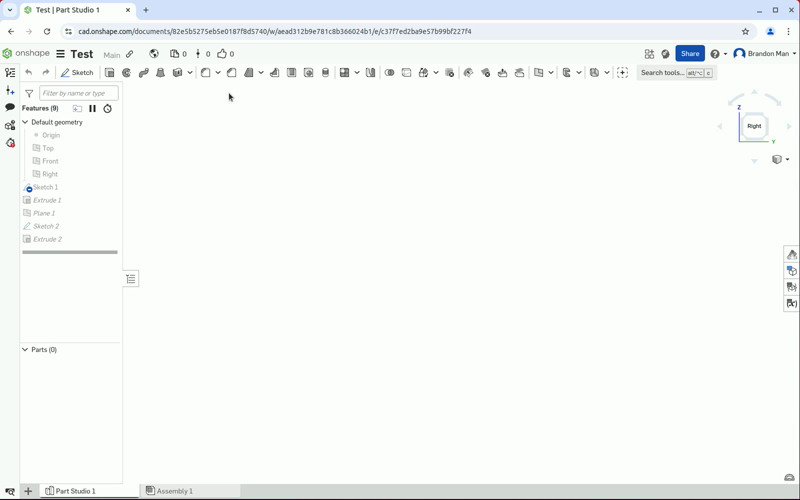
key(shift+s)
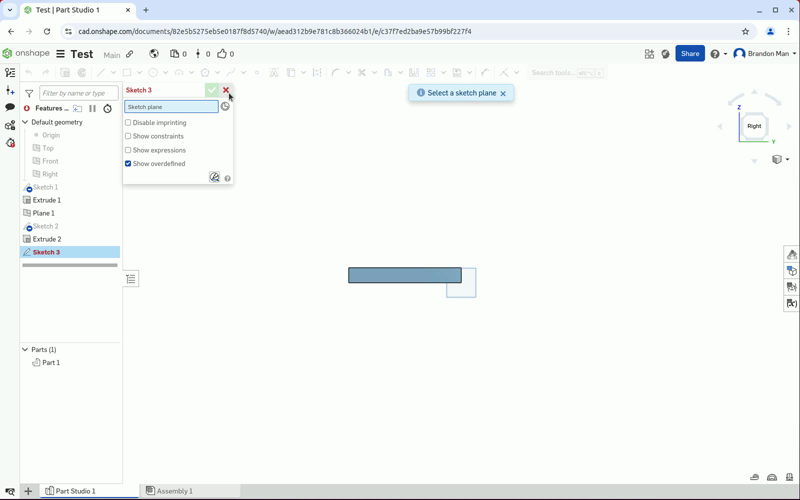
mouse_move(73, 215)
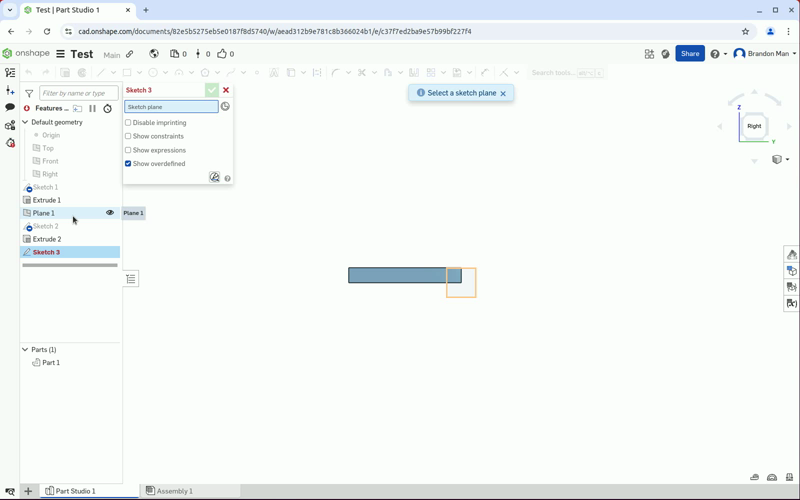
click(73, 215)
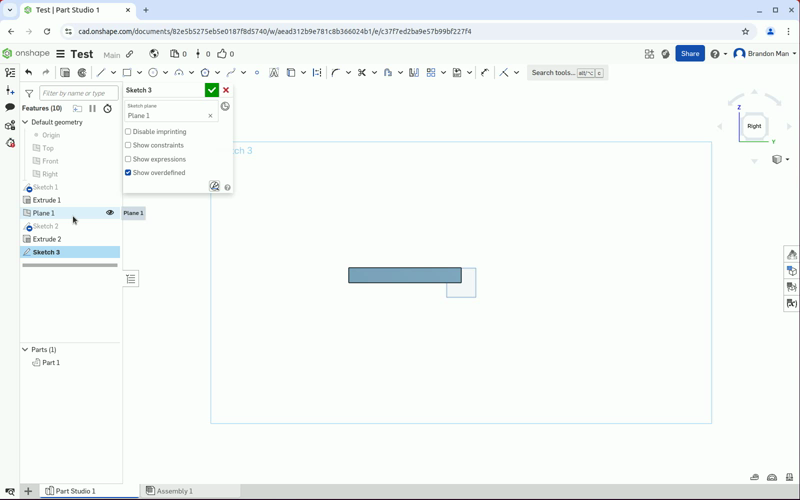
mouse_move(73, 352)
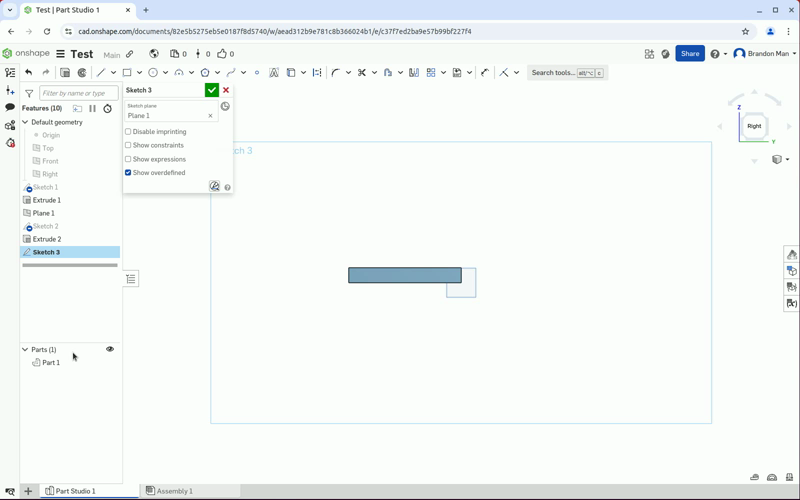
key(y)
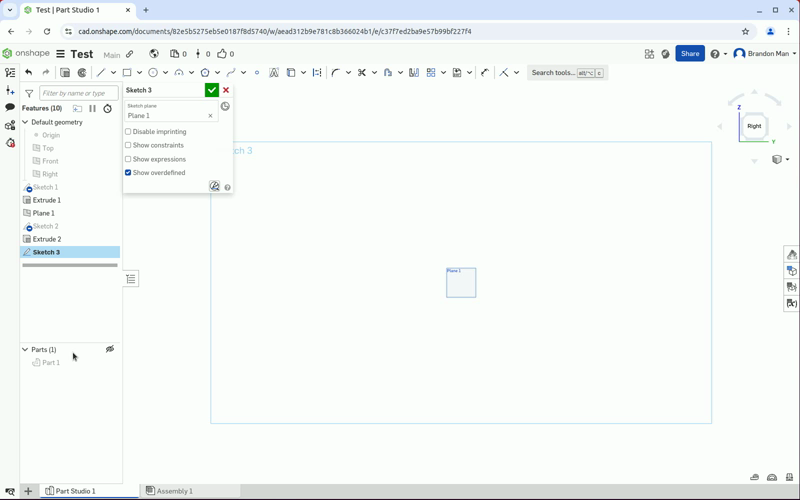
key(c)
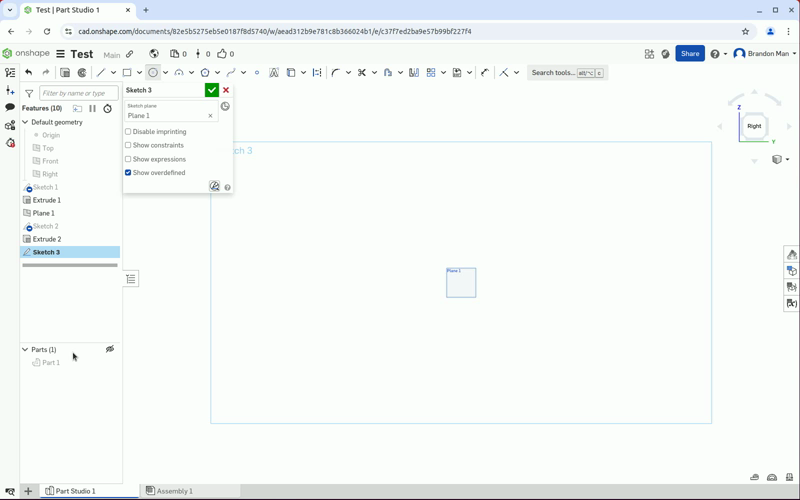
key_down(shift)
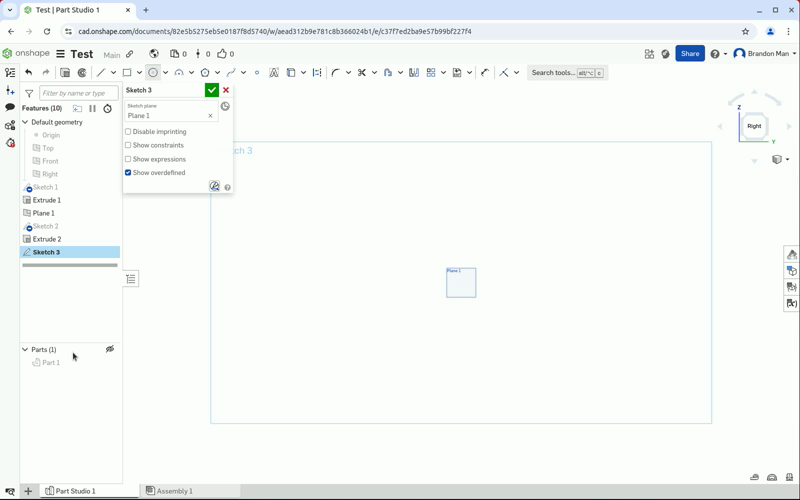
mouse_move(376, 279)
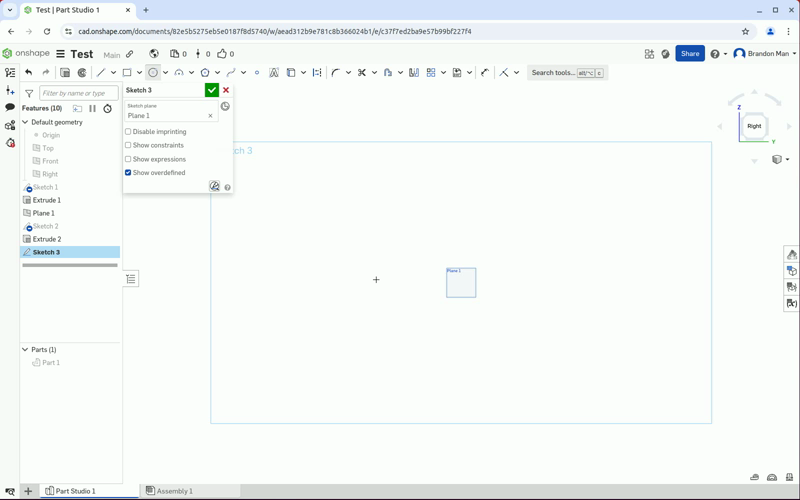
click(376, 279)
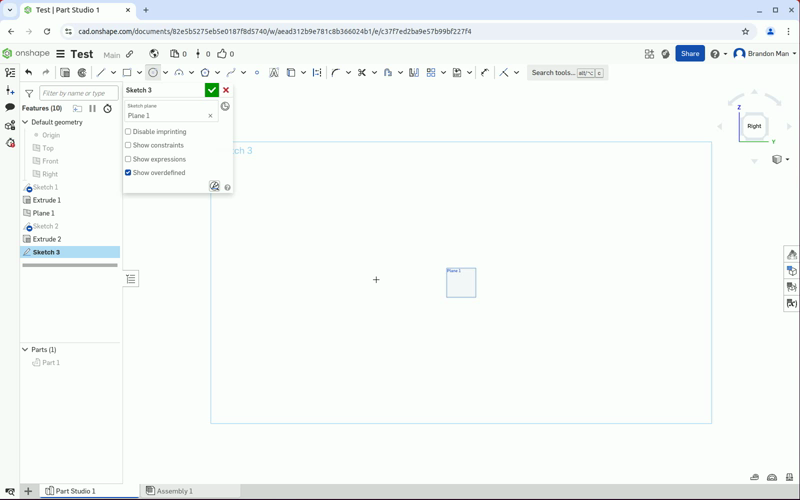
key_up(shift)
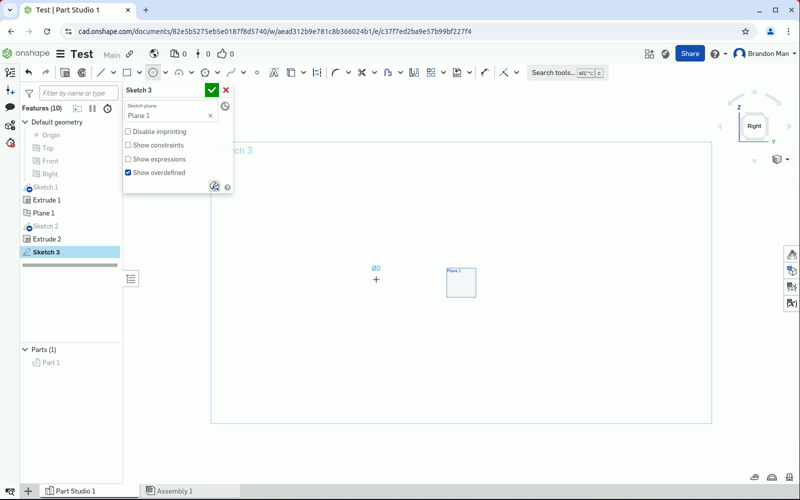
mouse_move(377, 279)
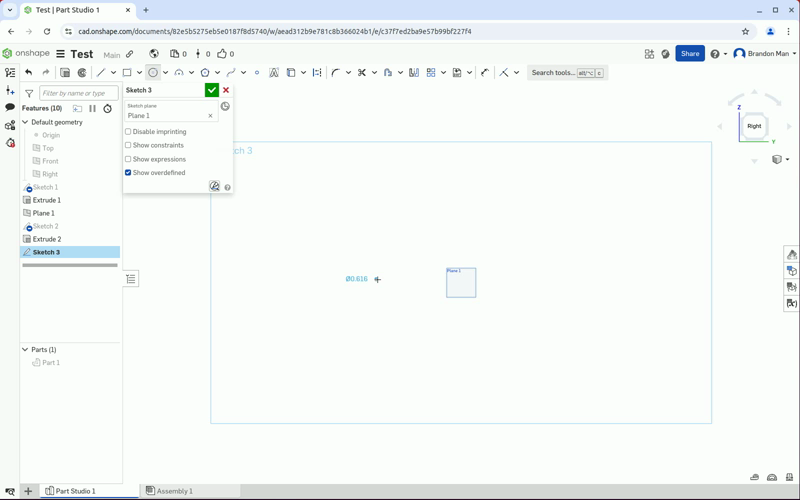
scroll(6)
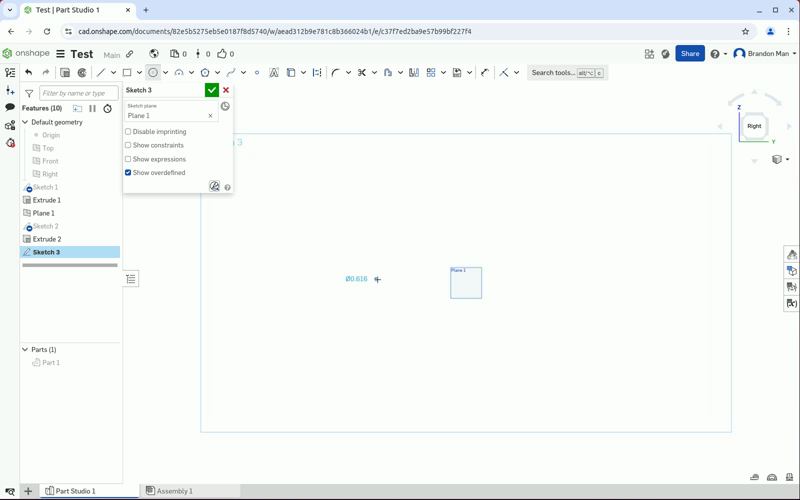
scroll(6)
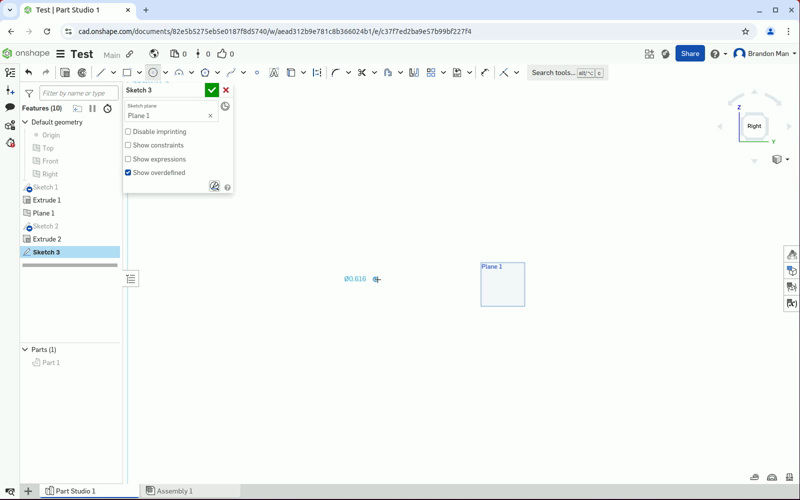
scroll(6)
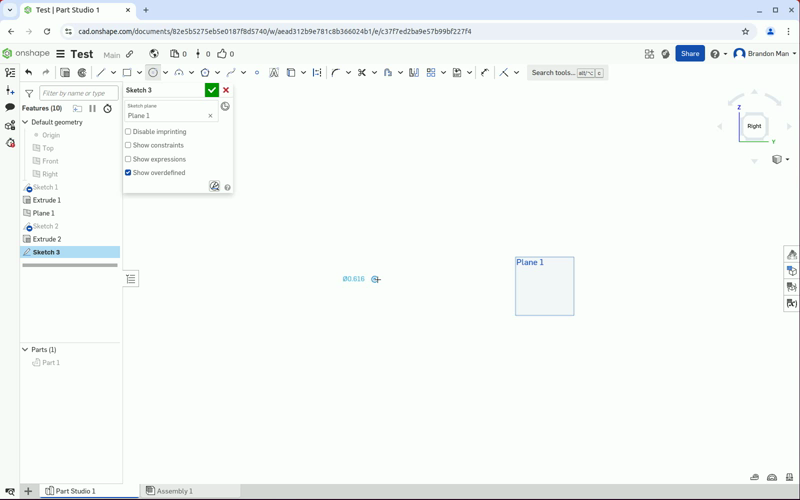
scroll(6)
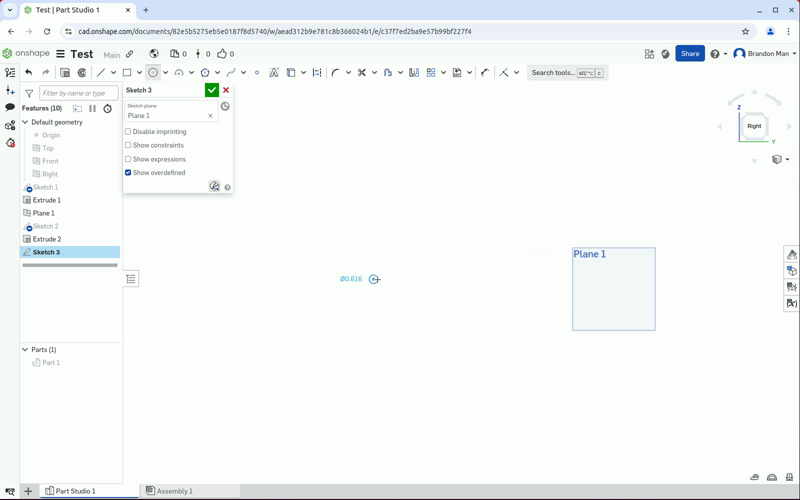
scroll(6)
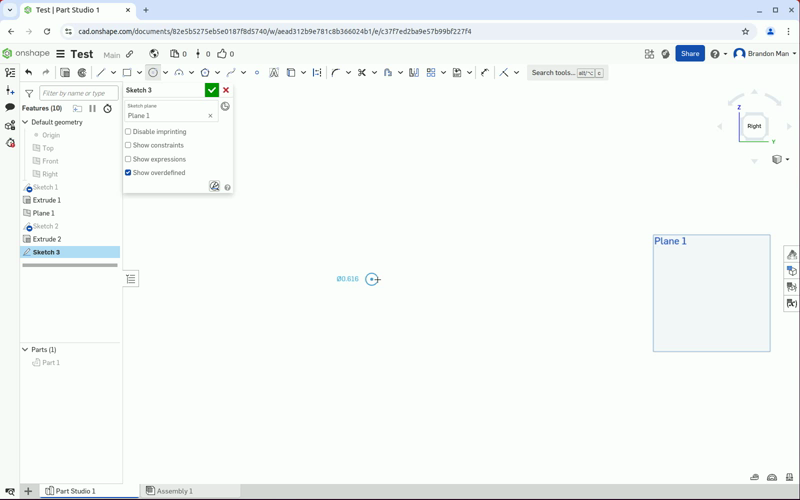
scroll(6)
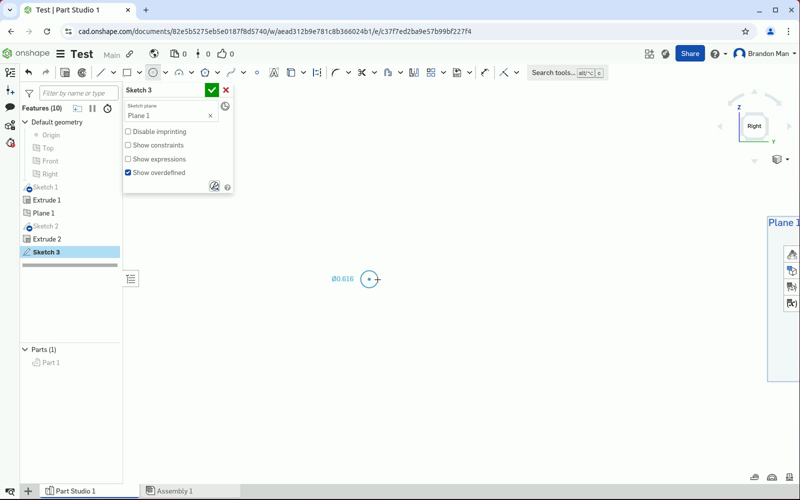
scroll(6)
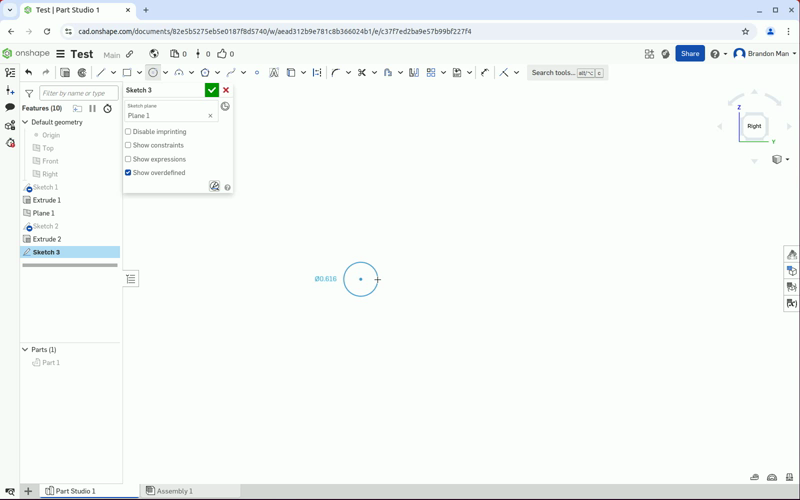
click(377, 279)
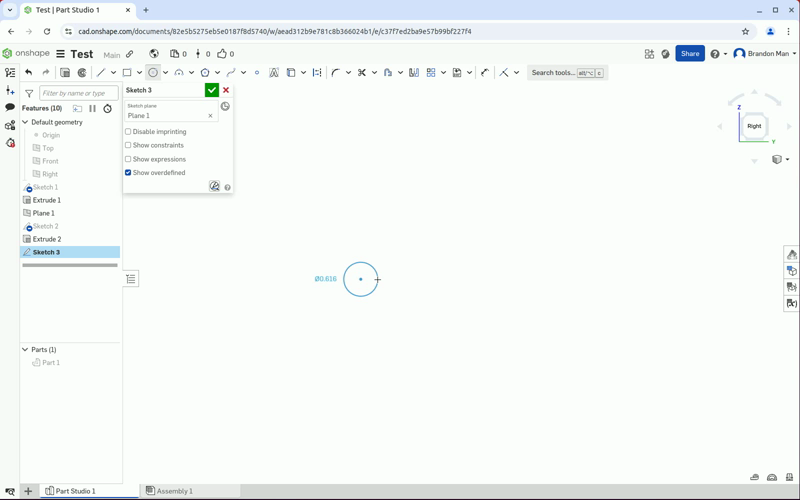
scroll(-6)
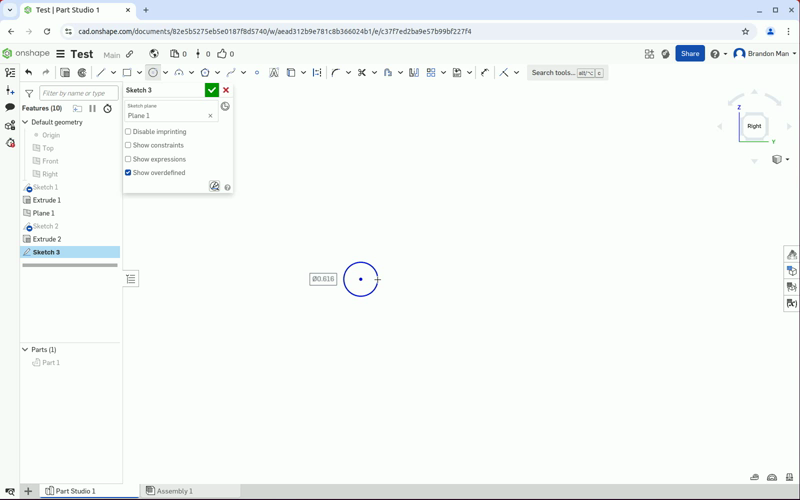
scroll(-6)
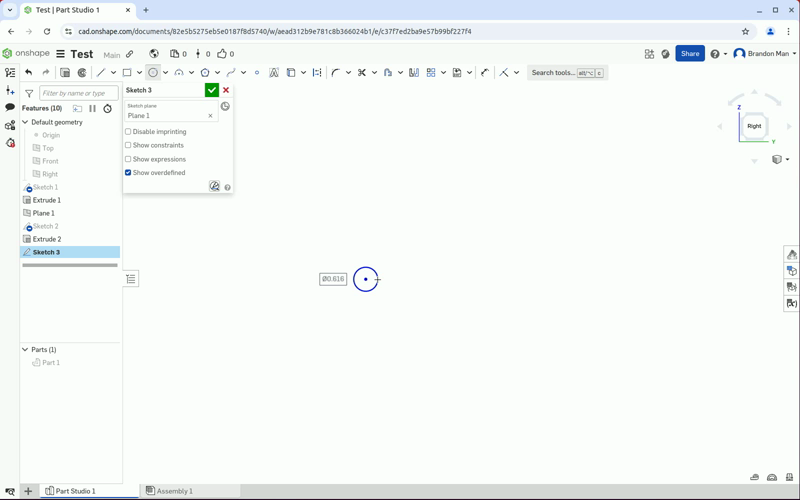
scroll(-6)
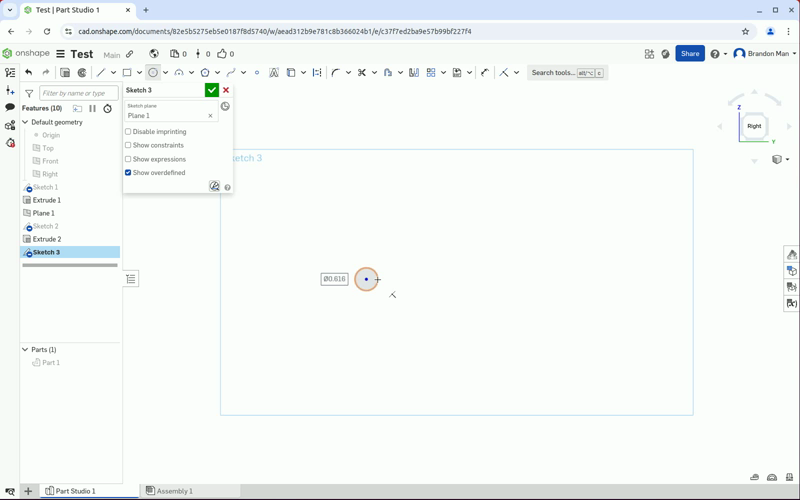
scroll(-6)
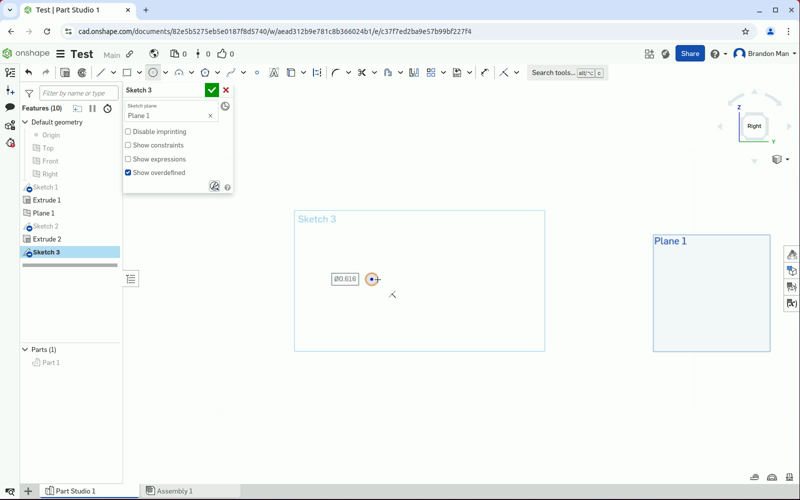
scroll(-6)
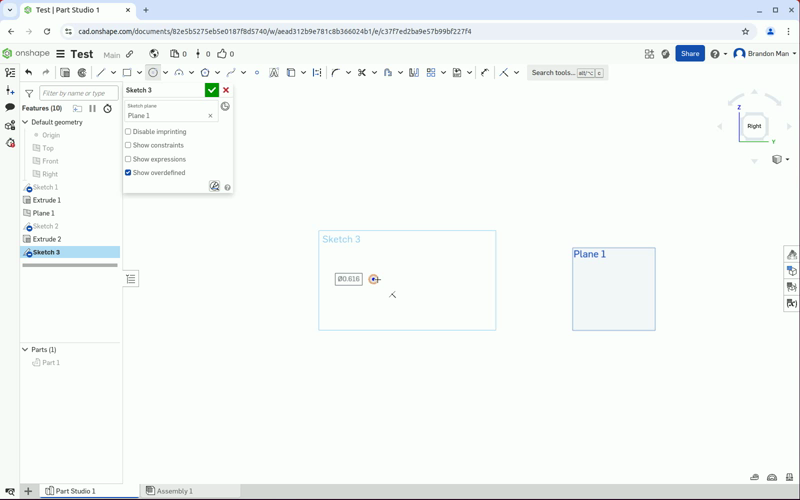
scroll(-6)
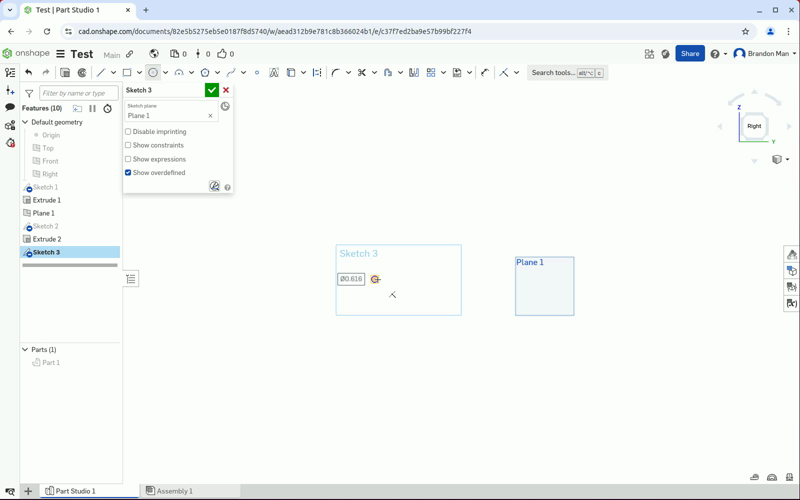
scroll(-6)
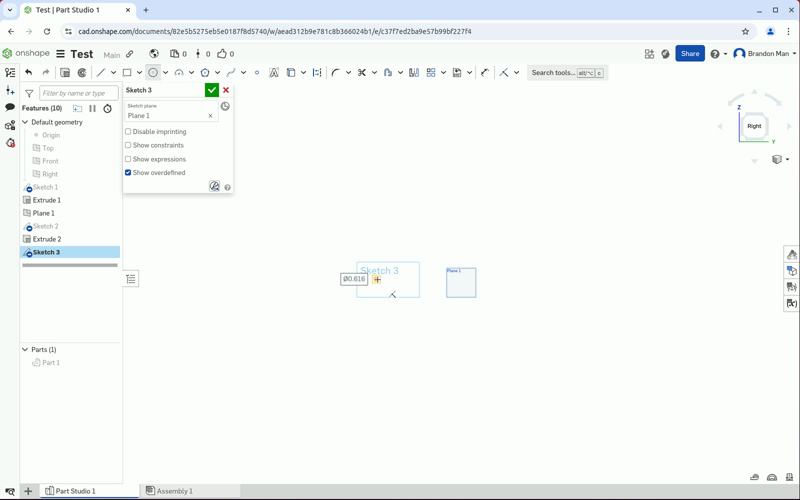
key(esc)
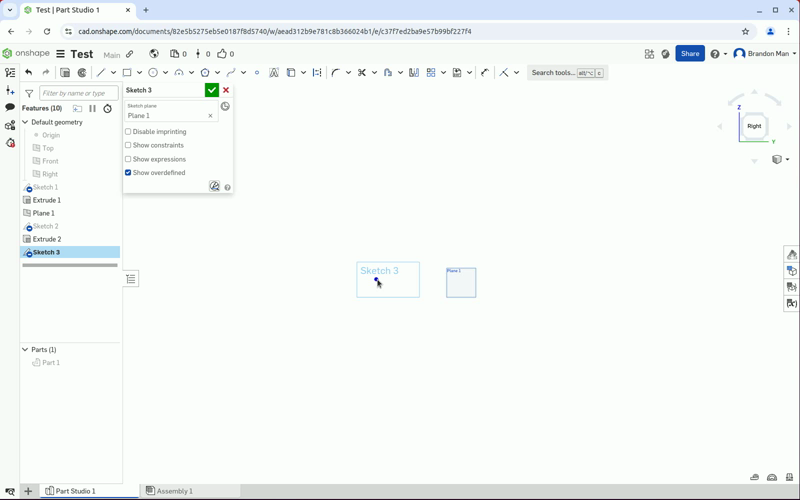
mouse_move(375, 278)
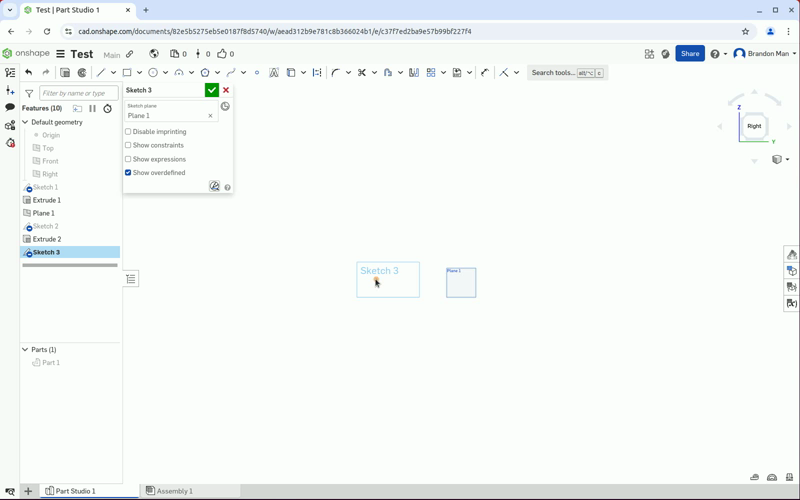
scroll(6)
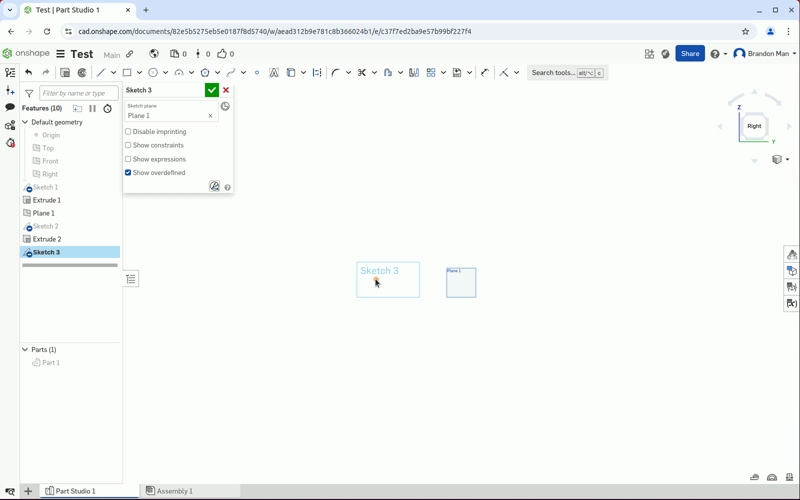
scroll(6)
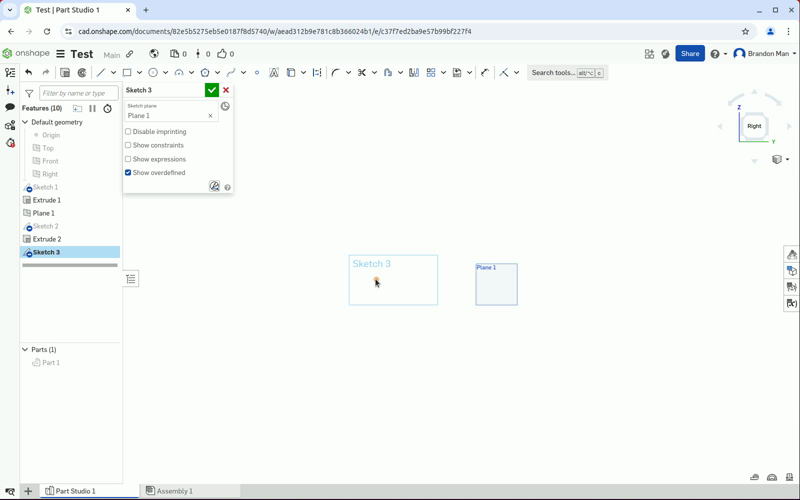
scroll(6)
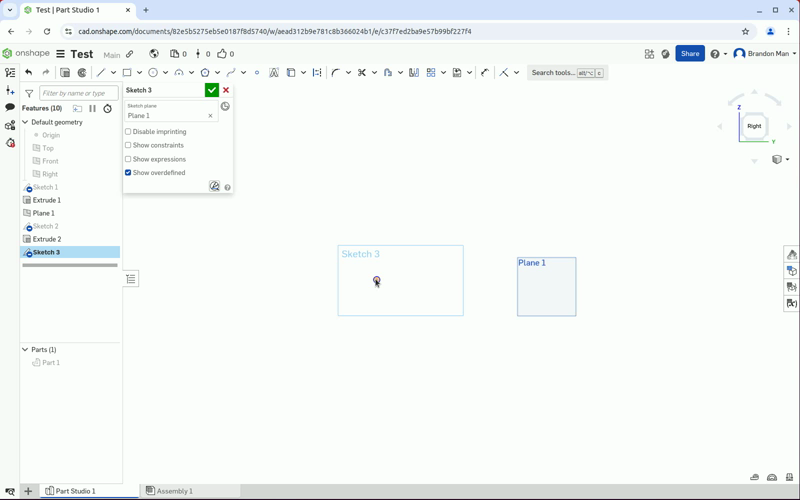
scroll(6)
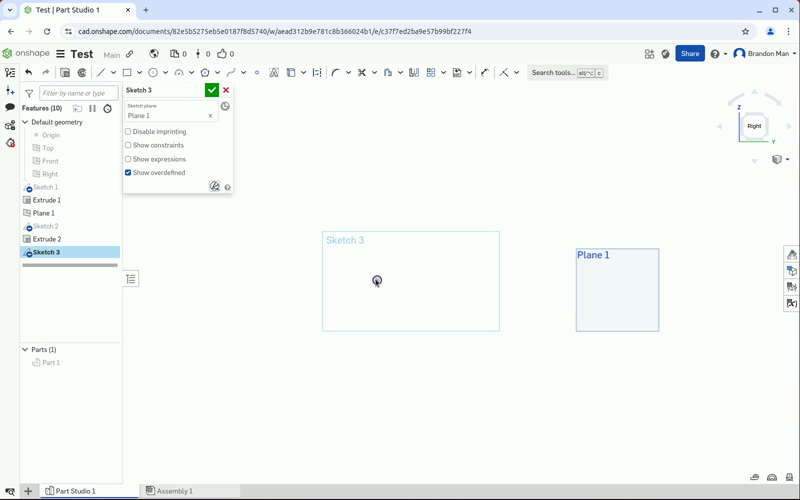
scroll(6)
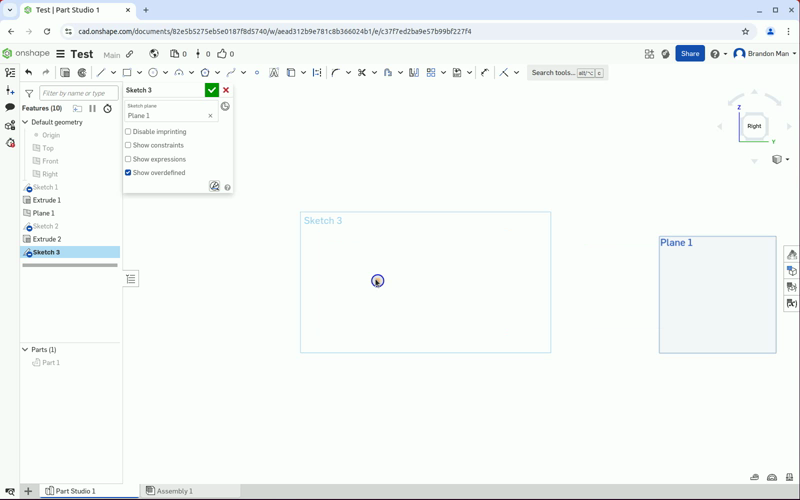
scroll(6)
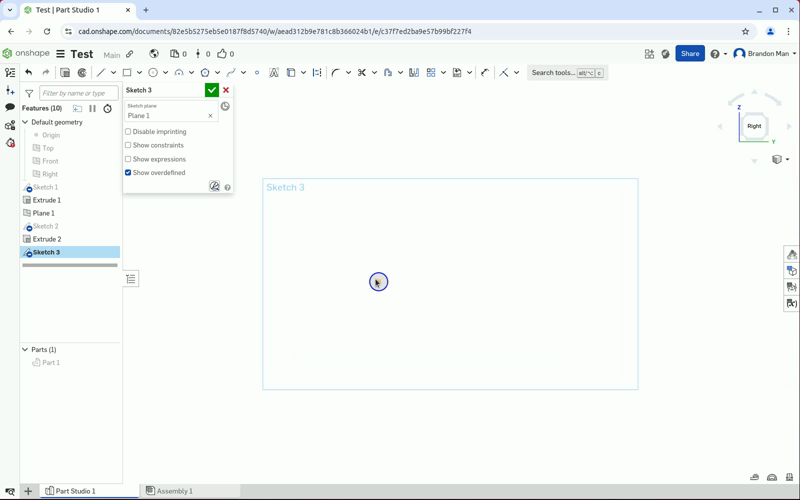
scroll(6)
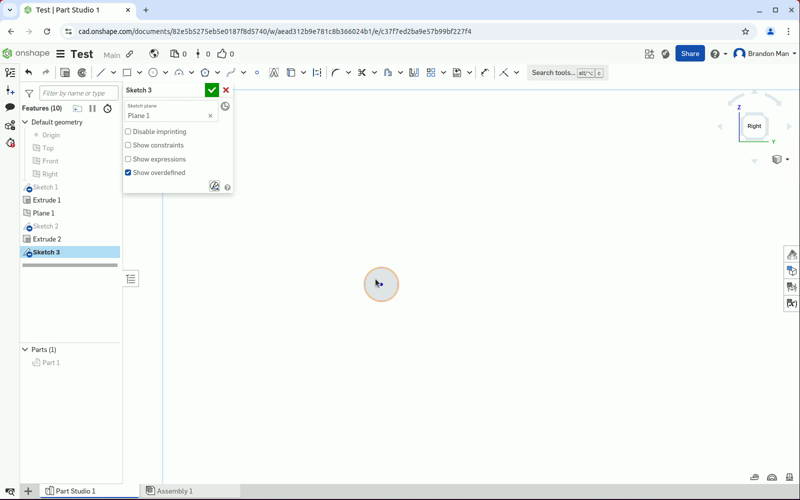
click(375, 278)
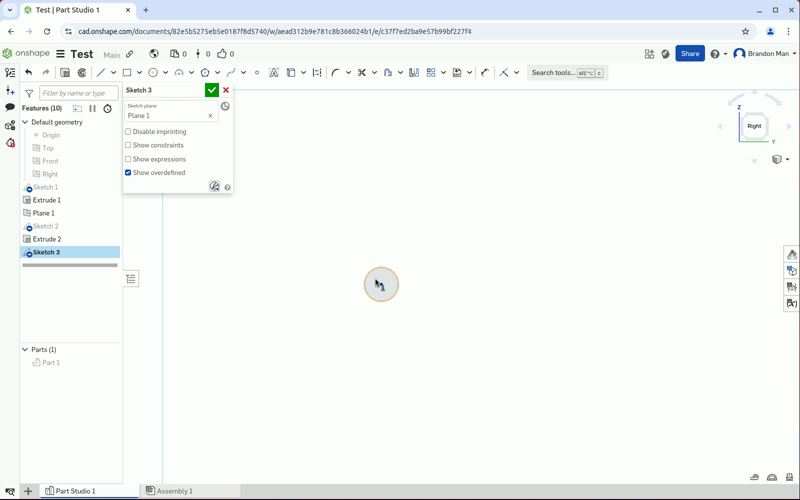
scroll(-6)
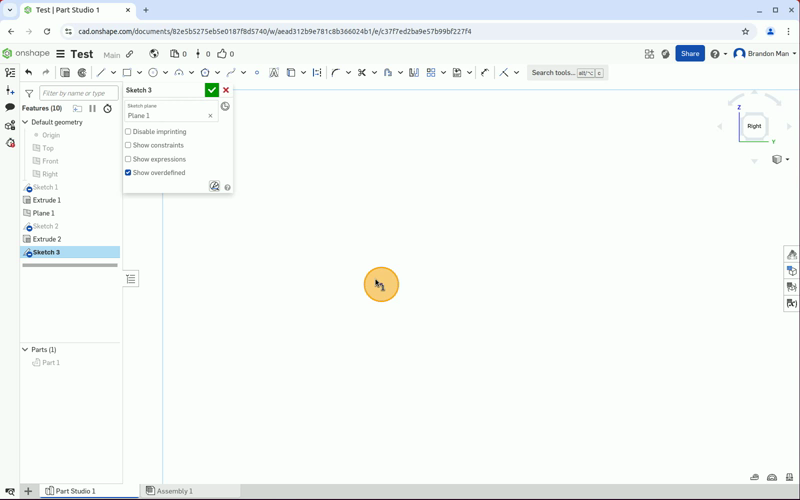
scroll(-6)
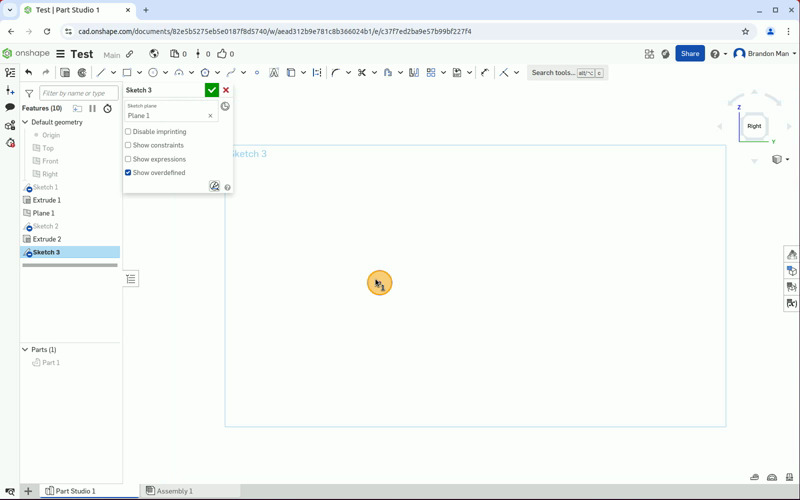
scroll(-6)
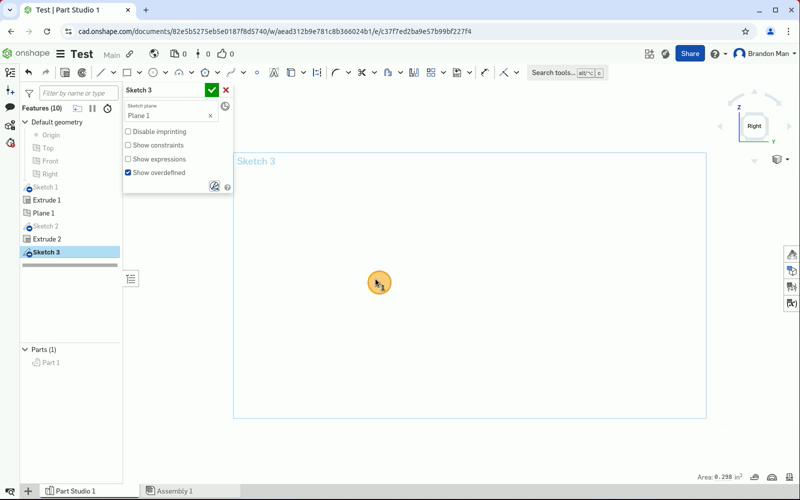
scroll(-6)
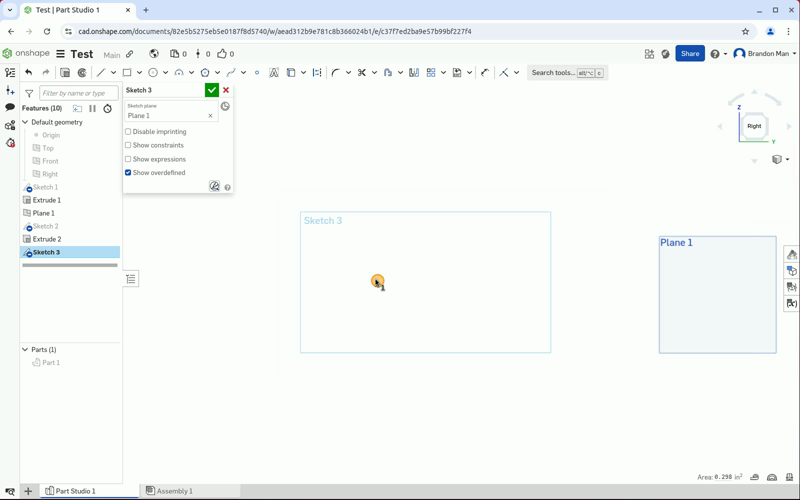
scroll(-6)
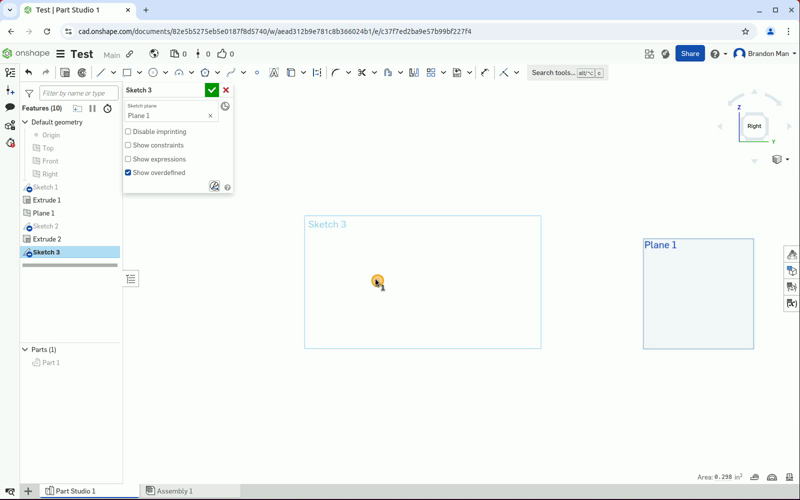
scroll(-6)
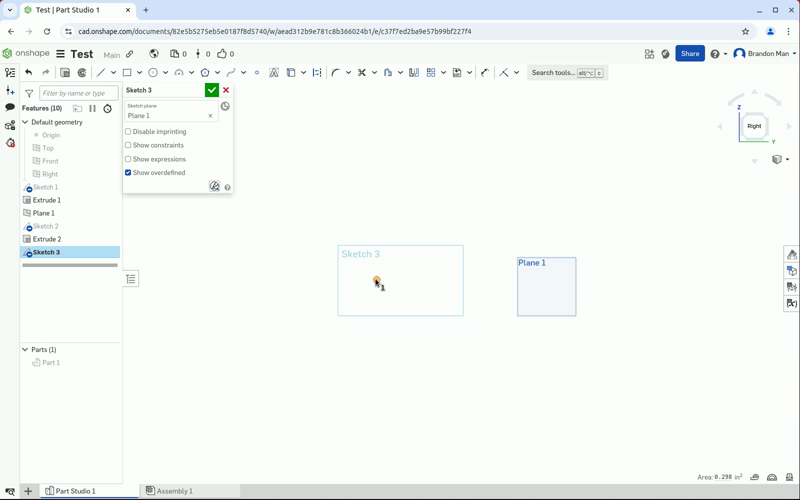
scroll(-6)
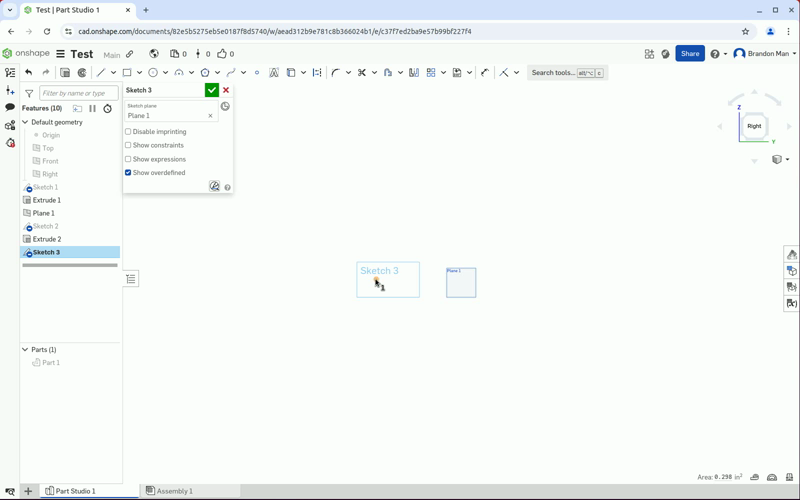
mouse_move(73, 352)
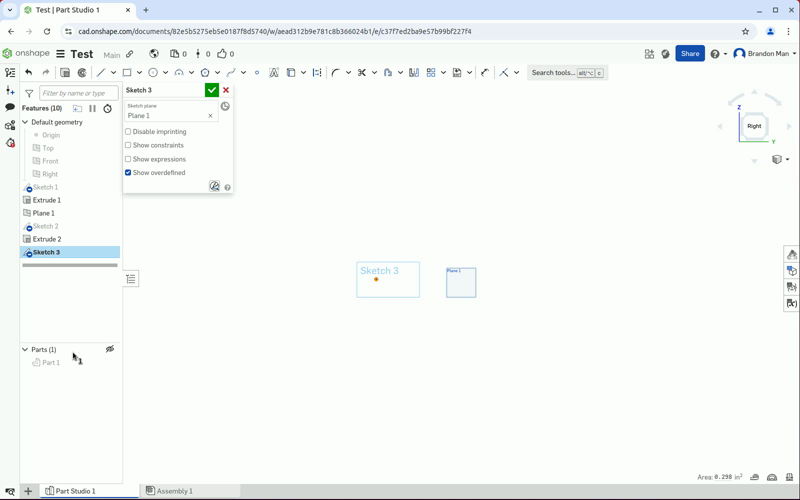
key(shift+y)
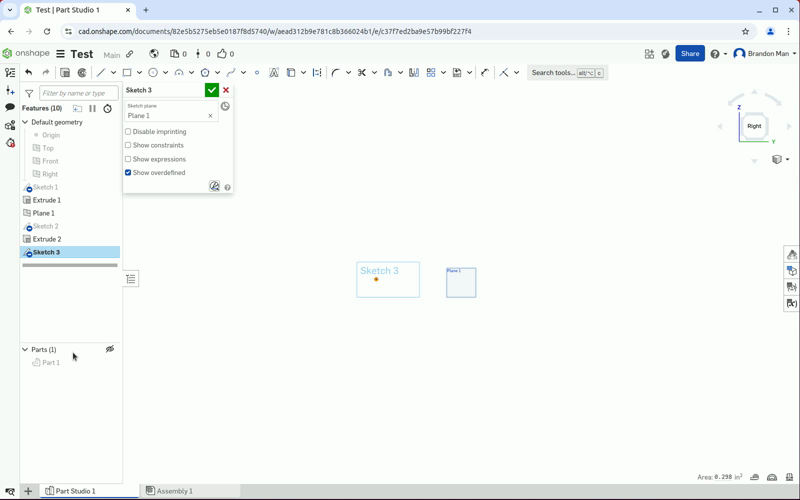
key(shift+e)
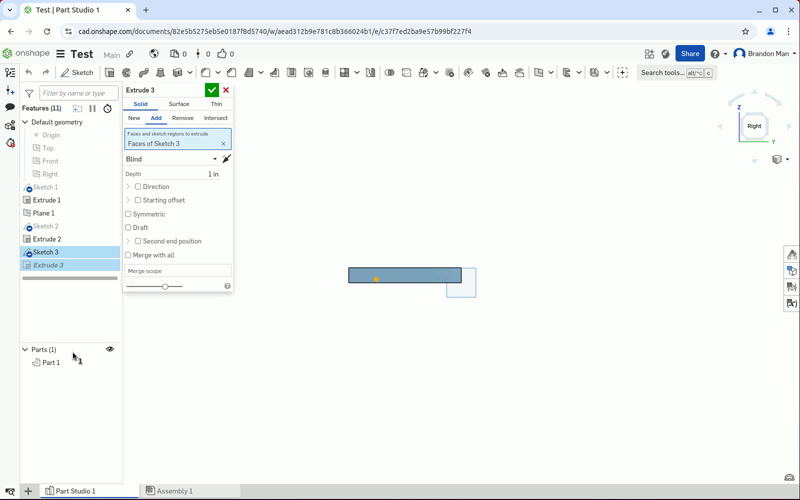
mouse_move(143, 106)
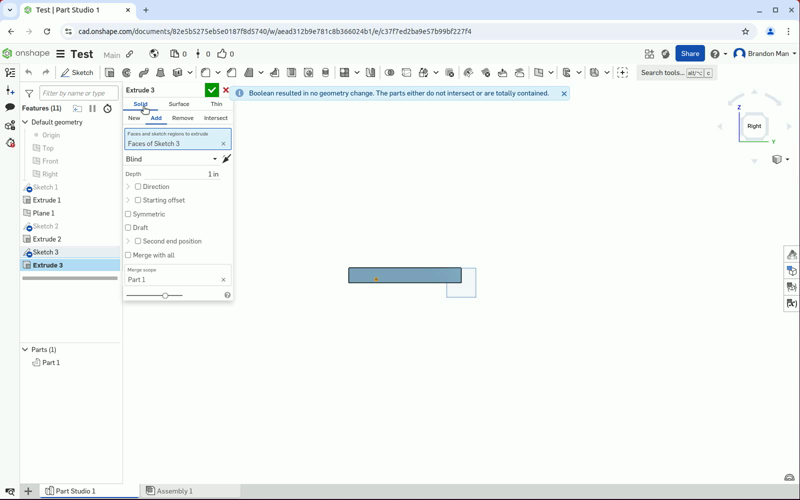
click(143, 106)
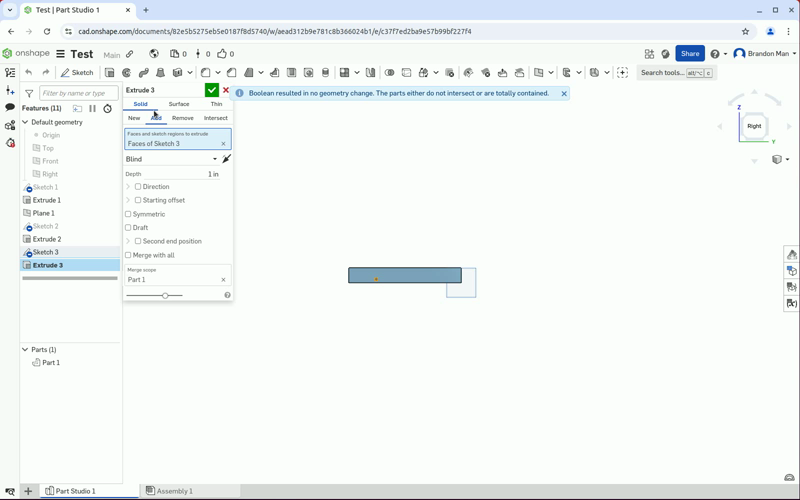
mouse_move(186, 120)
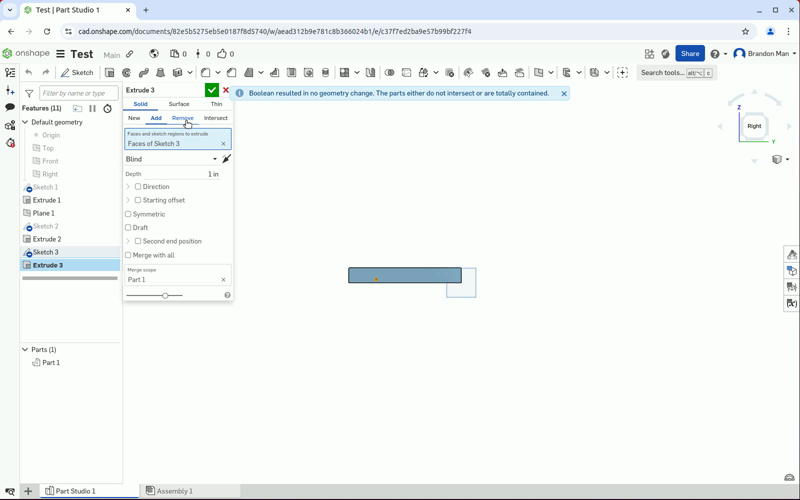
click(186, 120)
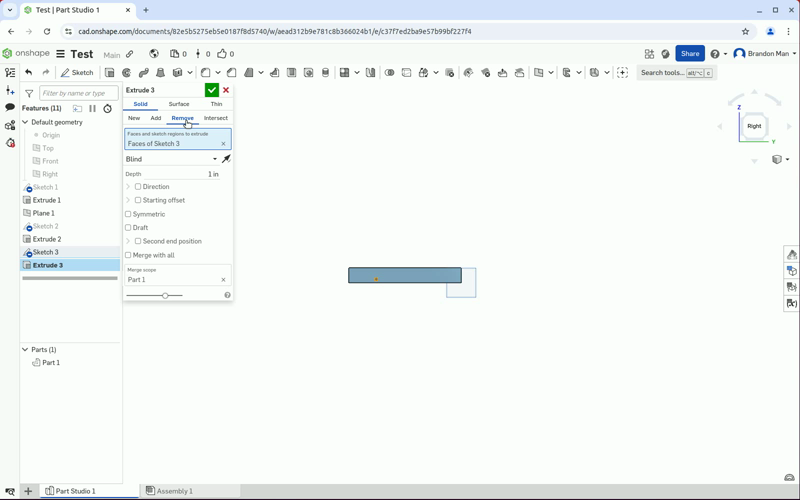
key(tab, 4)
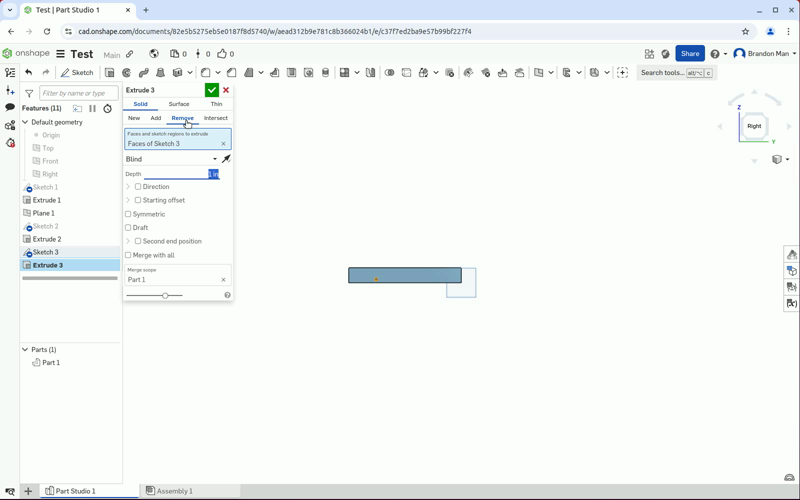
text(0.722)
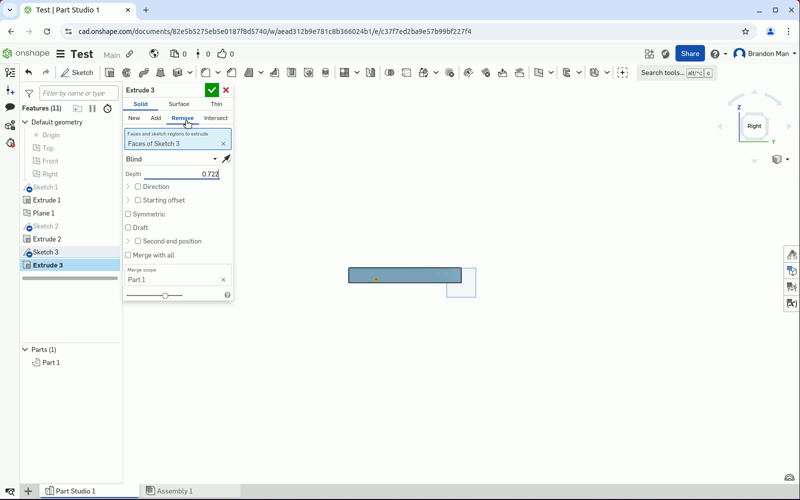
key(tab, 6)
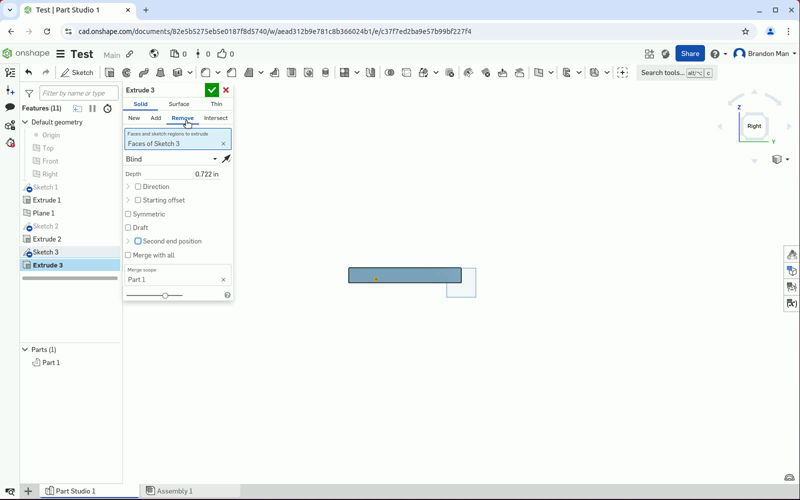
key(space)
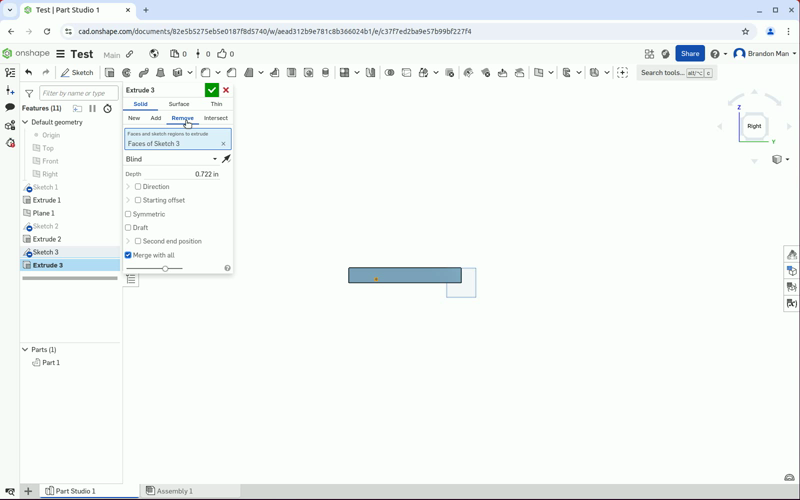
key(enter)
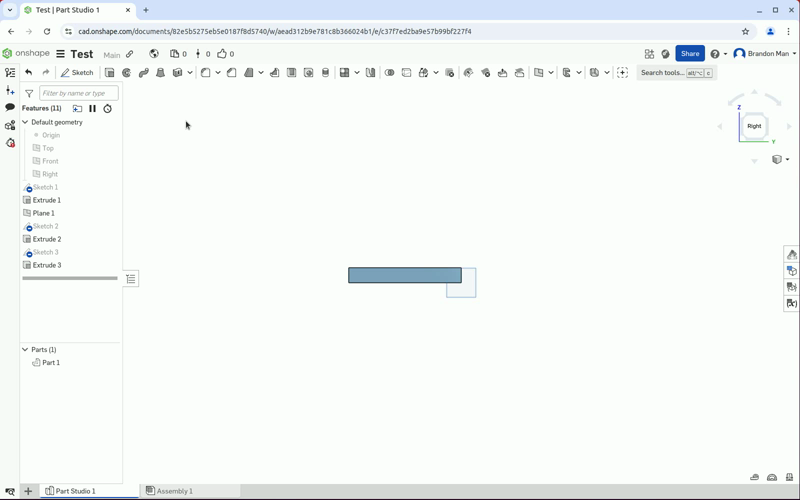
key(shift+h)
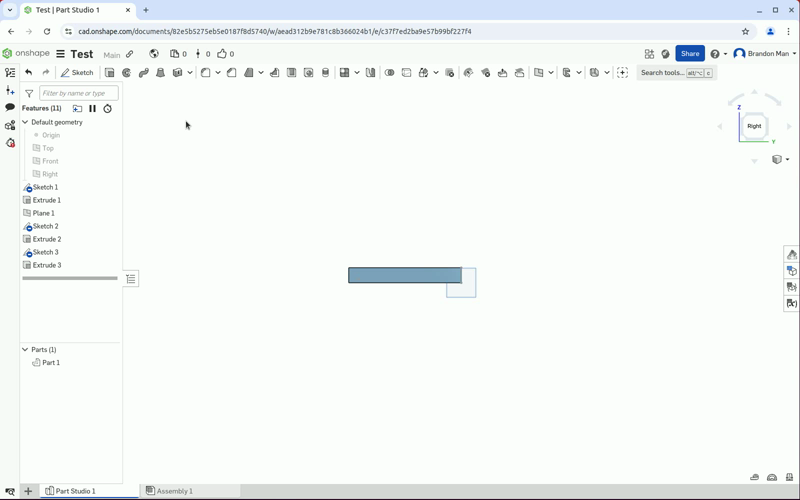
key(shift+h)
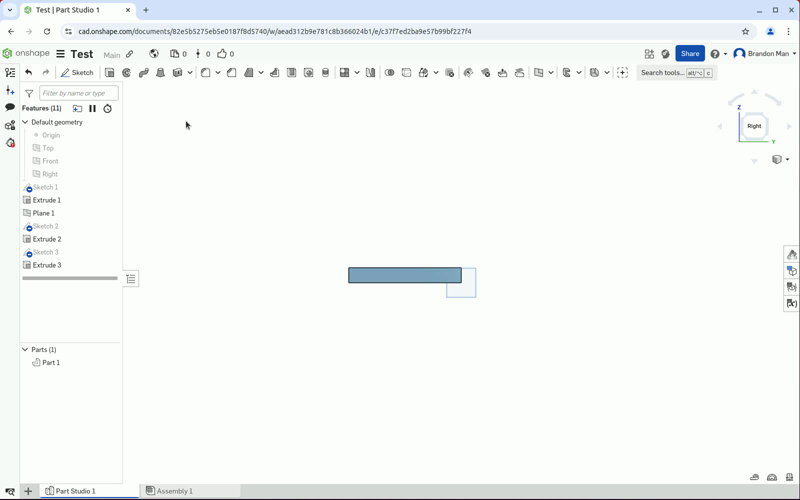
mouse_move(73, 189)
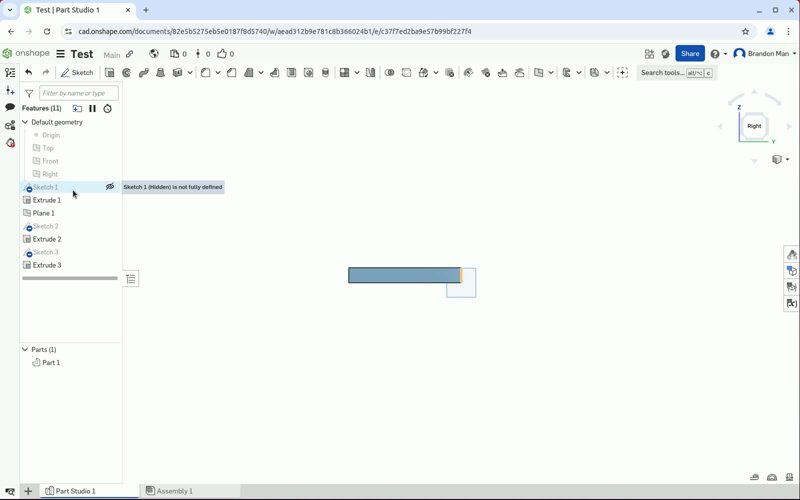
click(73, 189)
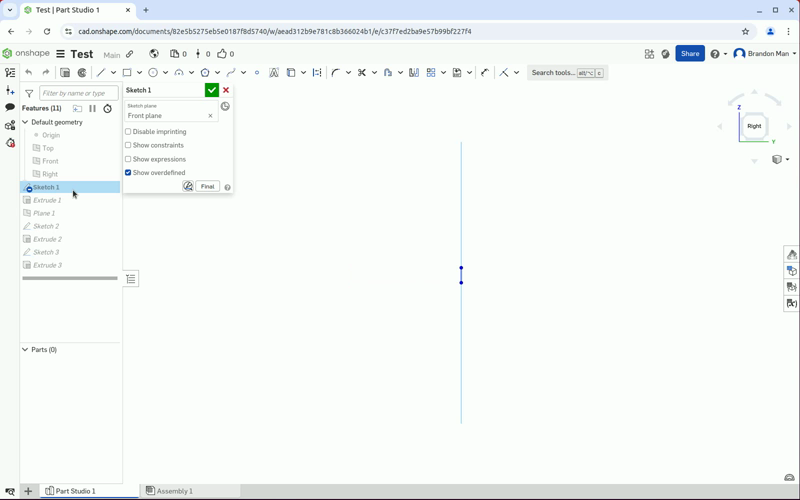
mouse_move(229, 92)
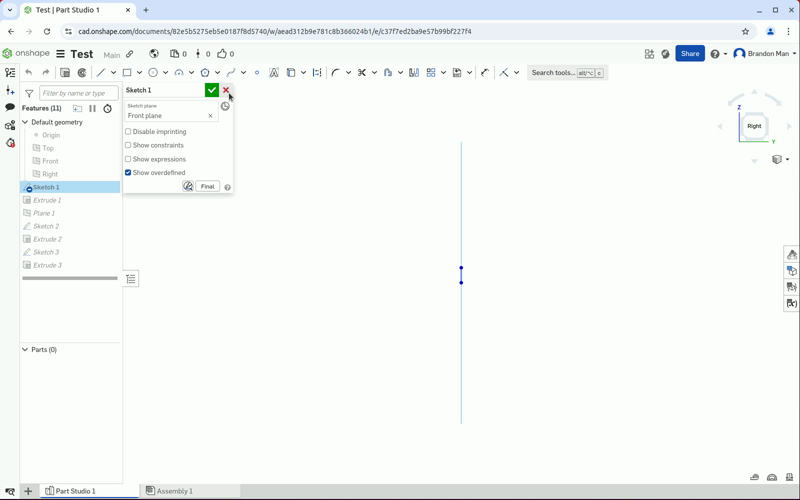
click(229, 92)
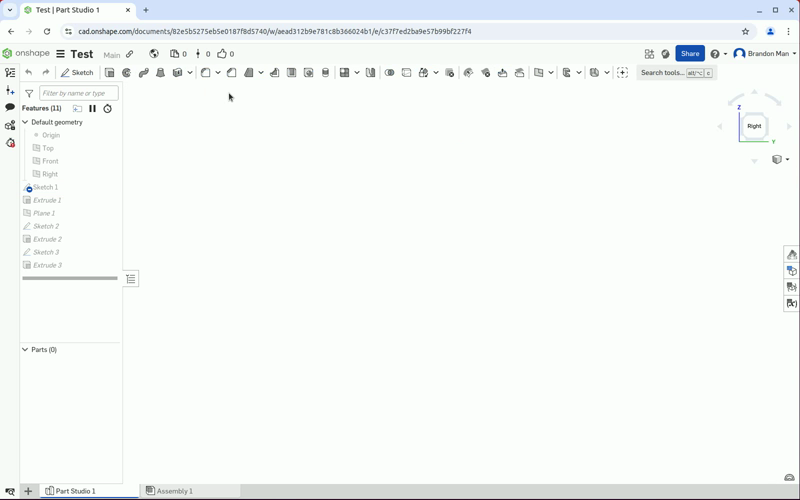
key(shift+s)
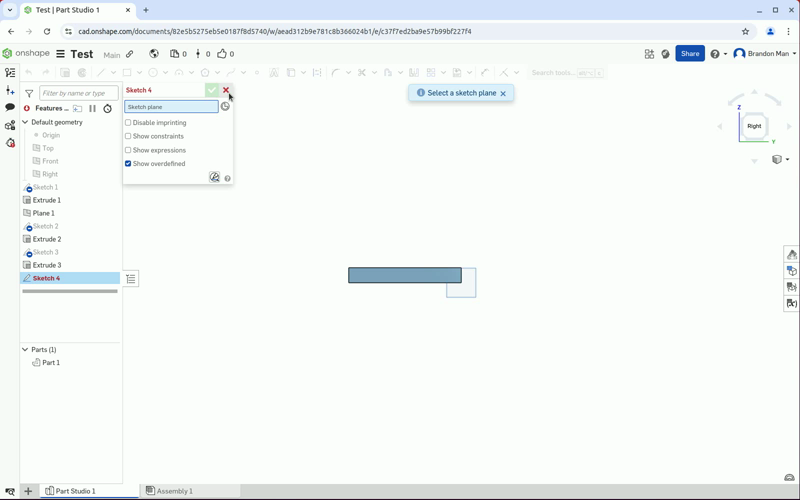
mouse_move(73, 215)
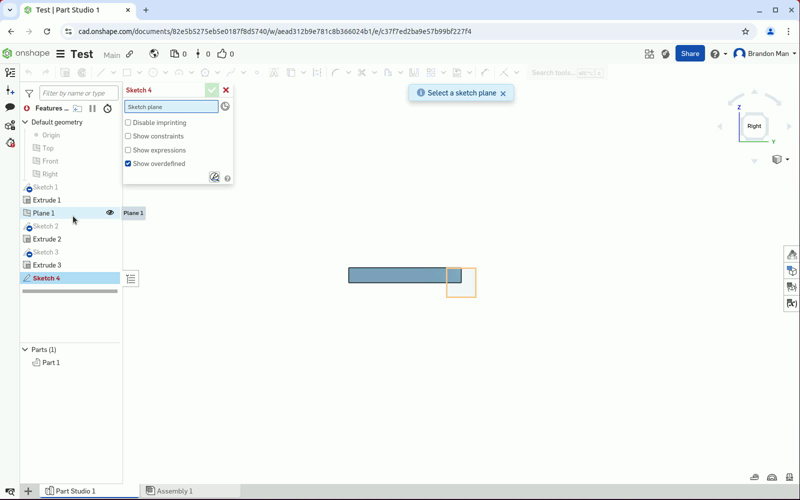
click(73, 215)
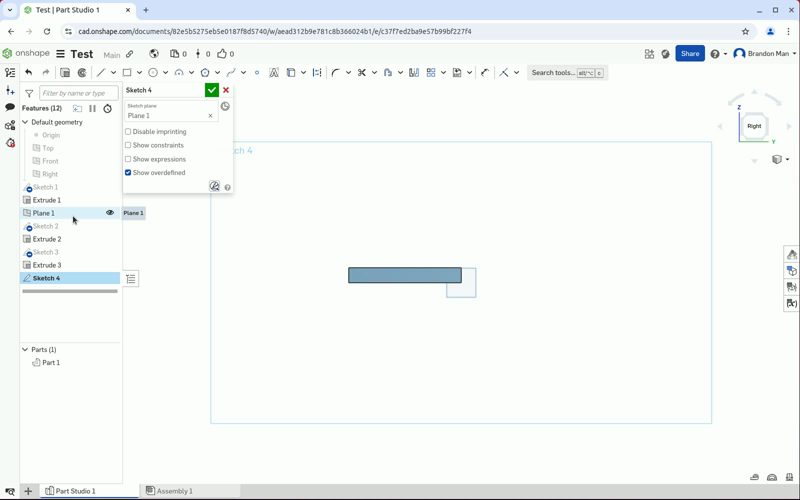
mouse_move(73, 352)
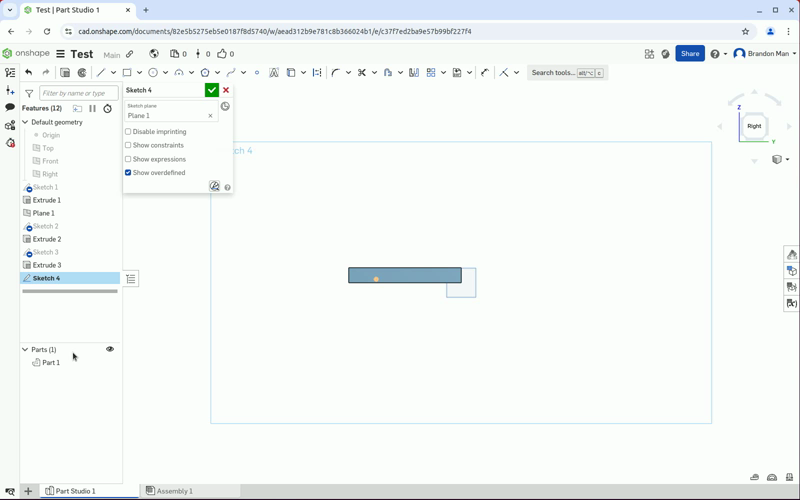
key(y)
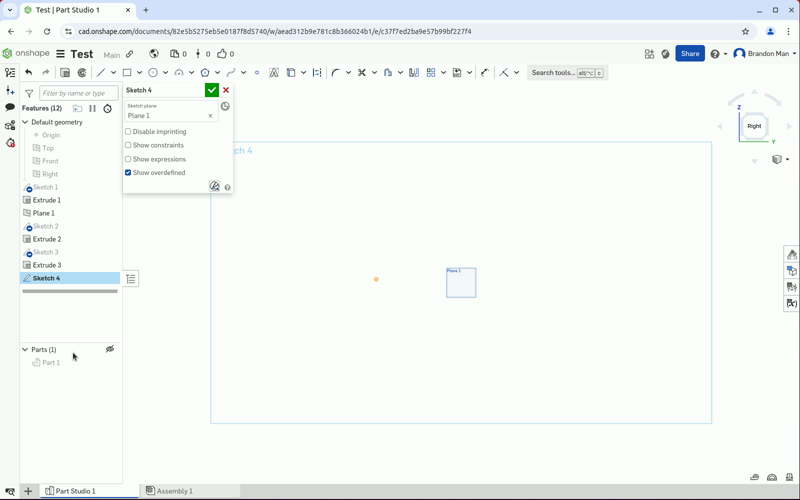
key(c)
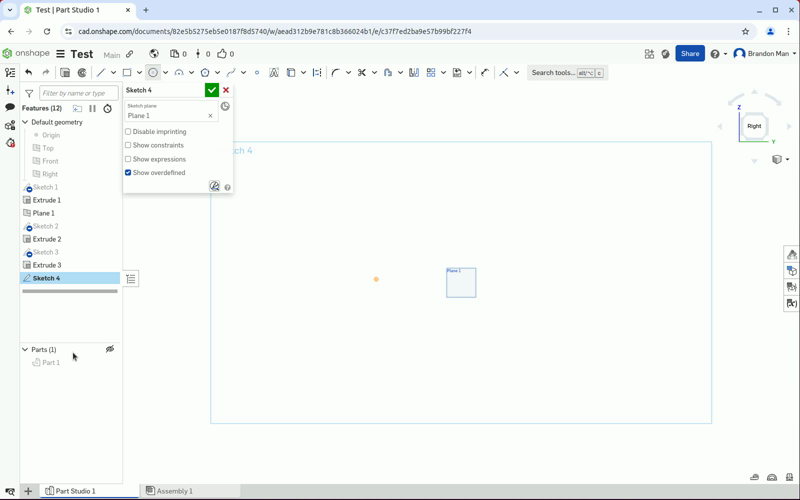
key_down(shift)
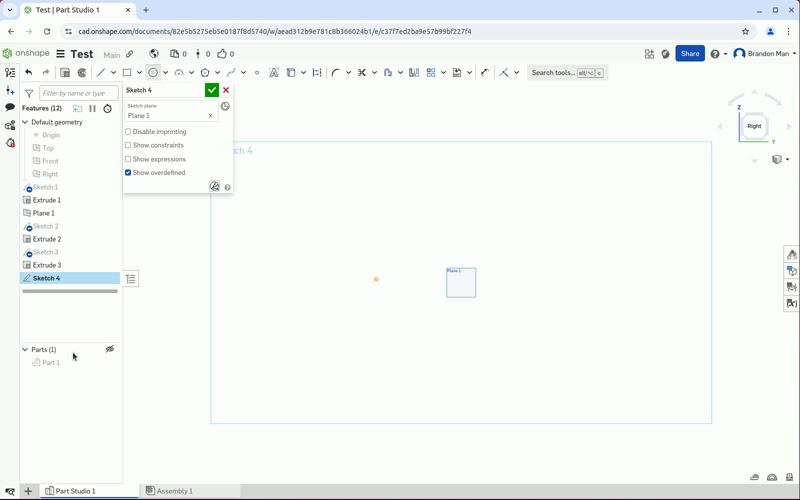
mouse_move(390, 279)
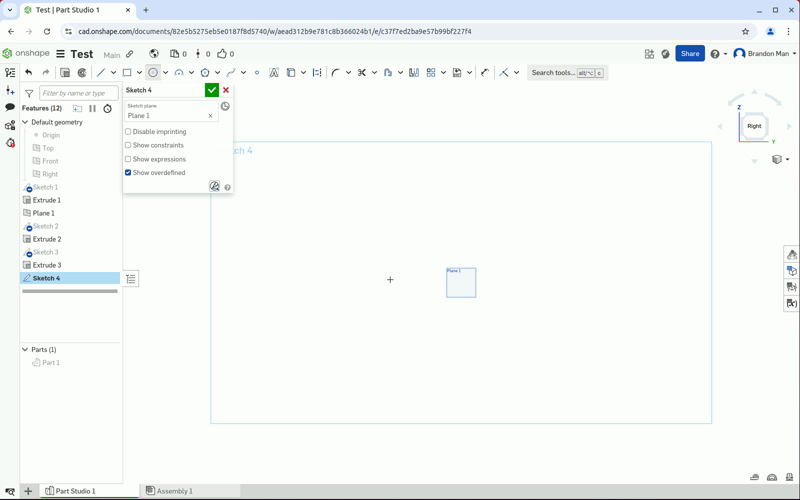
click(390, 279)
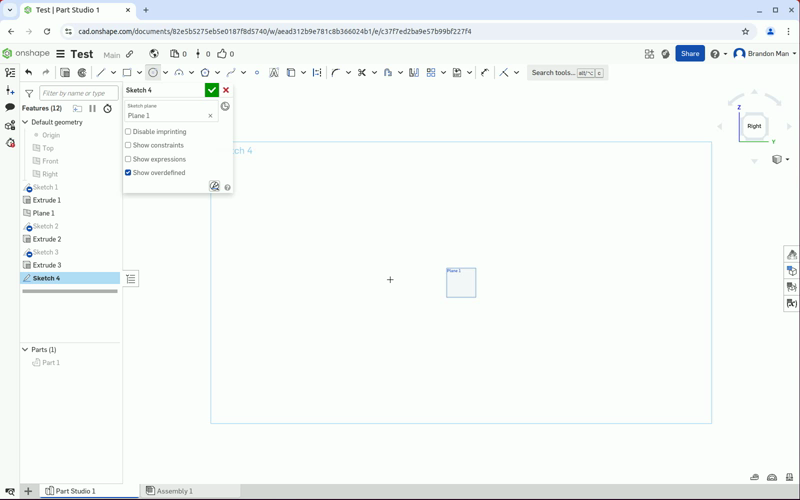
key_up(shift)
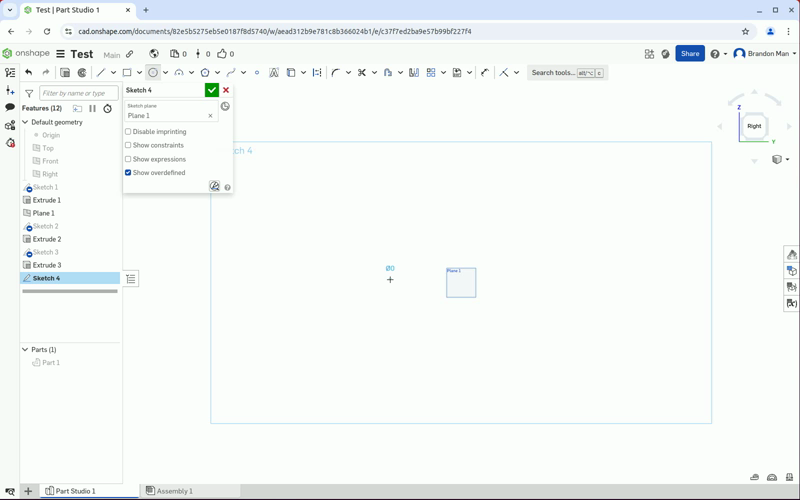
mouse_move(391, 279)
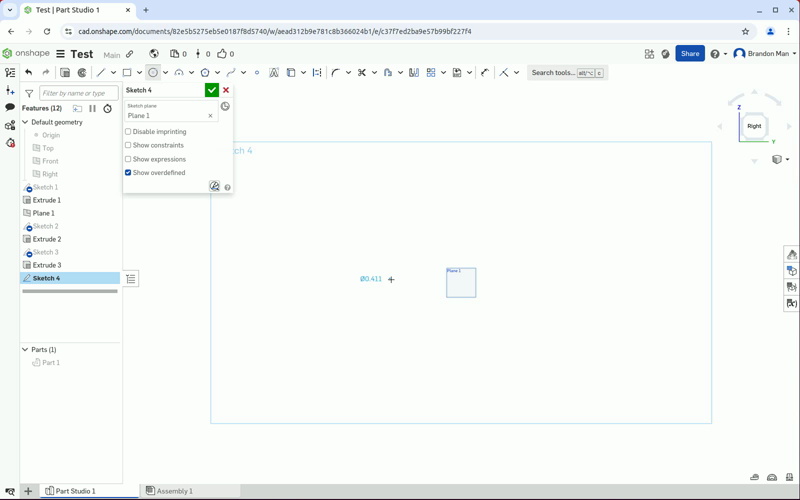
scroll(6)
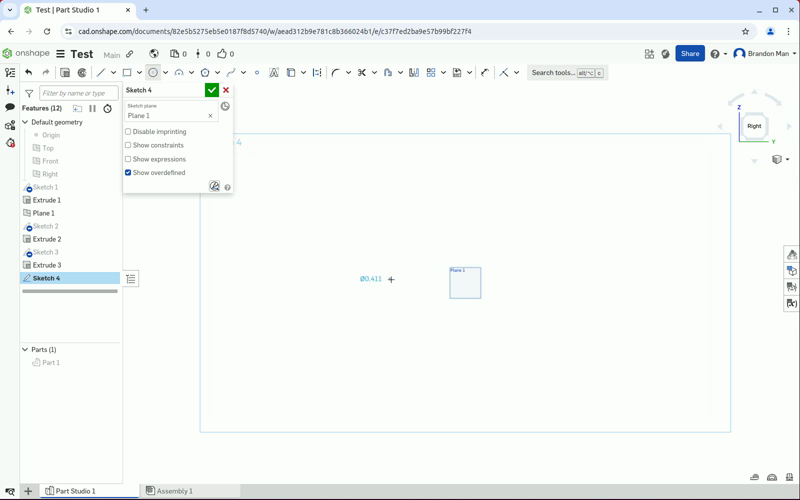
scroll(6)
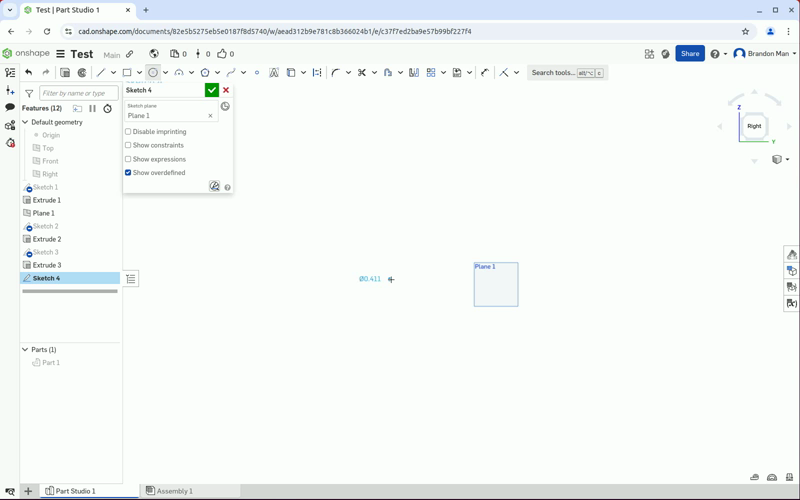
scroll(6)
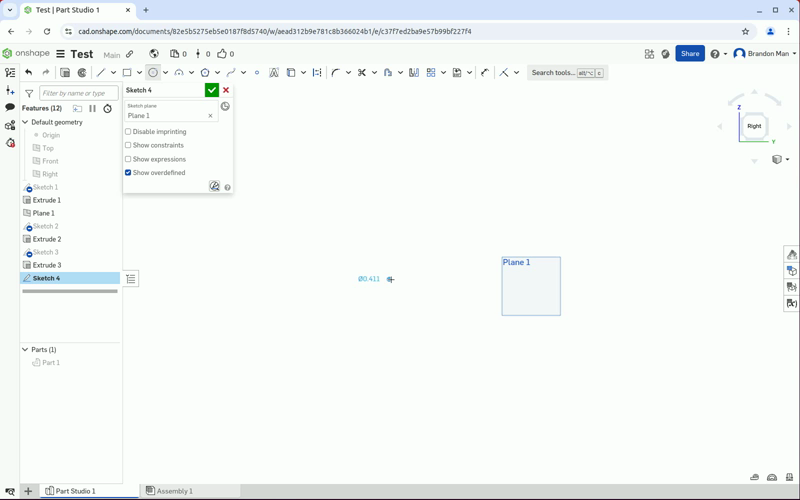
scroll(6)
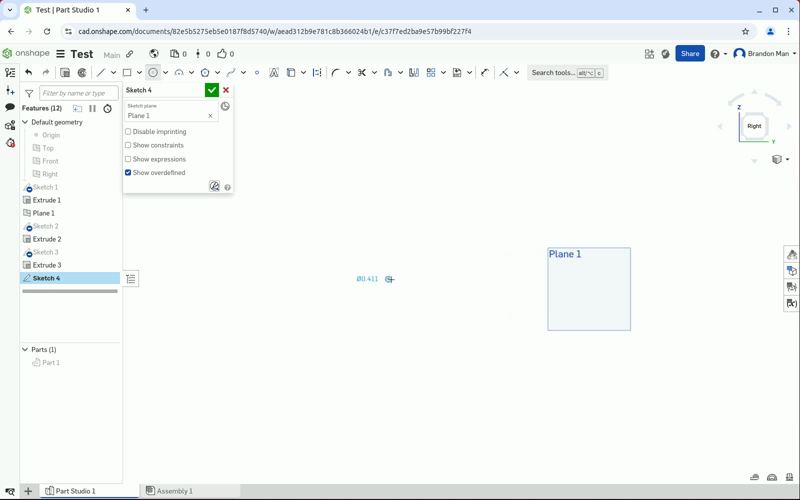
scroll(6)
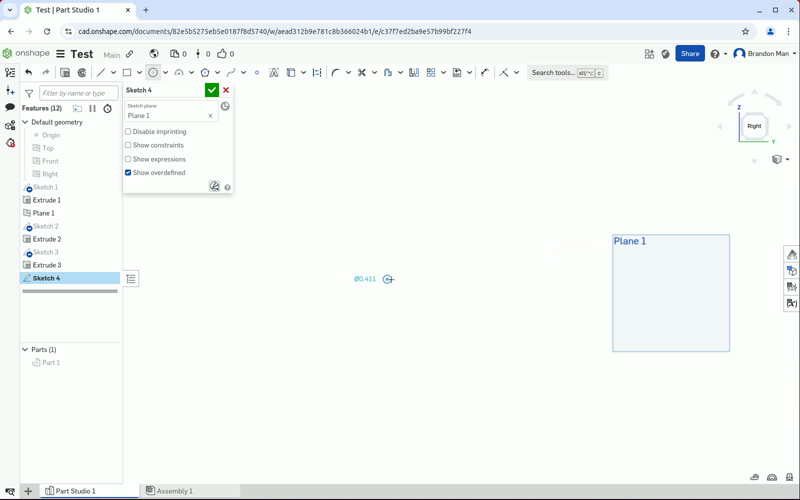
scroll(6)
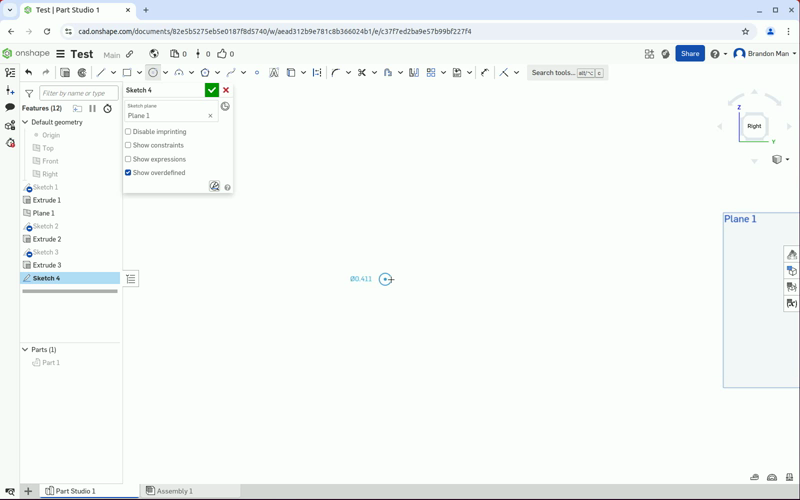
scroll(6)
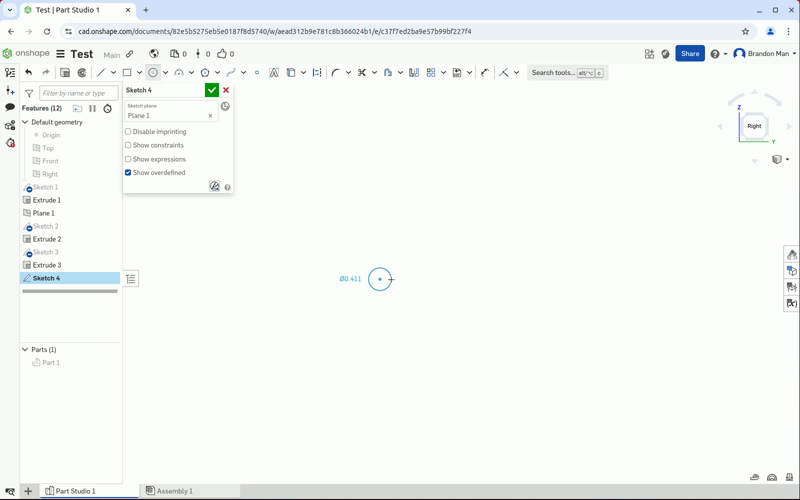
click(391, 279)
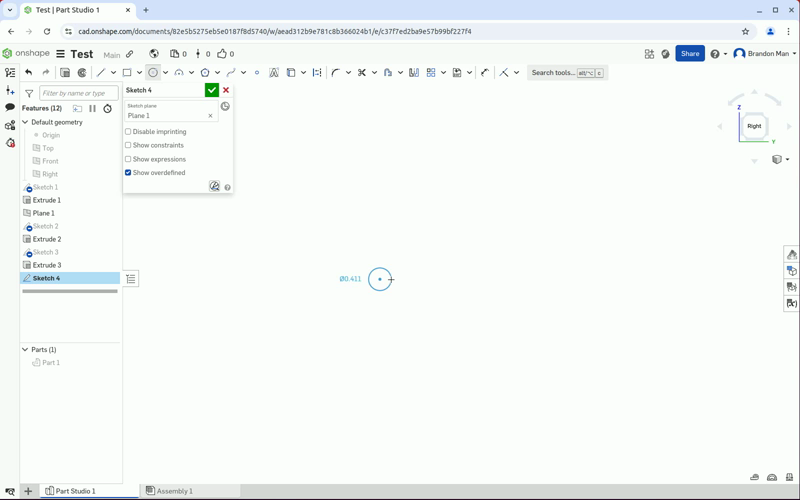
scroll(-6)
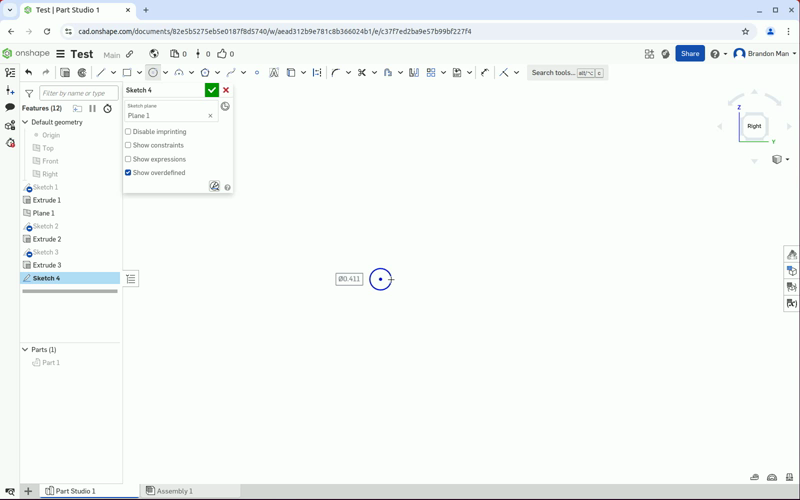
scroll(-6)
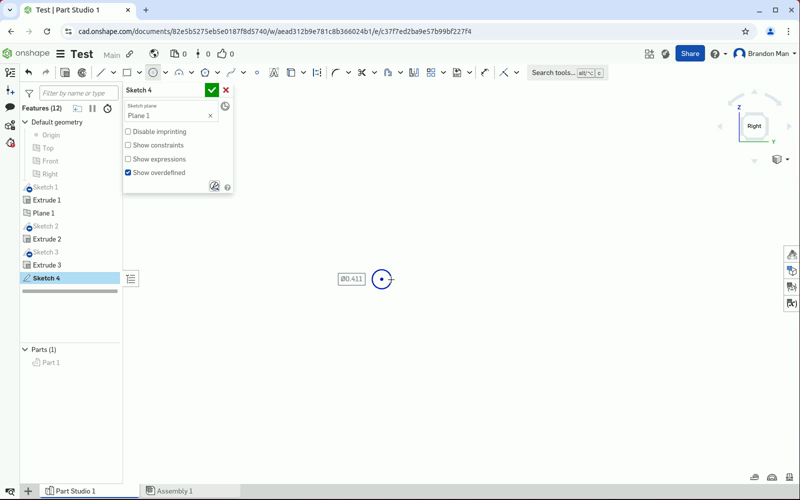
scroll(-6)
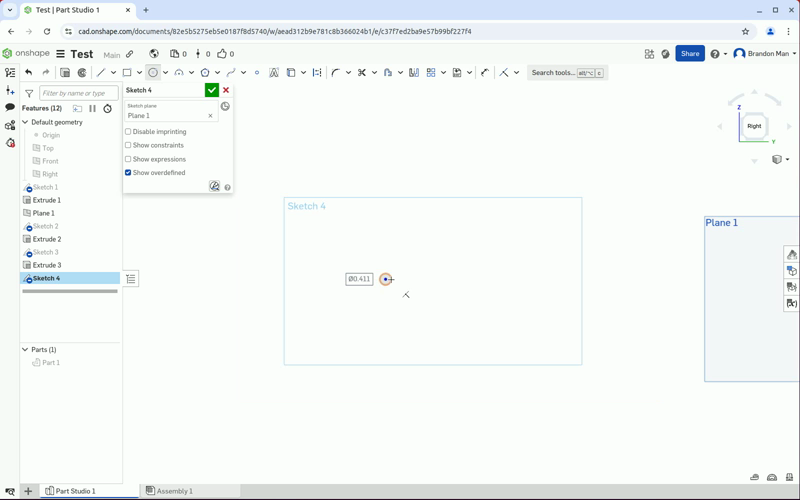
scroll(-6)
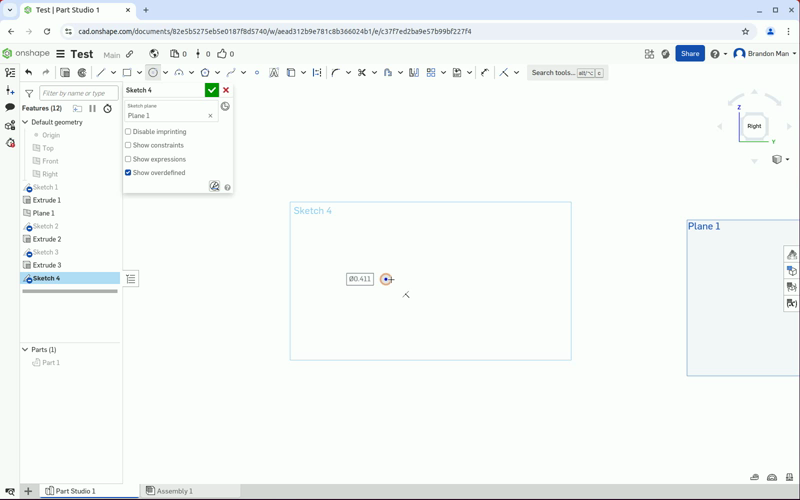
scroll(-6)
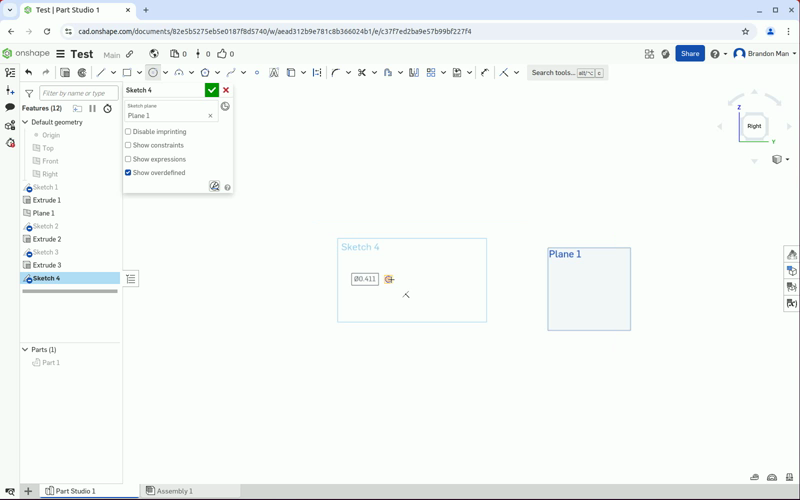
scroll(-6)
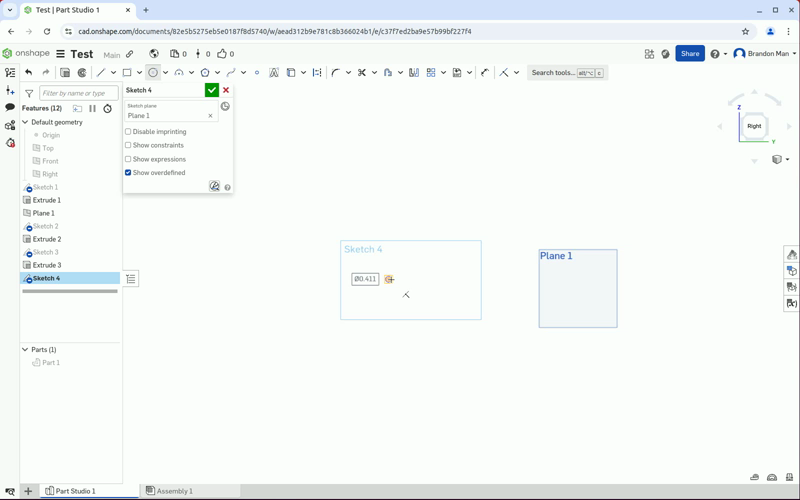
scroll(-6)
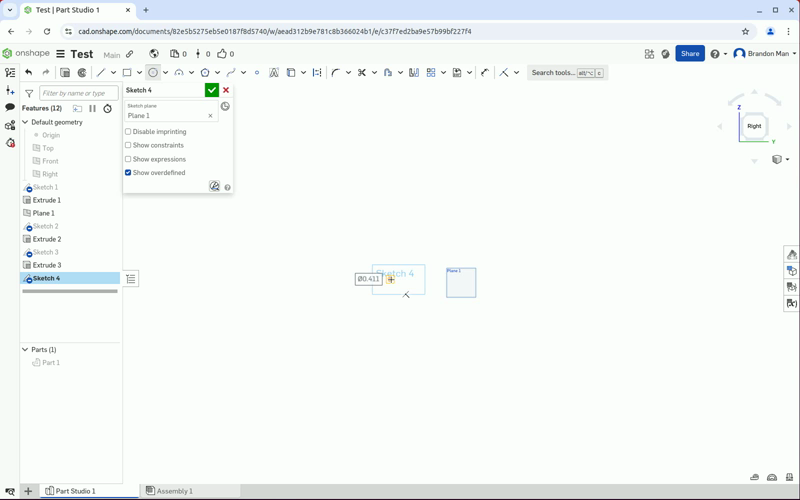
key(esc)
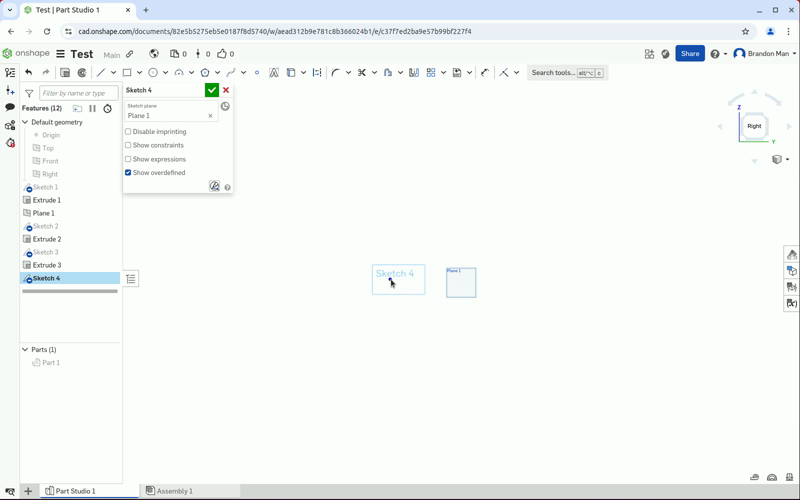
mouse_move(390, 278)
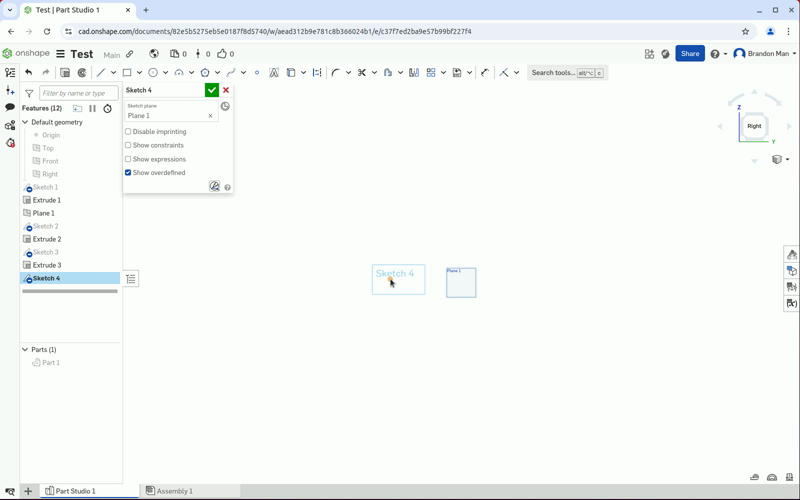
scroll(6)
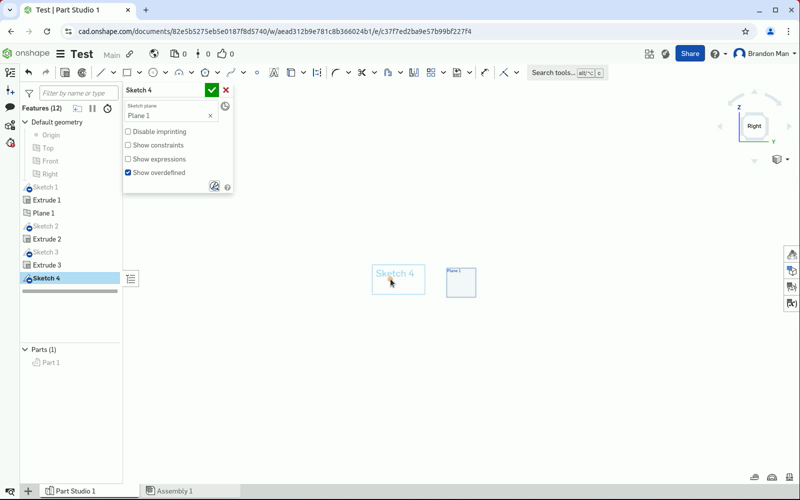
scroll(6)
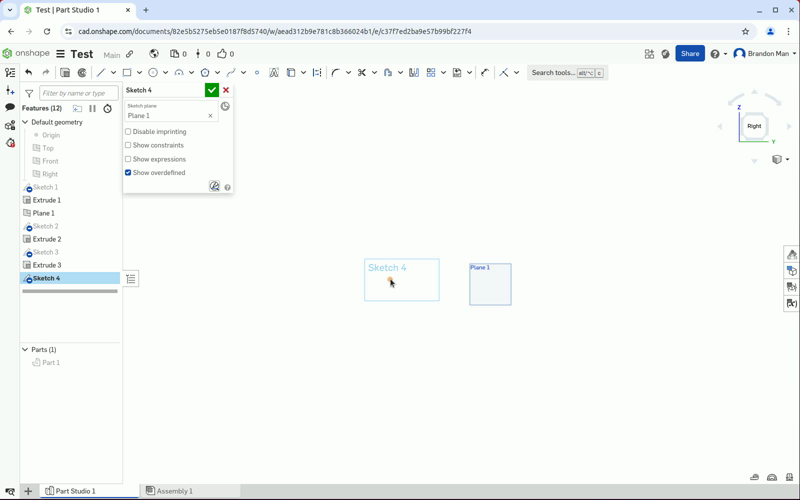
scroll(6)
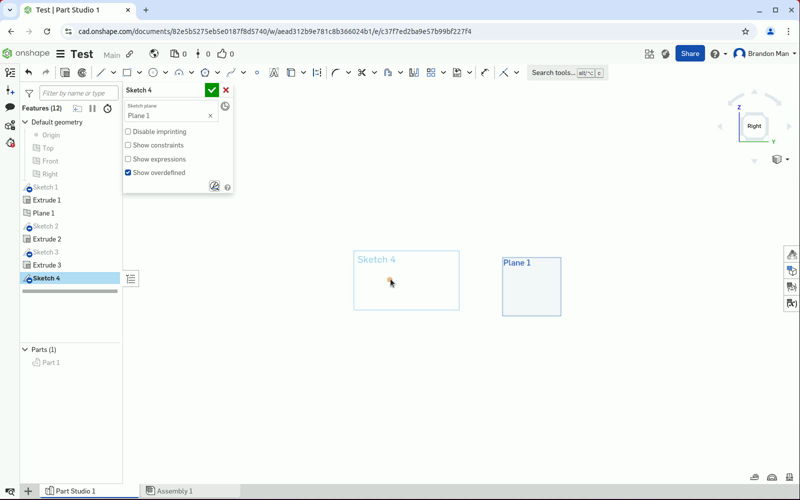
scroll(6)
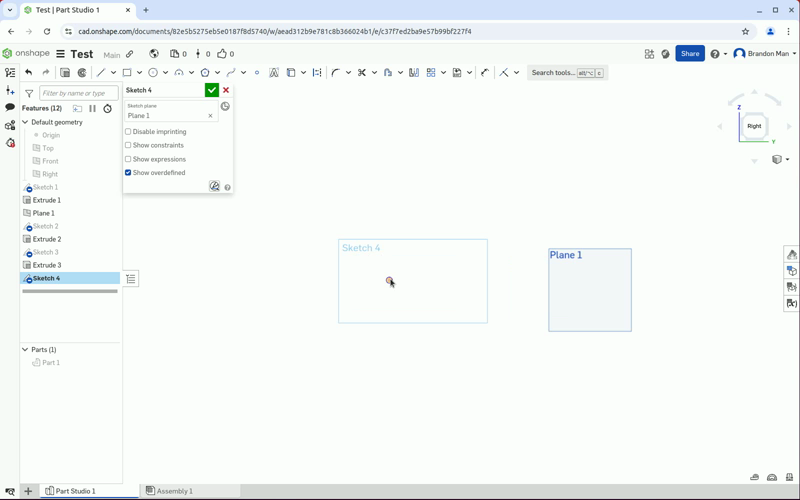
scroll(6)
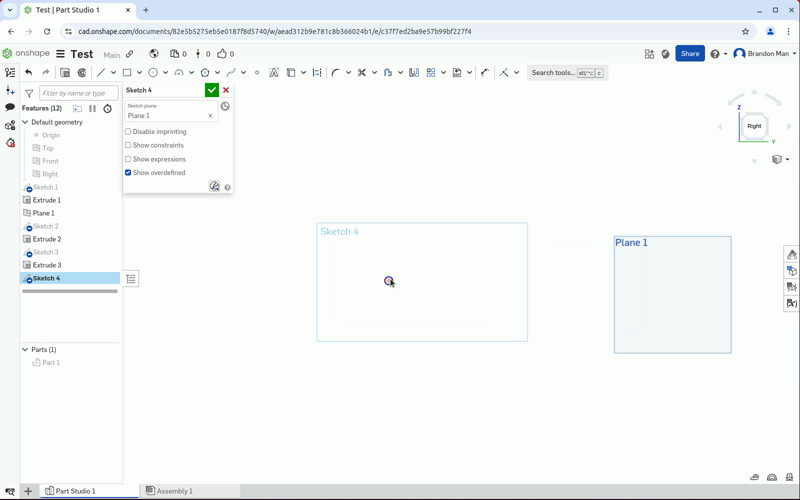
scroll(6)
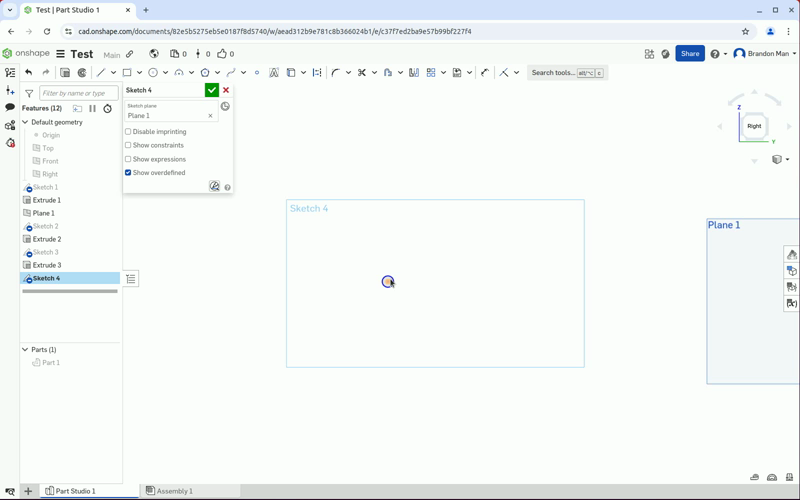
scroll(6)
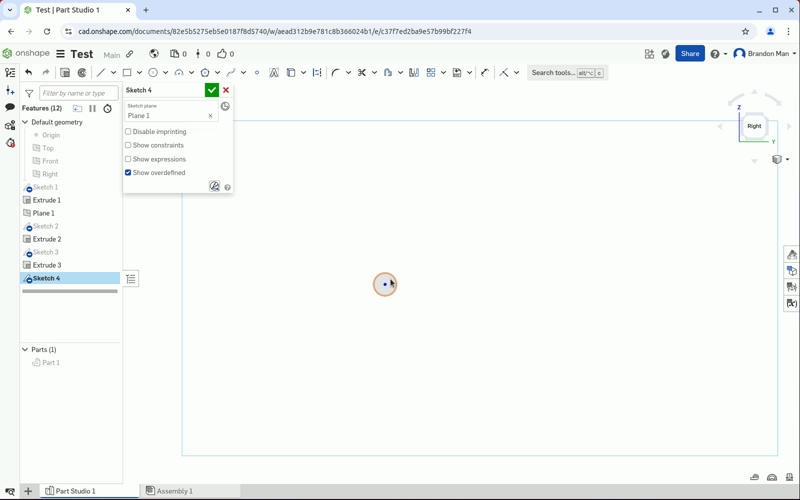
click(390, 278)
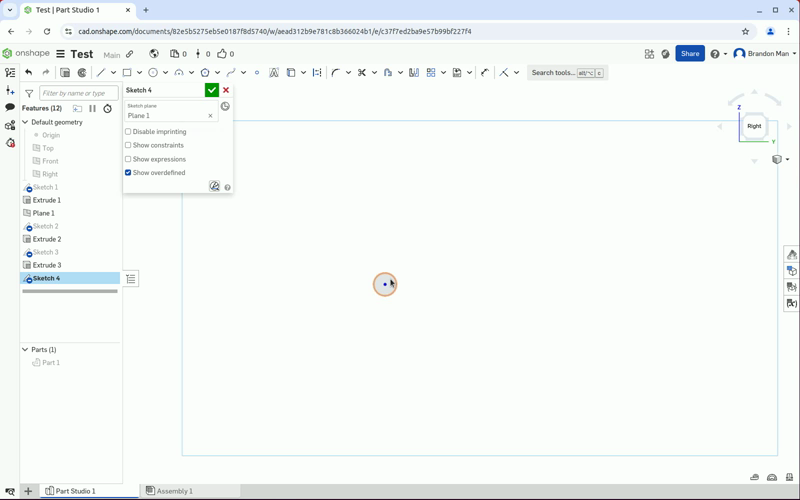
scroll(-6)
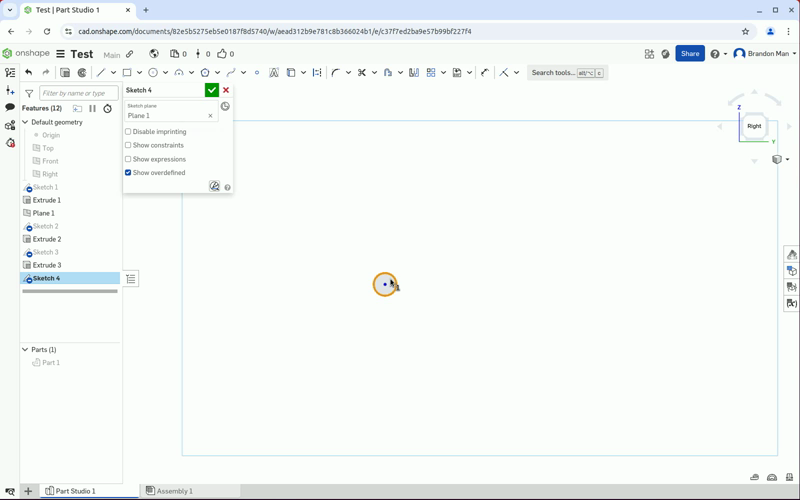
scroll(-6)
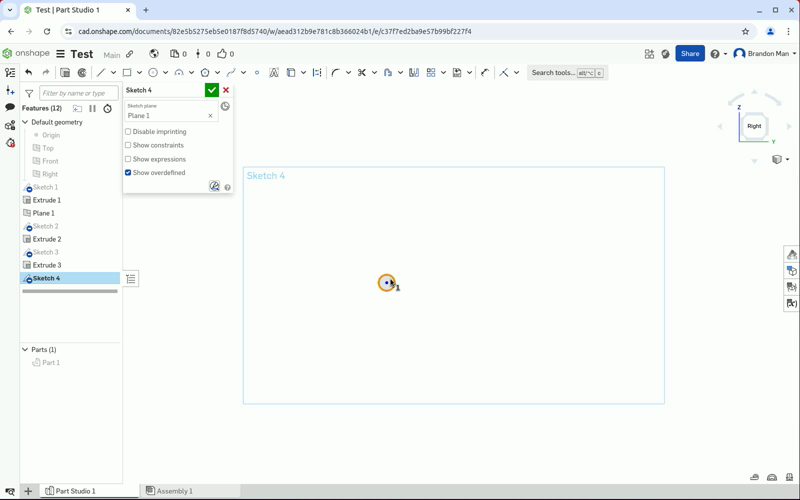
scroll(-6)
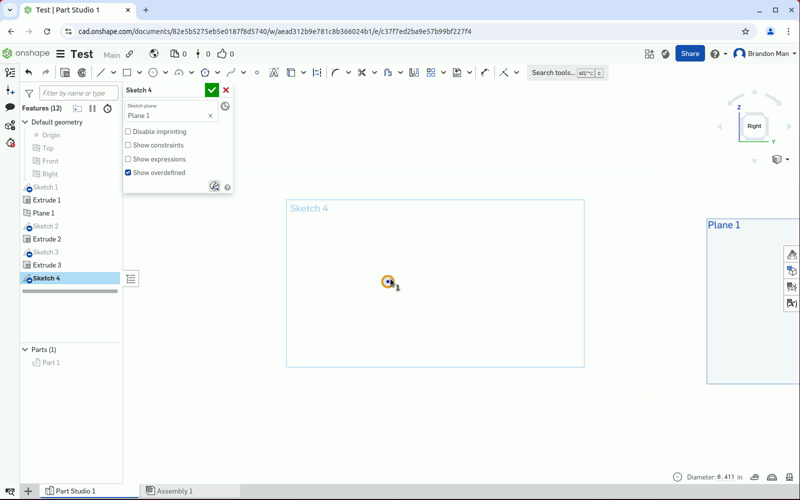
scroll(-6)
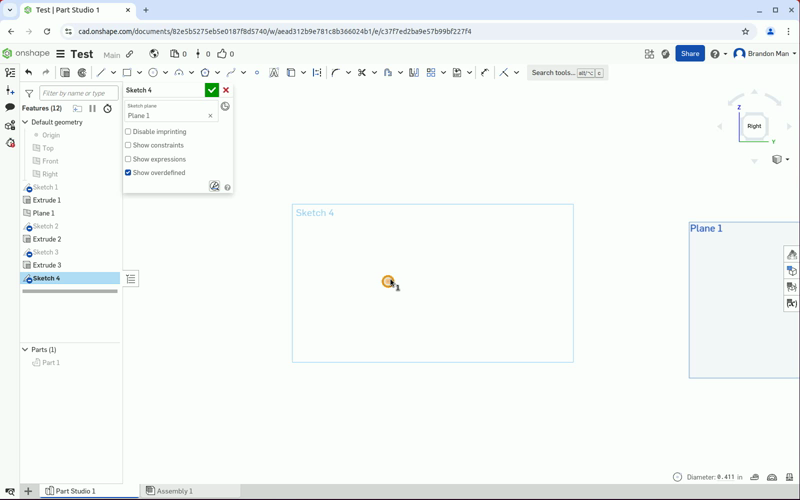
scroll(-6)
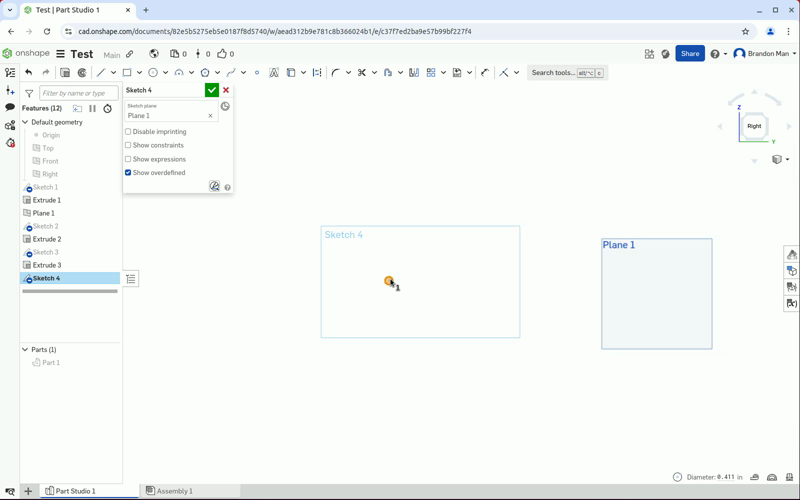
scroll(-6)
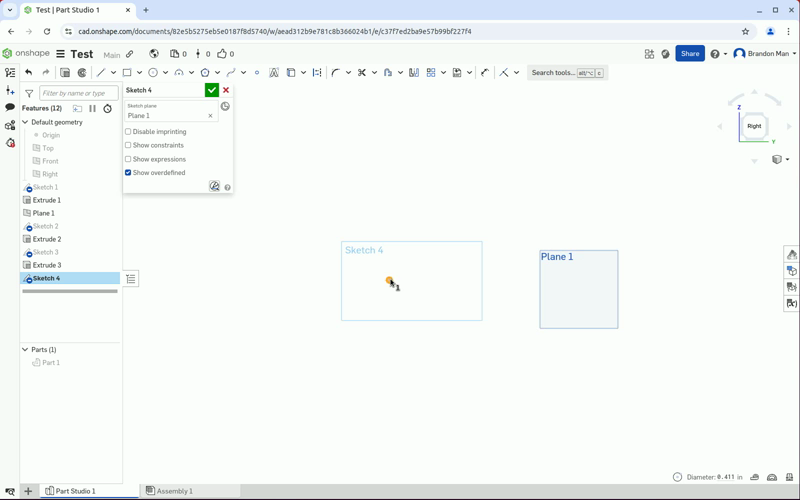
scroll(-6)
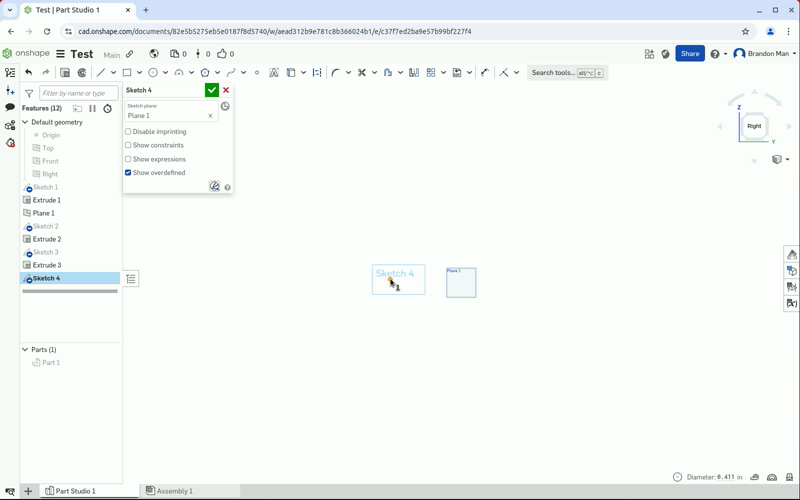
mouse_move(73, 352)
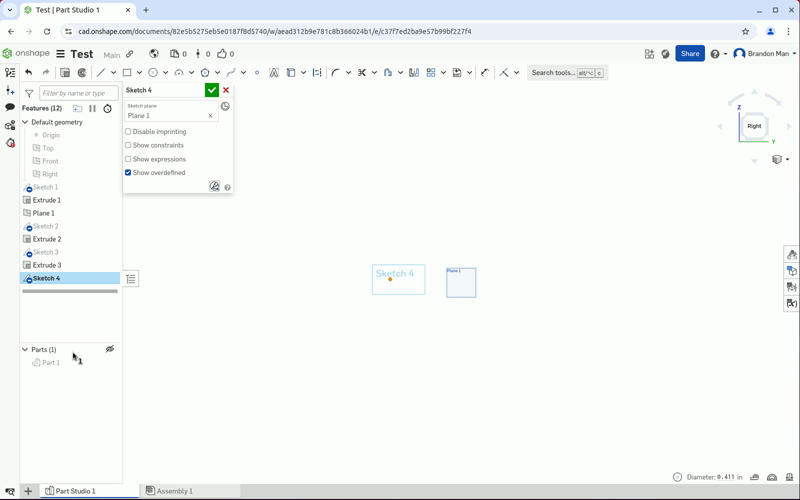
key(shift+y)
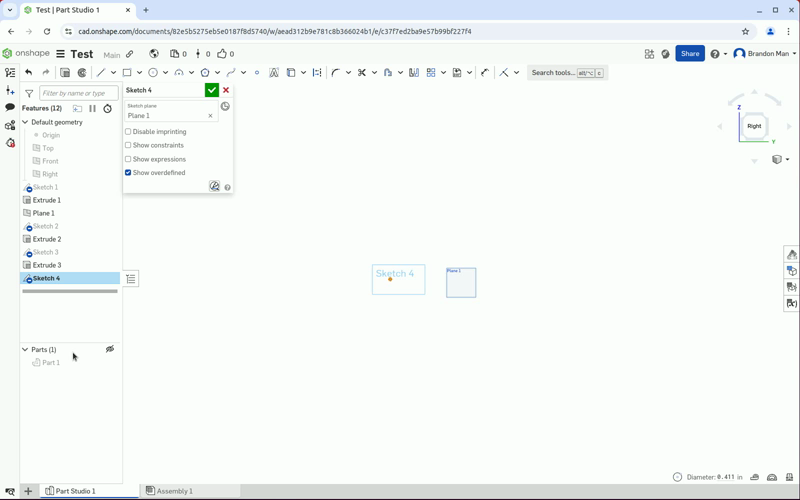
key(shift+e)
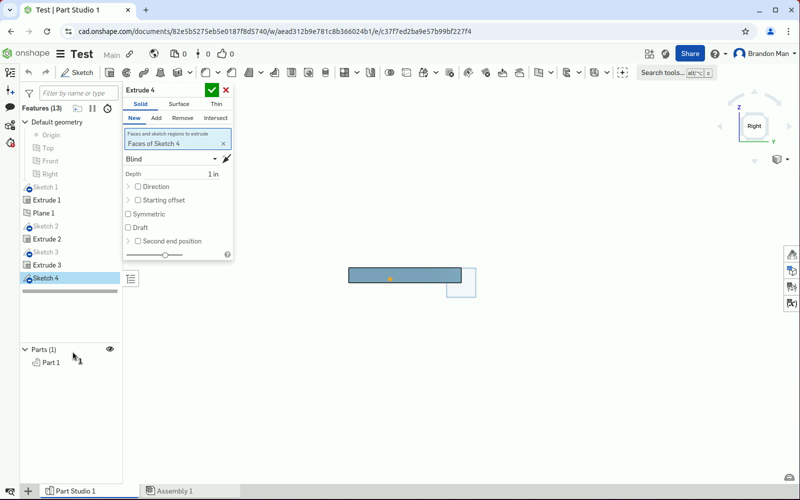
mouse_move(143, 106)
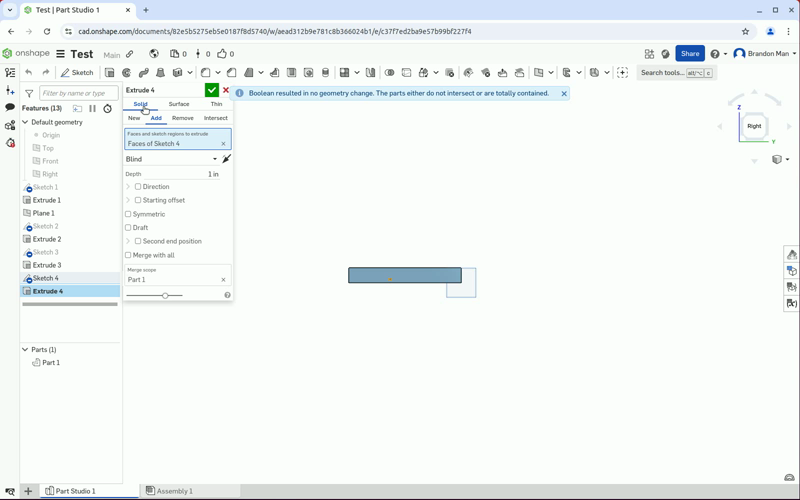
click(143, 106)
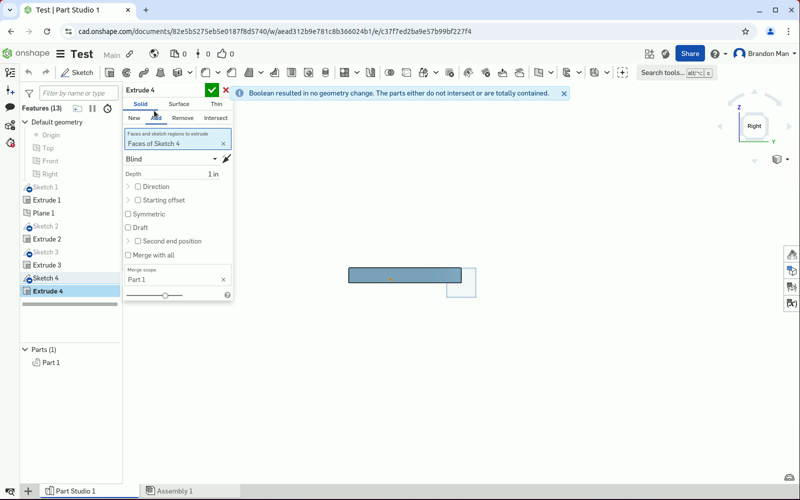
mouse_move(186, 120)
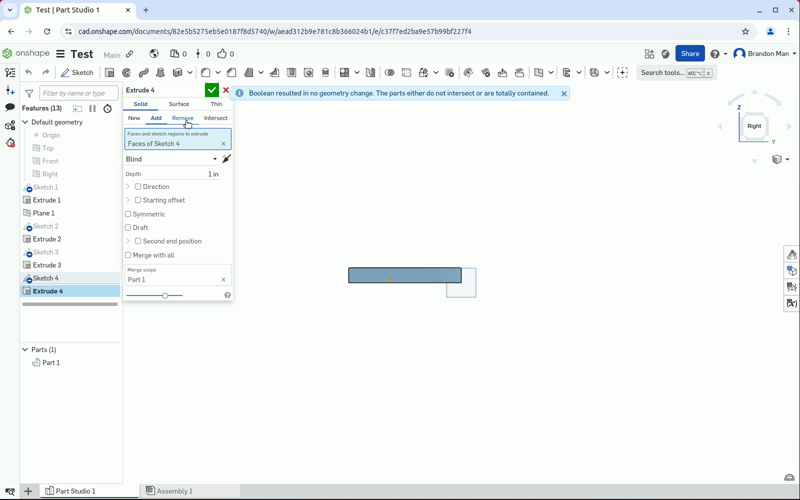
click(186, 120)
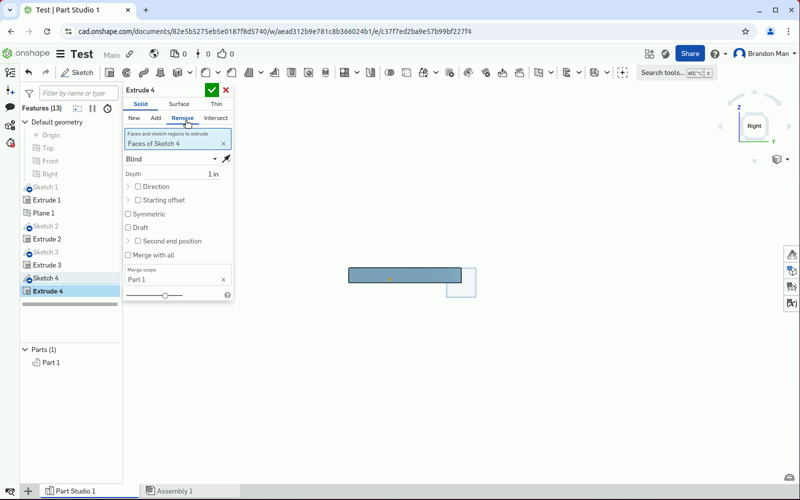
key(tab, 4)
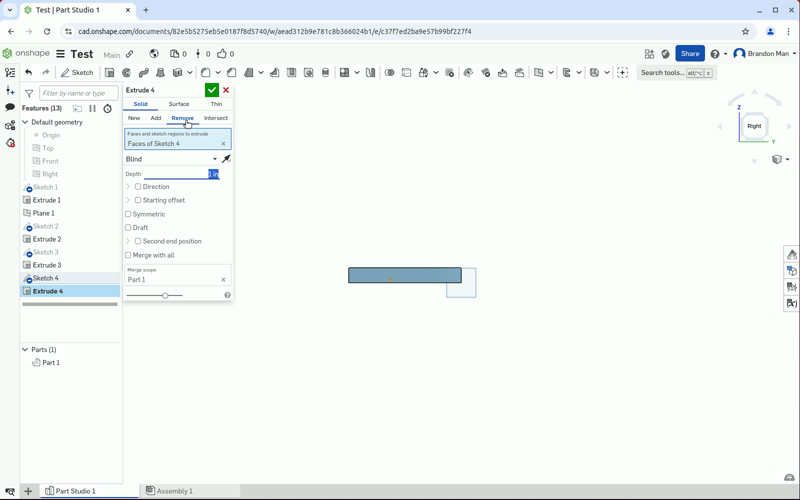
text(0.722)
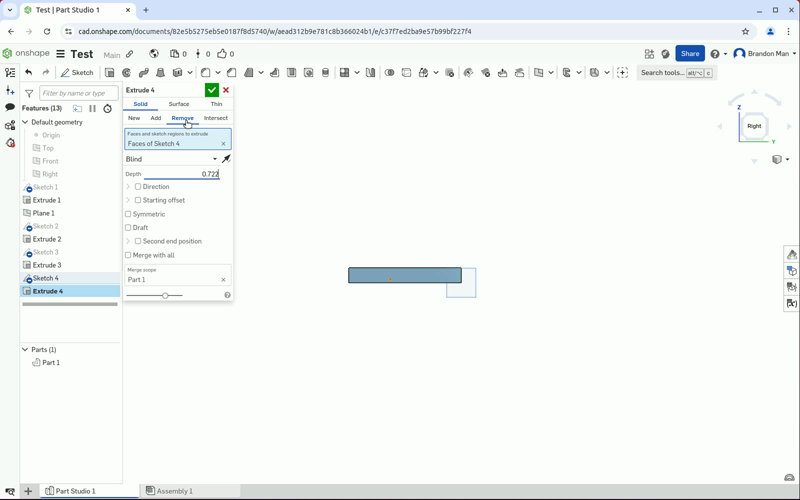
key(tab, 6)
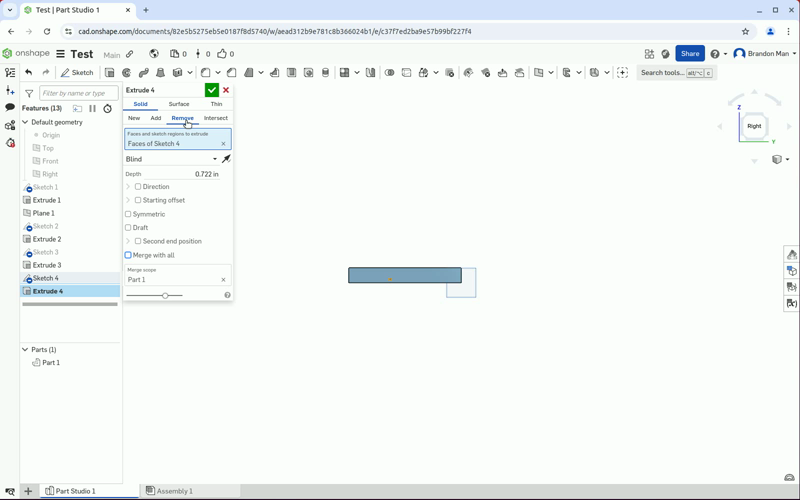
key(space)
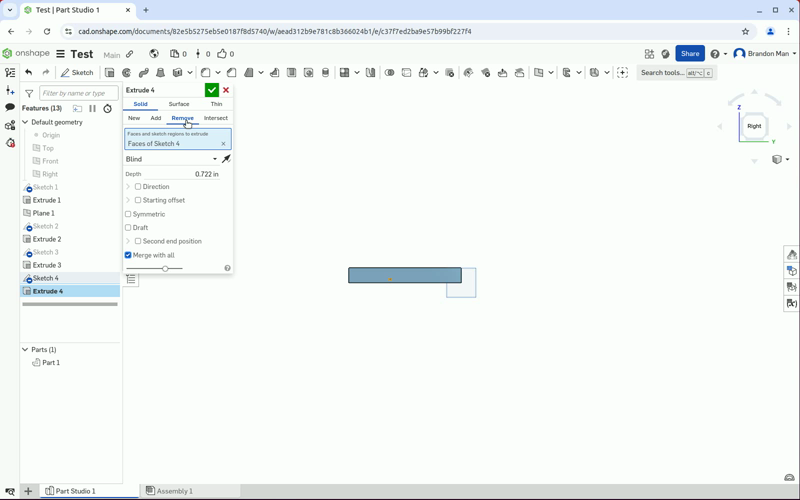
key(enter)
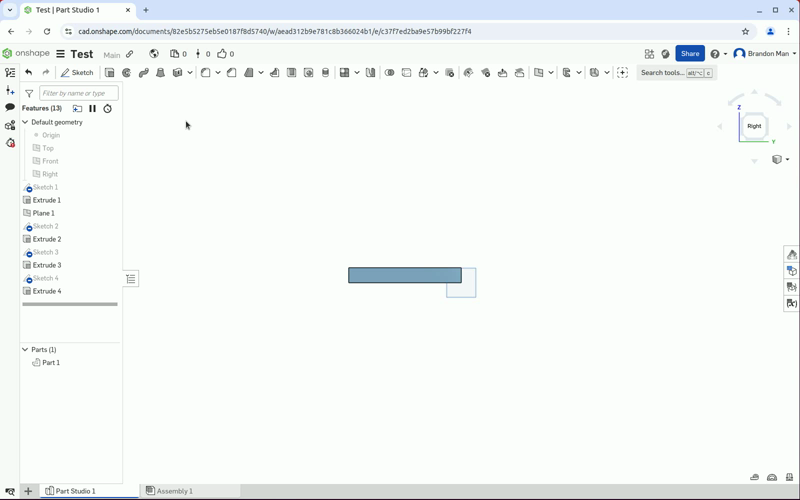
key(shift+h)
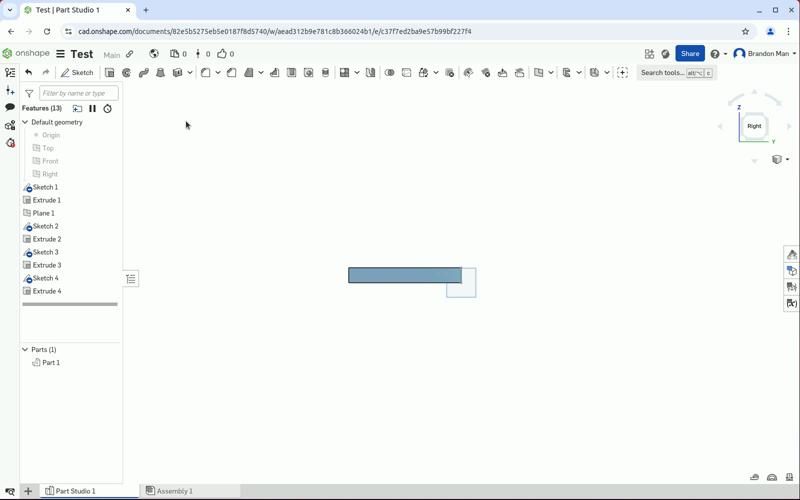
key(shift+h)
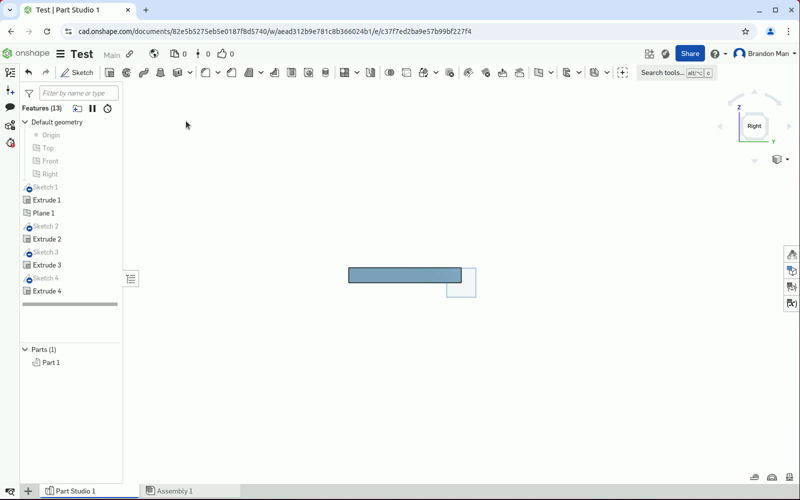
mouse_move(73, 189)
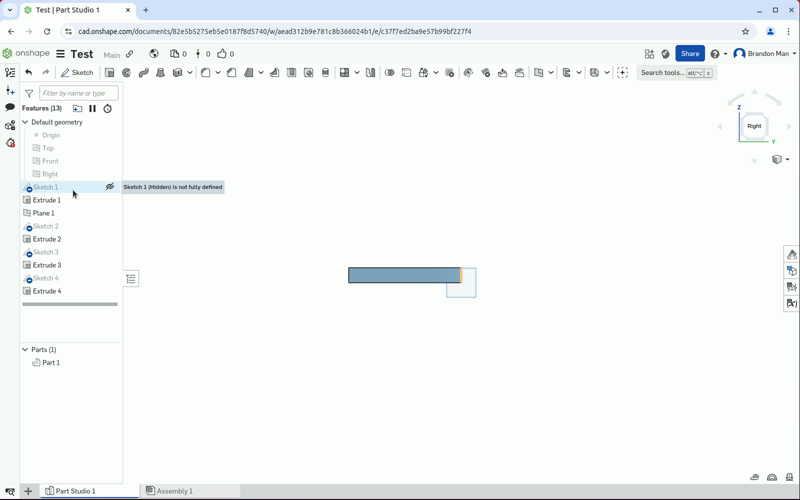
click(73, 189)
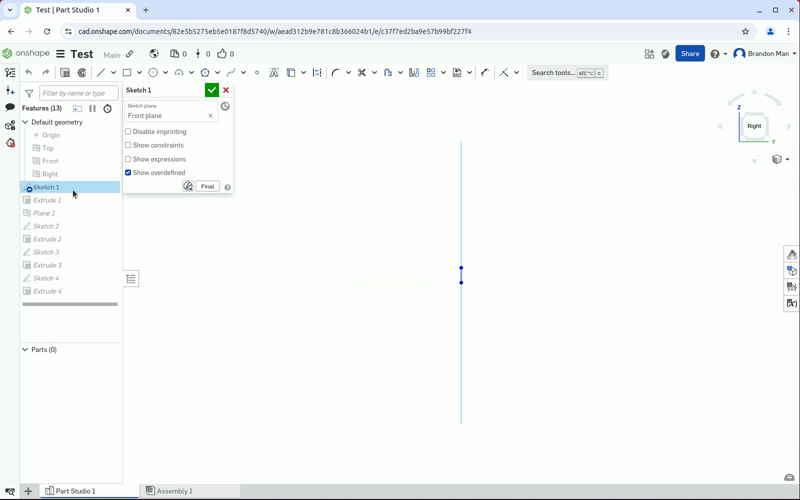
mouse_move(229, 92)
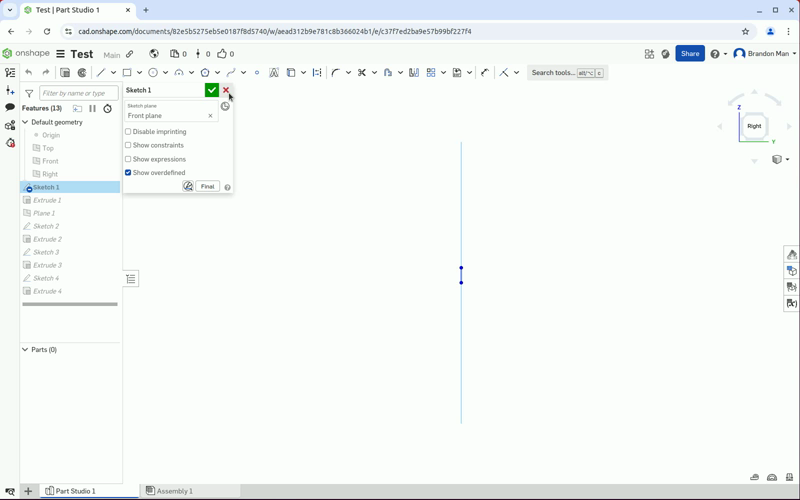
click(229, 92)
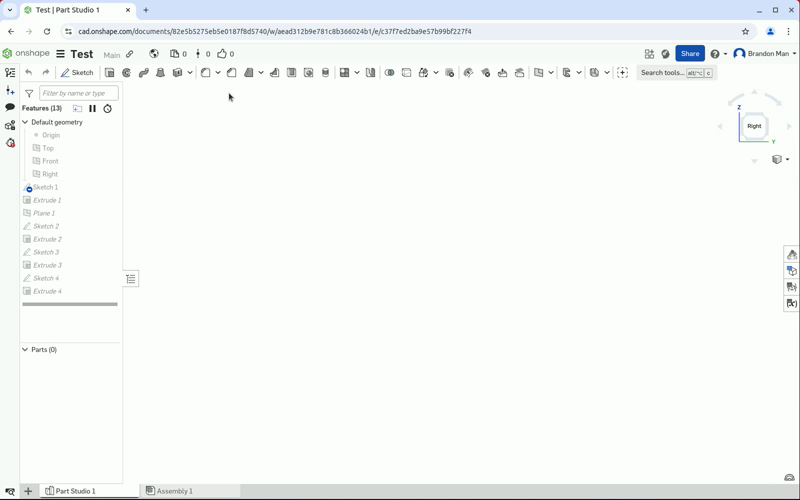
key(shift+s)
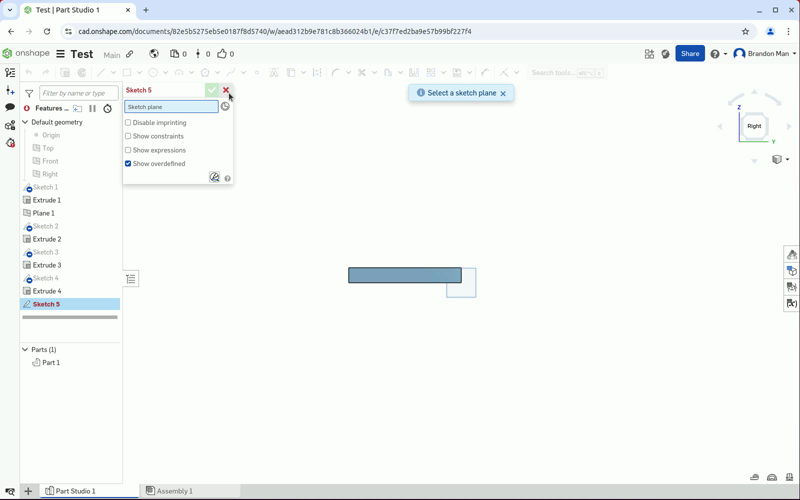
mouse_move(73, 215)
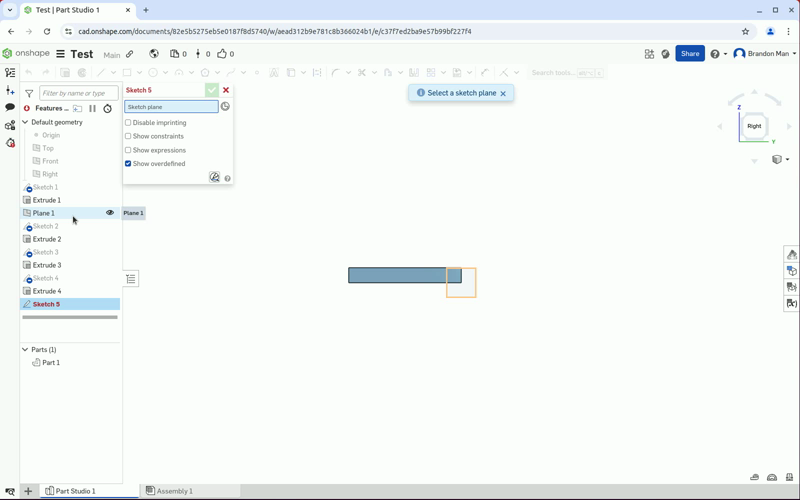
click(73, 215)
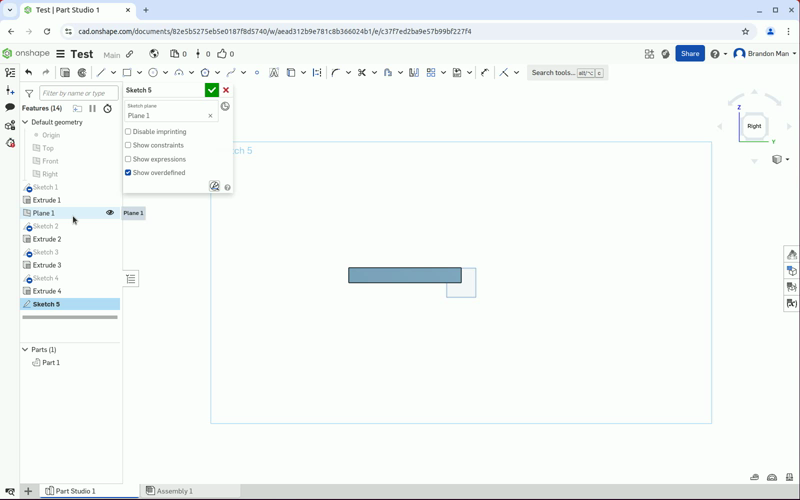
mouse_move(73, 352)
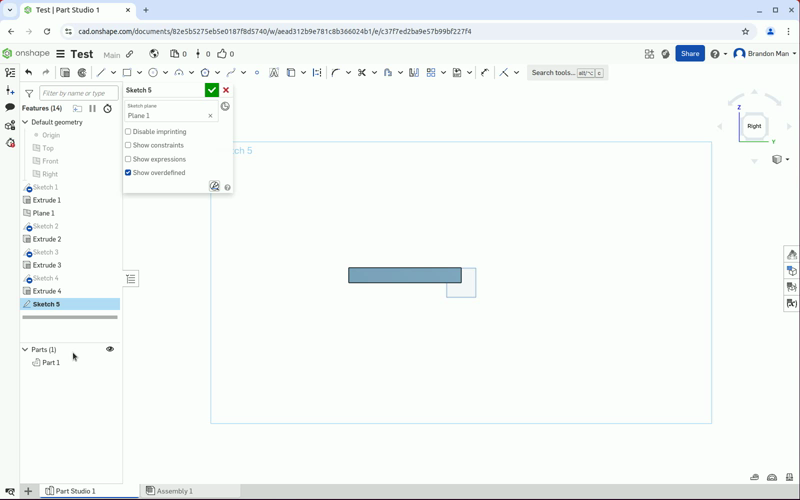
key(y)
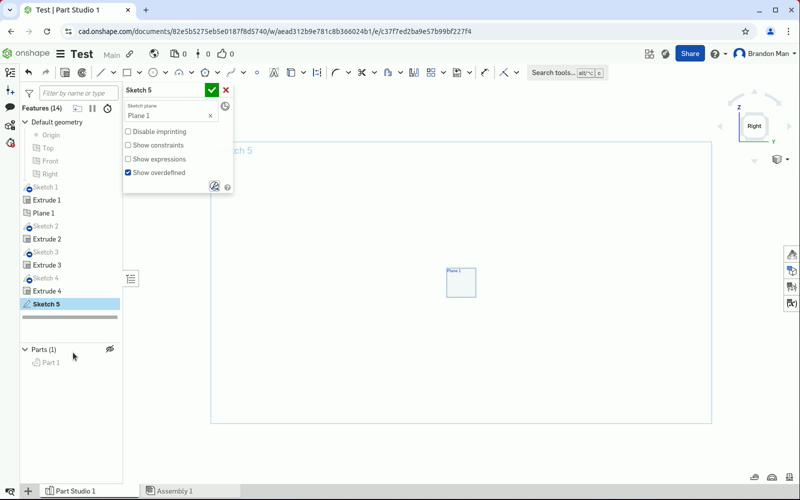
key(c)
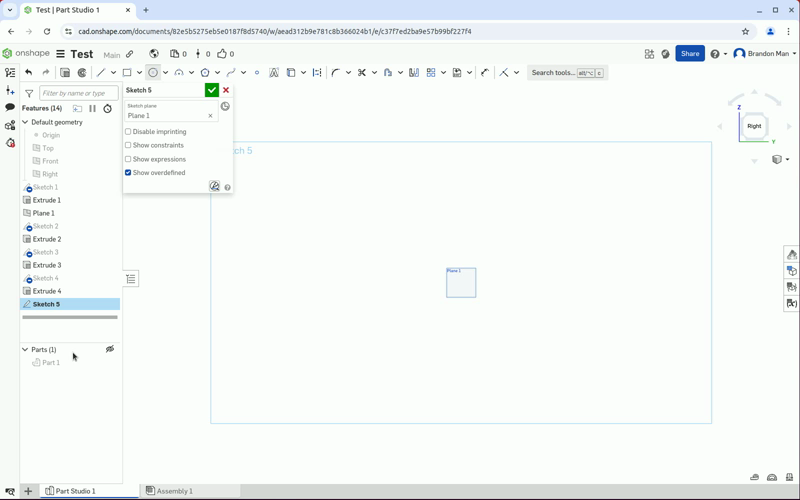
key_down(shift)
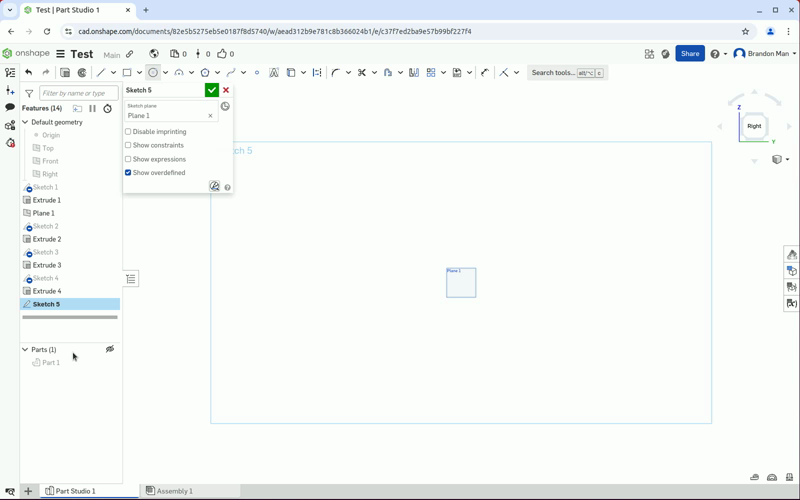
mouse_move(432, 279)
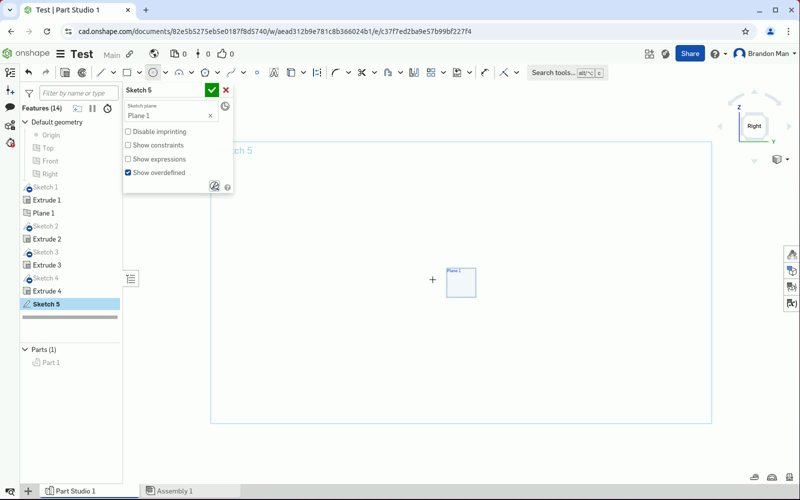
click(432, 279)
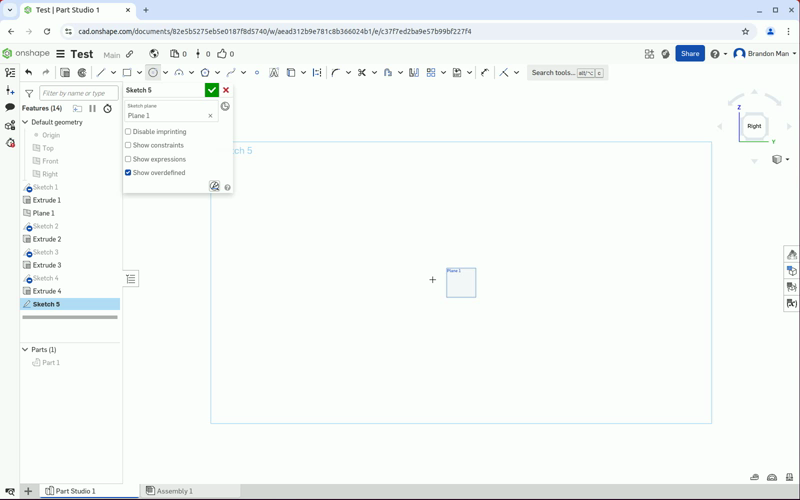
key_up(shift)
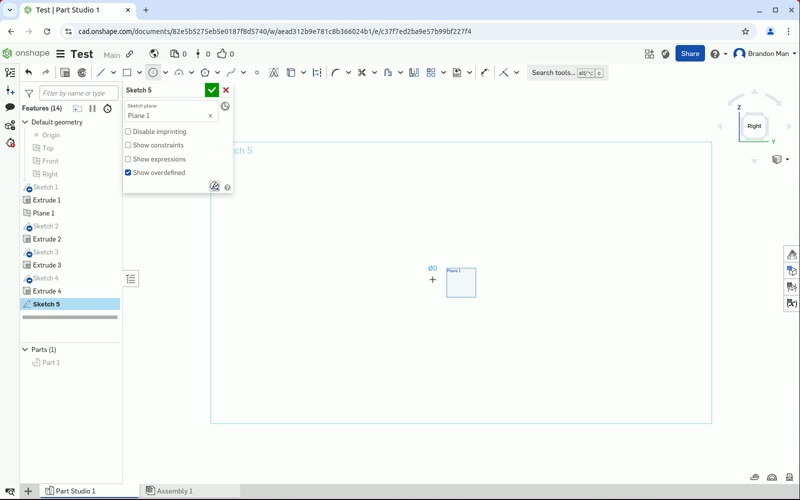
mouse_move(433, 279)
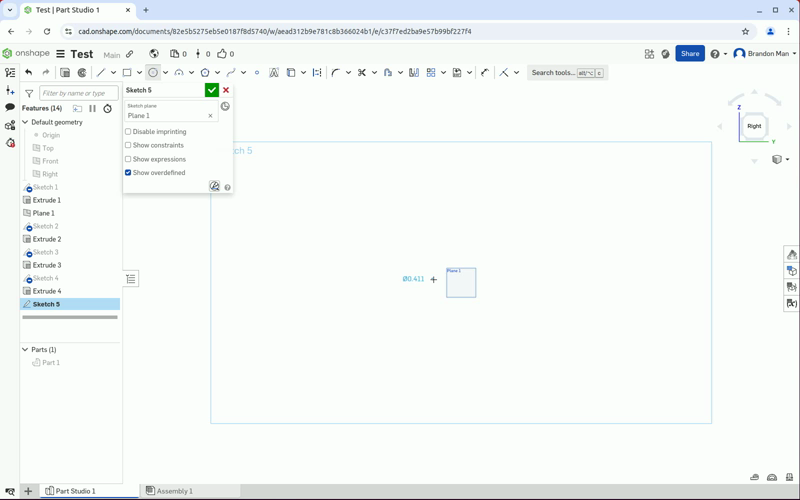
scroll(6)
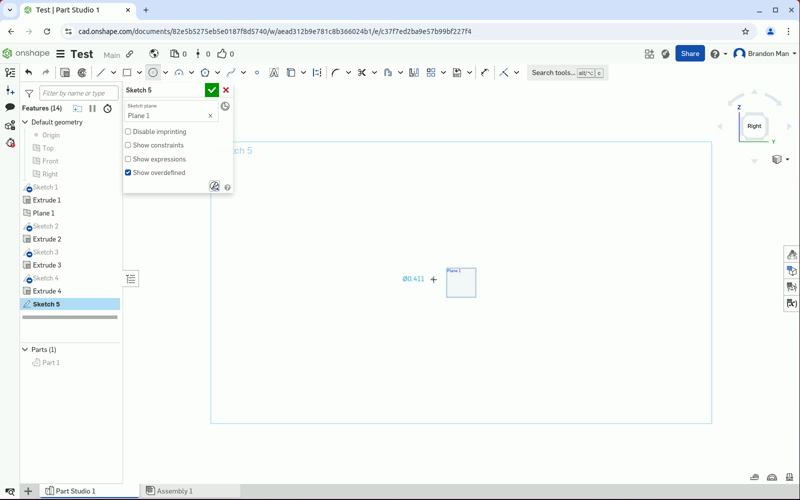
scroll(6)
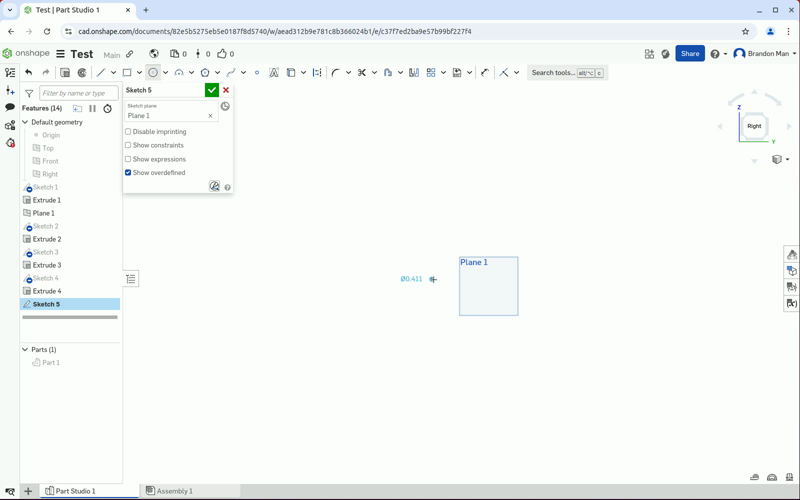
scroll(6)
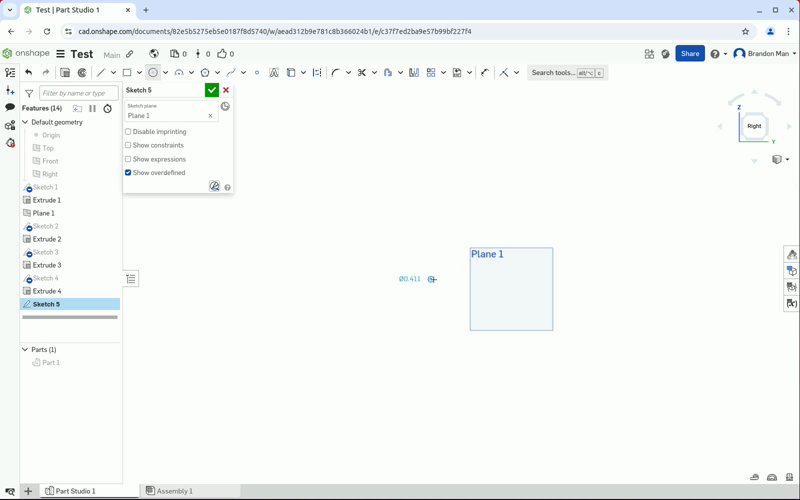
scroll(6)
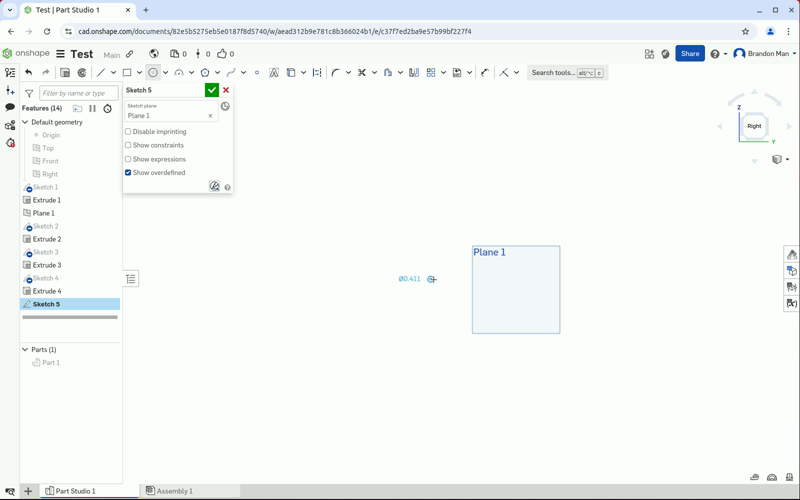
scroll(6)
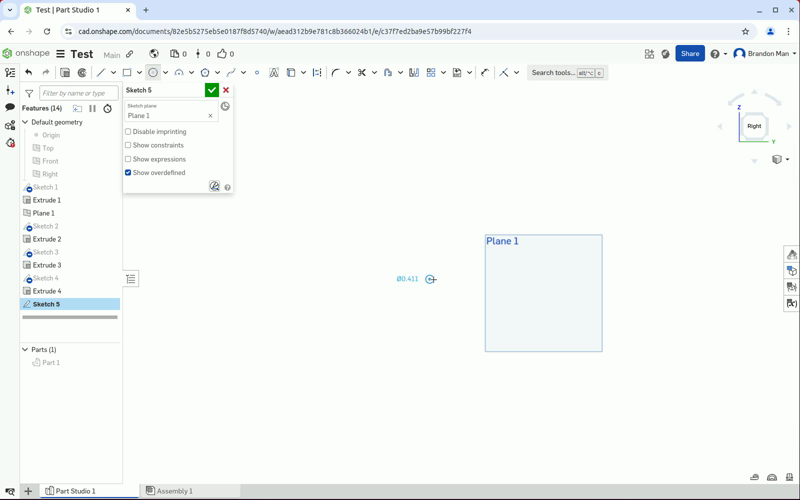
scroll(6)
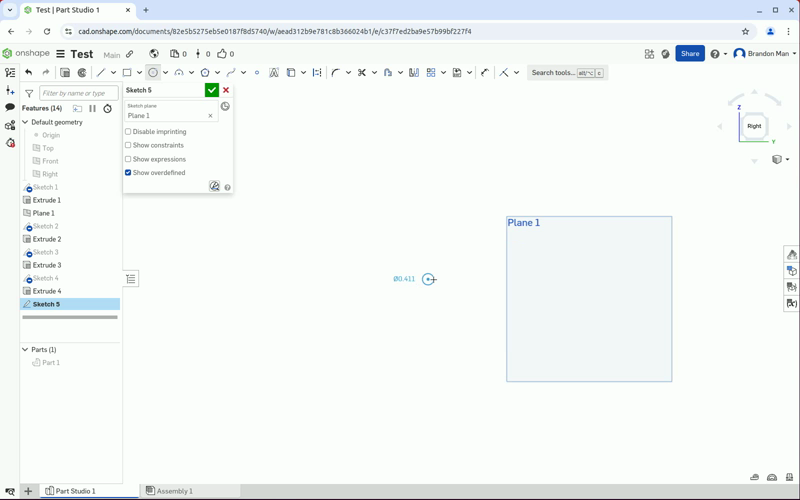
scroll(6)
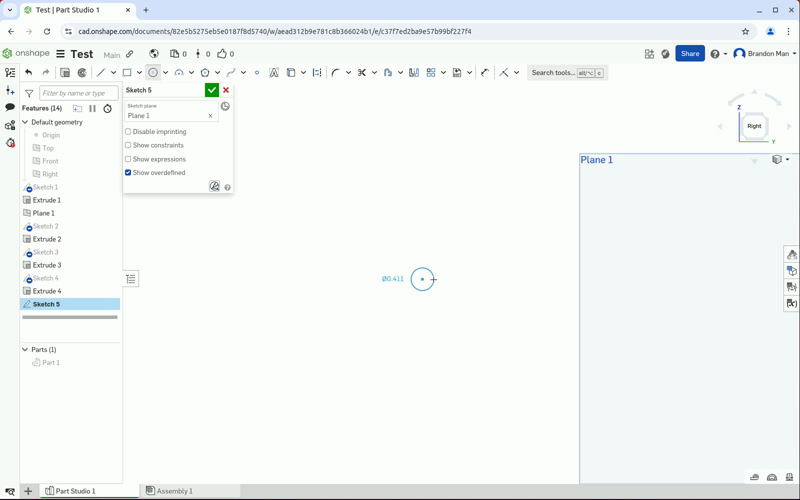
click(433, 279)
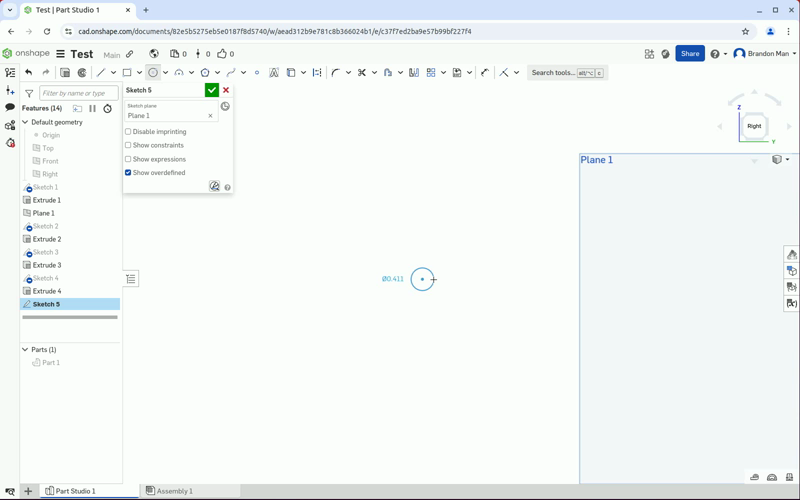
scroll(-6)
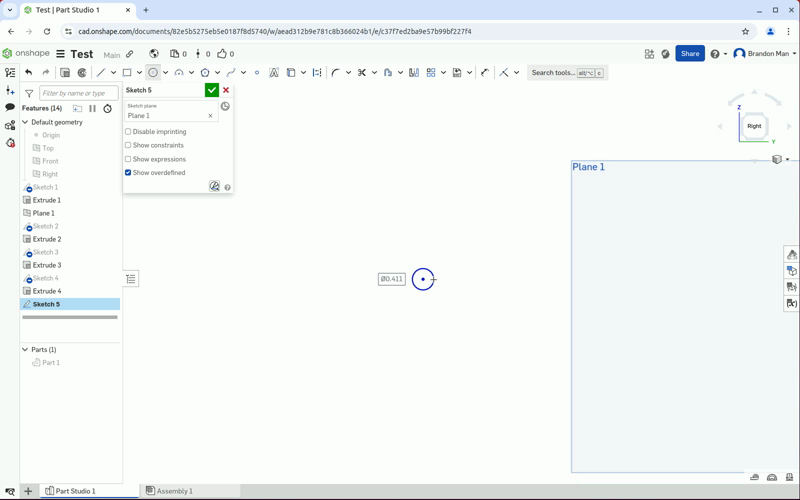
scroll(-6)
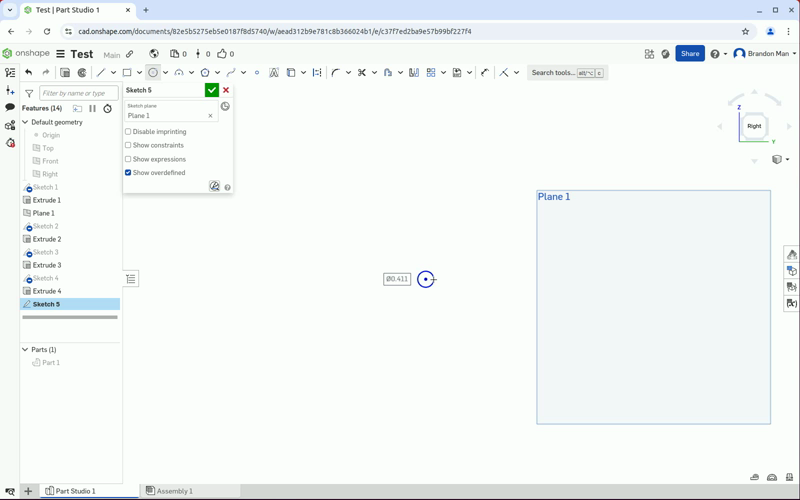
scroll(-6)
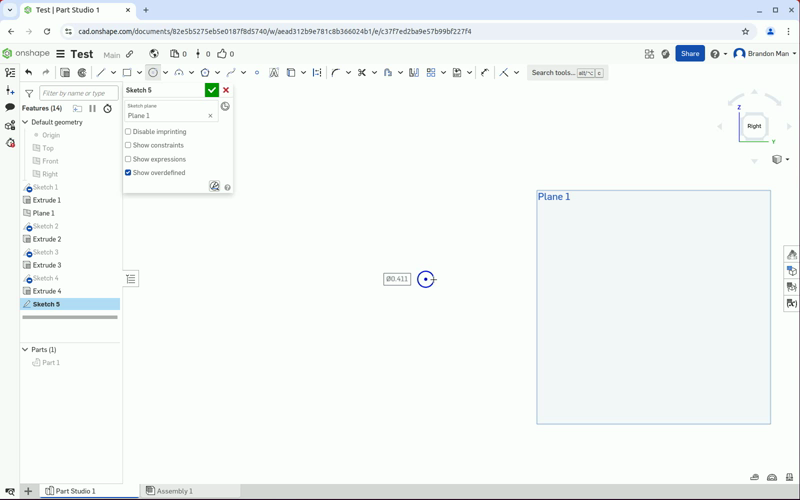
scroll(-6)
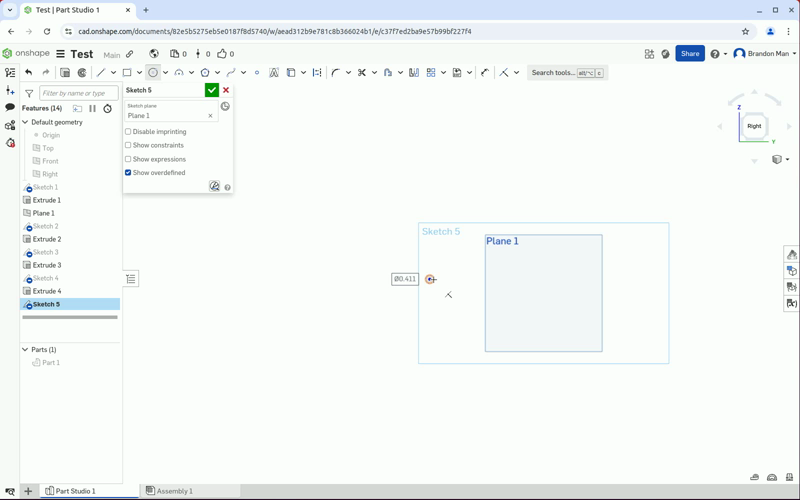
scroll(-6)
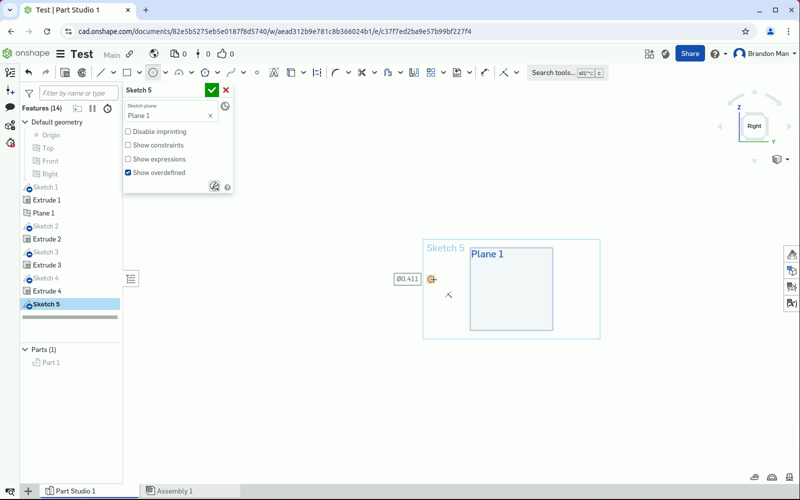
scroll(-6)
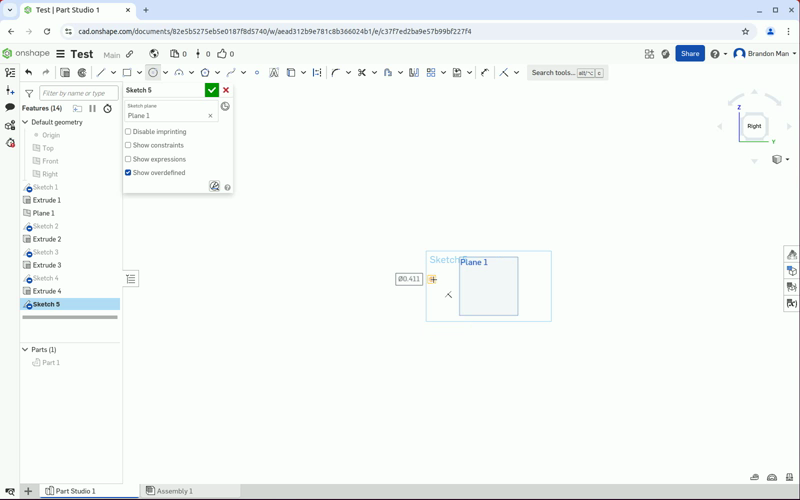
scroll(-6)
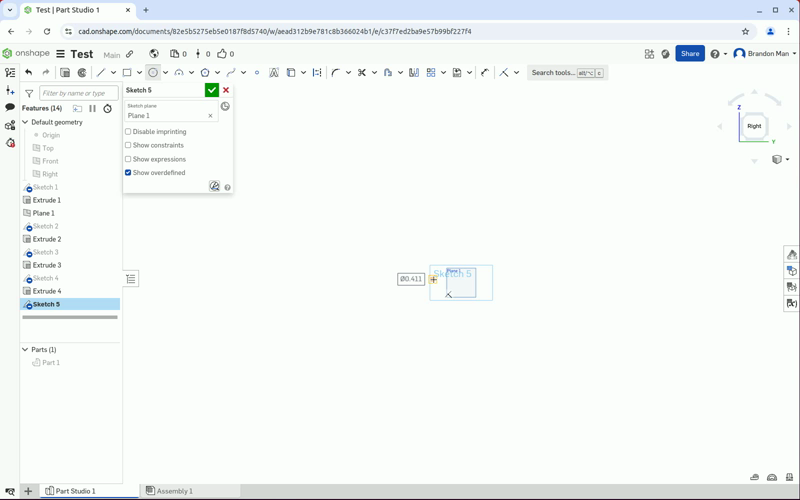
key(esc)
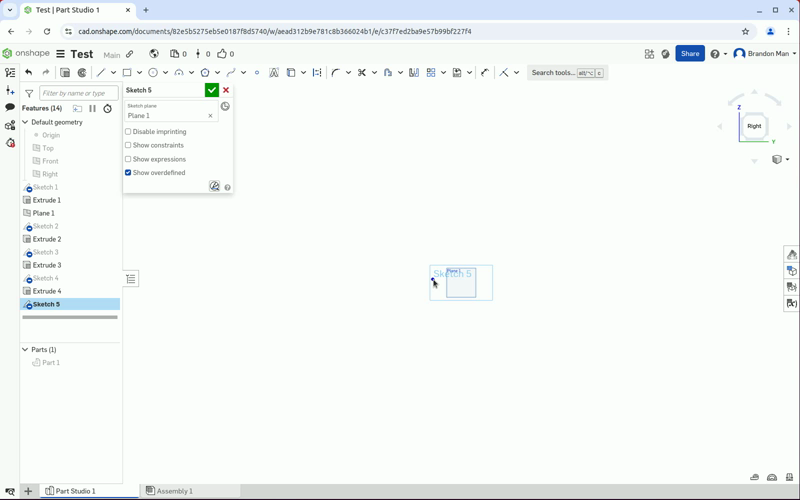
mouse_move(432, 279)
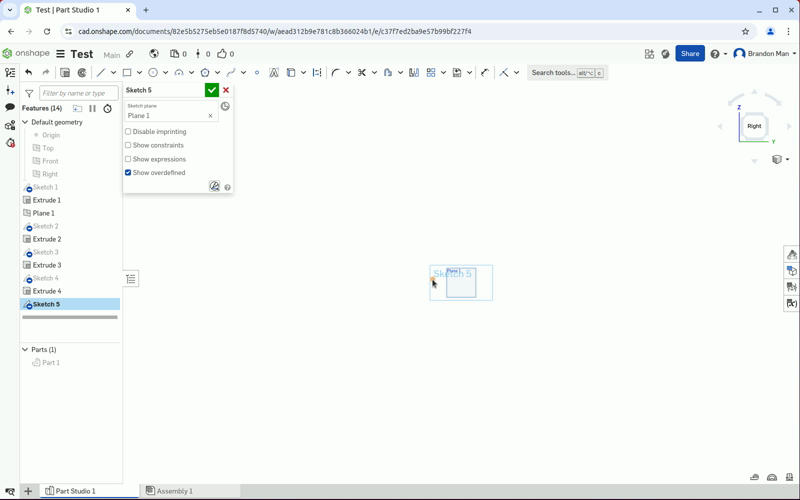
scroll(6)
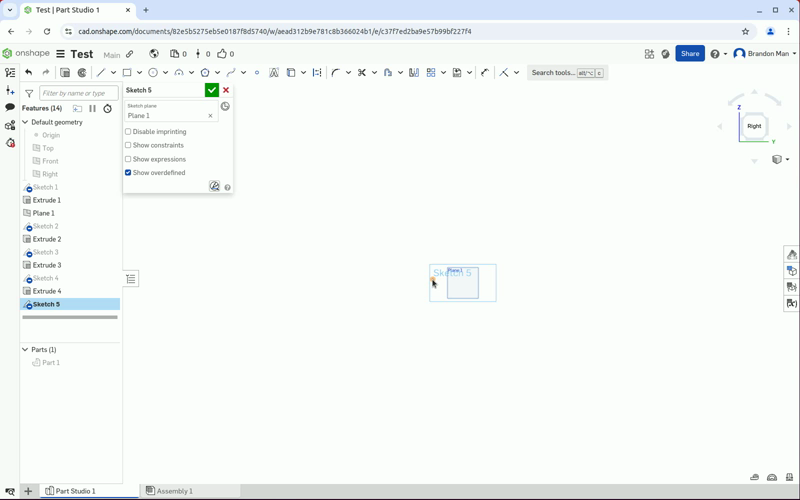
scroll(6)
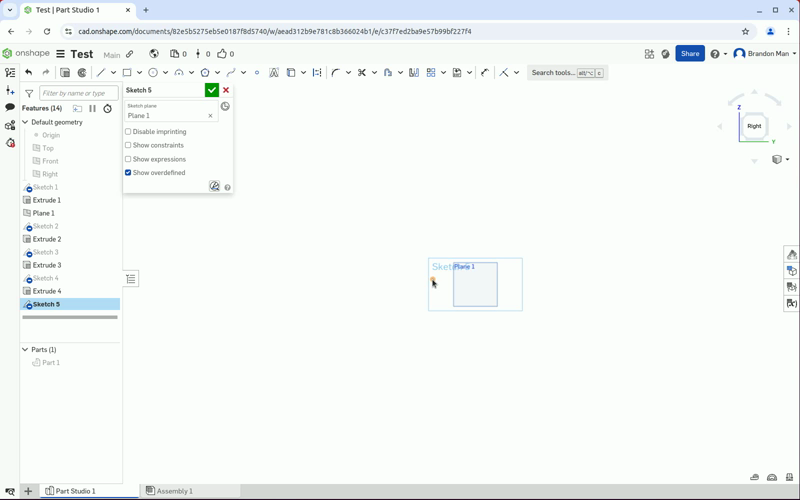
scroll(6)
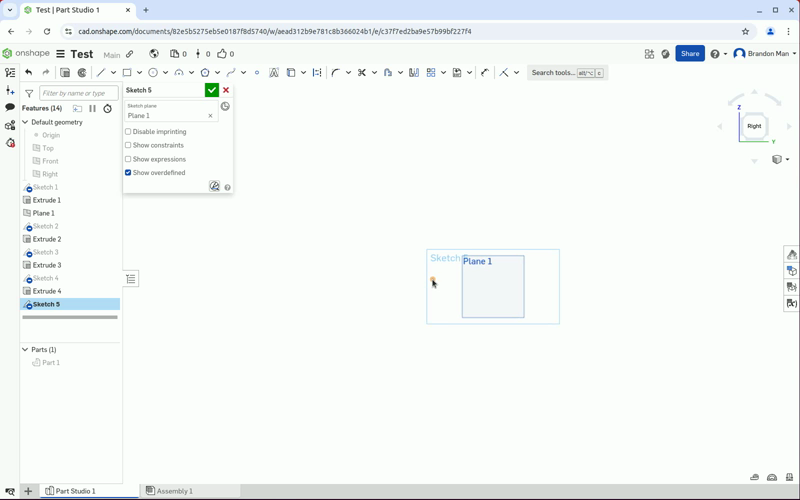
scroll(6)
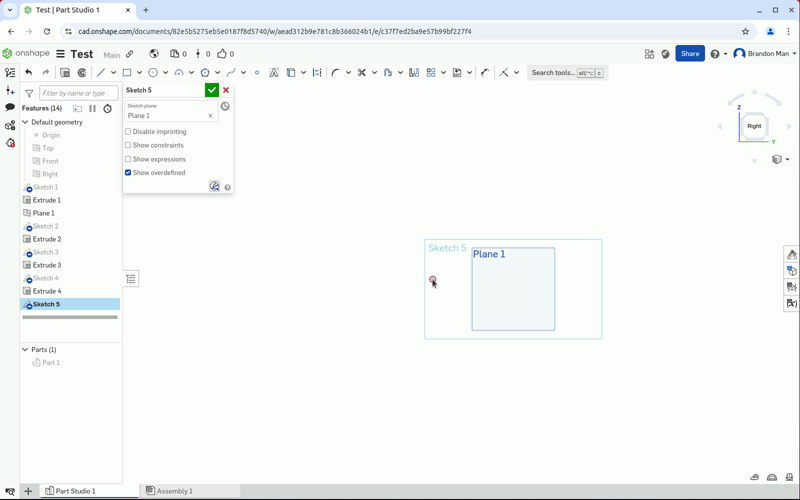
scroll(6)
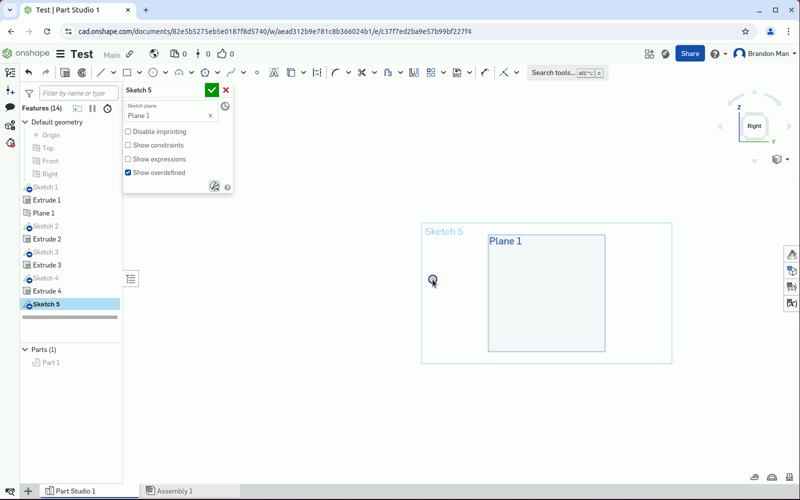
scroll(6)
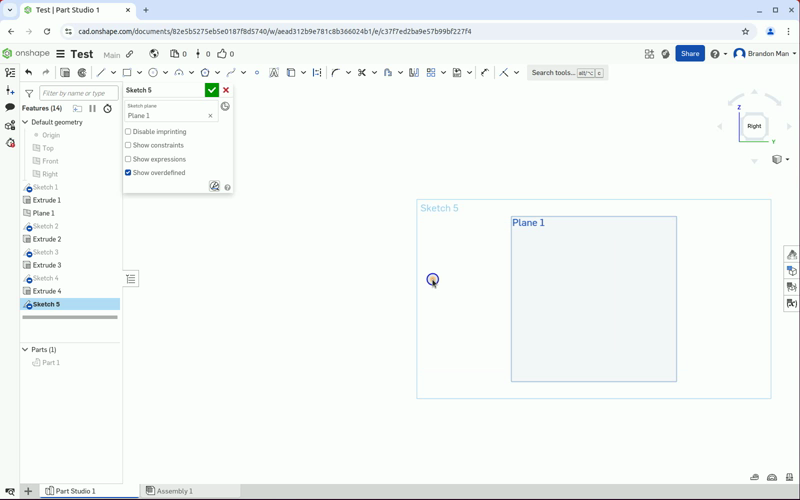
scroll(6)
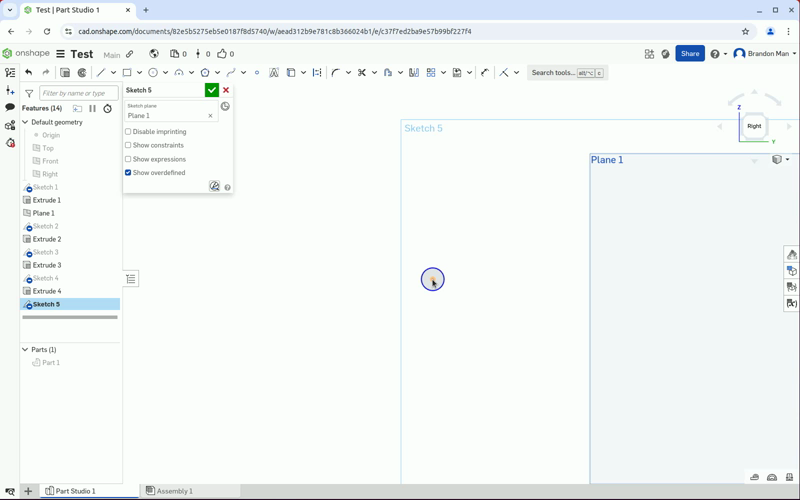
click(432, 279)
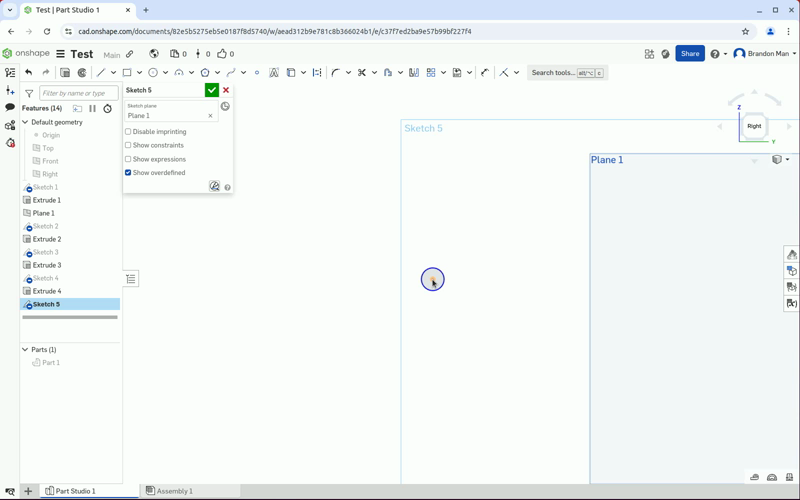
scroll(-6)
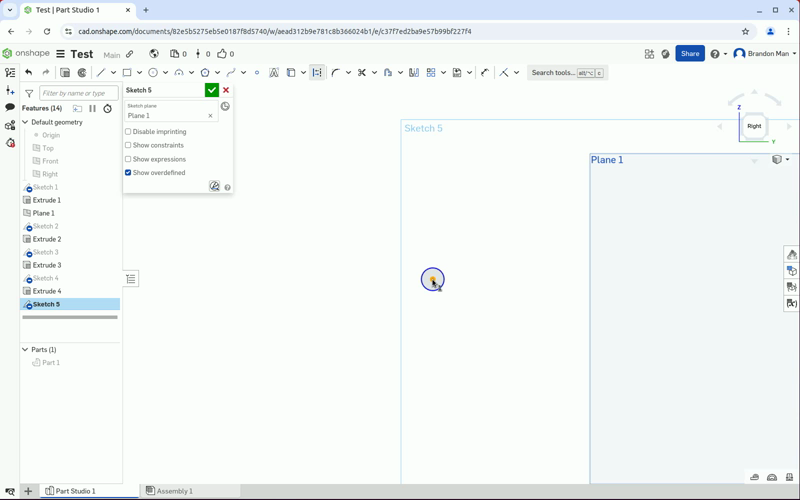
scroll(-6)
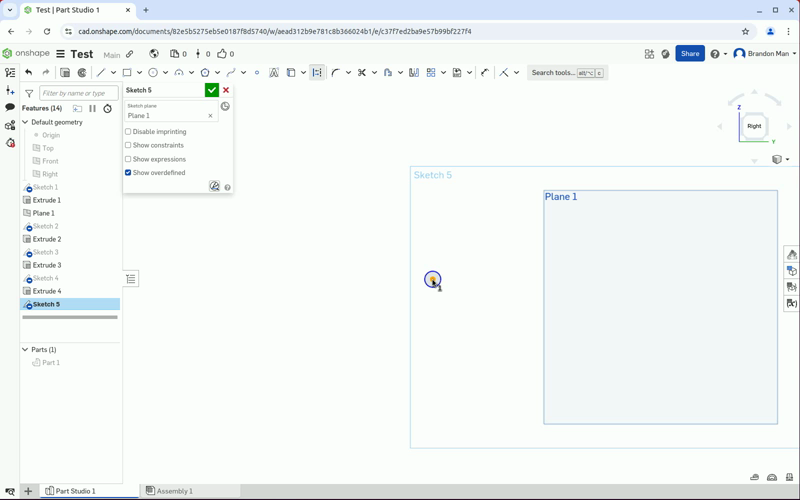
scroll(-6)
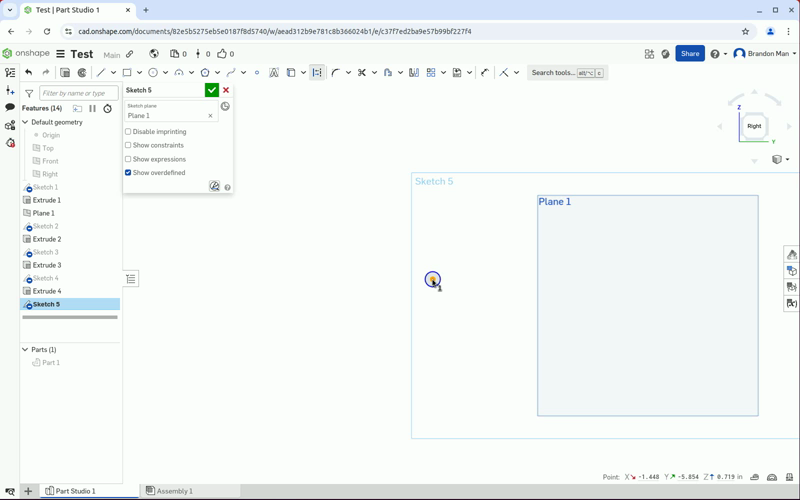
scroll(-6)
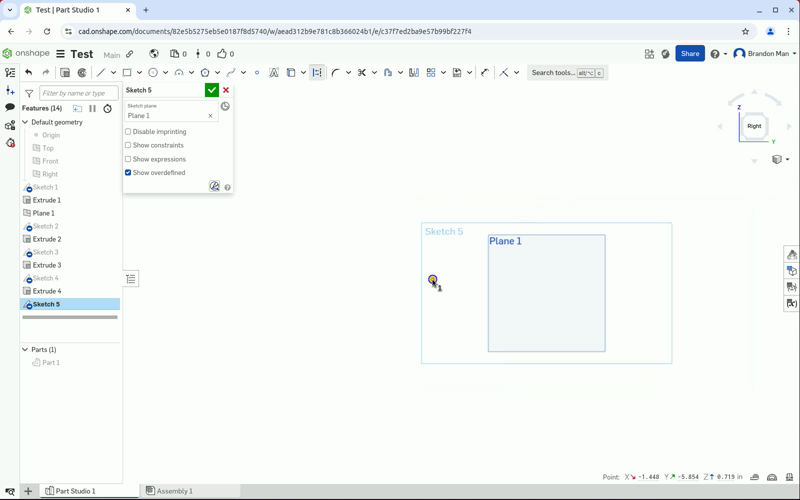
scroll(-6)
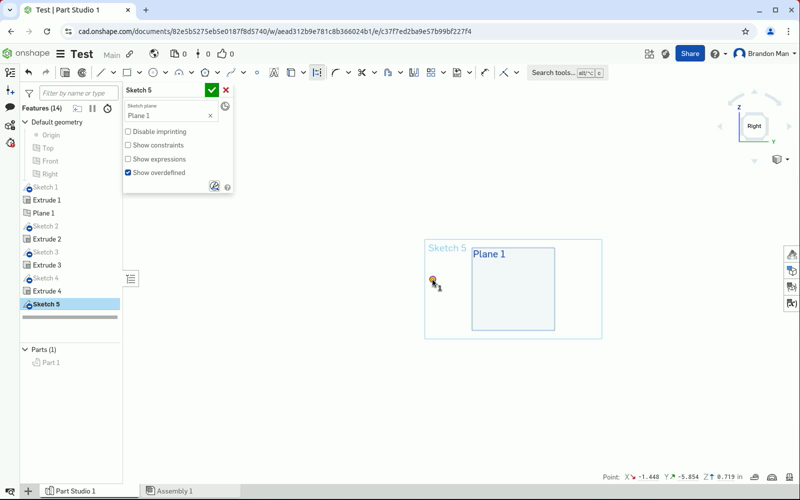
scroll(-6)
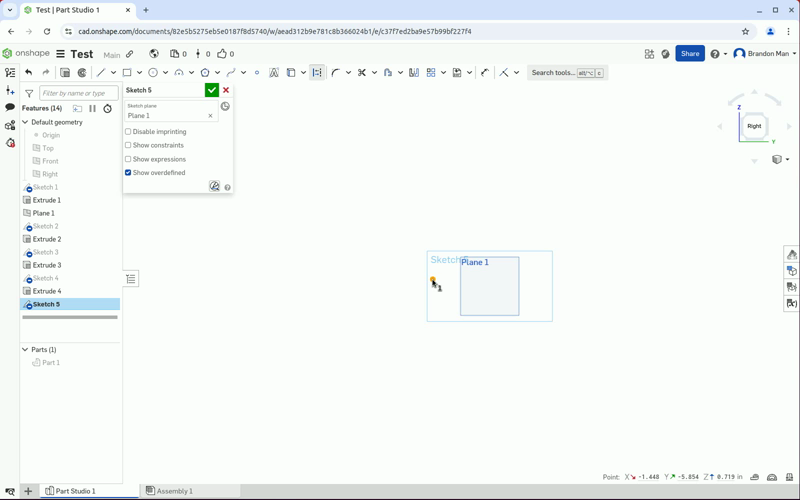
scroll(-6)
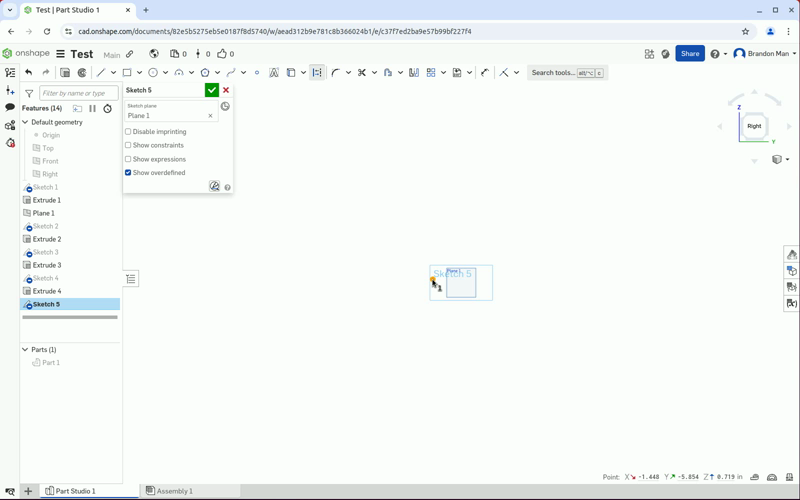
mouse_move(73, 352)
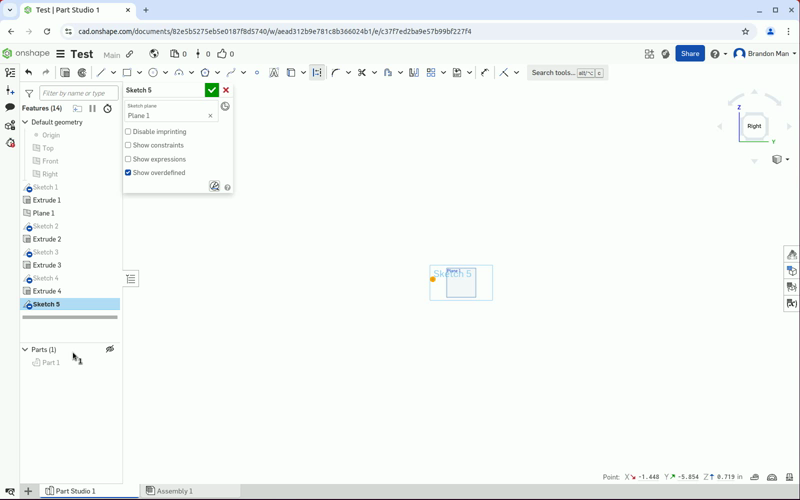
key(shift+y)
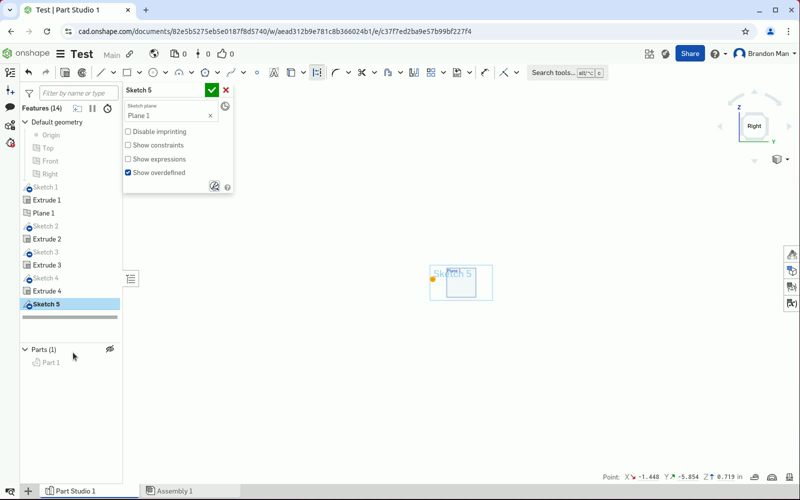
key(shift+e)
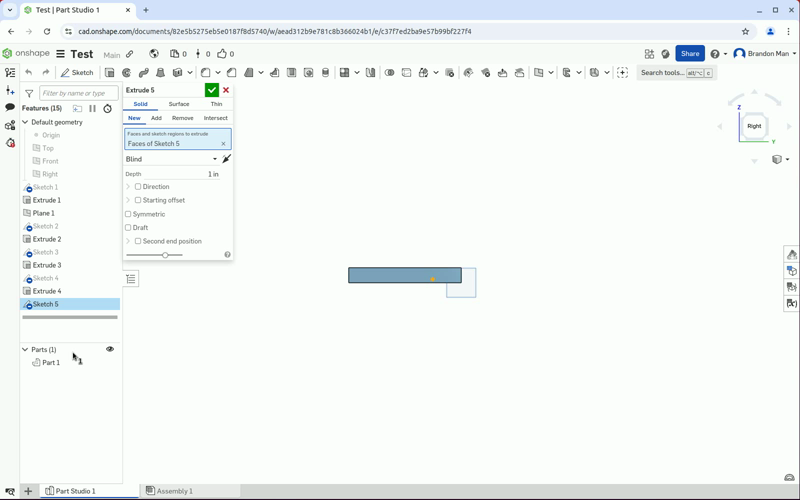
mouse_move(143, 106)
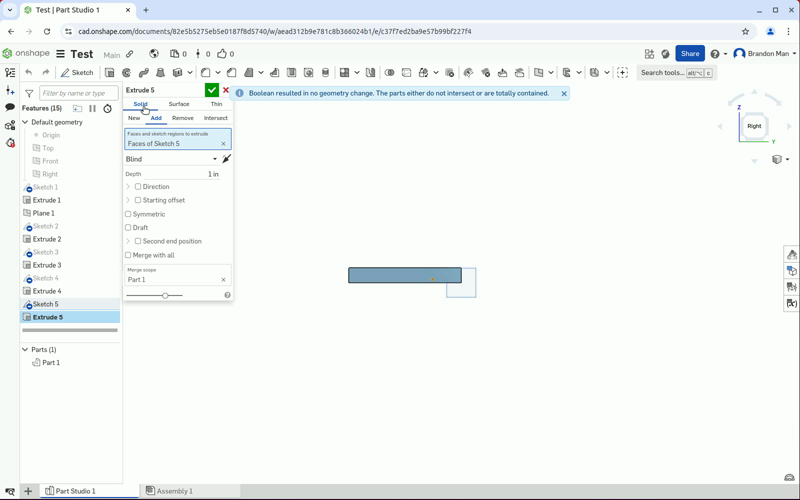
click(143, 106)
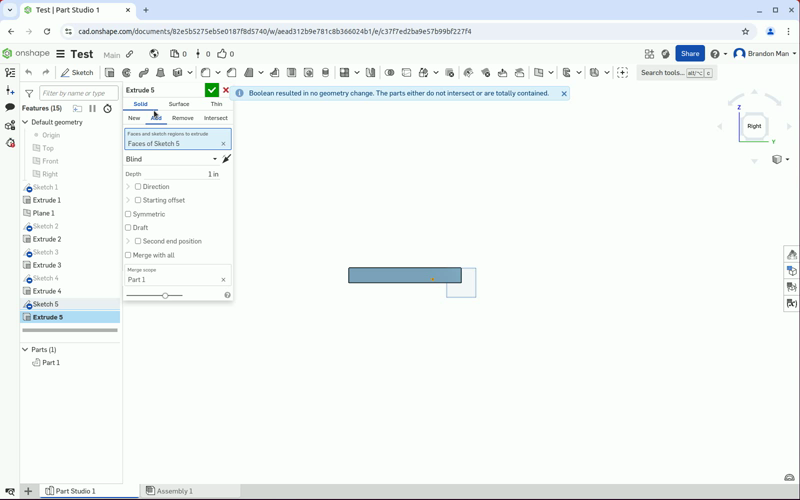
mouse_move(186, 120)
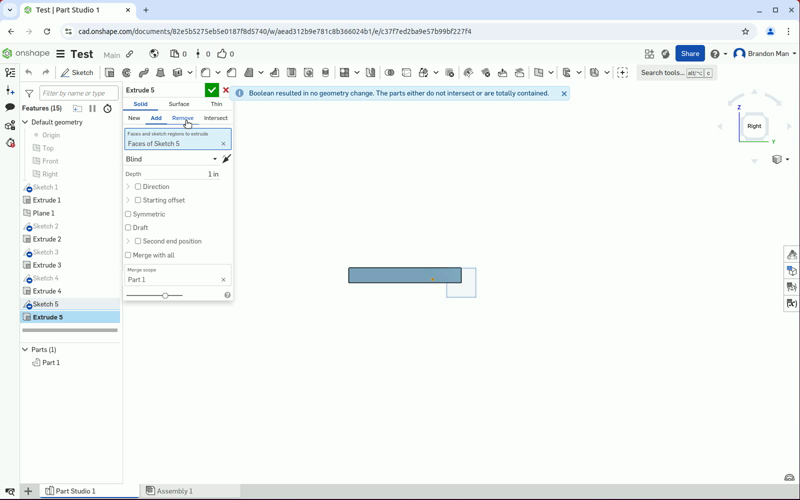
click(186, 120)
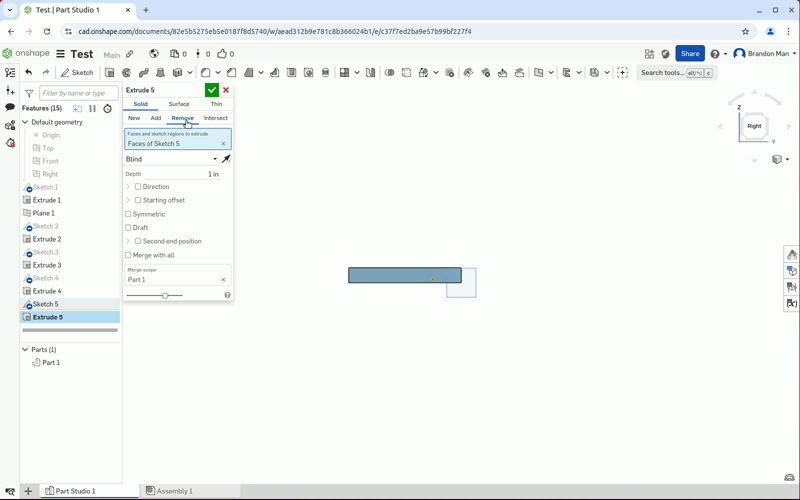
key(tab, 4)
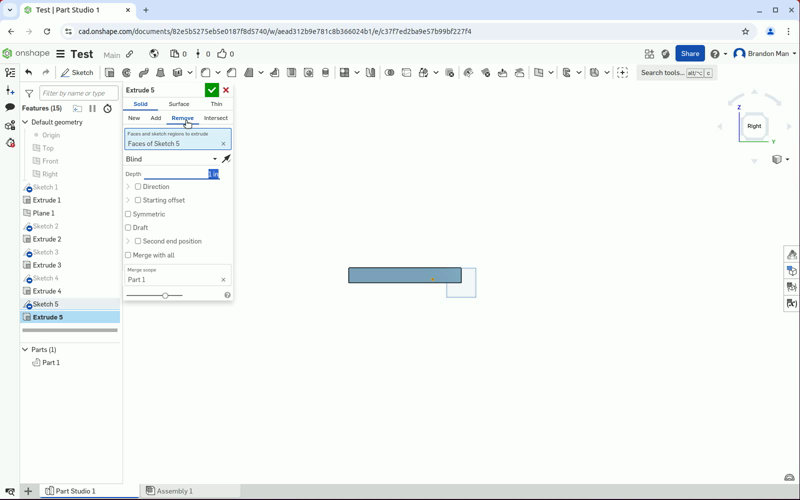
text(0.722)
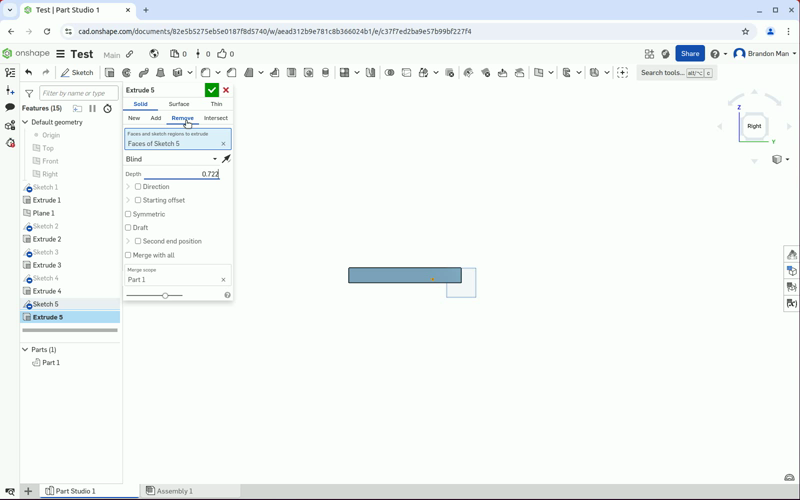
key(tab, 6)
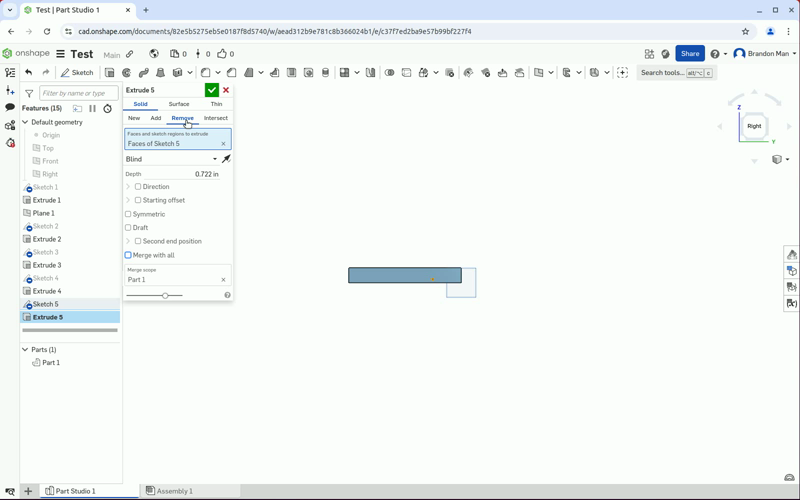
key(space)
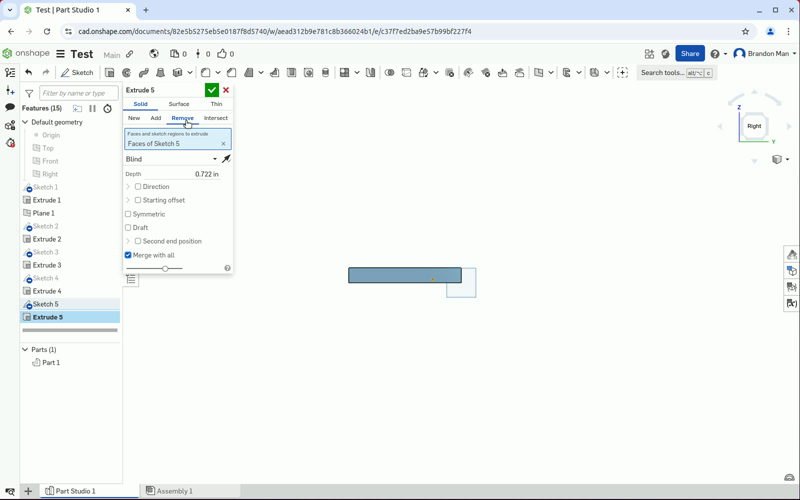
key(enter)
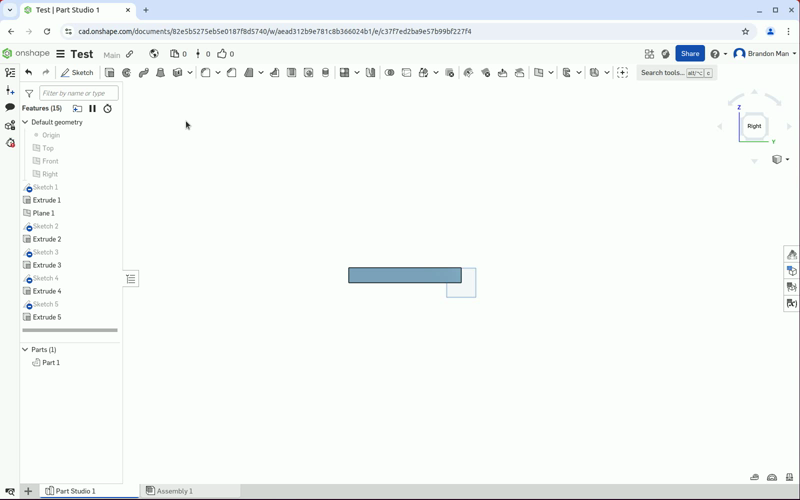
key(shift+h)
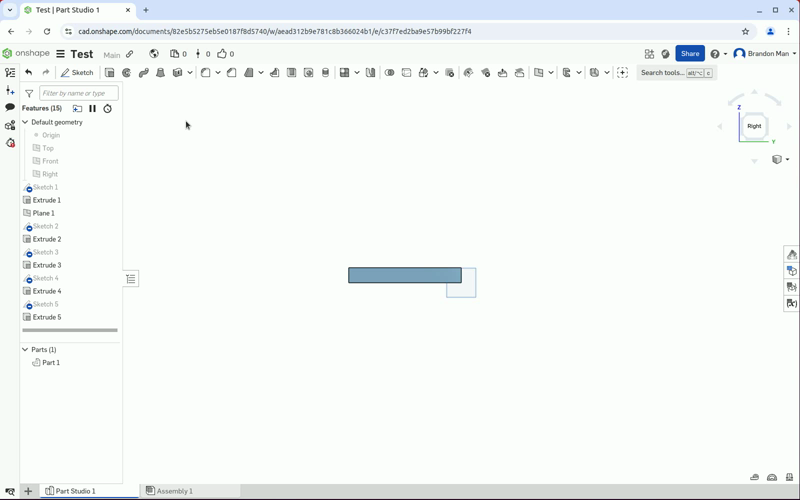
key(shift+h)
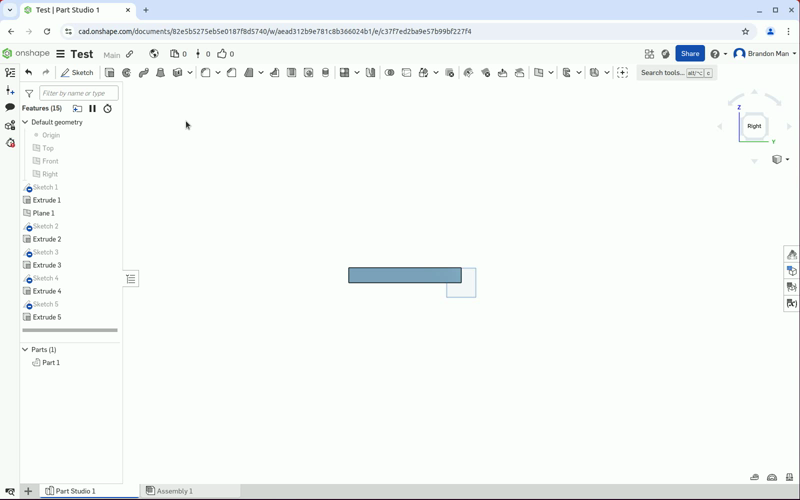
mouse_move(73, 189)
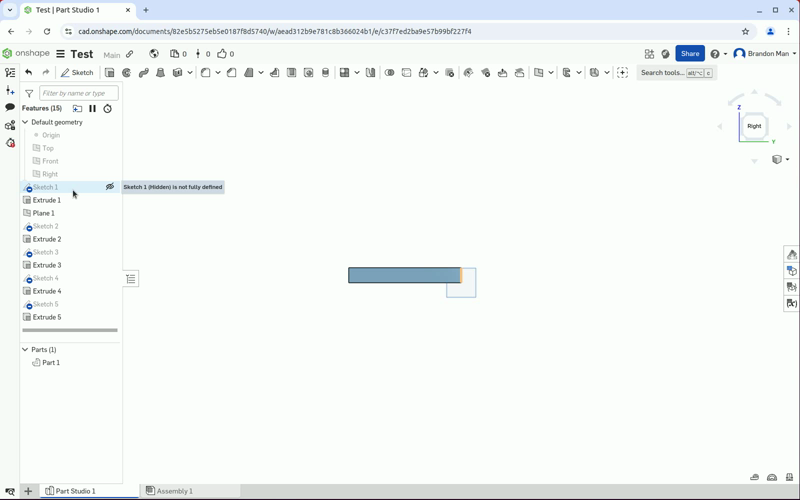
click(73, 189)
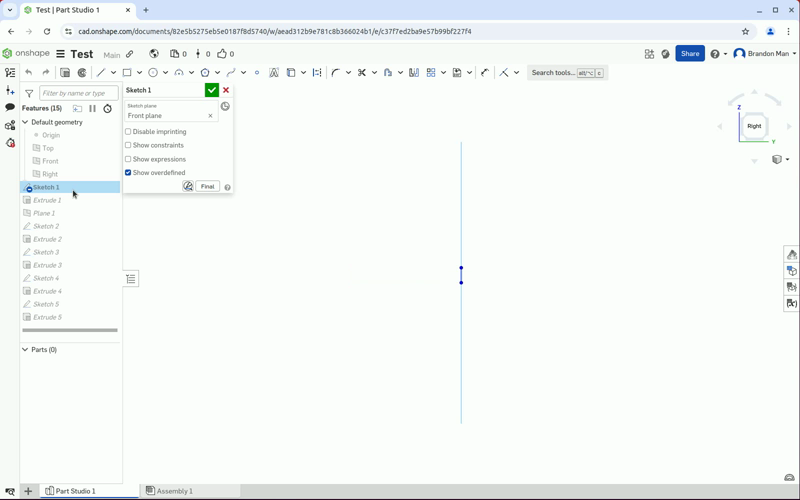
mouse_move(229, 92)
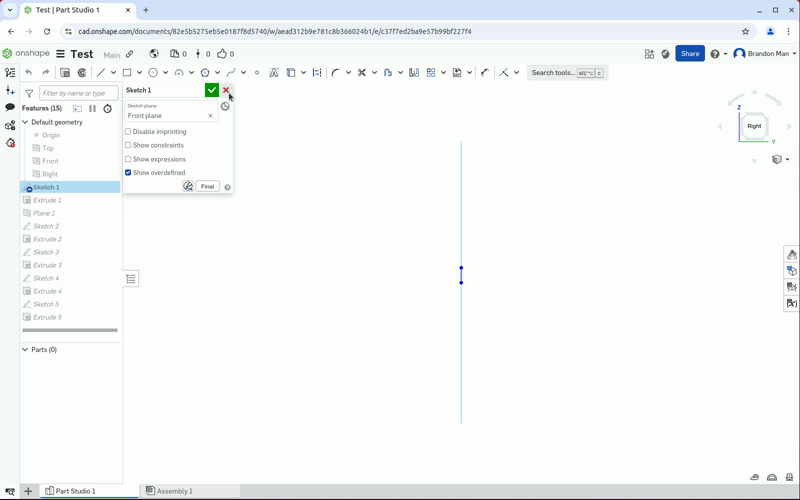
click(229, 92)
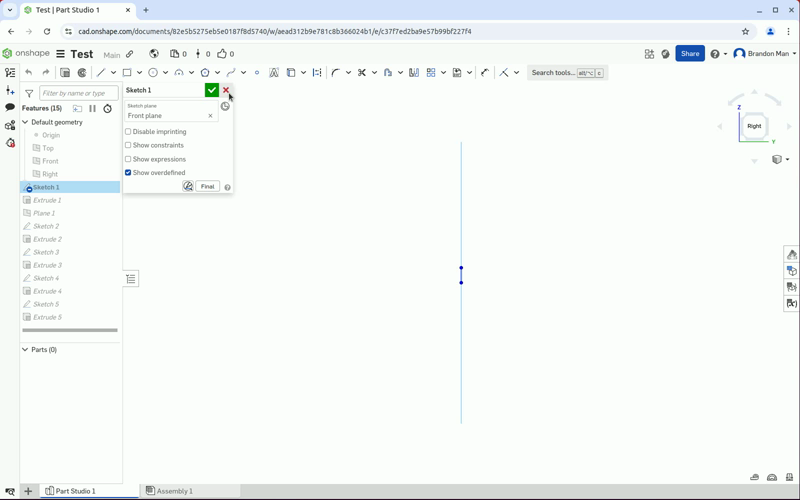
key(shift+s)
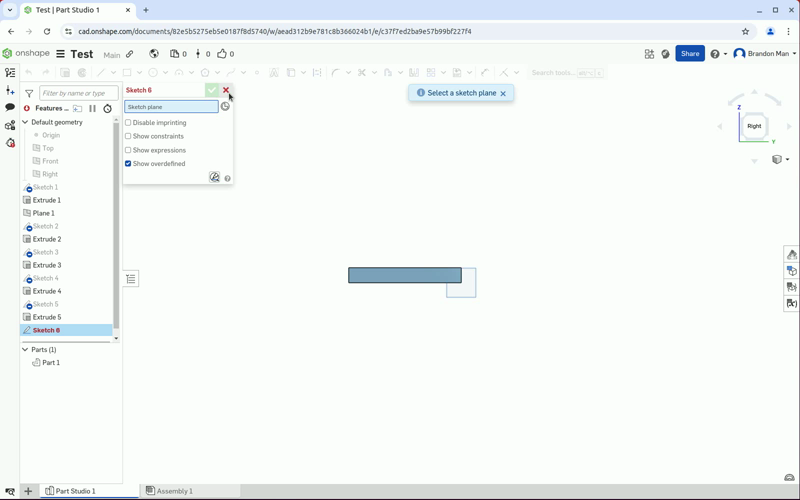
mouse_move(69, 215)
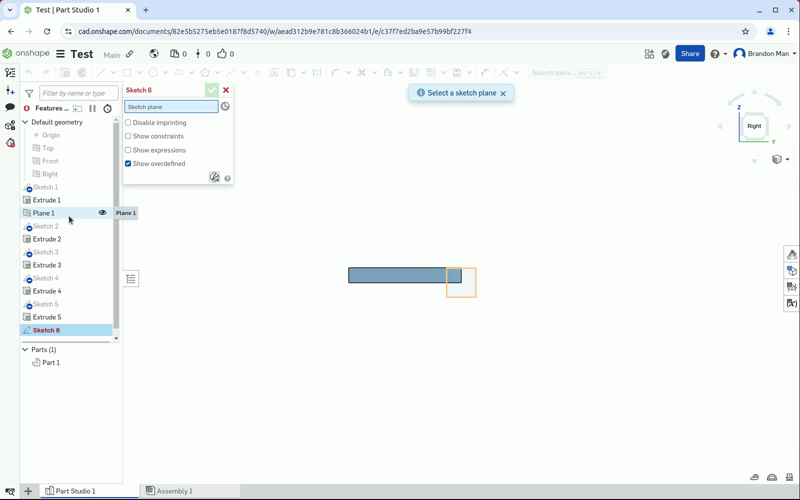
click(69, 215)
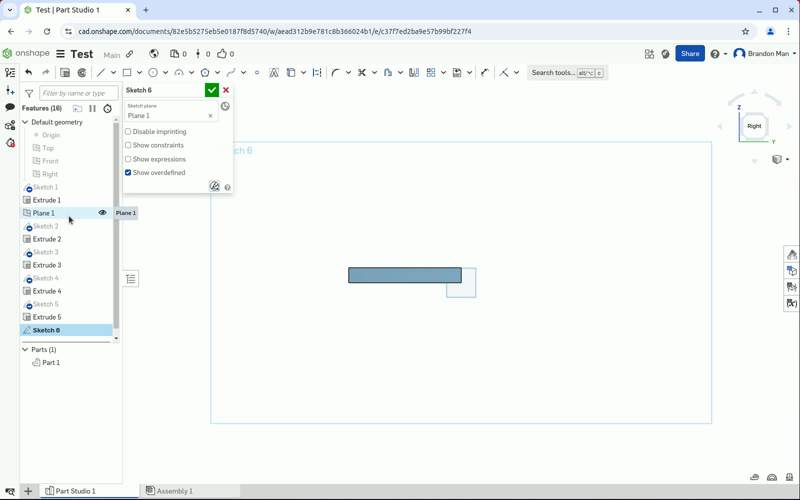
mouse_move(73, 352)
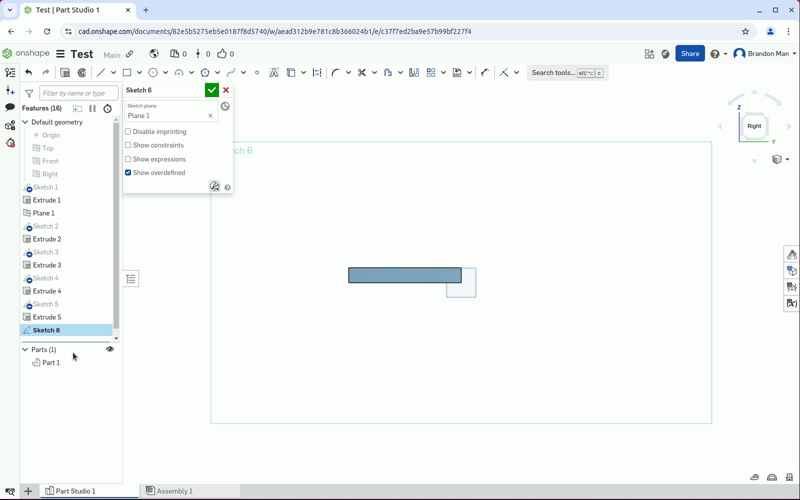
key(y)
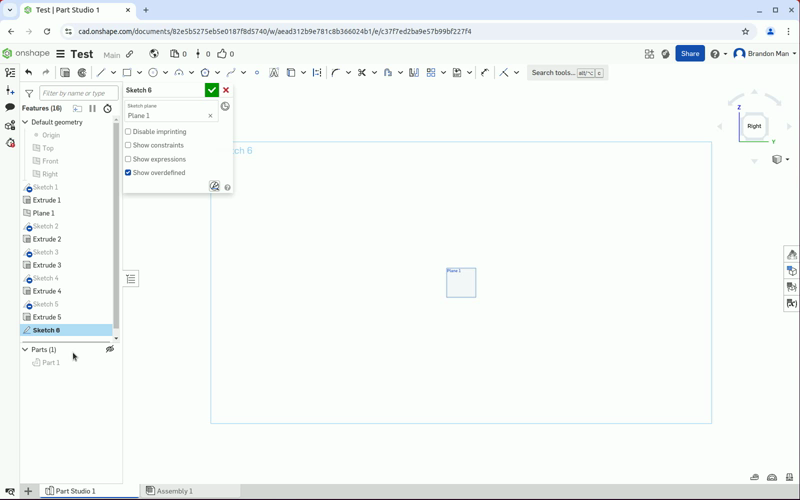
key(c)
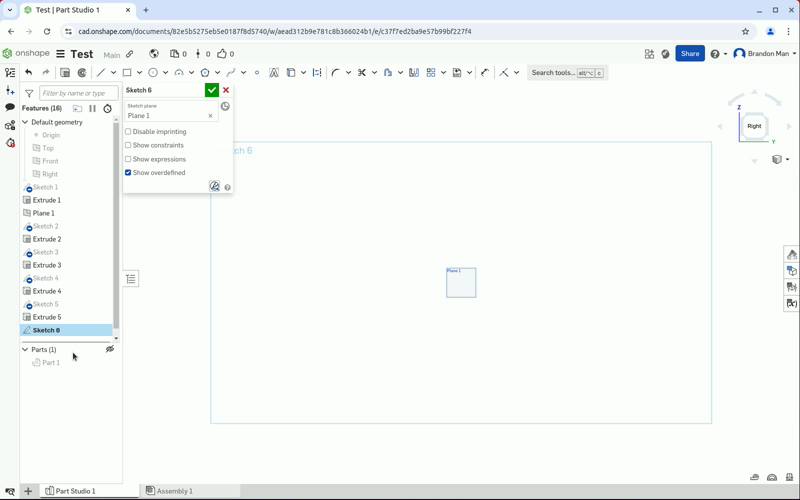
key_down(shift)
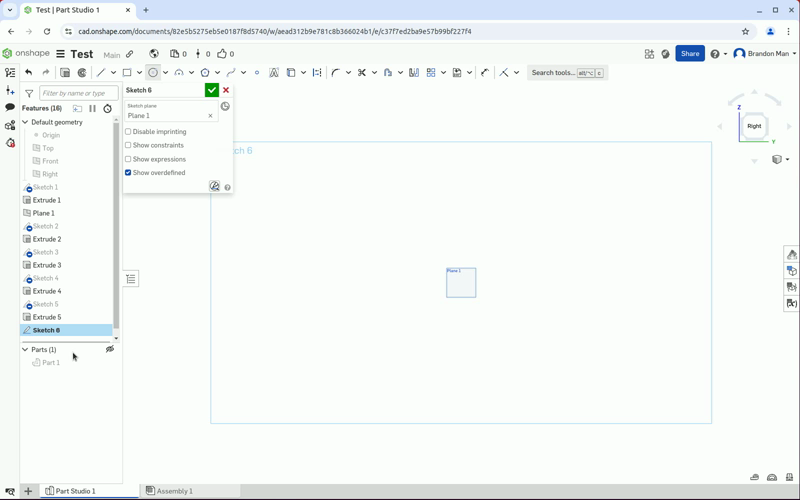
mouse_move(450, 279)
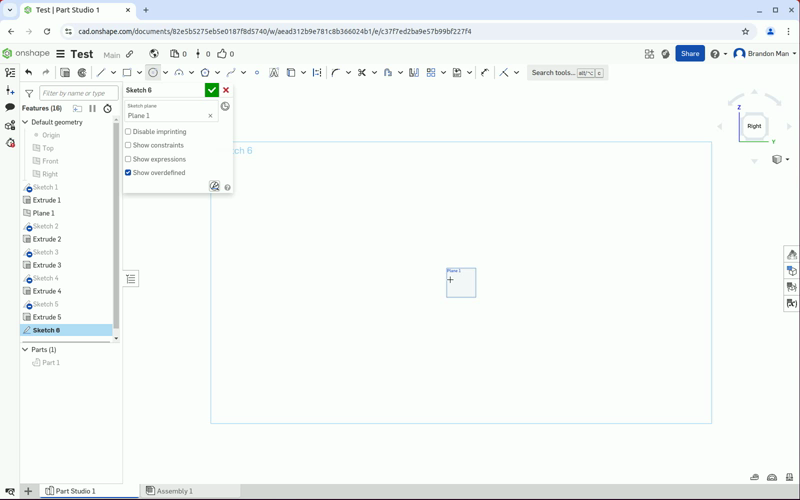
click(450, 279)
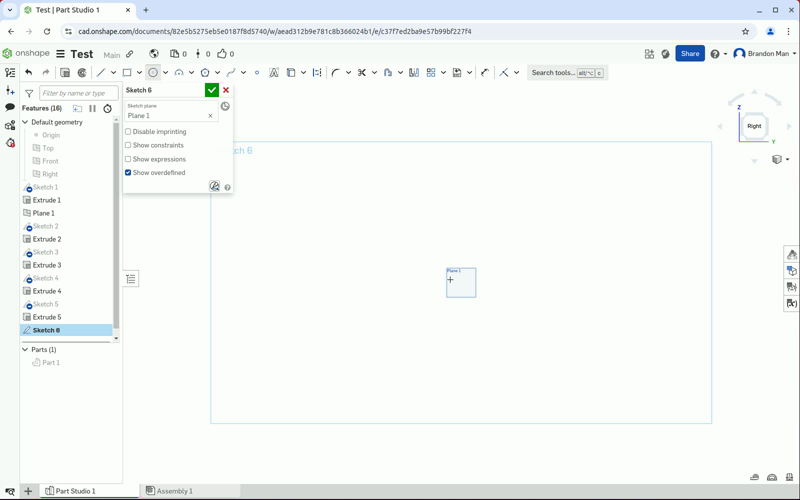
key_up(shift)
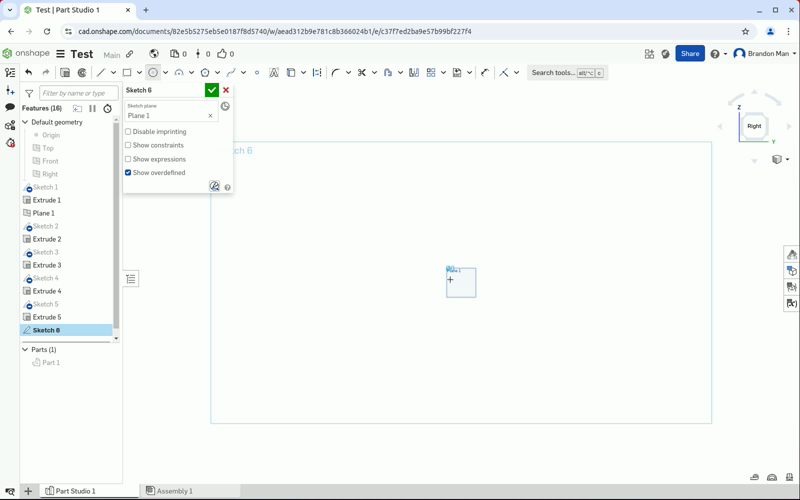
mouse_move(451, 279)
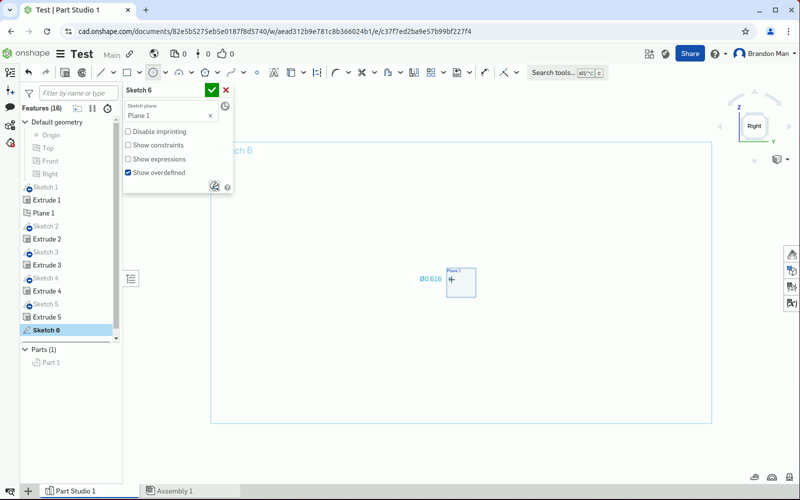
scroll(6)
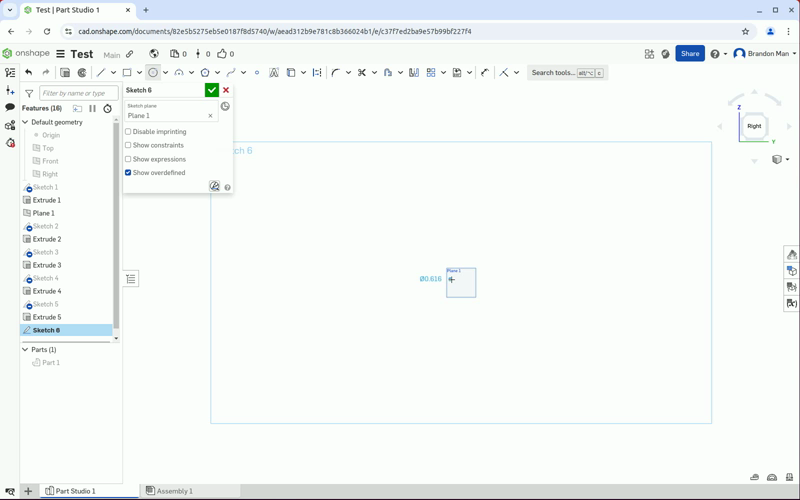
scroll(6)
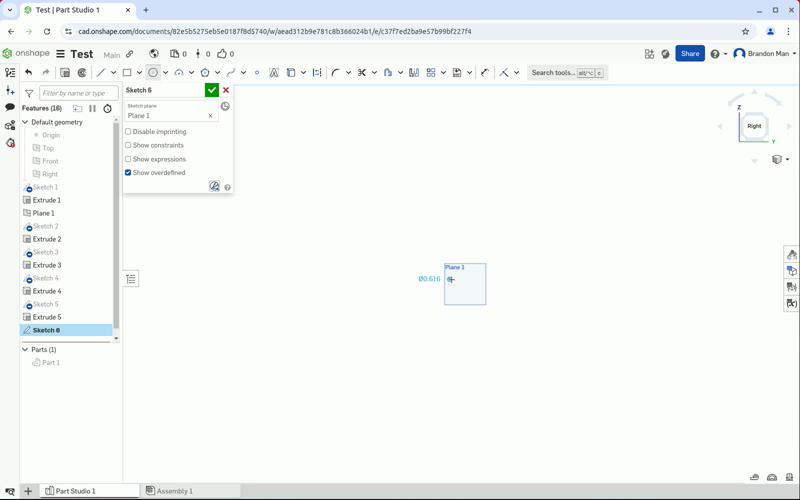
scroll(6)
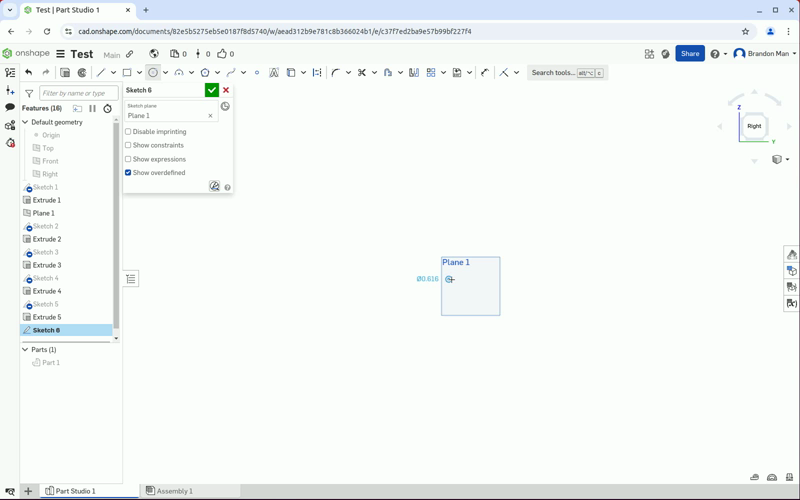
scroll(6)
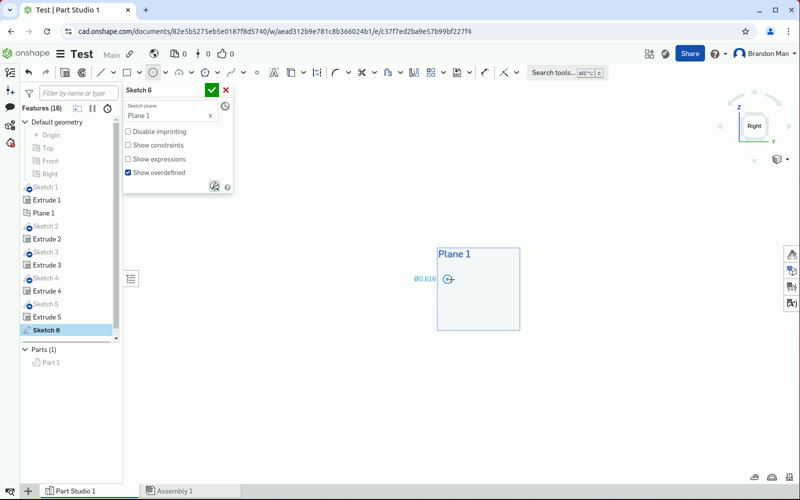
scroll(6)
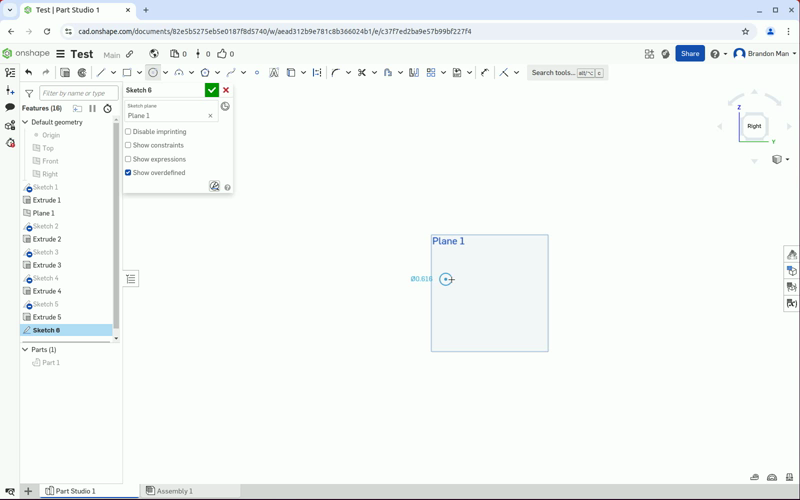
scroll(6)
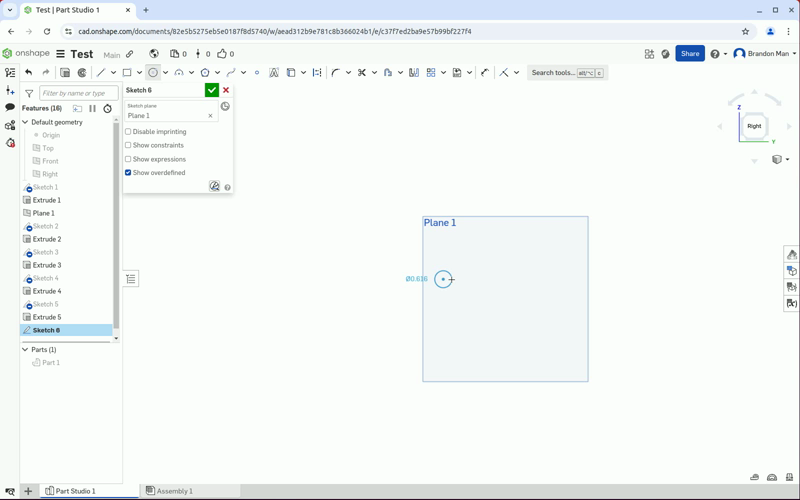
scroll(6)
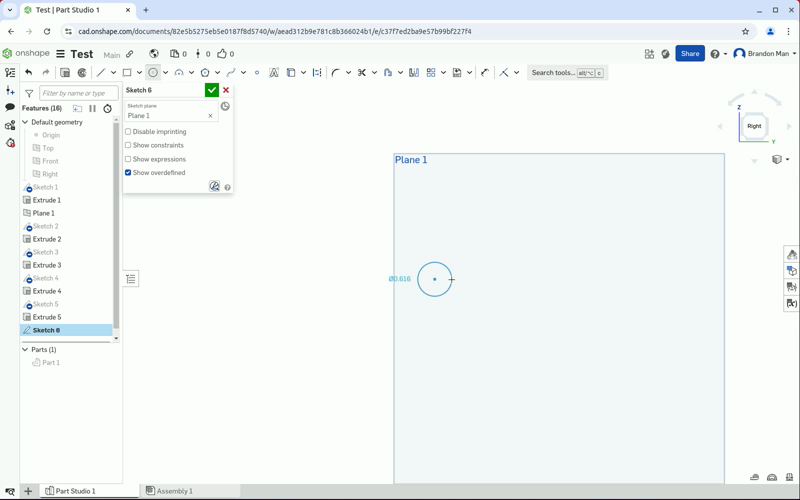
click(451, 279)
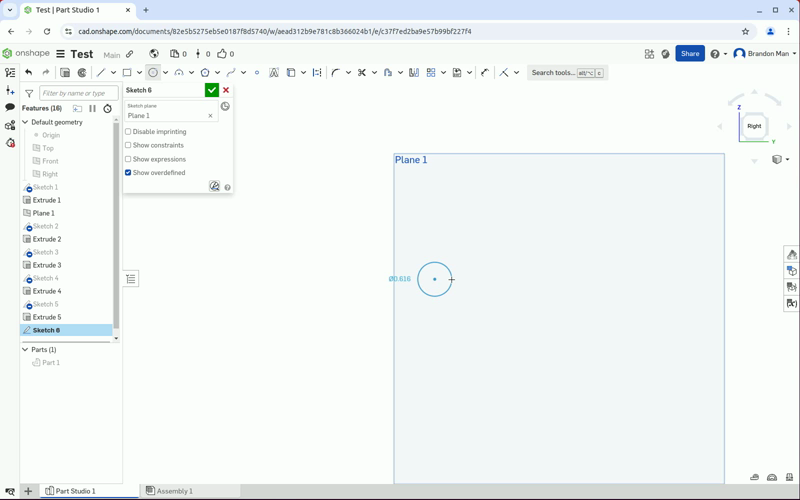
scroll(-6)
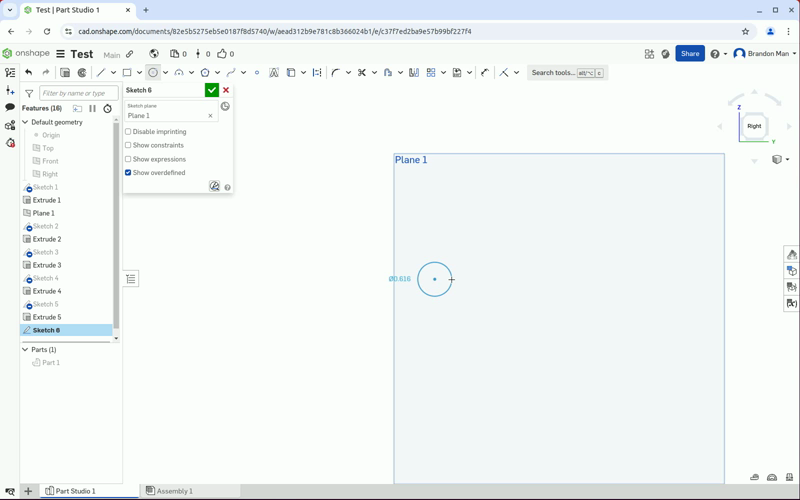
scroll(-6)
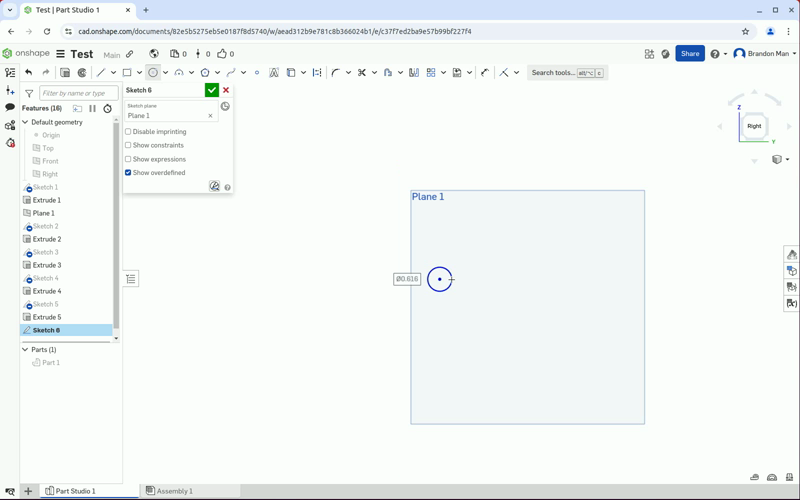
scroll(-6)
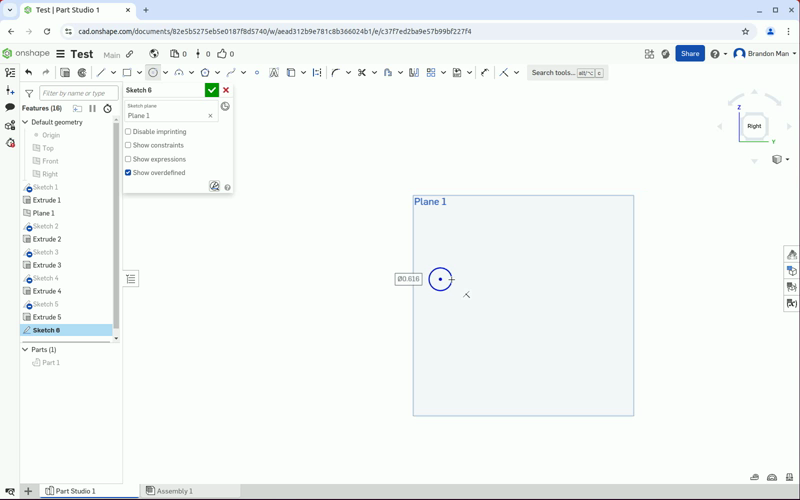
scroll(-6)
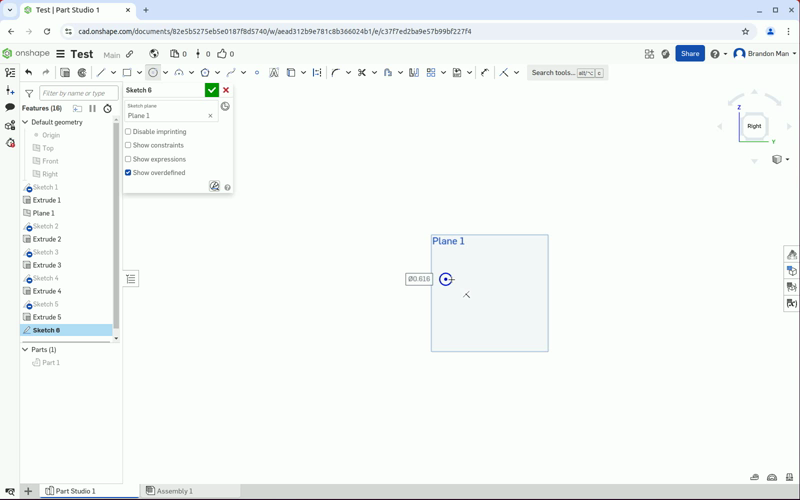
scroll(-6)
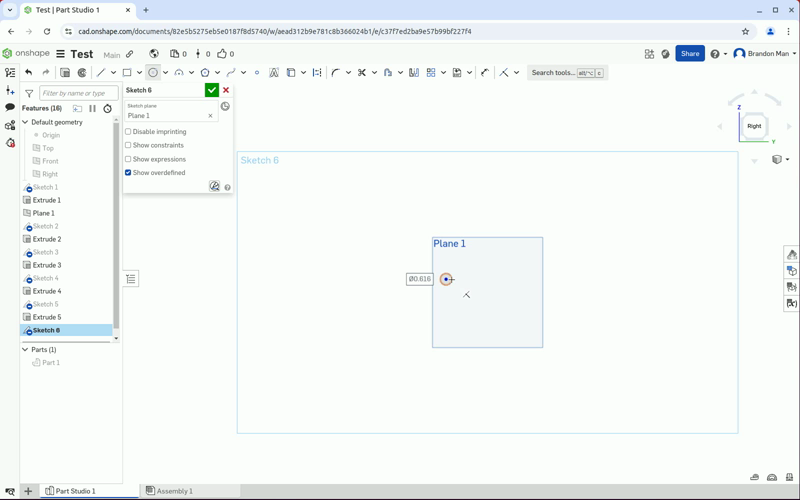
scroll(-6)
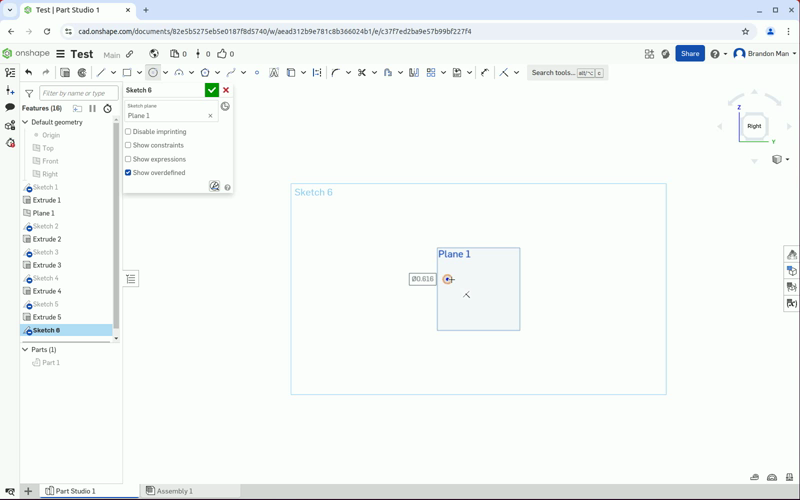
scroll(-6)
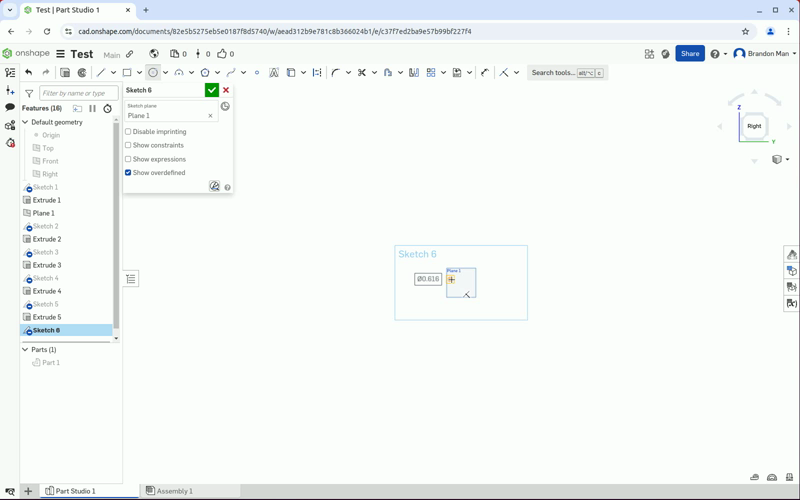
key(esc)
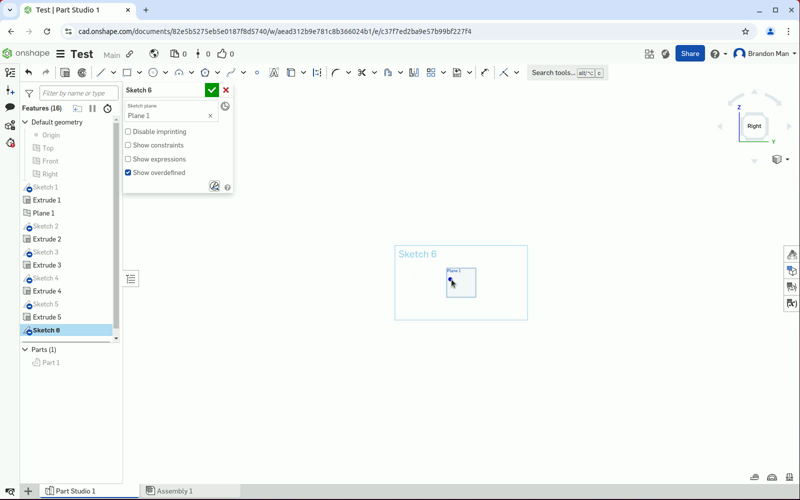
mouse_move(450, 278)
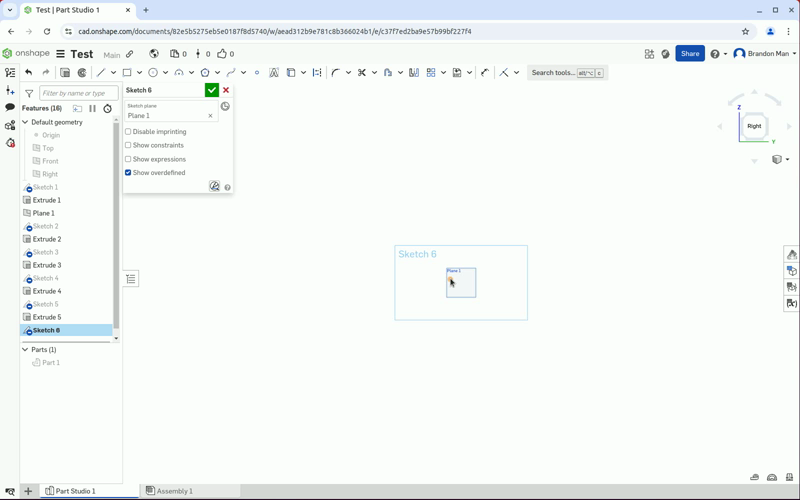
scroll(6)
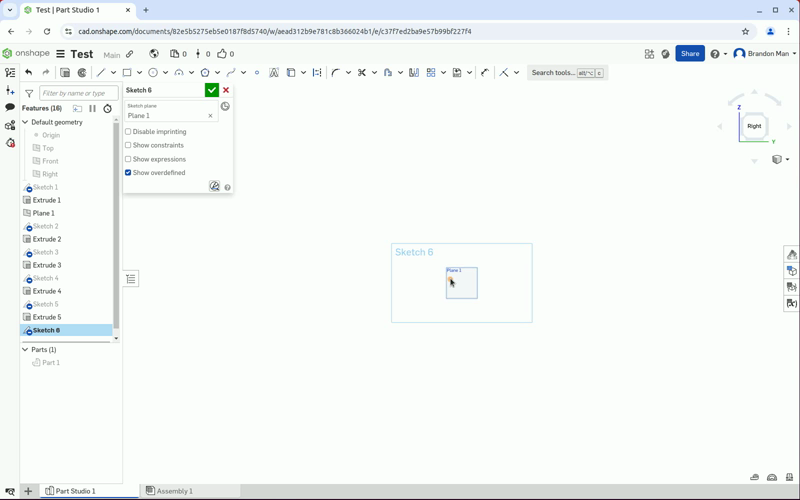
scroll(6)
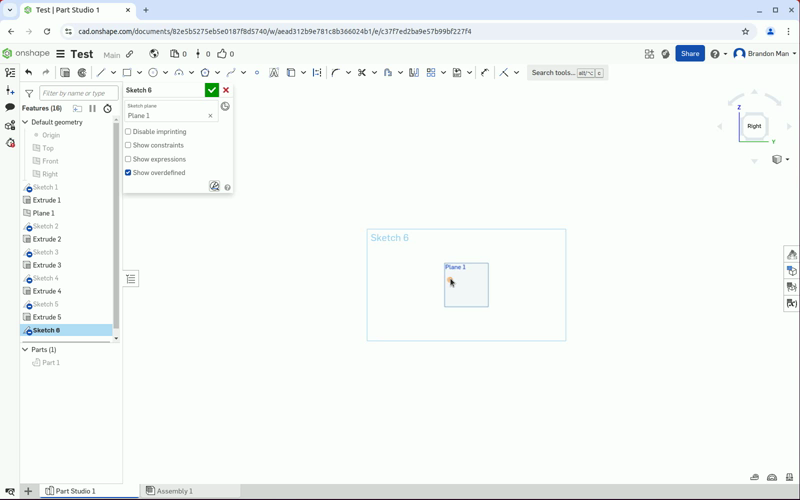
scroll(6)
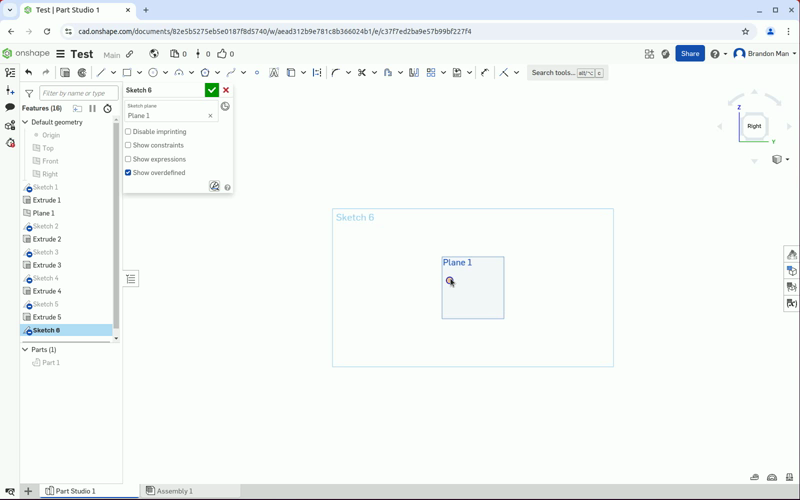
scroll(6)
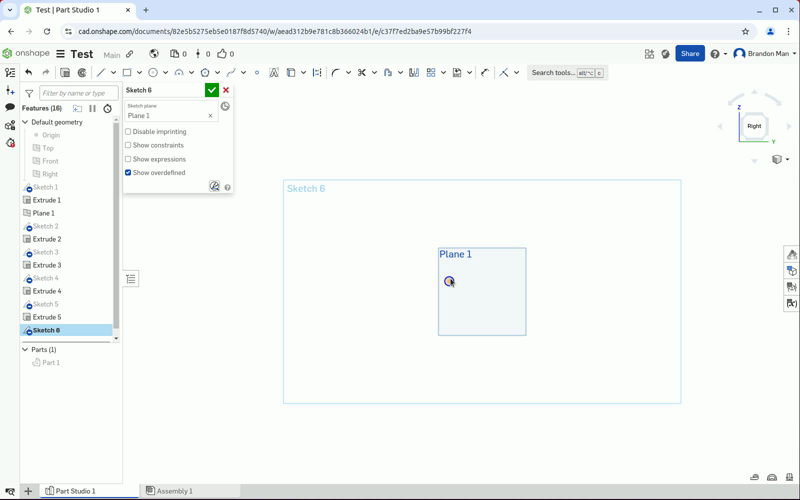
scroll(6)
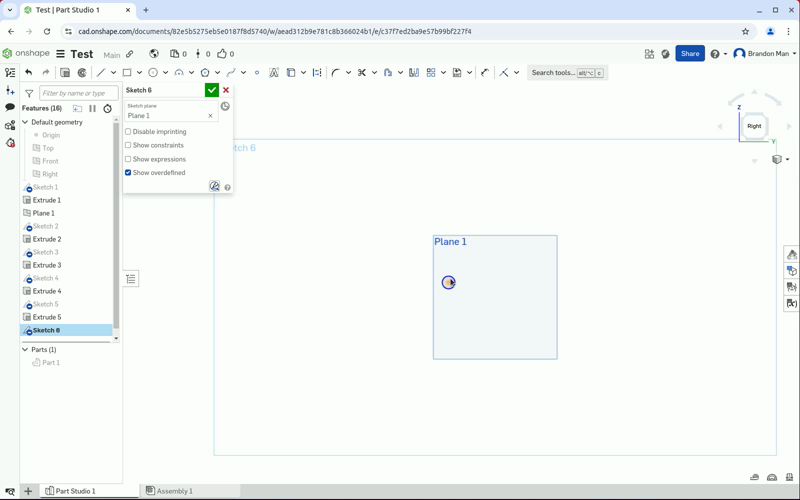
scroll(6)
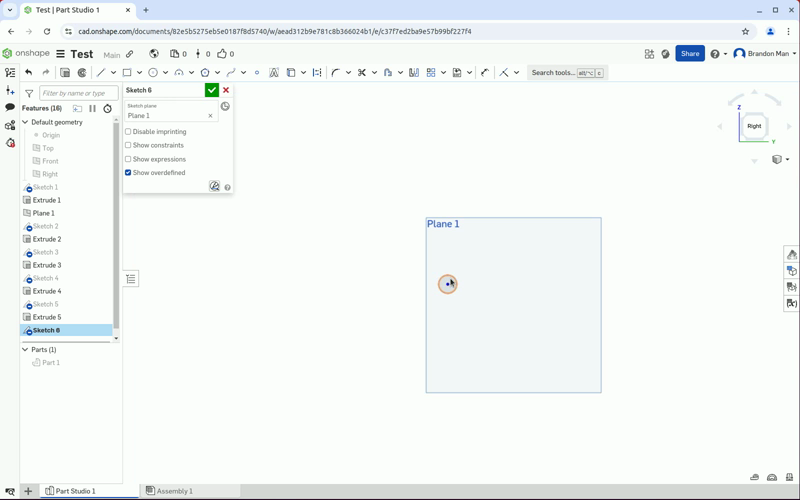
scroll(6)
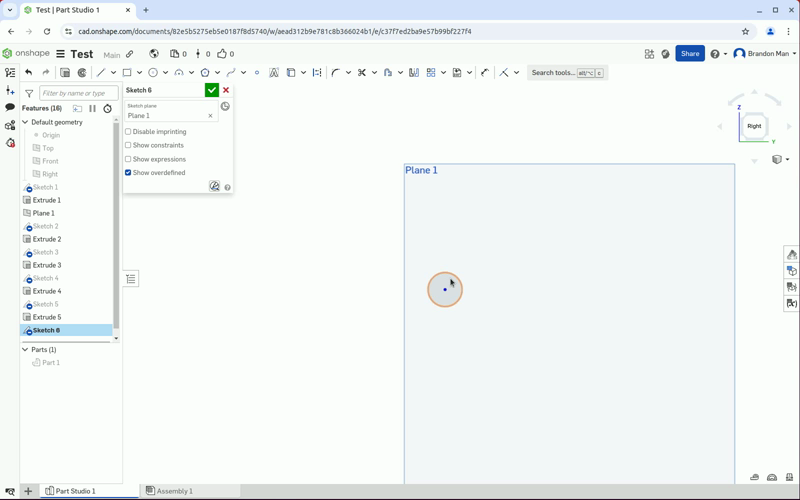
click(450, 278)
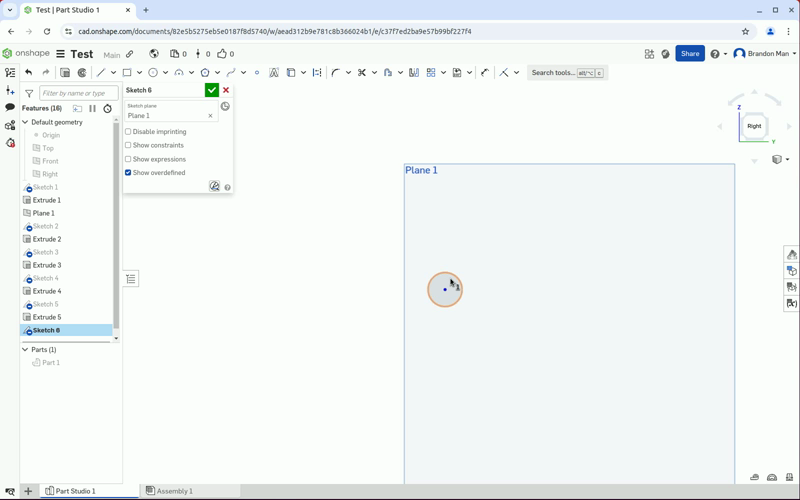
scroll(-6)
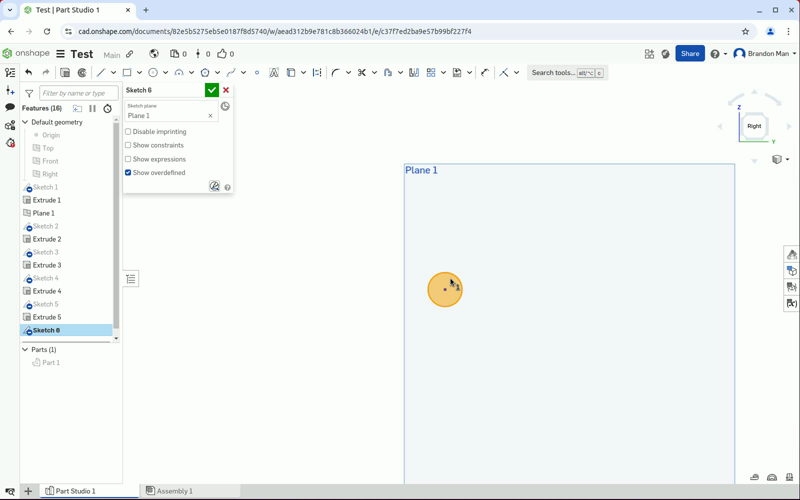
scroll(-6)
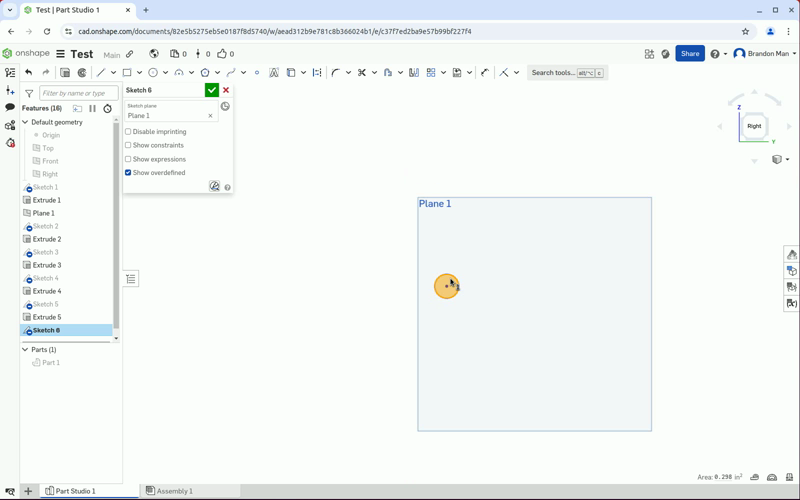
scroll(-6)
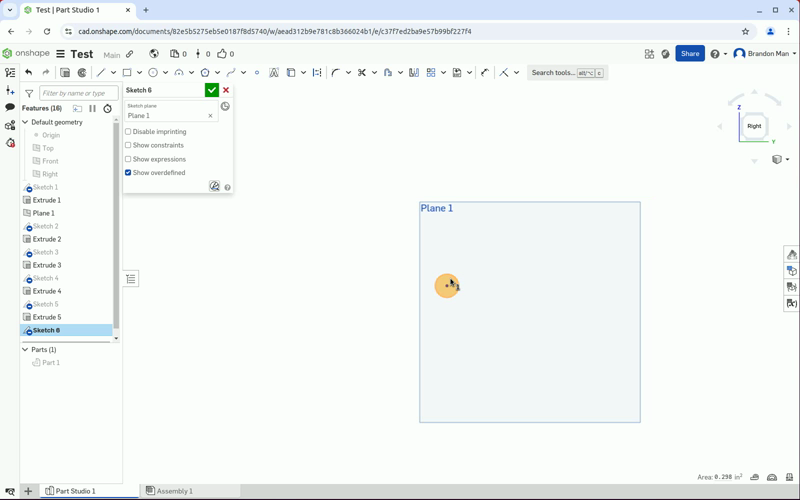
scroll(-6)
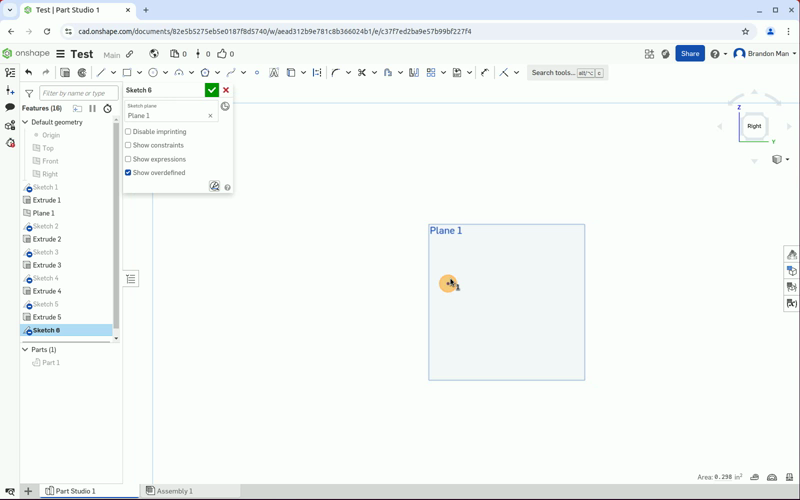
scroll(-6)
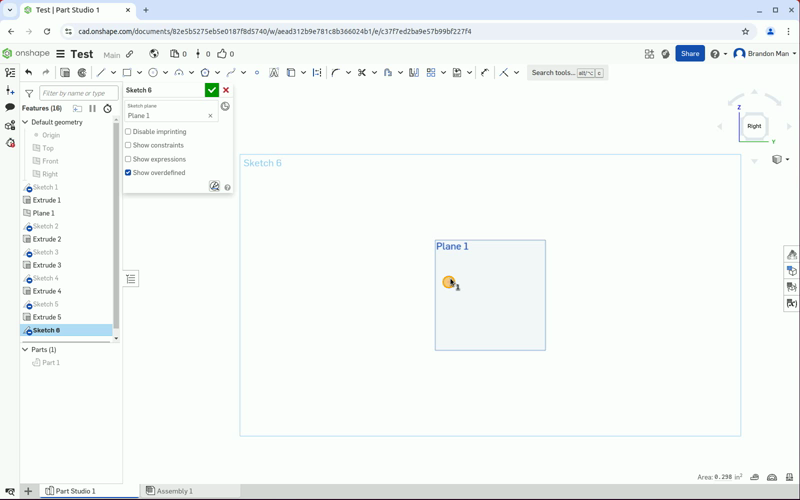
scroll(-6)
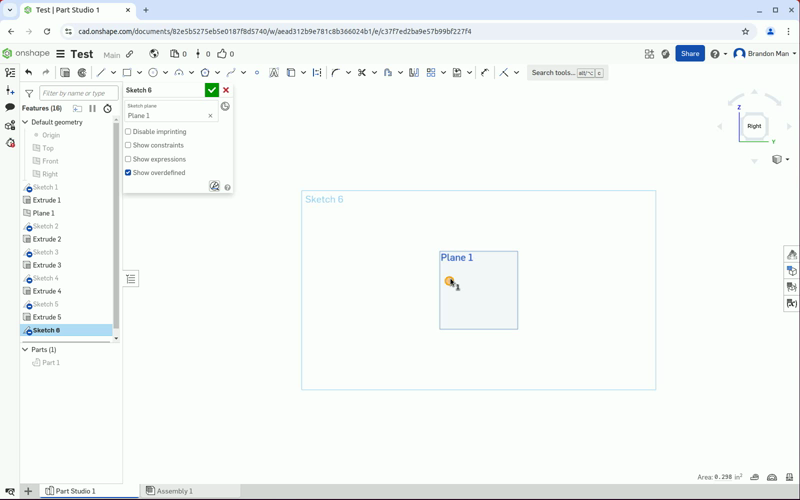
scroll(-6)
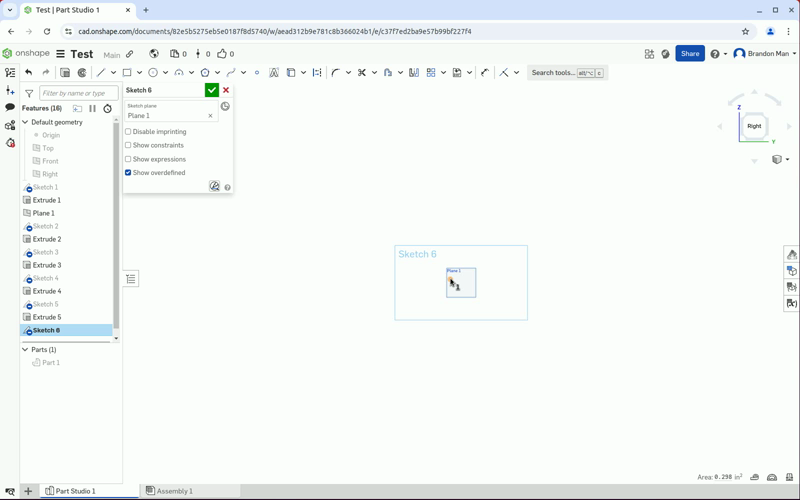
mouse_move(73, 352)
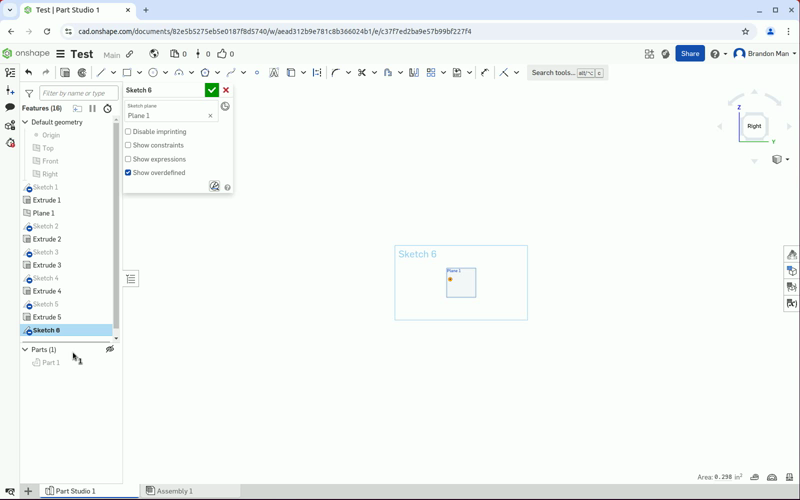
key(shift+y)
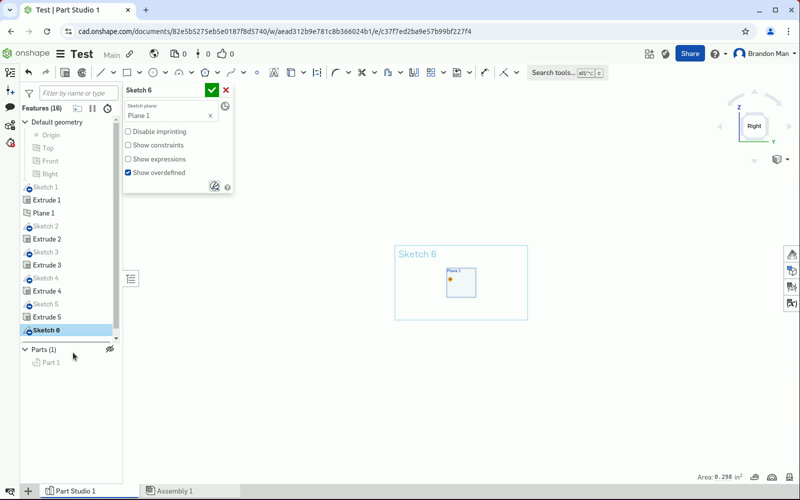
key(shift+e)
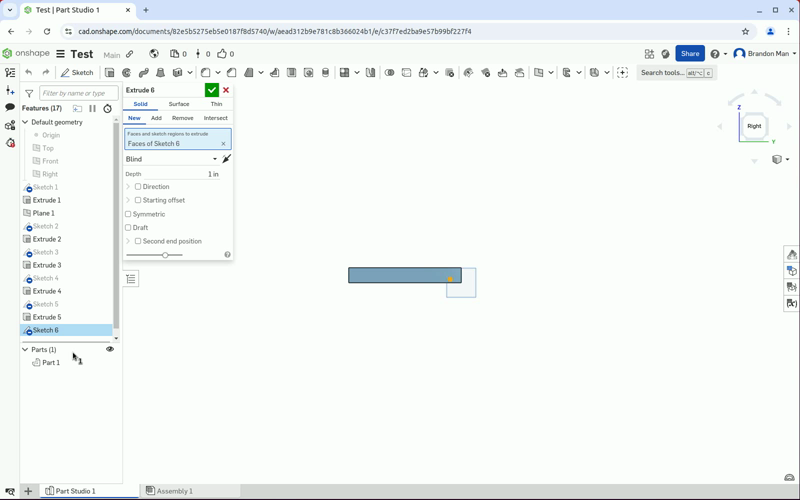
mouse_move(143, 106)
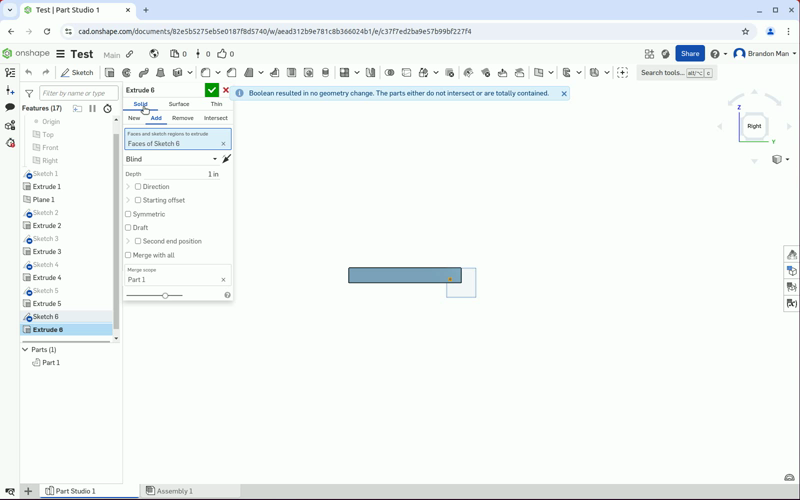
click(143, 106)
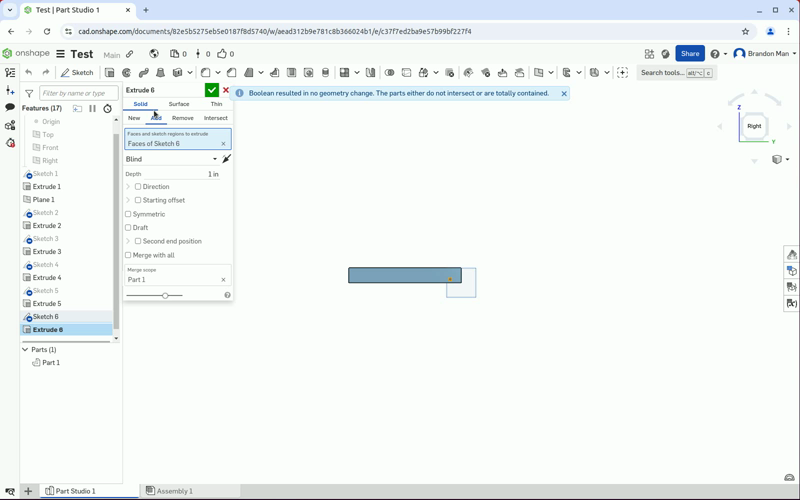
mouse_move(186, 120)
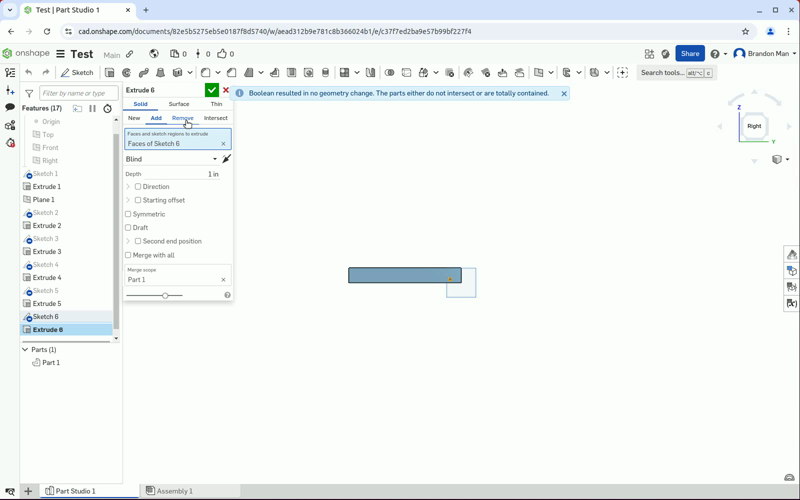
click(186, 120)
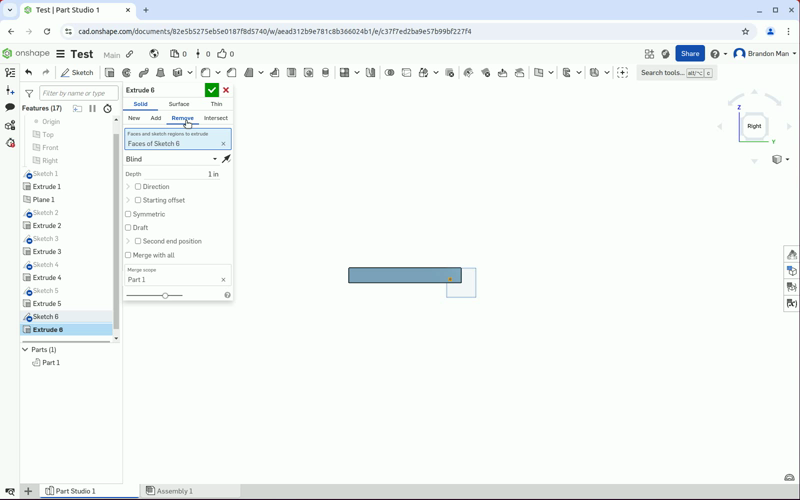
key(tab, 4)
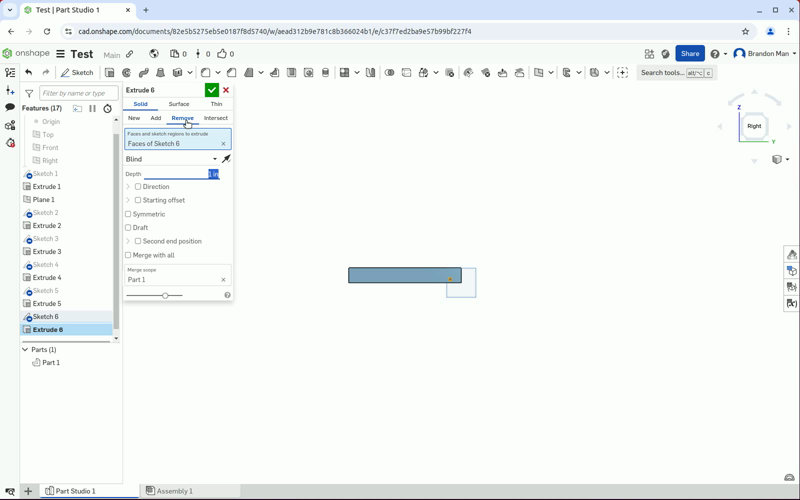
text(0.722)
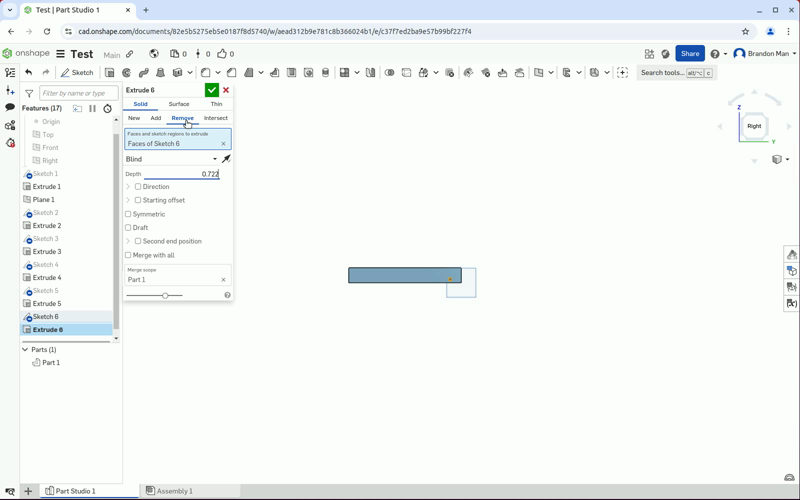
key(tab, 6)
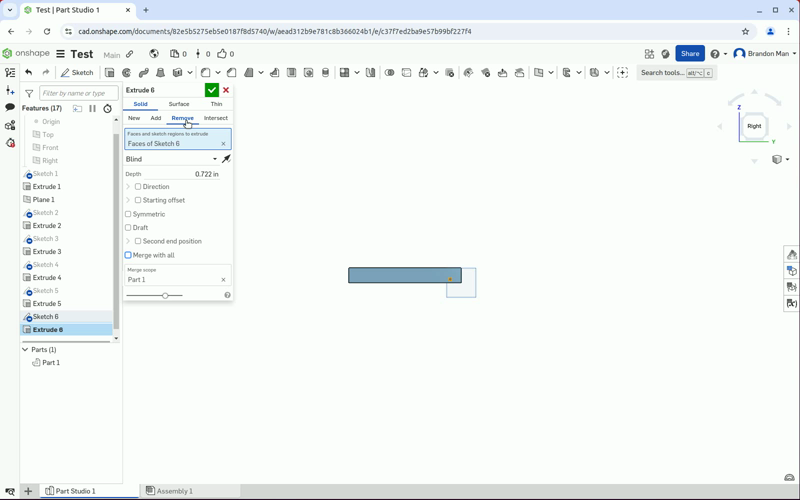
key(space)
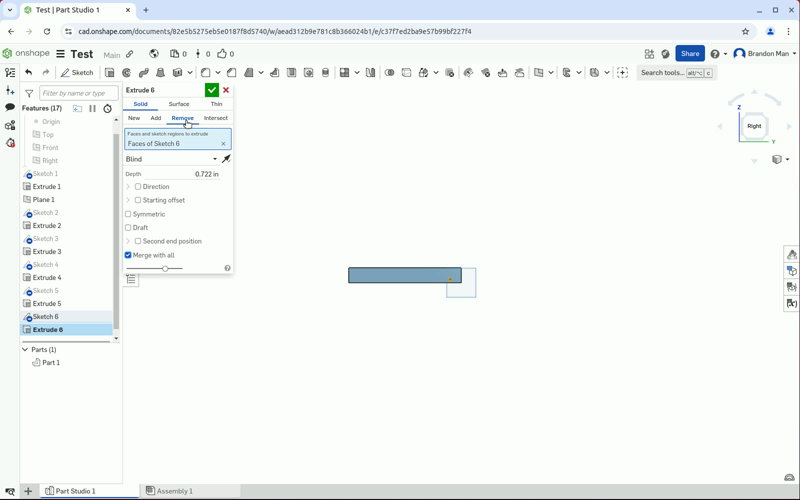
key(enter)
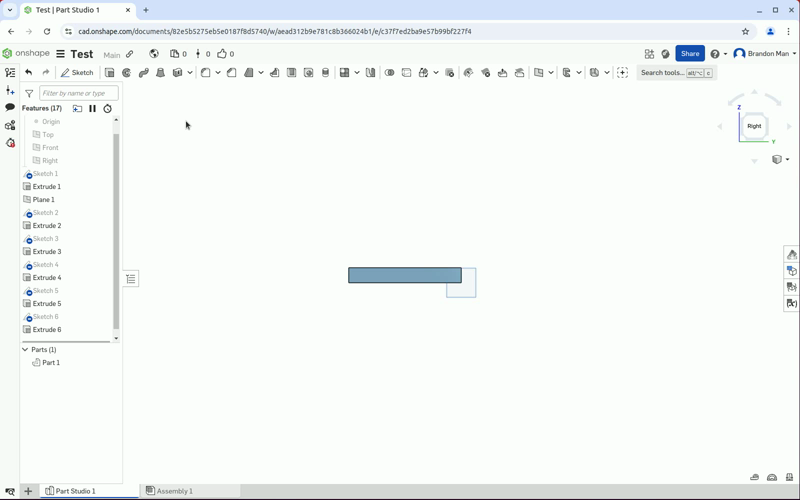
key(shift+h)
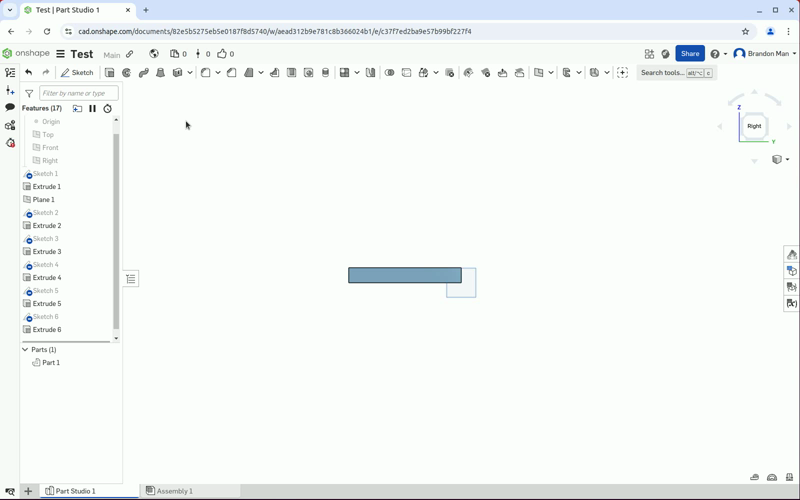
key(shift+h)
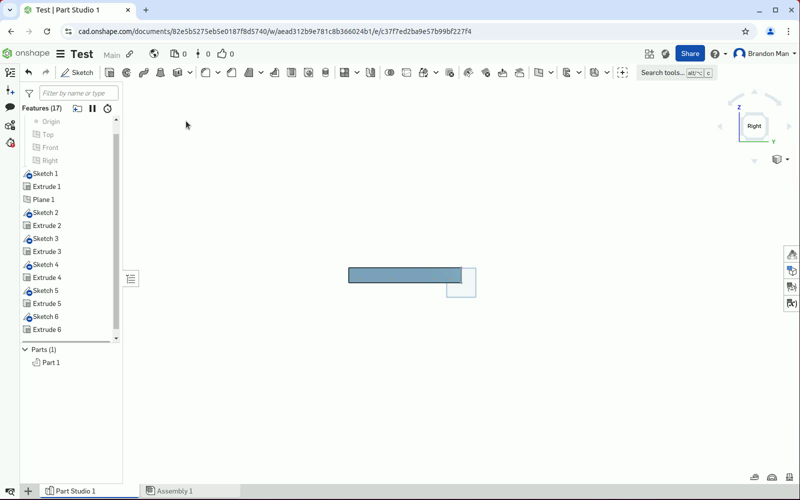
key(shift+7)
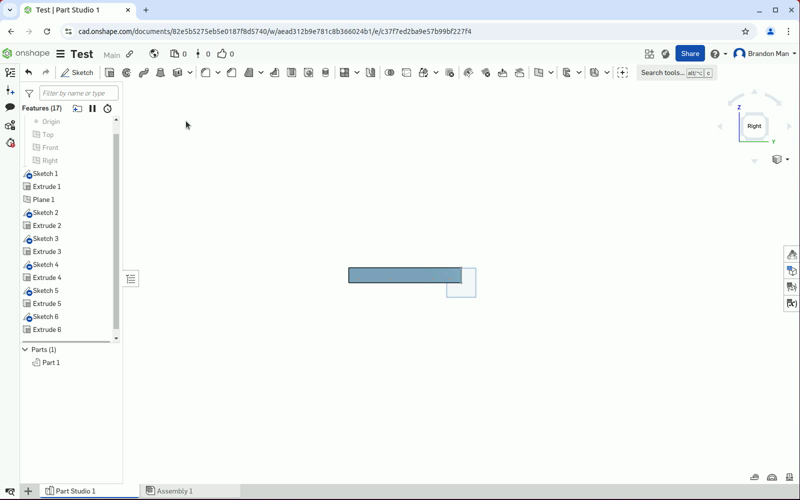
key(right, 2)
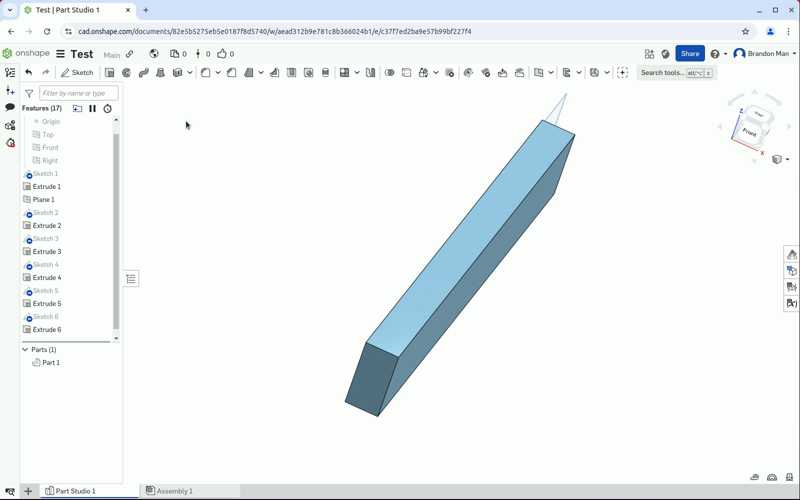
key(down, 2)
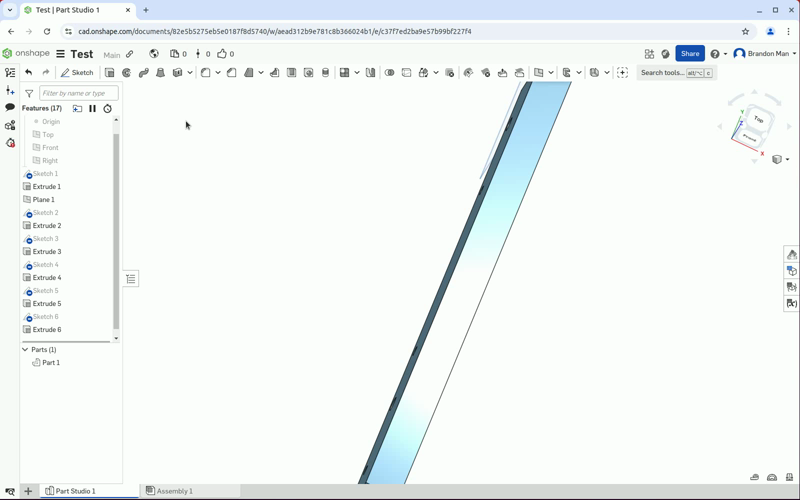
key(up, 2)
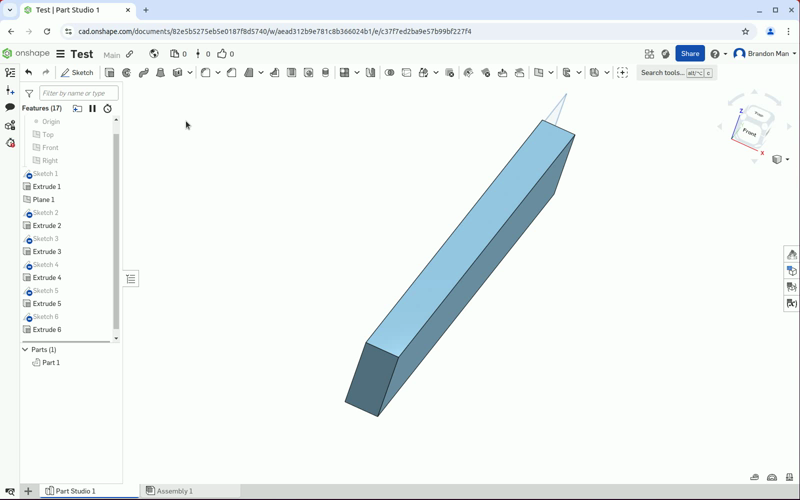
key(left, 2)
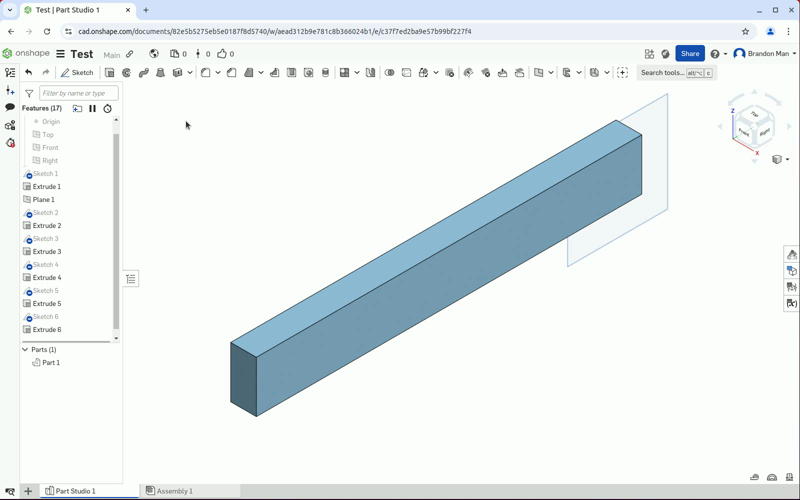
mouse_move(69, 176)
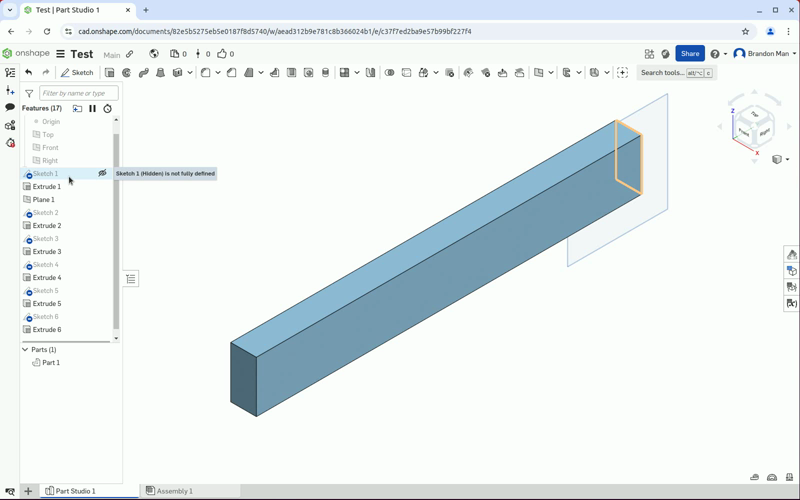
click(69, 176)